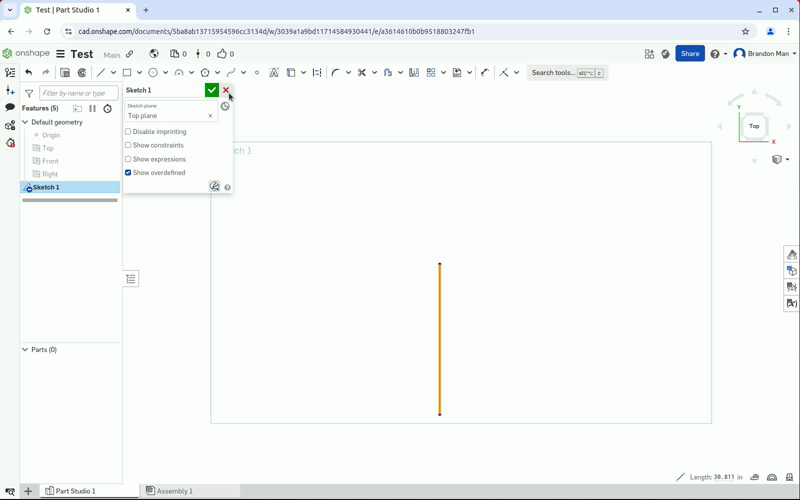
key(shift+h)
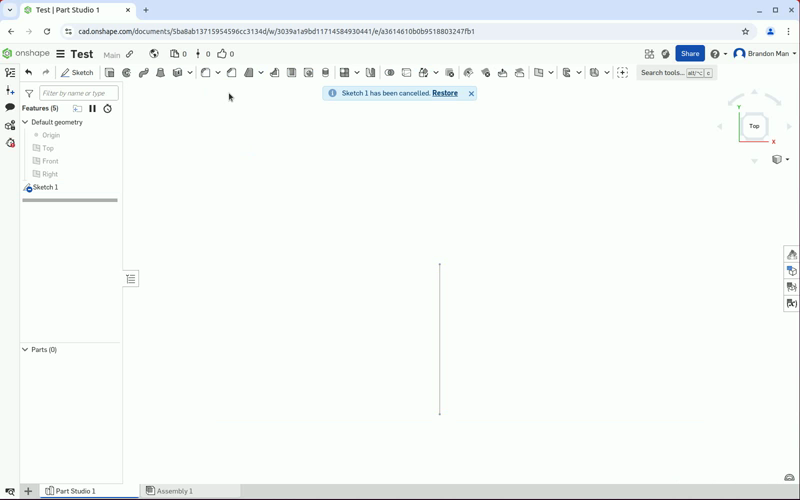
key(shift+s)
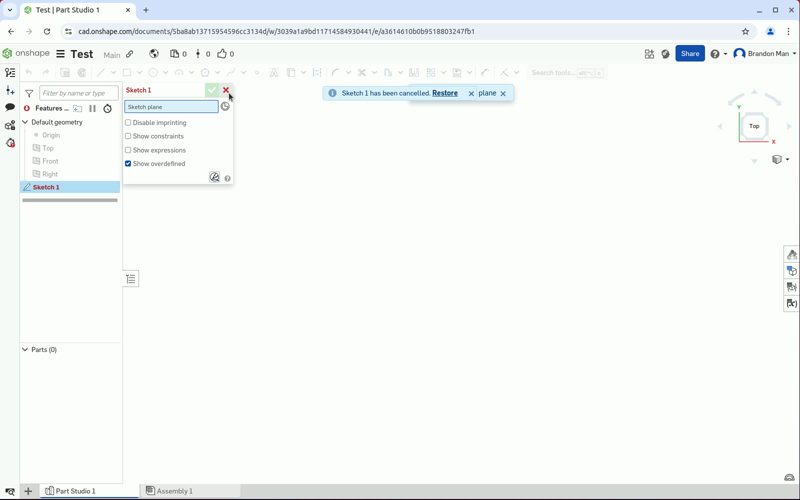
mouse_move(73, 150)
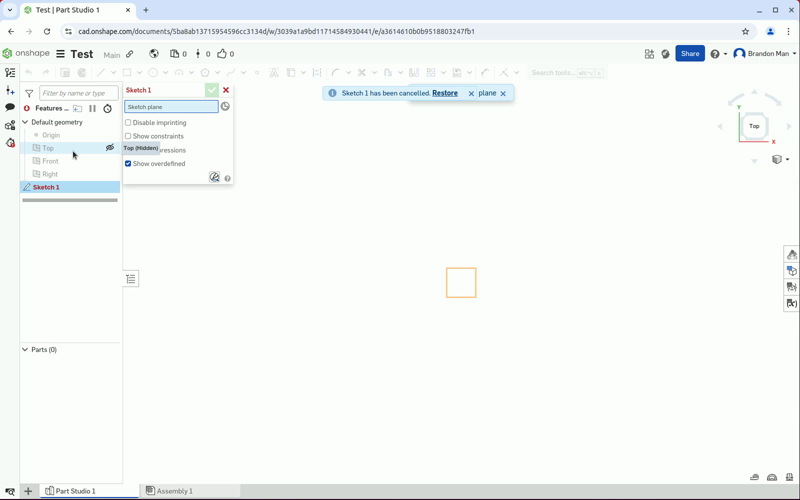
click(73, 150)
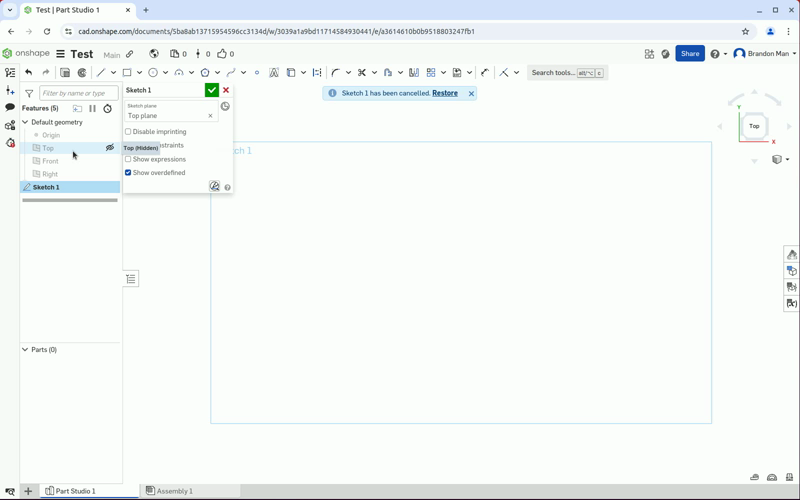
mouse_move(73, 352)
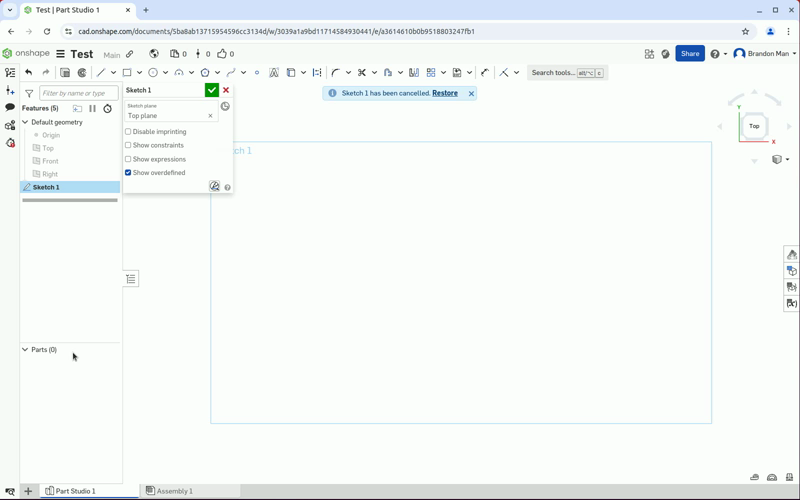
key(y)
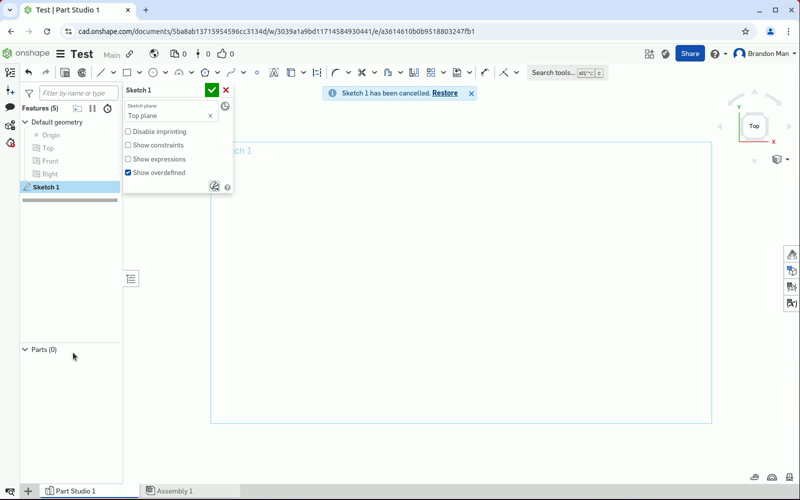
key(l)
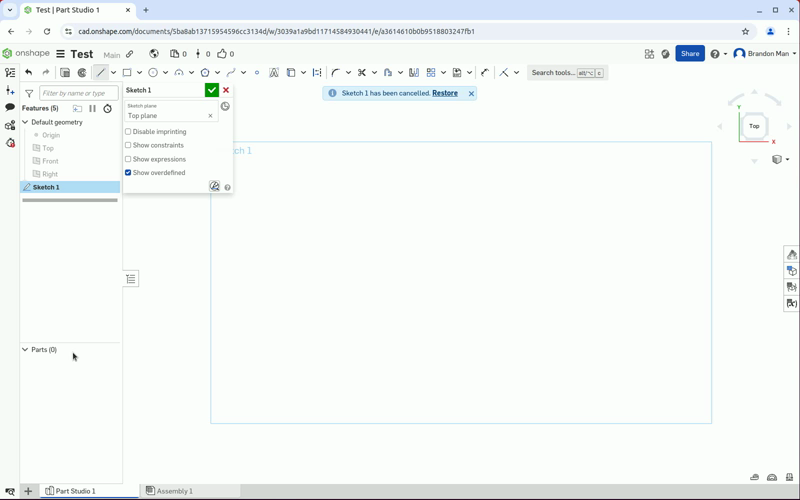
key_down(shift)
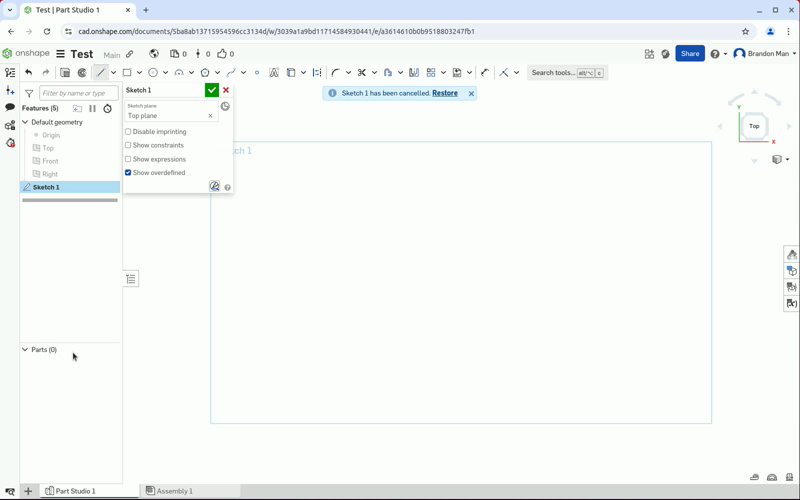
mouse_move(393, 305)
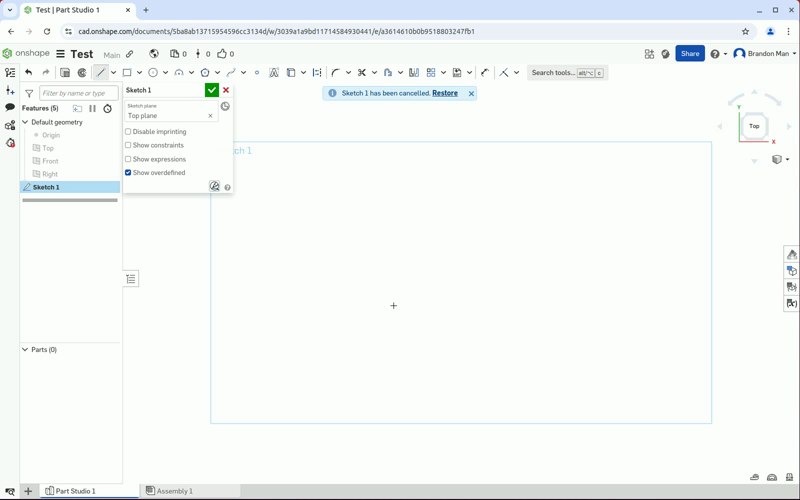
click(393, 305)
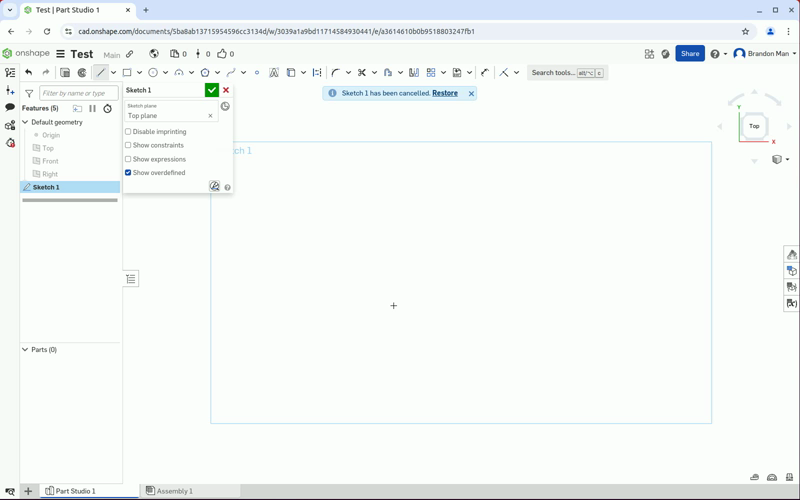
key_up(shift)
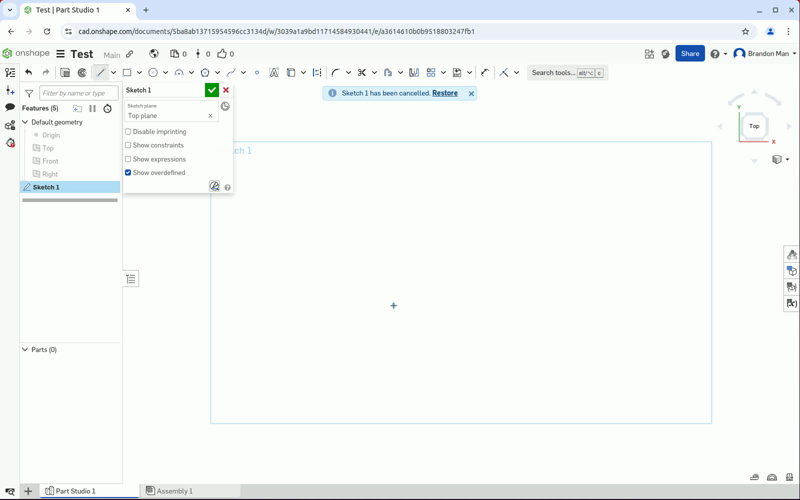
key_down(shift)
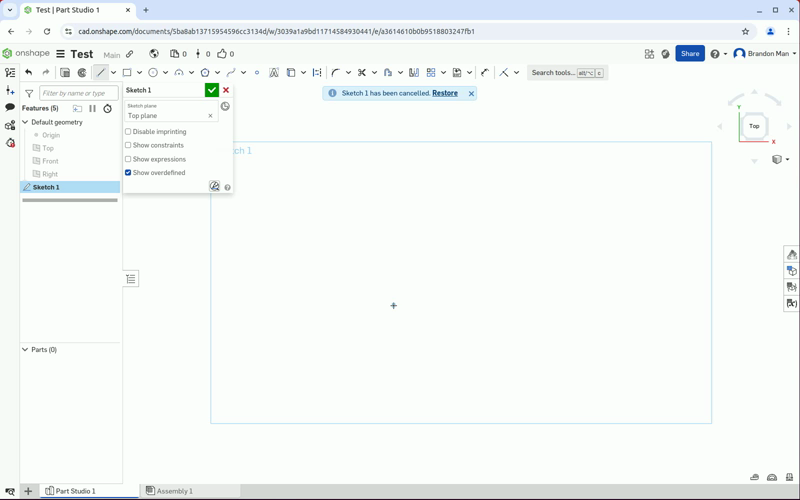
mouse_move(463, 305)
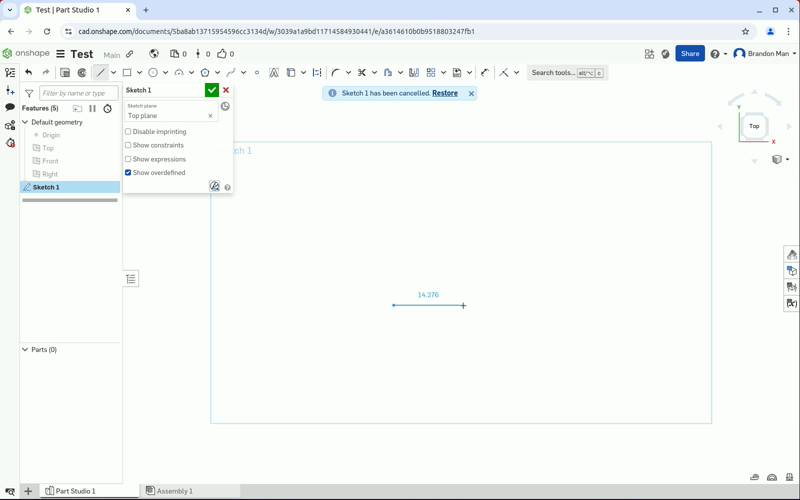
click(463, 305)
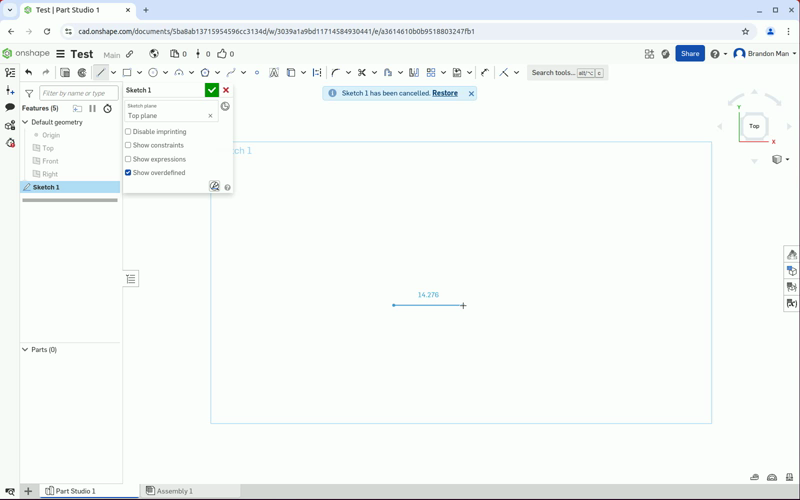
key_up(shift)
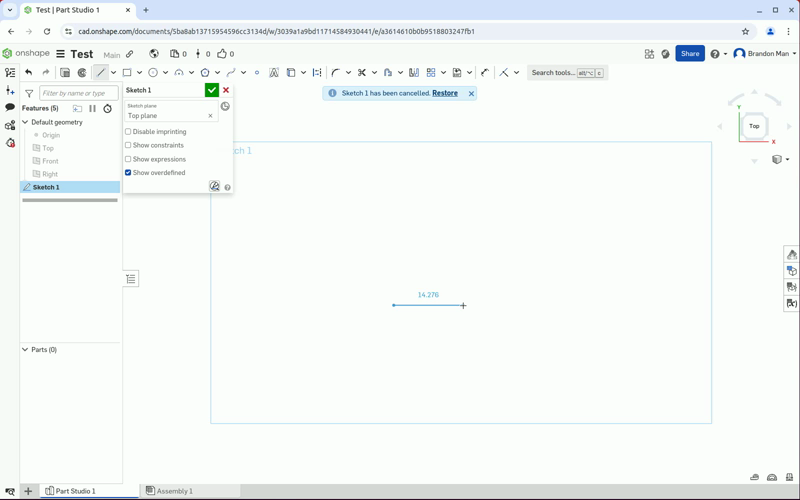
key(esc)
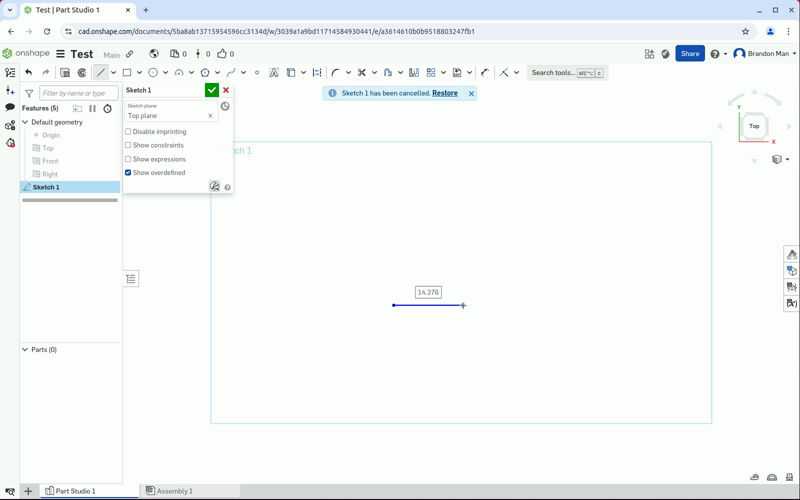
key(a)
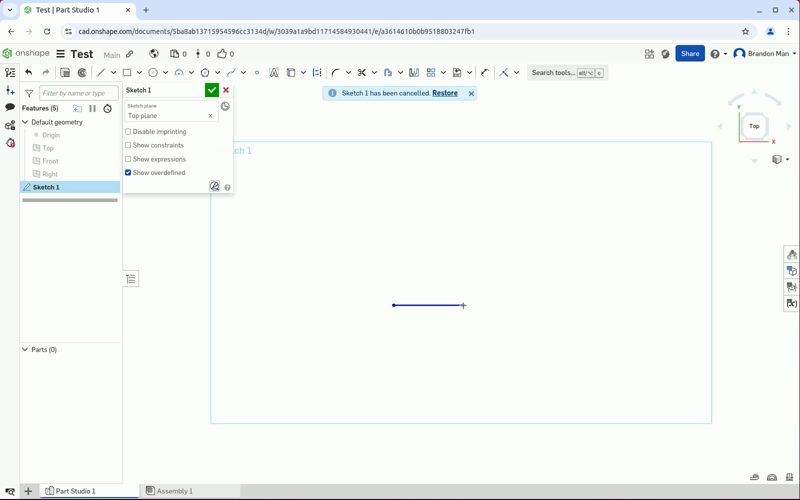
mouse_move(463, 305)
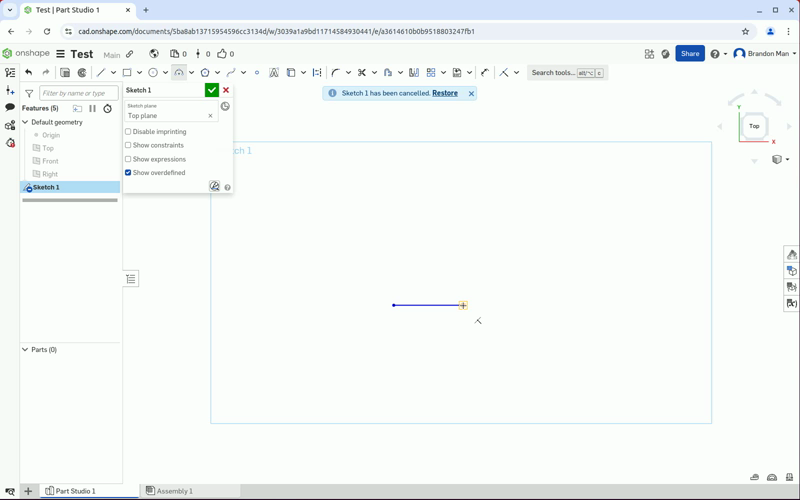
click(463, 305)
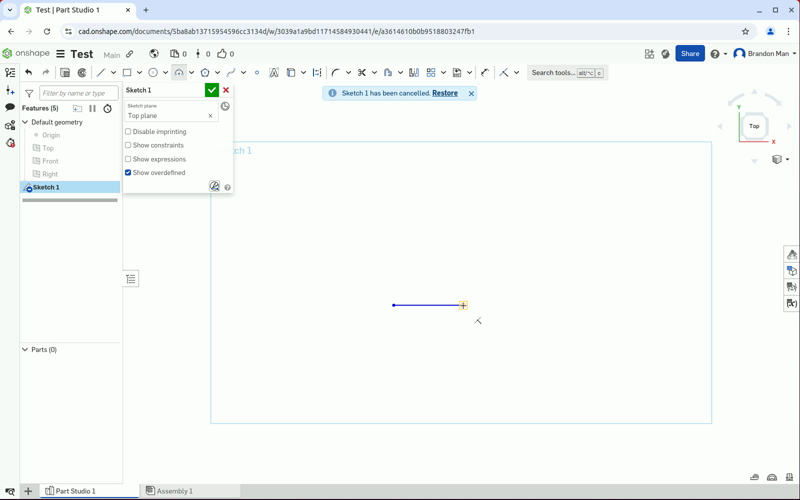
key_down(shift)
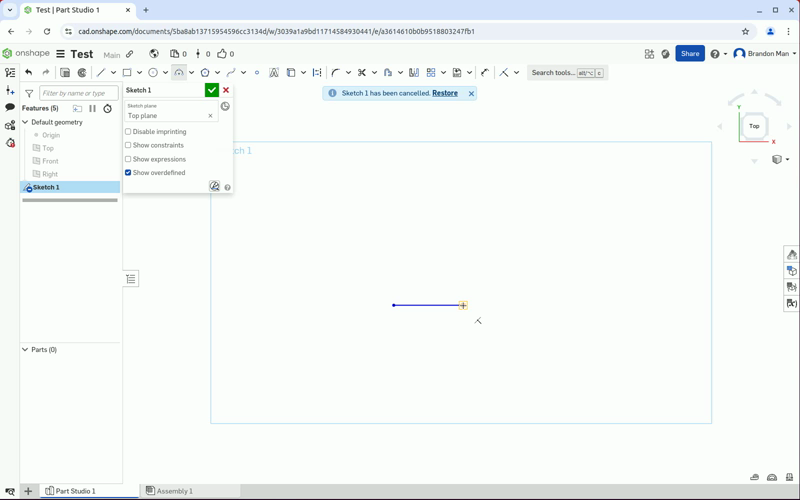
mouse_move(455, 291)
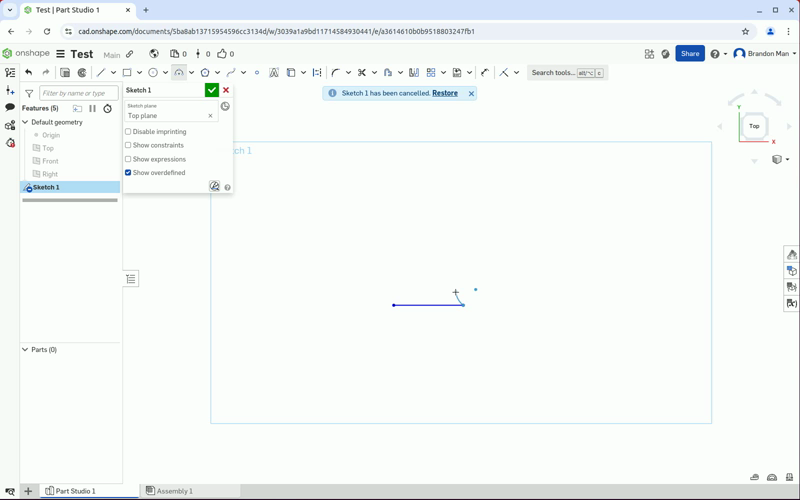
click(455, 291)
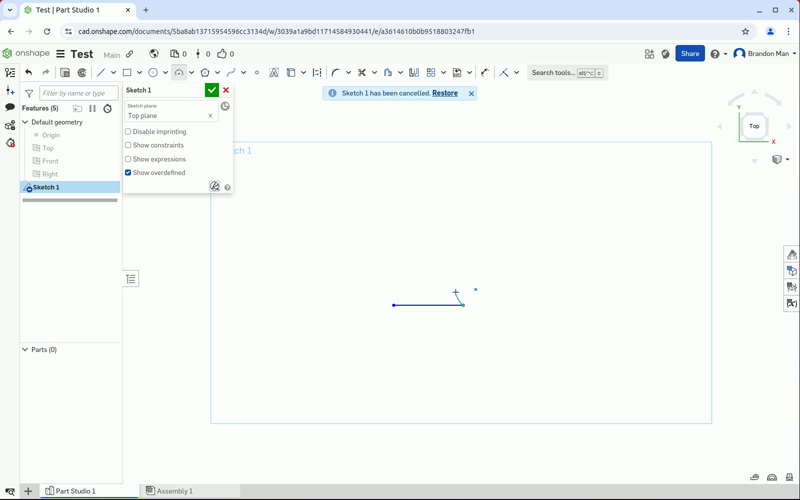
mouse_move(458, 299)
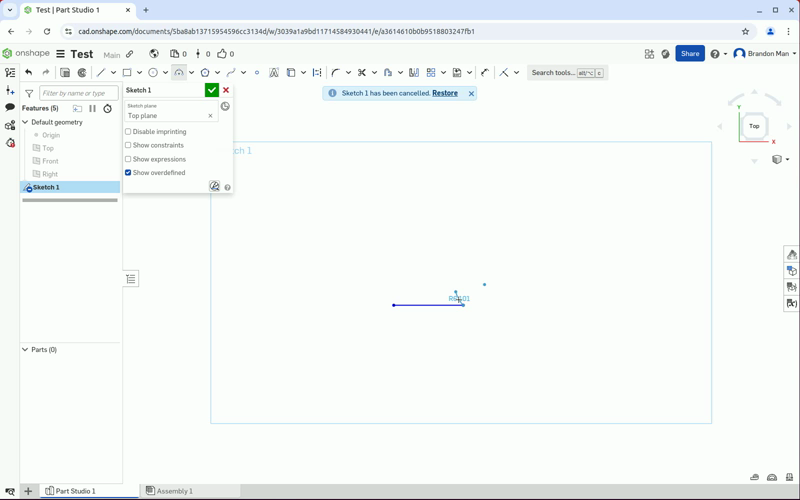
click(458, 299)
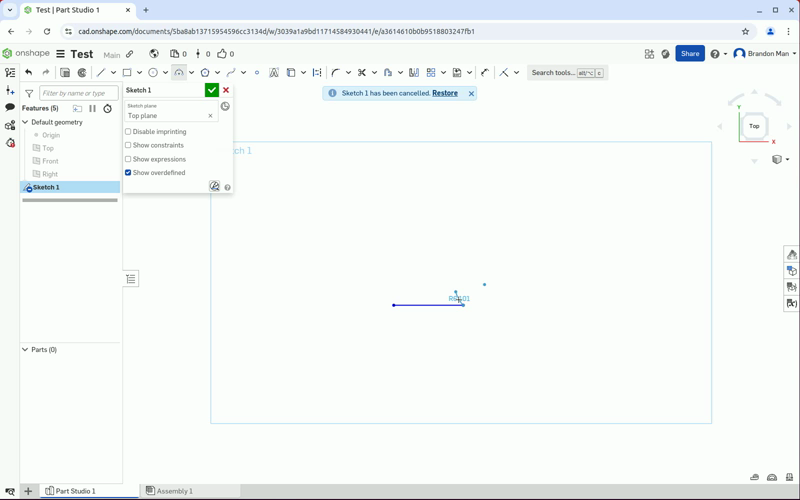
key_up(shift)
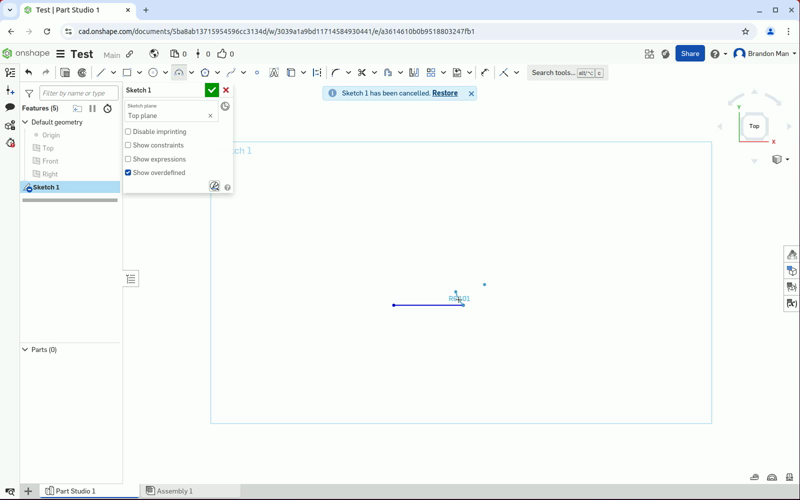
key(esc)
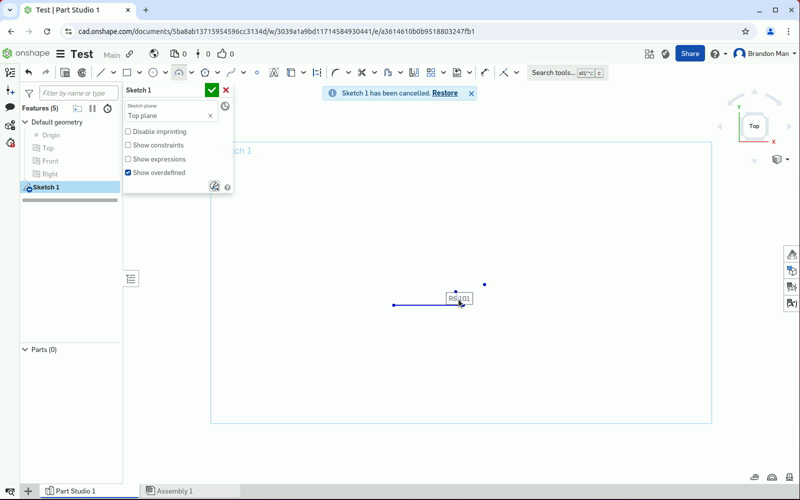
key(l)
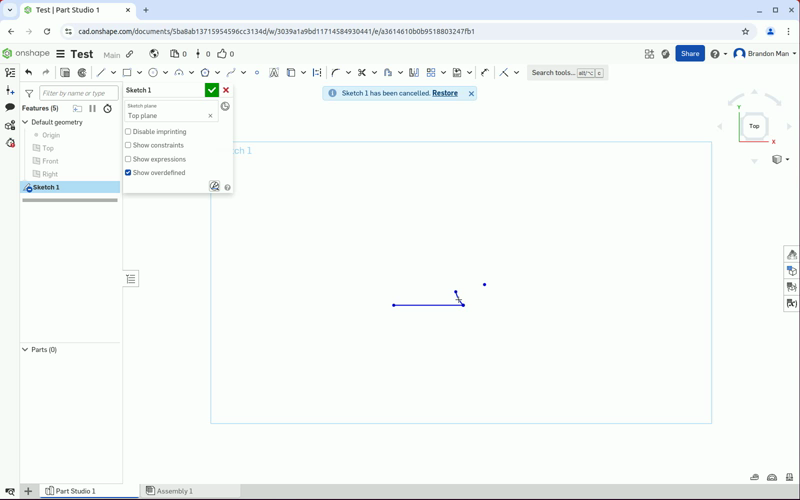
mouse_move(455, 291)
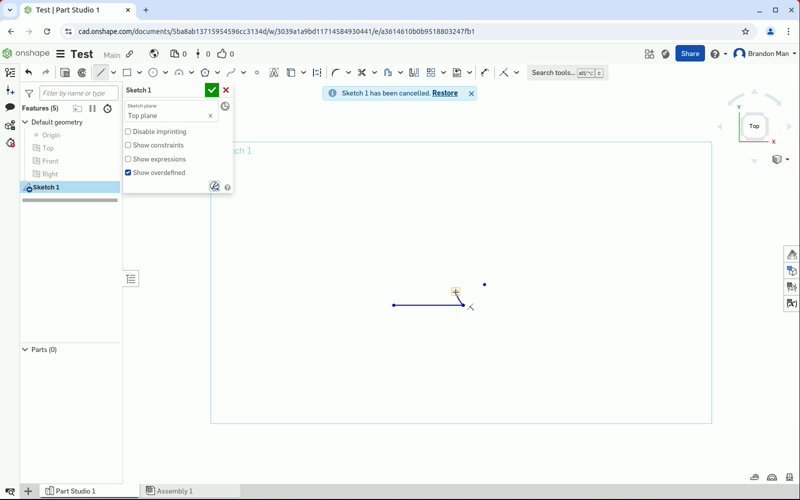
click(455, 291)
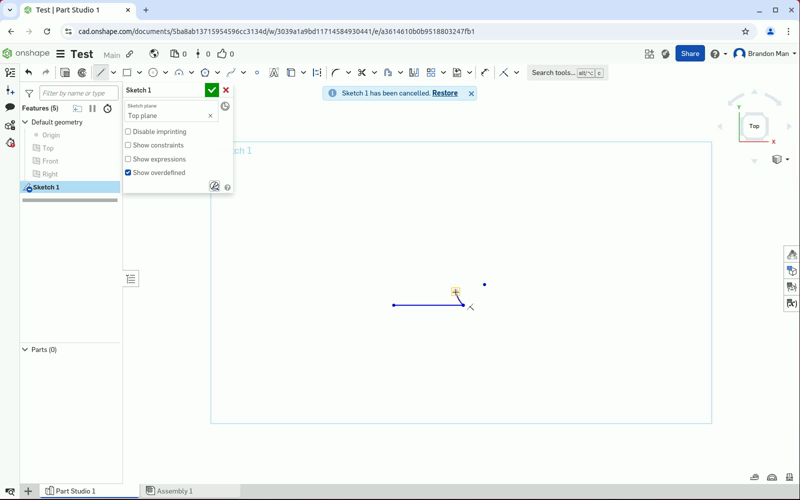
key_down(shift)
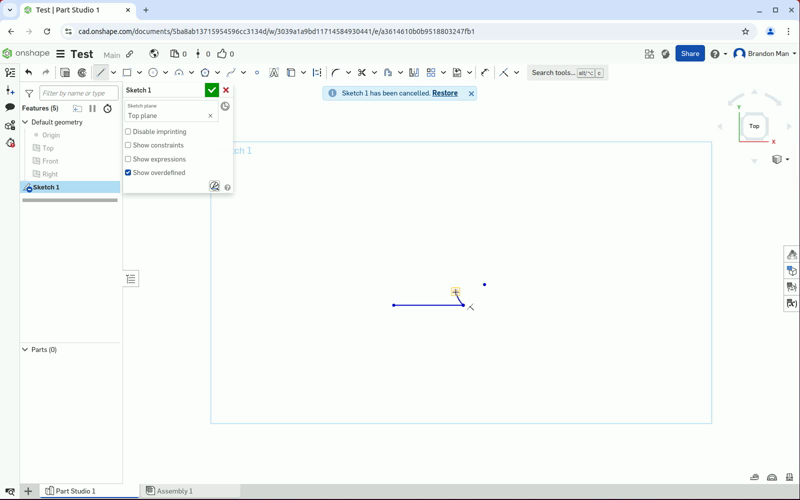
mouse_move(485, 291)
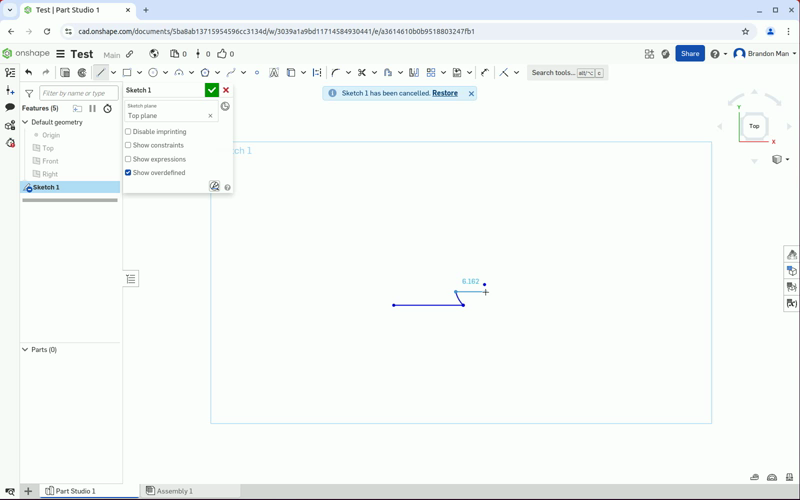
mouse_move(403, 291)
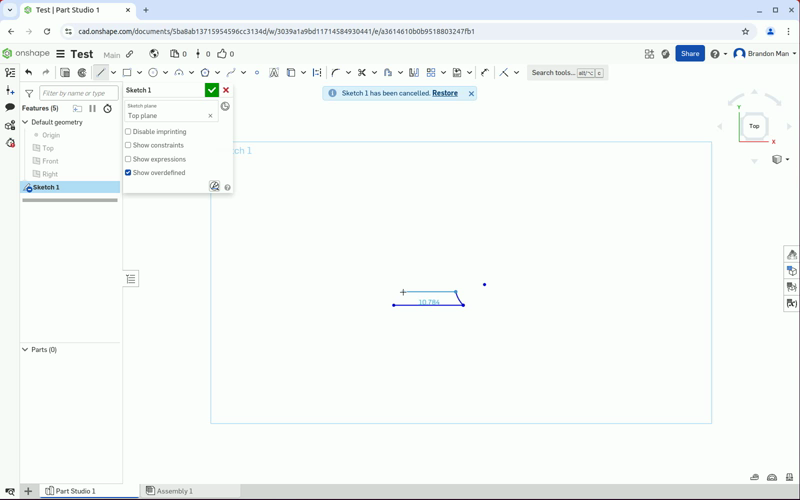
click(403, 291)
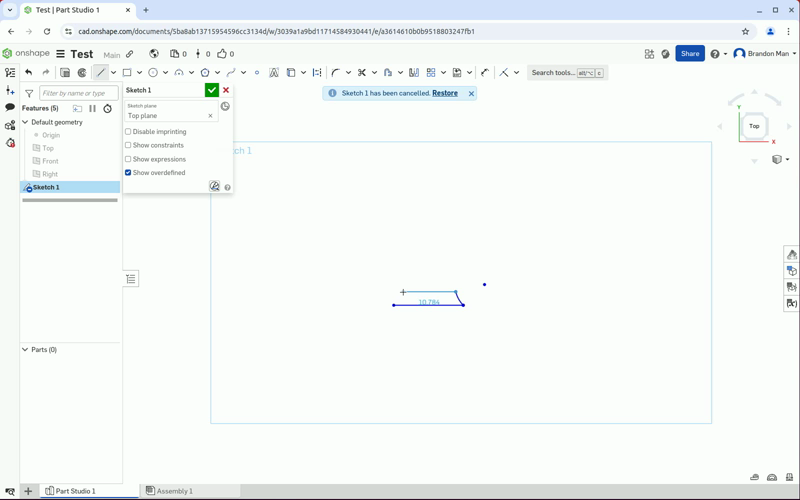
key_up(shift)
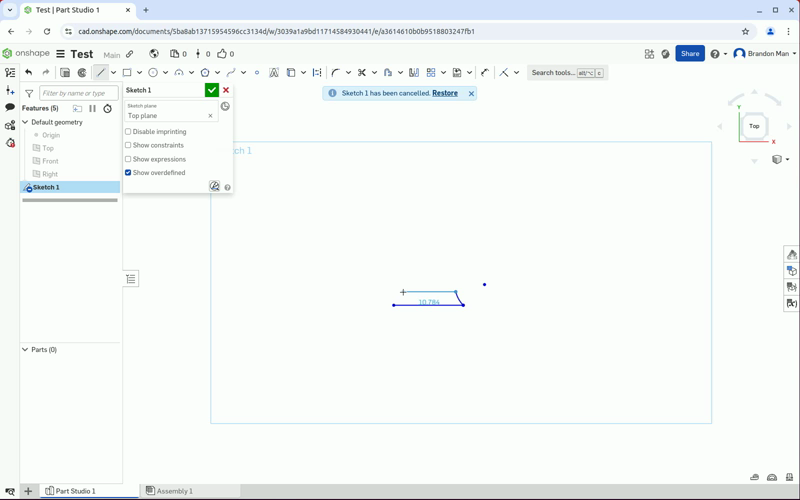
key(esc)
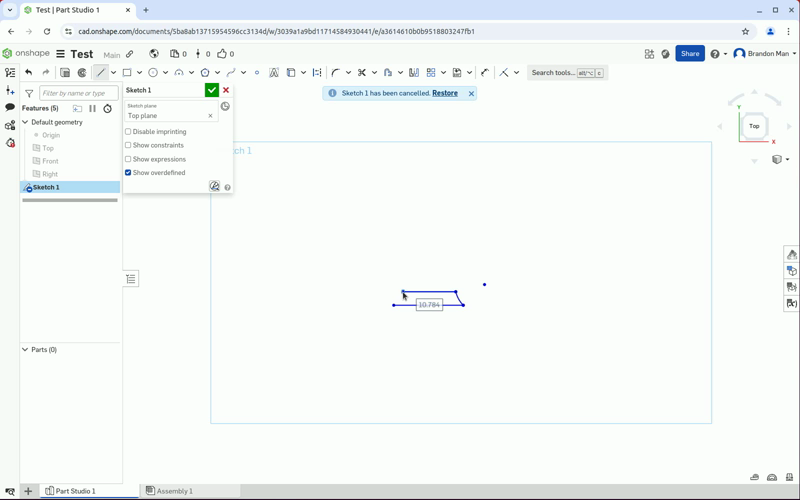
key(a)
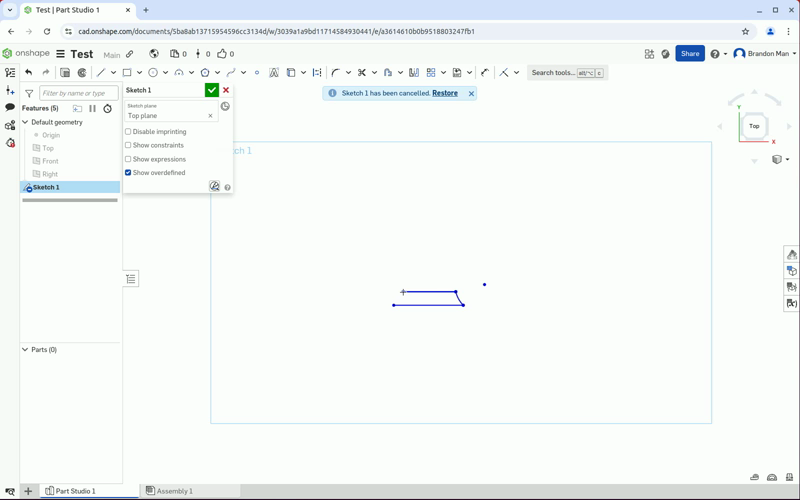
mouse_move(403, 291)
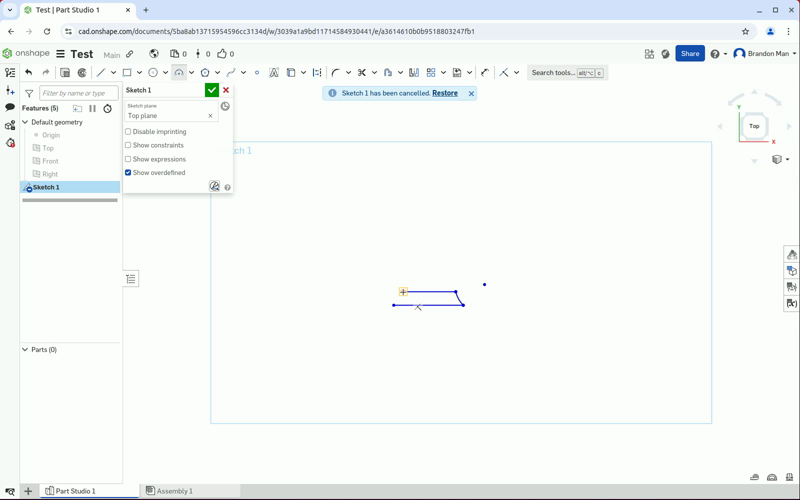
click(403, 291)
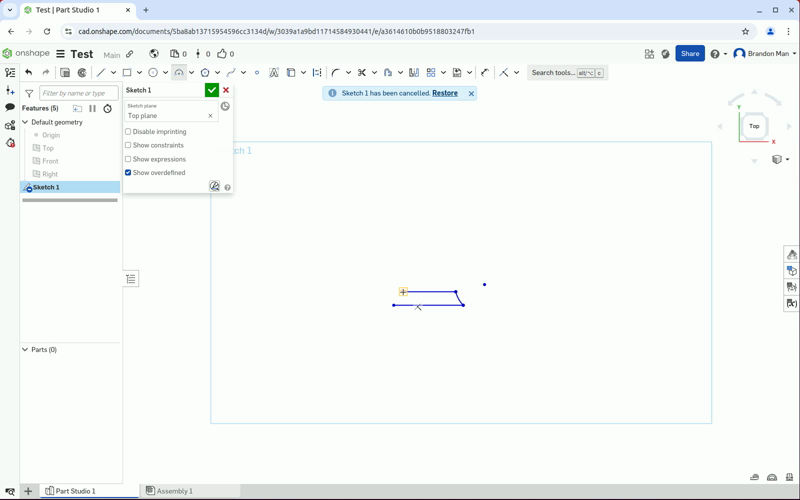
mouse_move(393, 305)
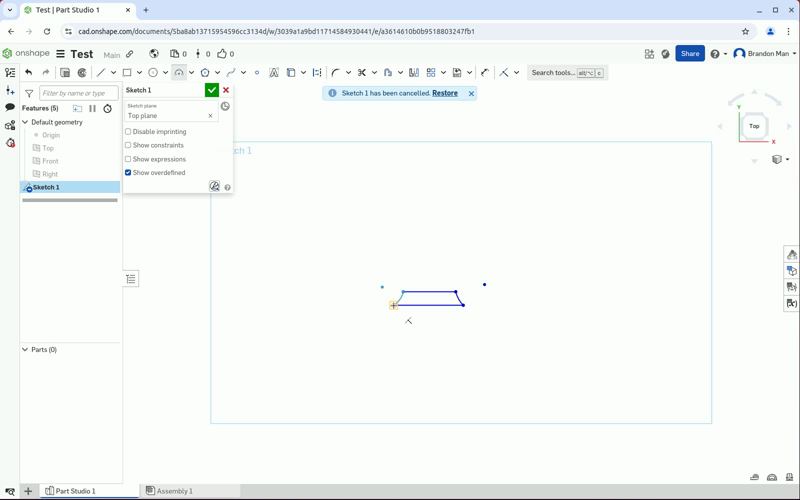
click(393, 305)
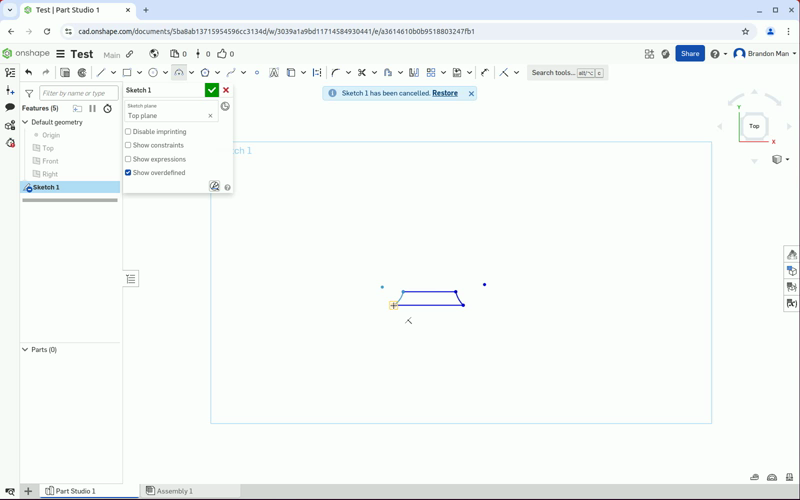
key_down(shift)
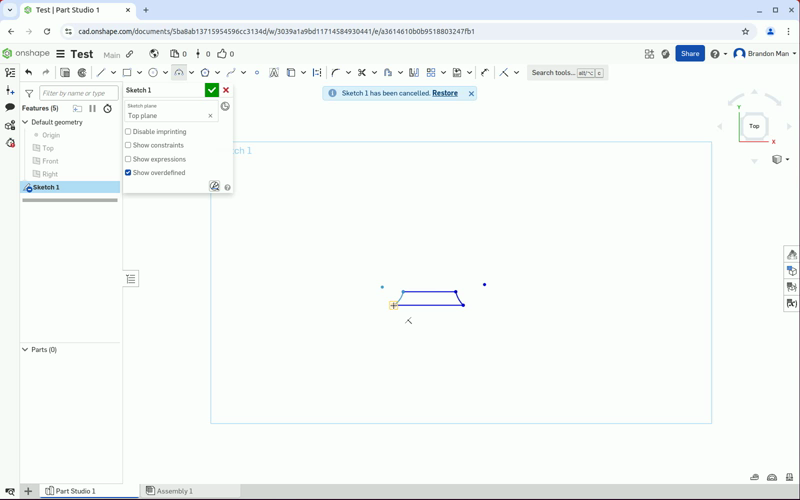
mouse_move(399, 299)
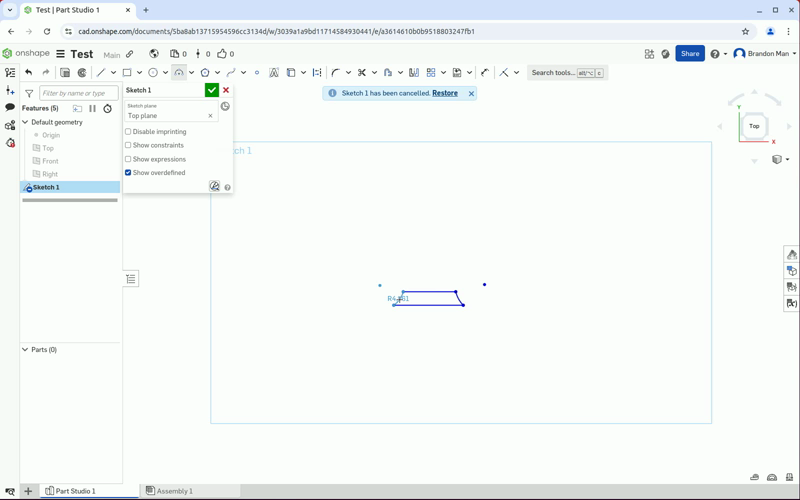
click(399, 299)
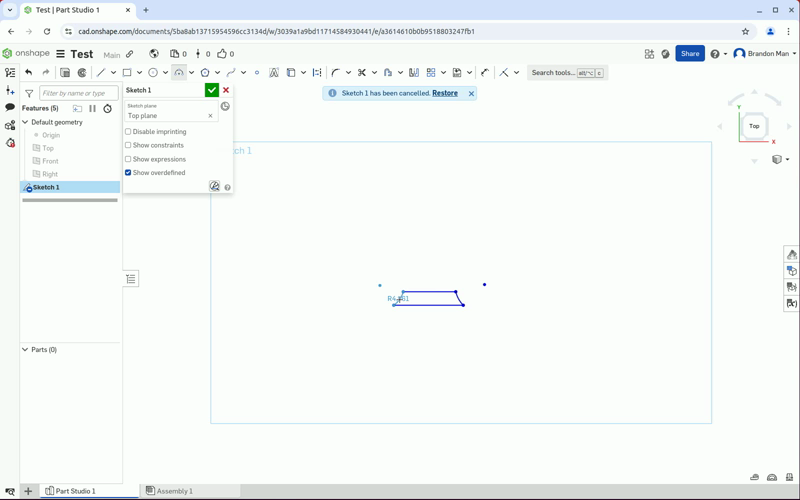
key_up(shift)
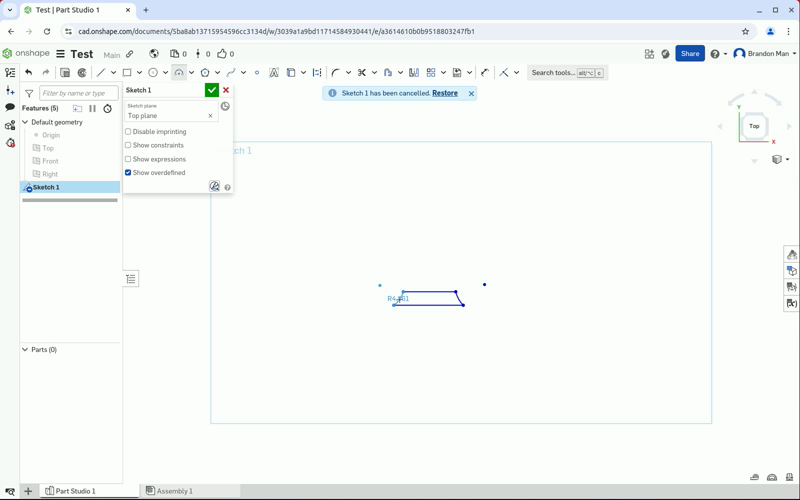
key(esc)
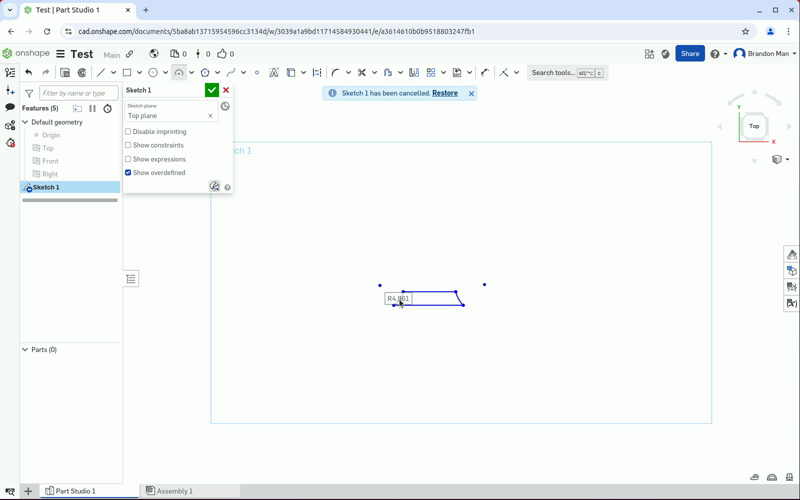
mouse_move(438, 302)
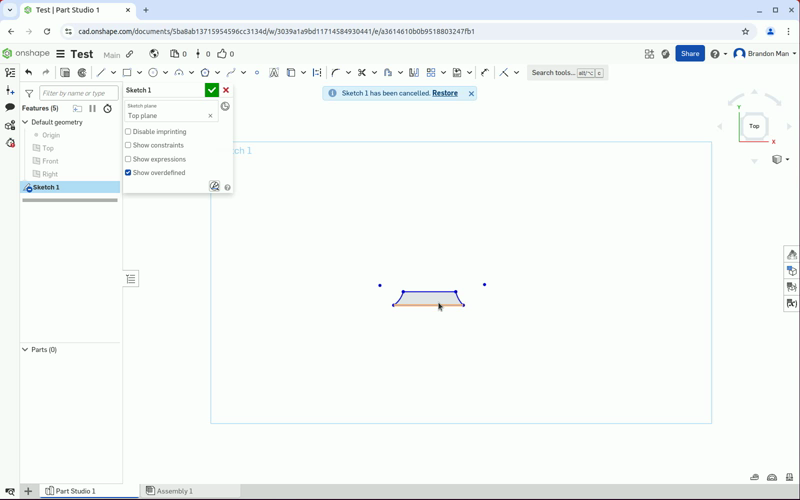
scroll(6)
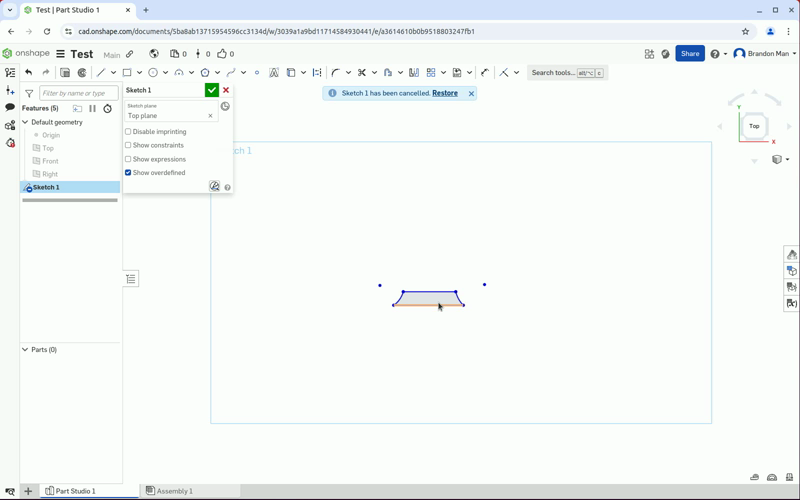
scroll(6)
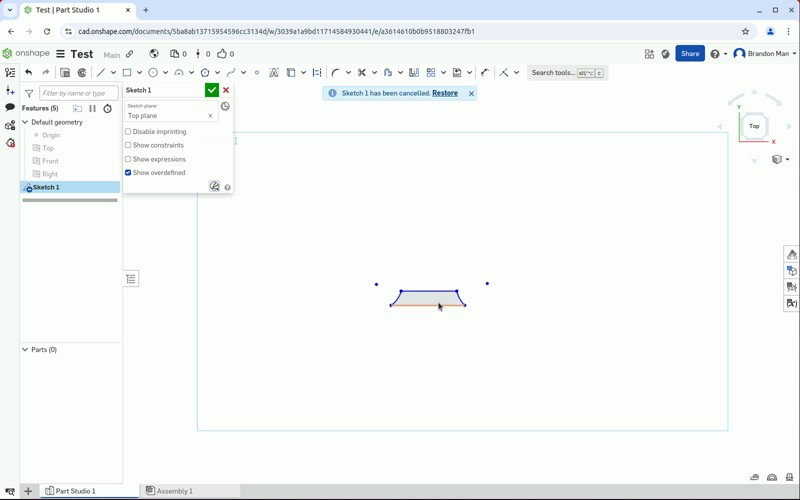
scroll(6)
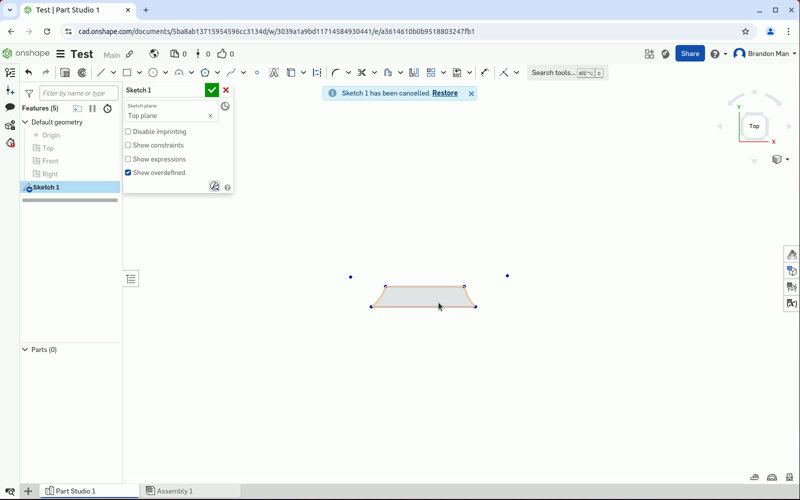
scroll(6)
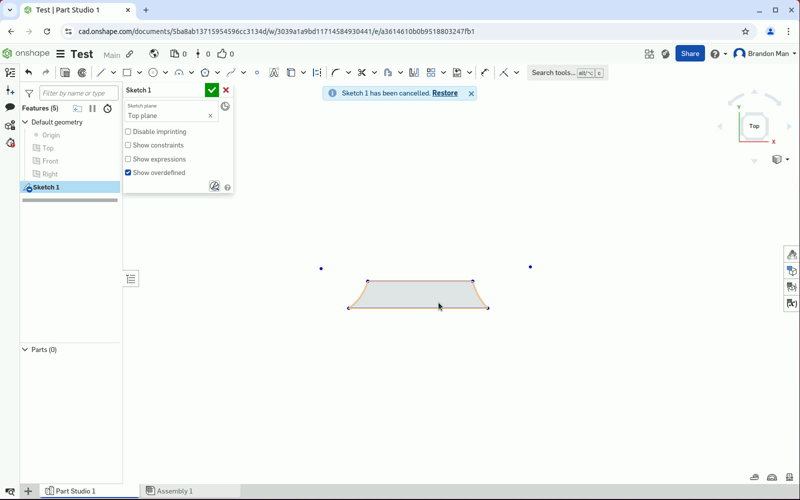
scroll(6)
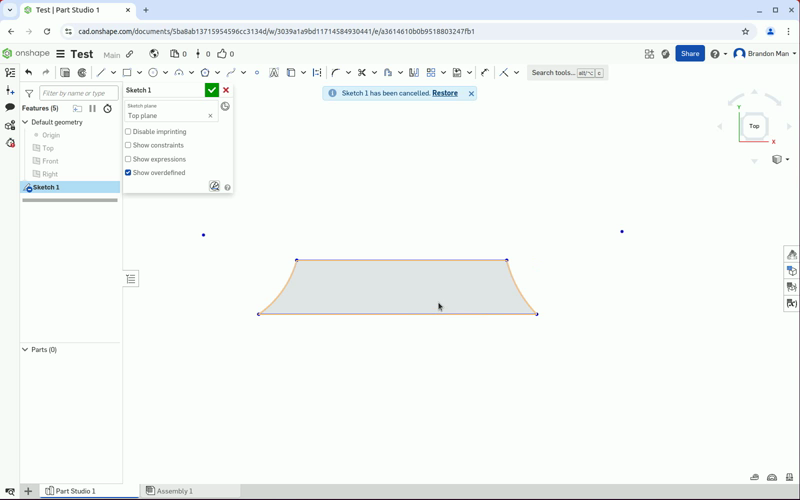
scroll(6)
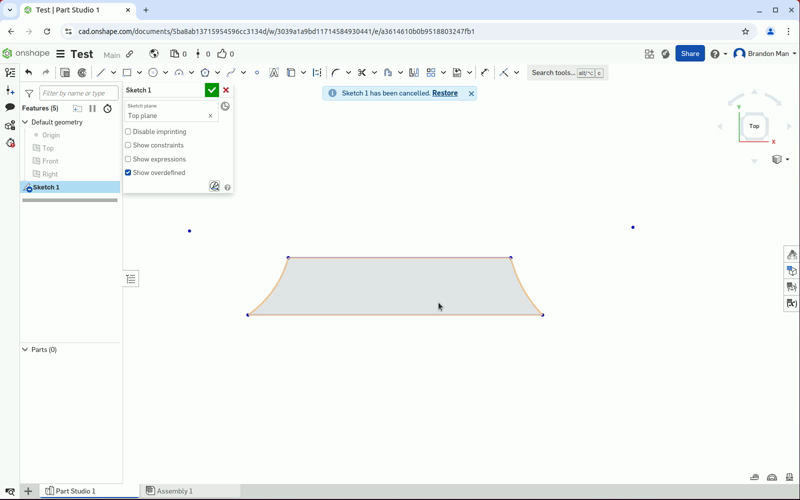
scroll(6)
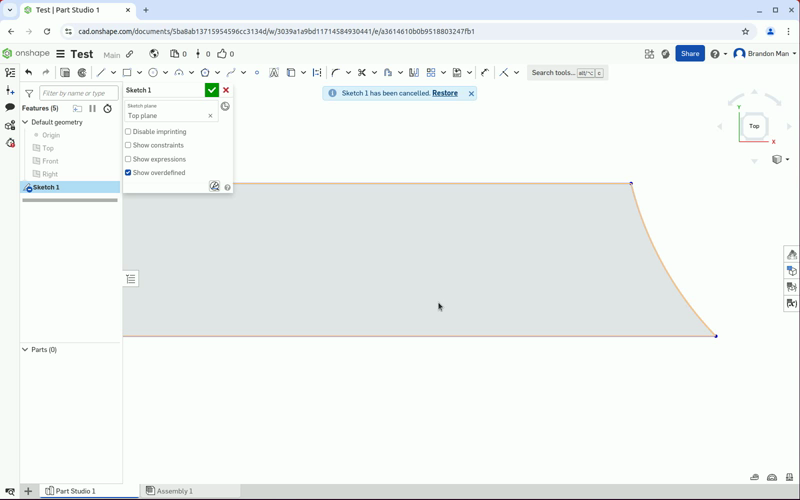
click(438, 302)
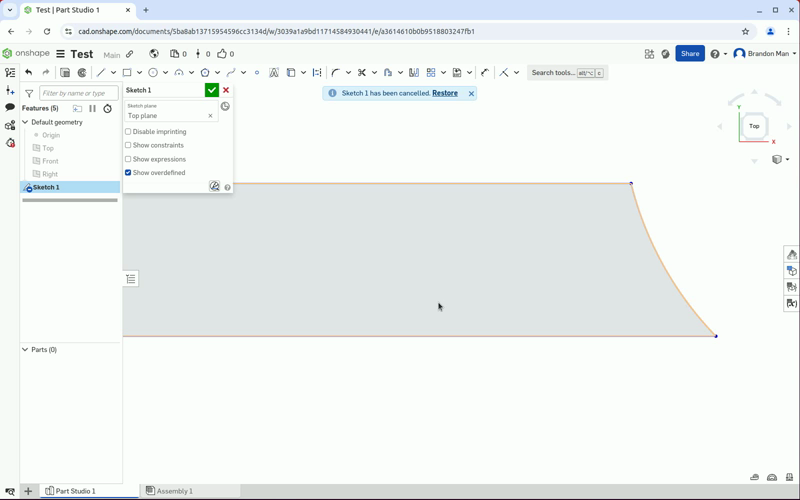
scroll(-6)
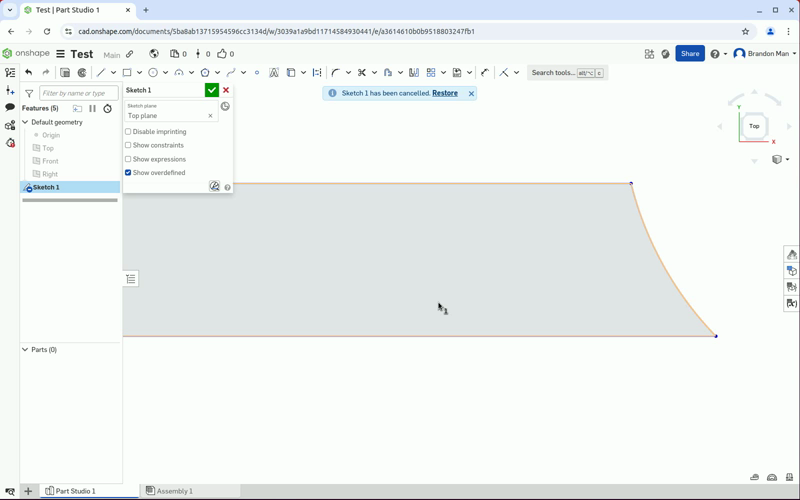
scroll(-6)
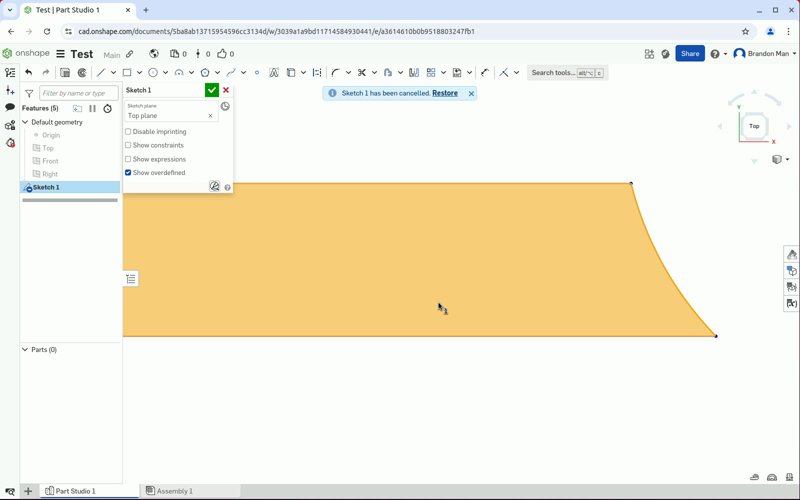
scroll(-6)
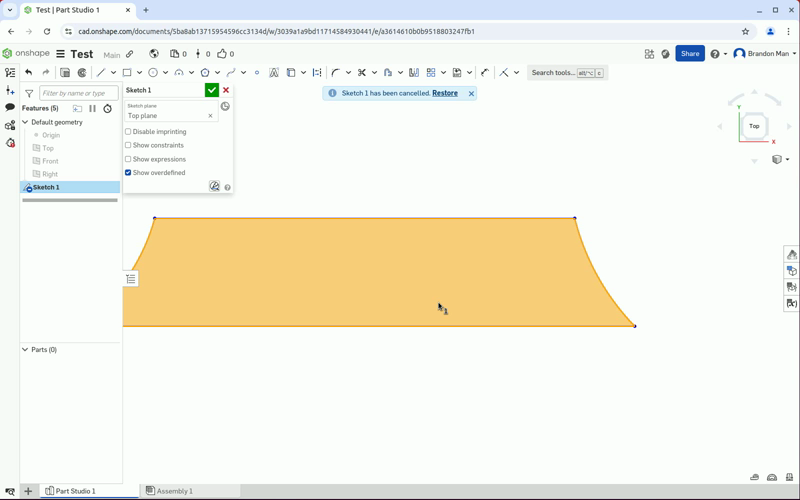
scroll(-6)
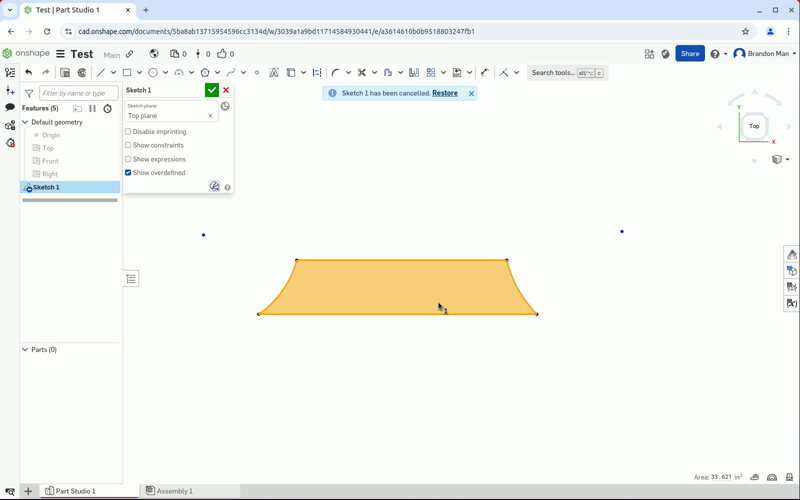
scroll(-6)
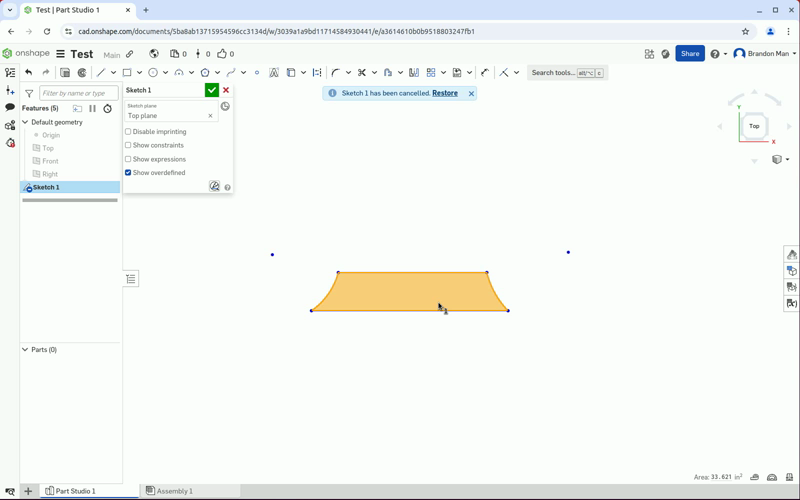
scroll(-6)
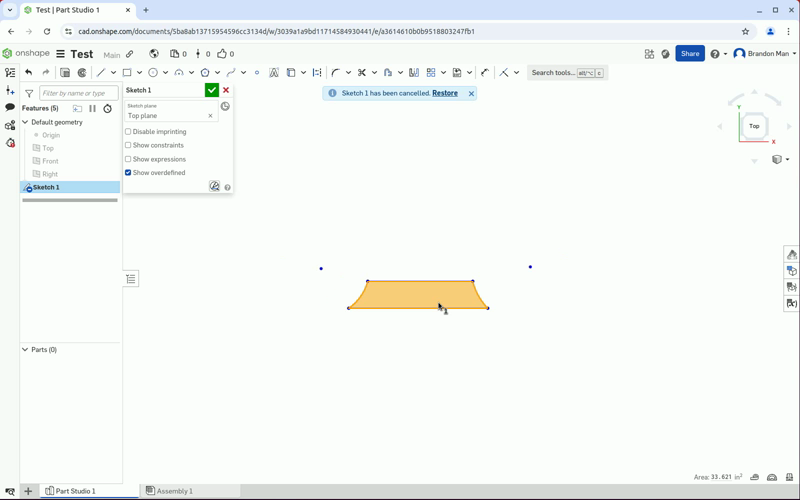
scroll(-6)
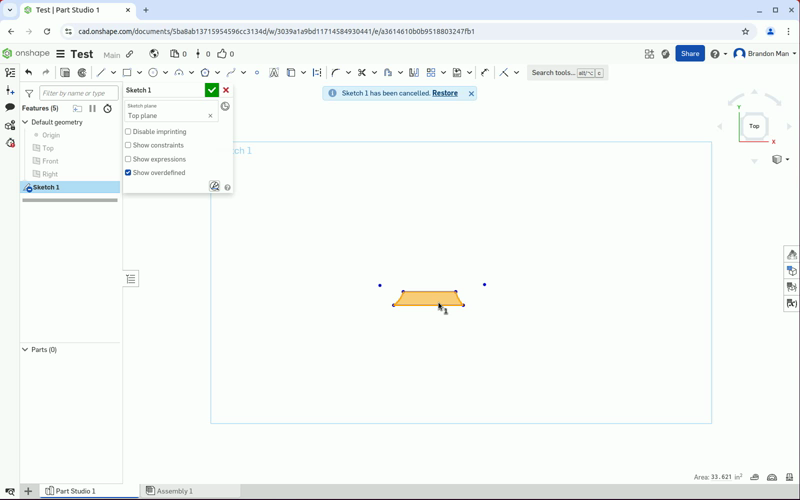
mouse_move(73, 352)
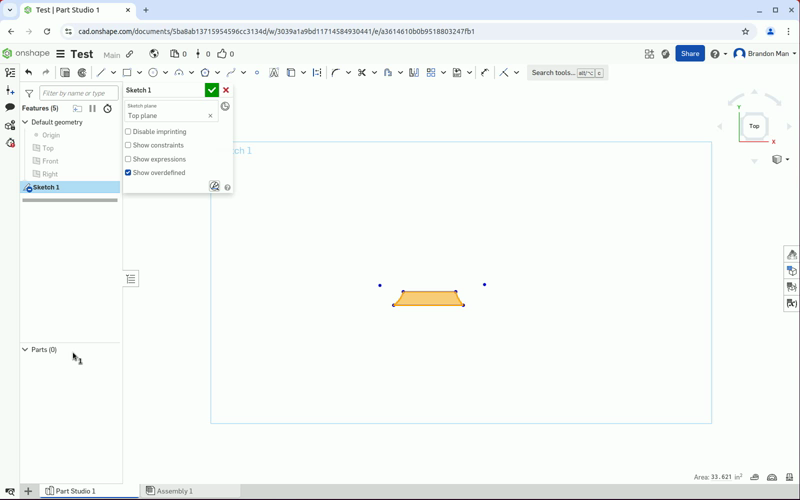
key(shift+y)
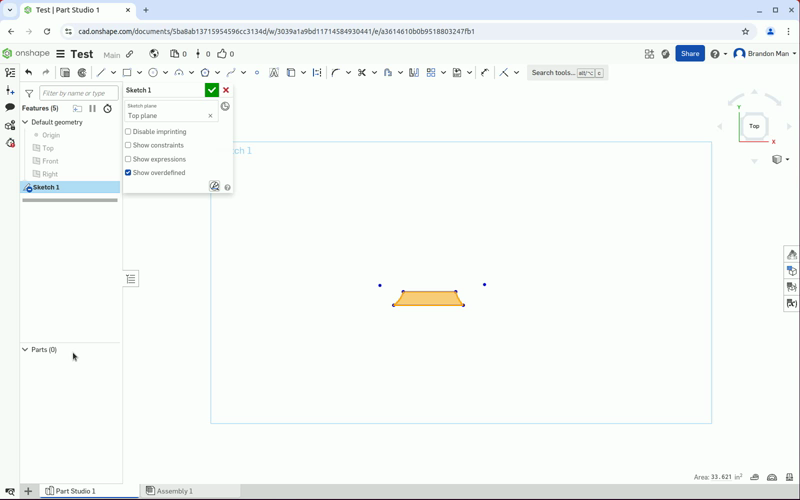
key(shift+e)
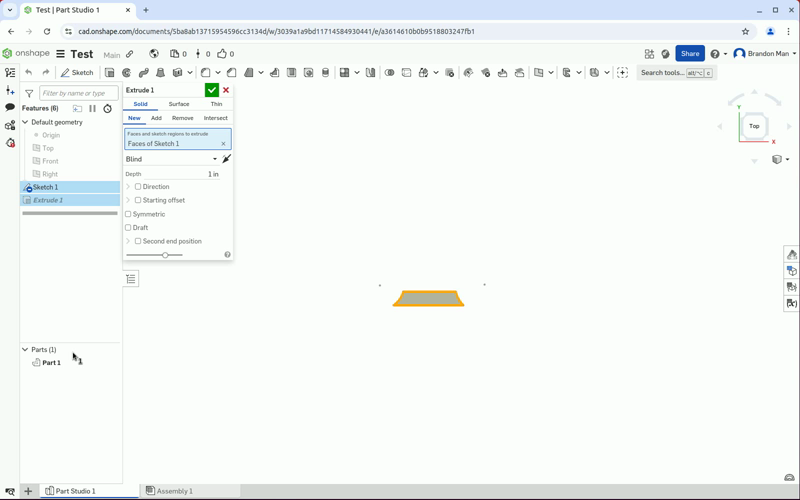
mouse_move(143, 106)
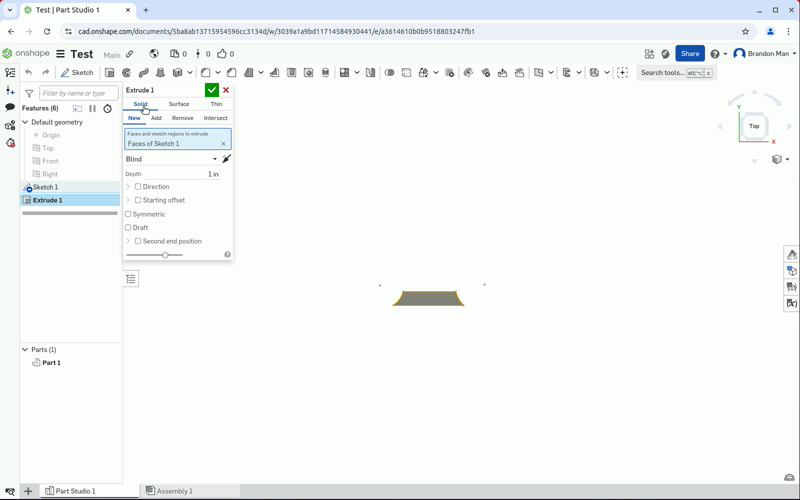
click(143, 106)
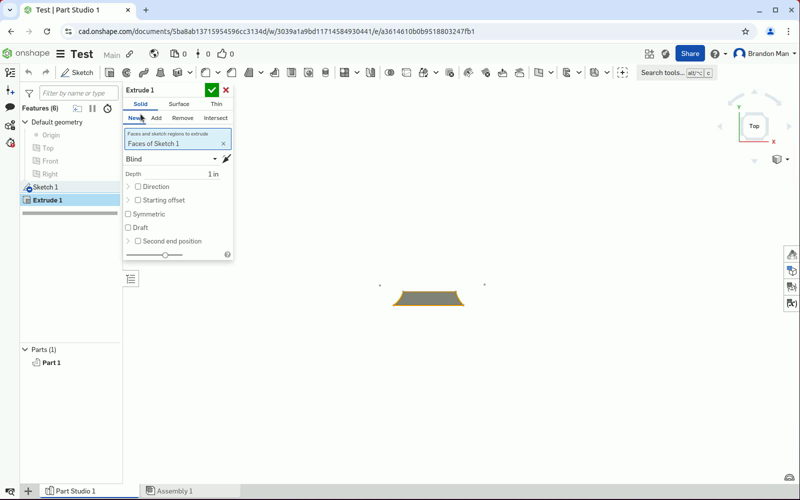
mouse_move(137, 120)
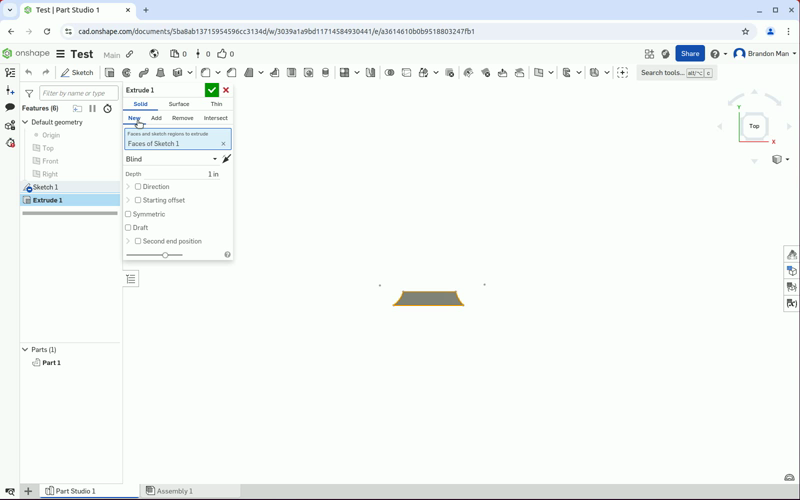
click(137, 120)
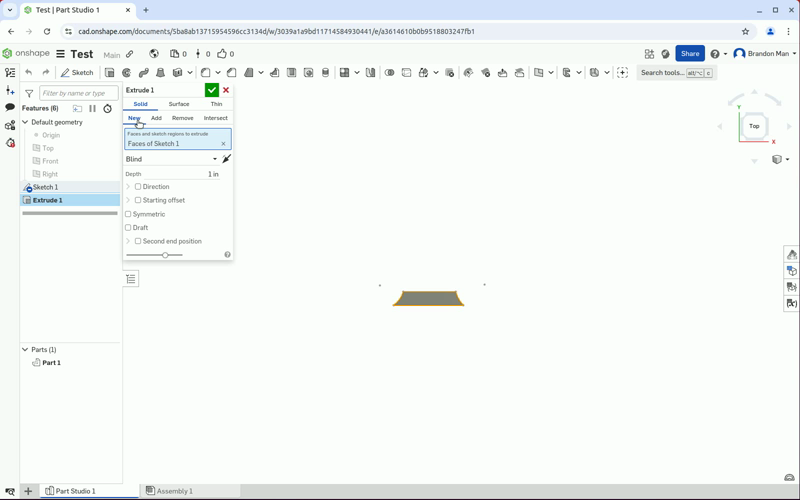
key(tab, 4)
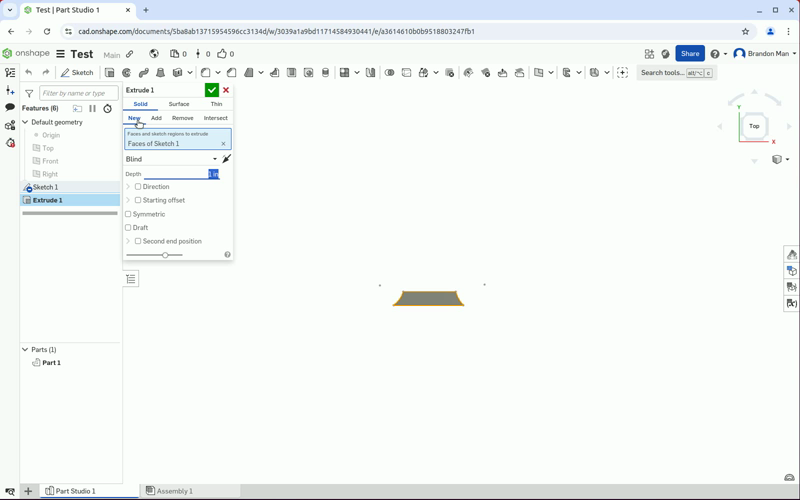
text(4.333)
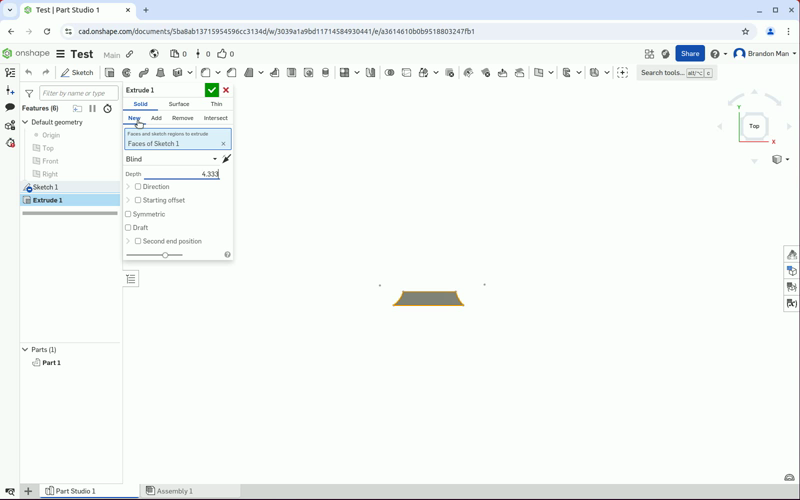
key(enter)
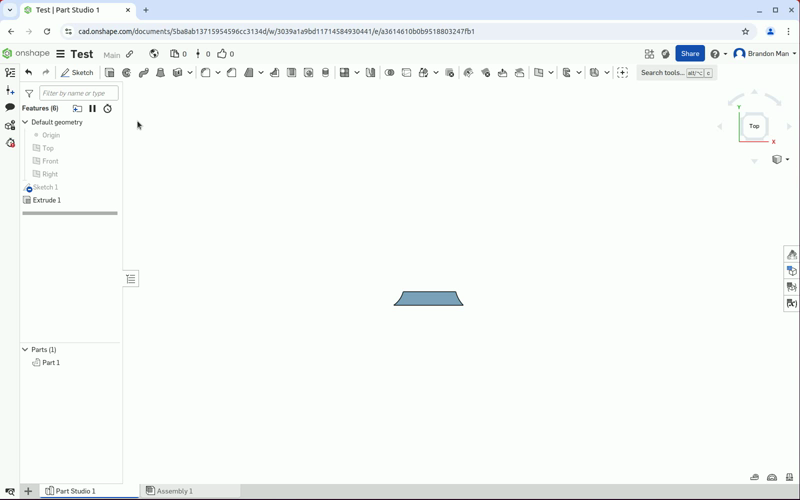
key(shift+h)
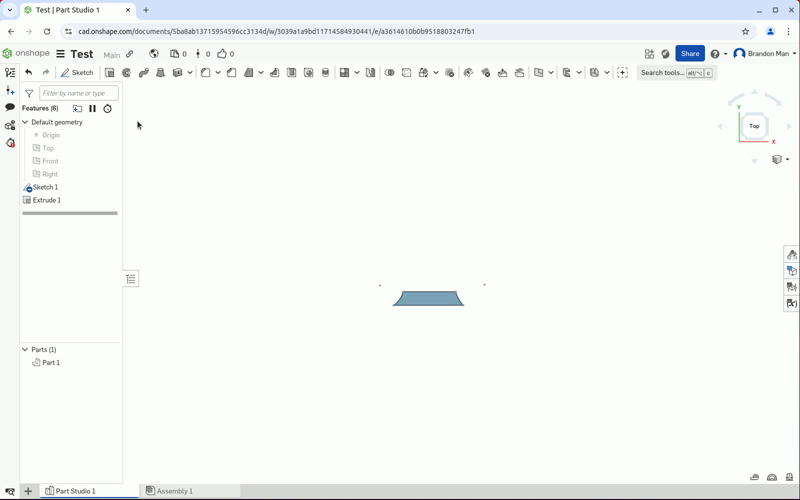
key(shift+h)
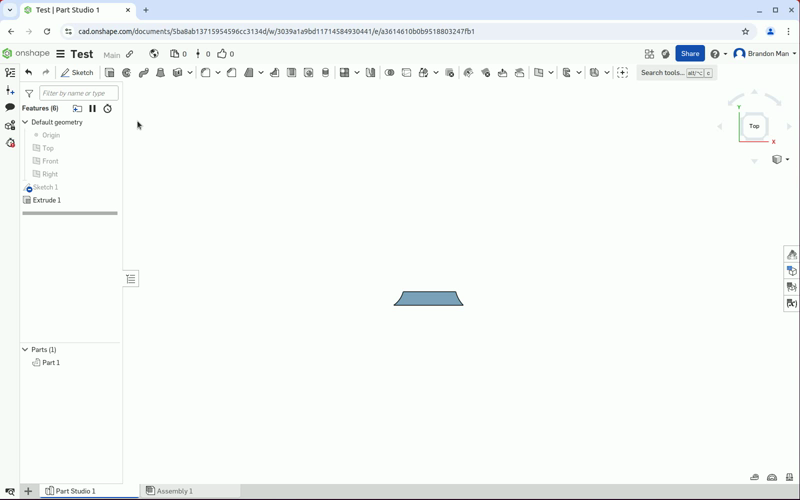
mouse_move(73, 189)
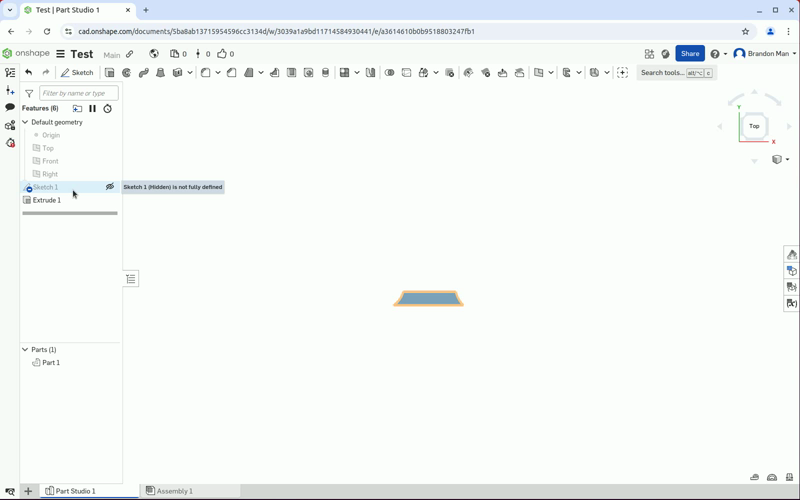
click(73, 189)
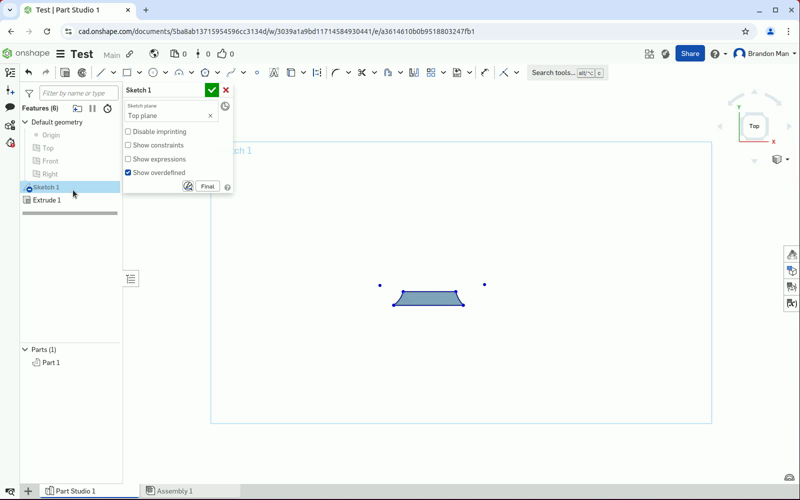
mouse_move(229, 92)
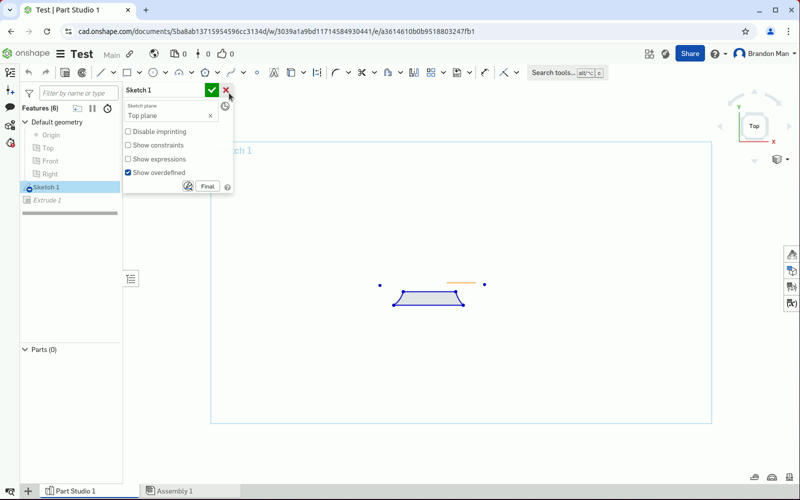
click(229, 92)
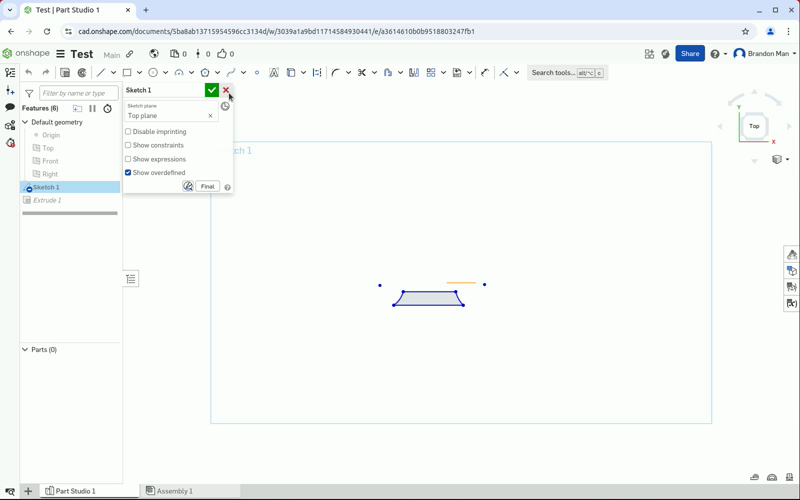
key(shift+s)
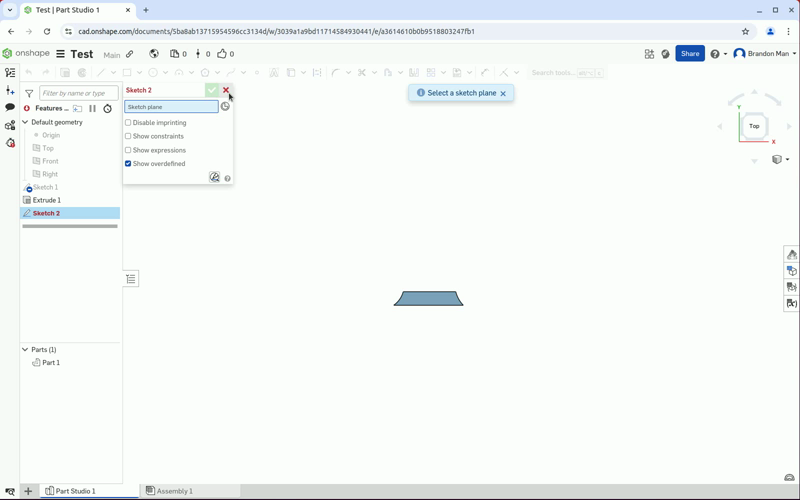
mouse_move(73, 150)
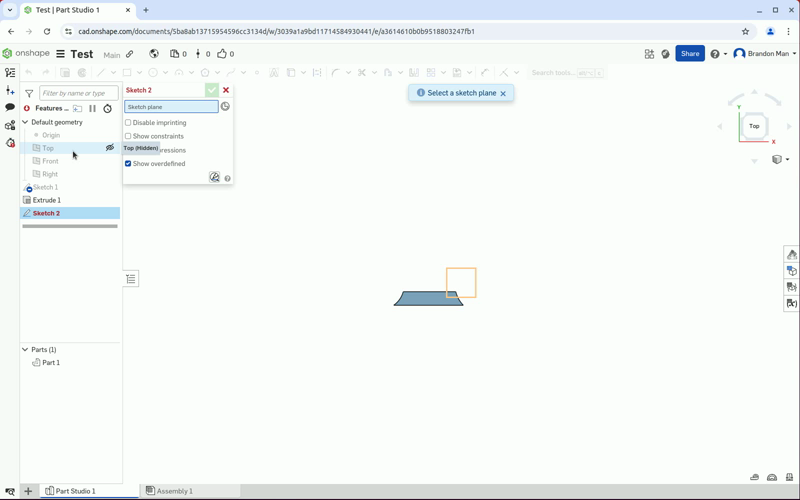
click(73, 150)
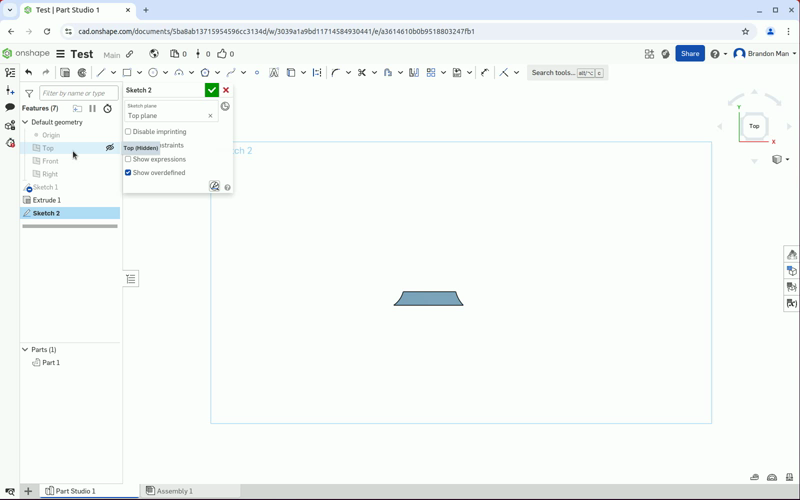
mouse_move(73, 352)
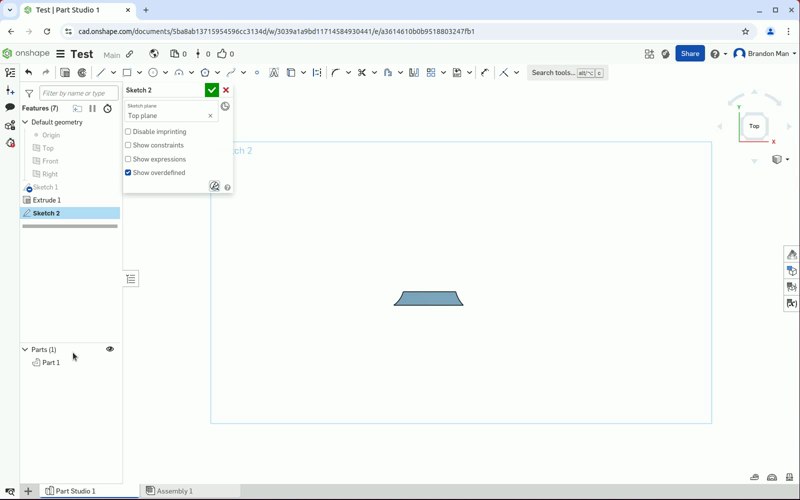
key(y)
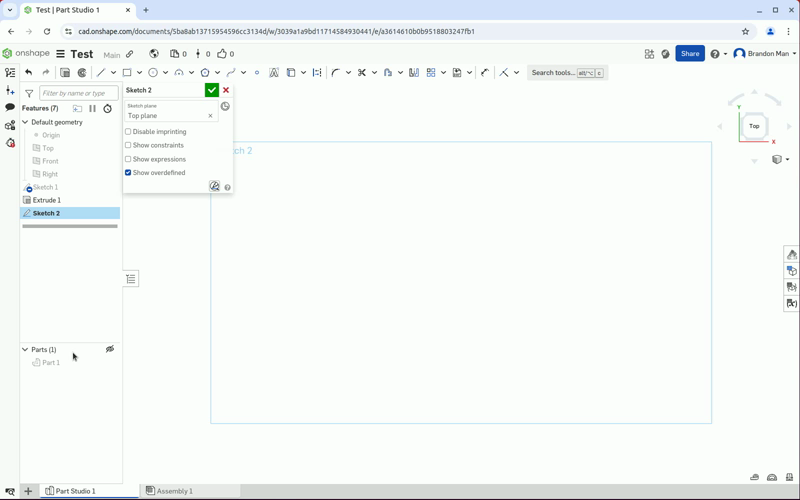
key(a)
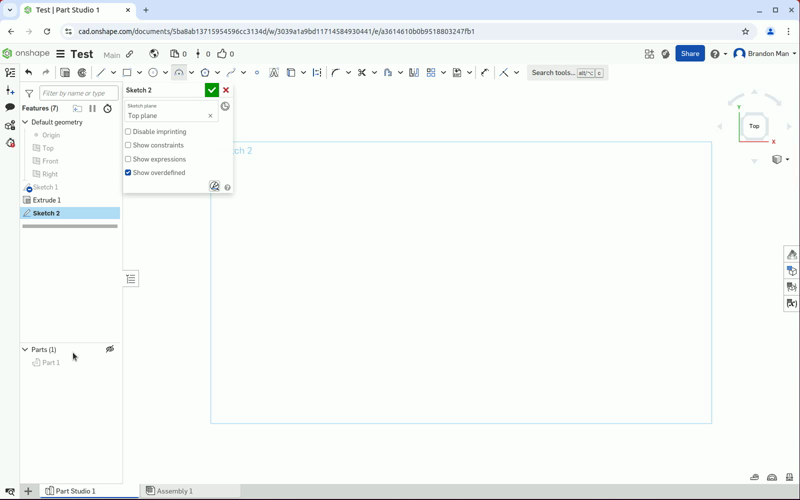
key_down(shift)
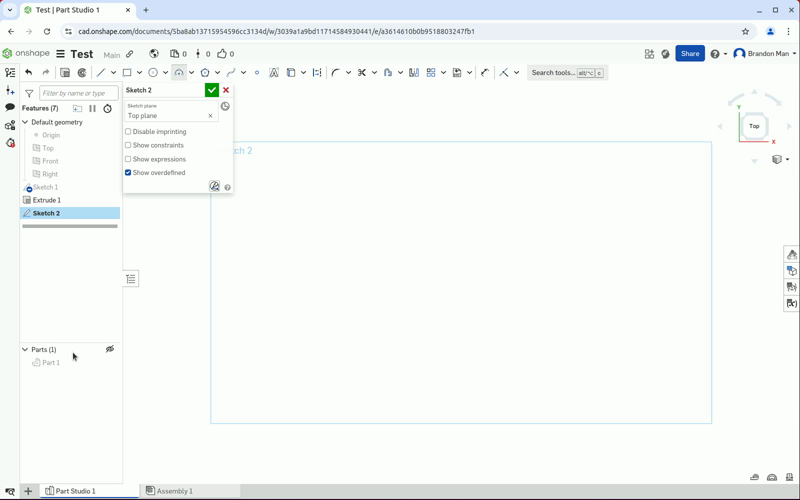
mouse_move(393, 260)
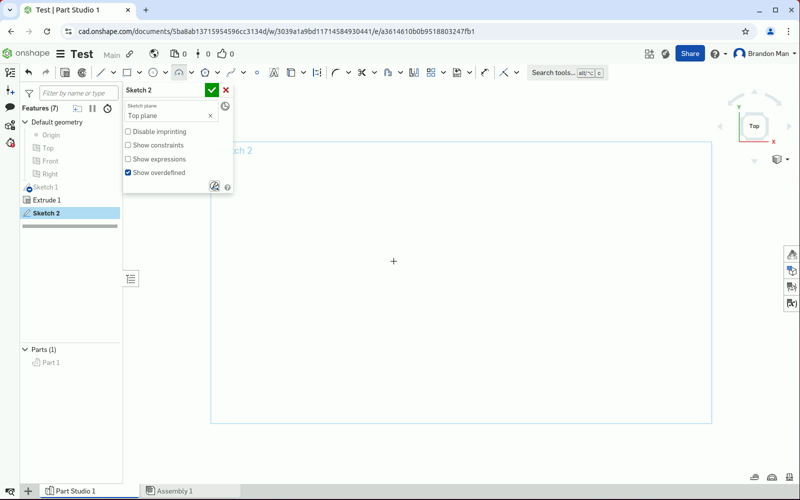
click(393, 260)
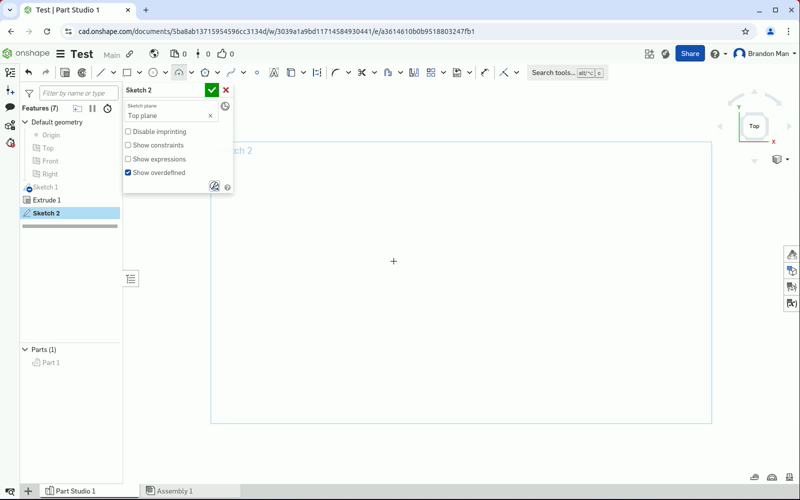
key_up(shift)
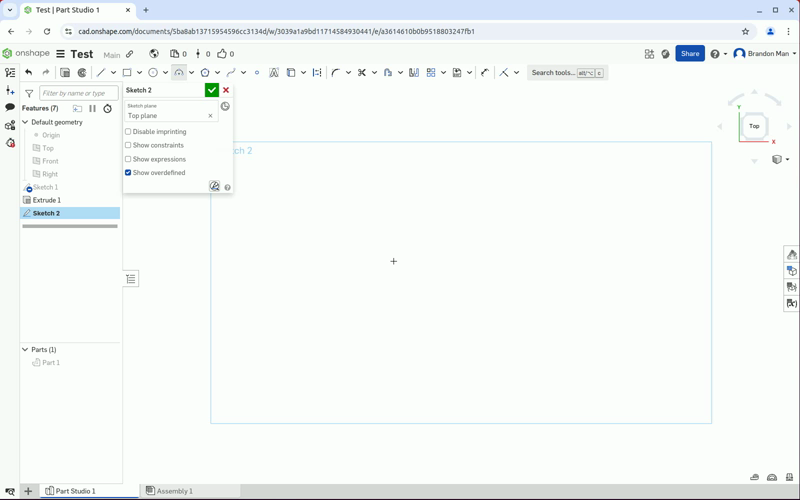
key_down(shift)
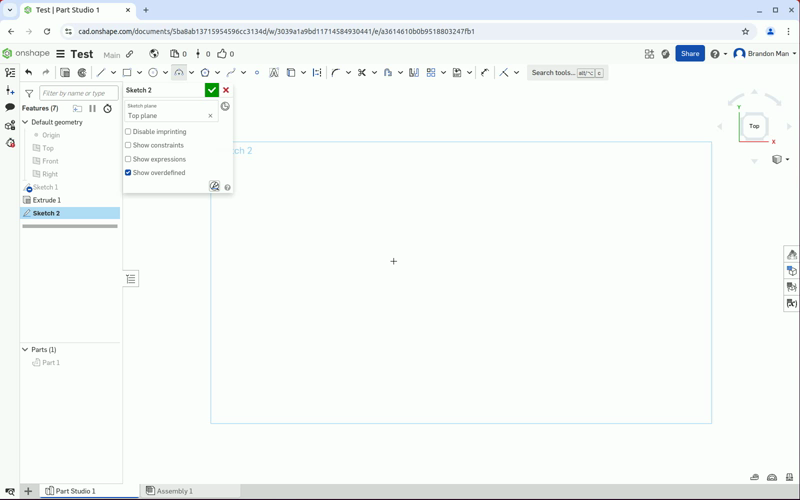
mouse_move(403, 273)
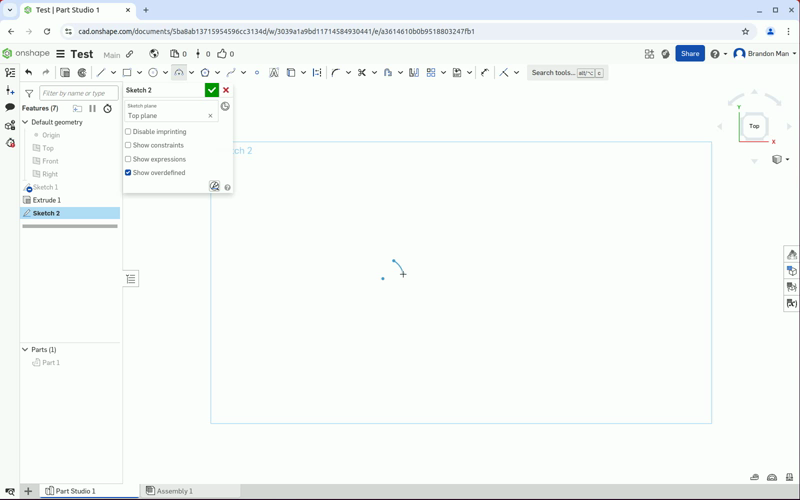
click(403, 273)
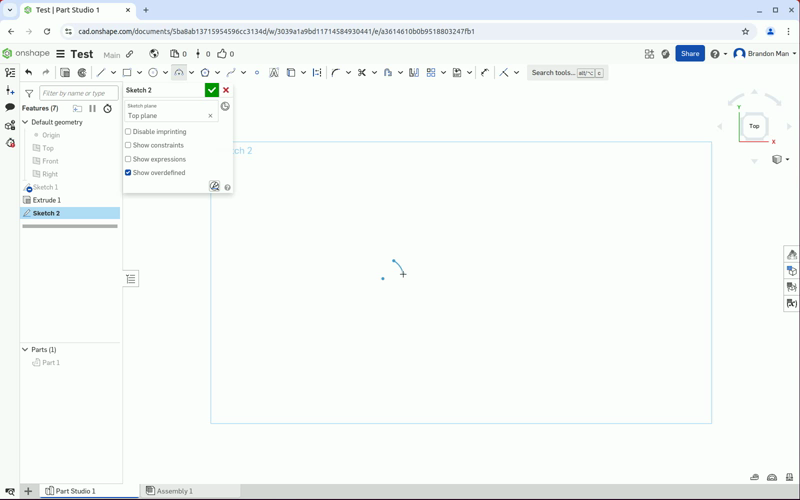
mouse_move(399, 266)
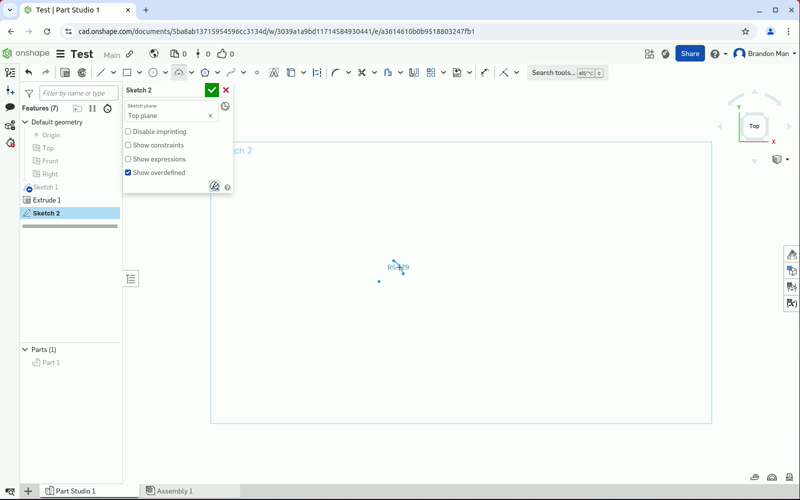
click(399, 266)
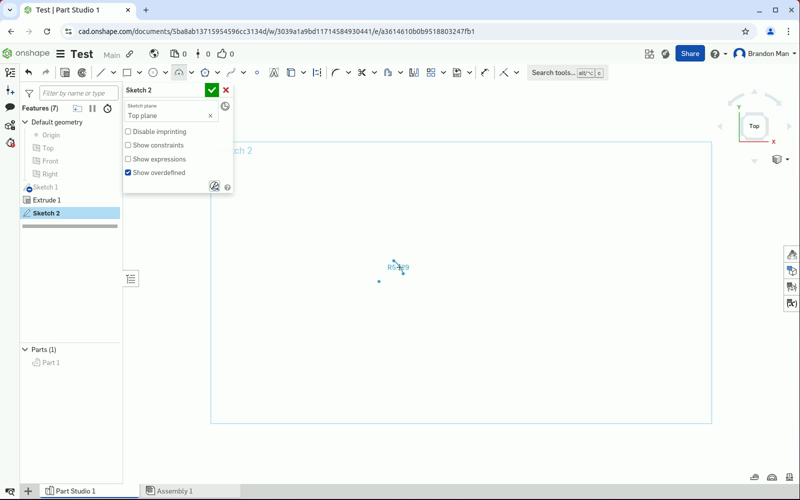
key_up(shift)
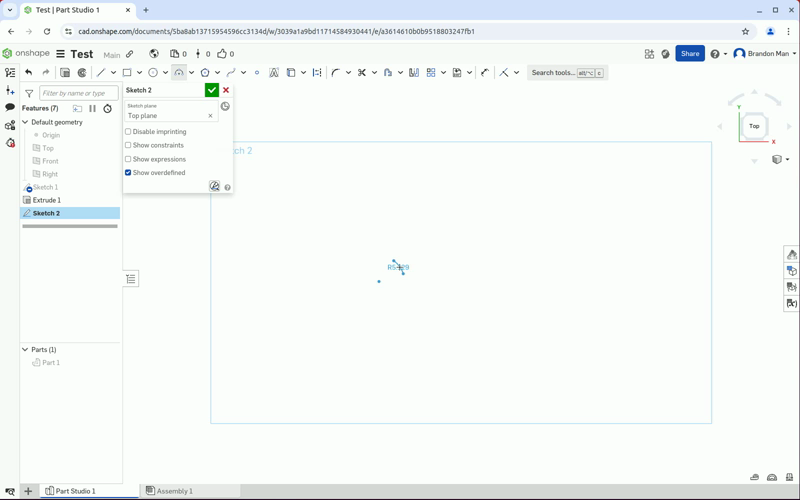
key(esc)
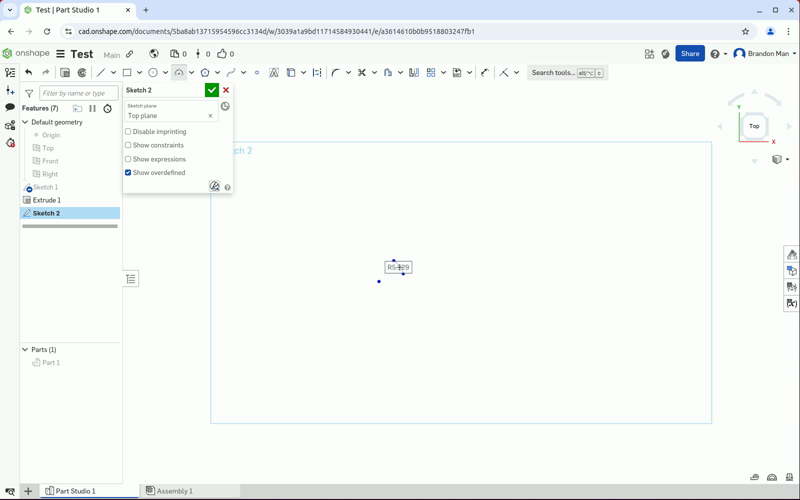
key(l)
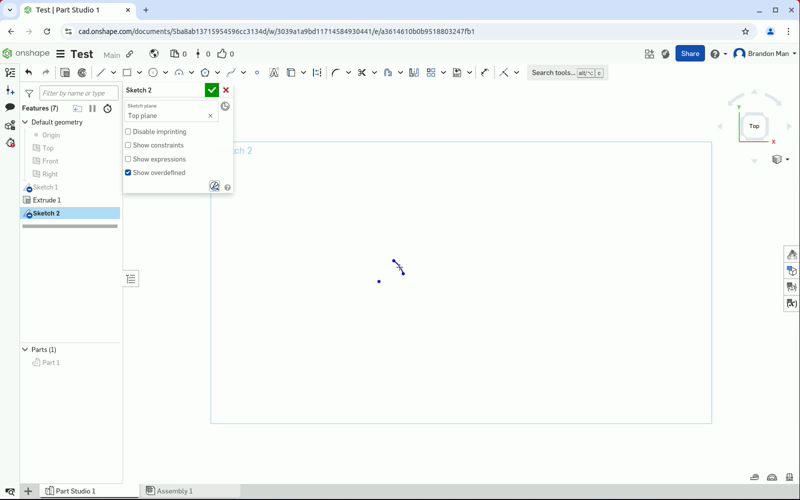
mouse_move(403, 273)
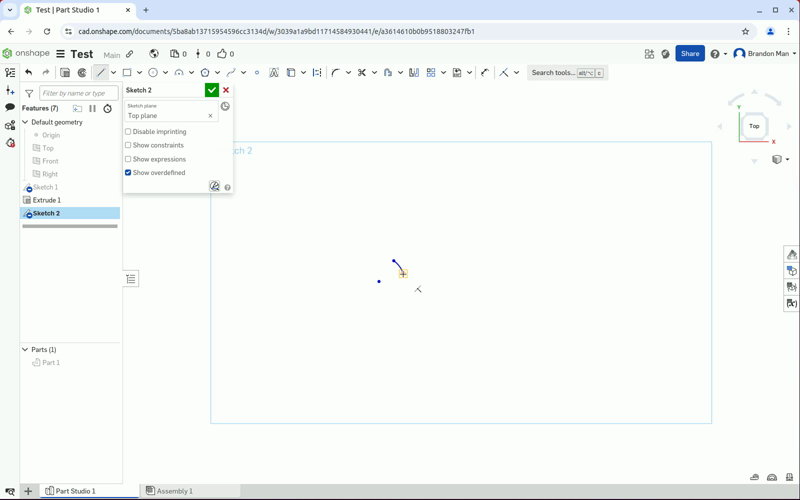
click(403, 273)
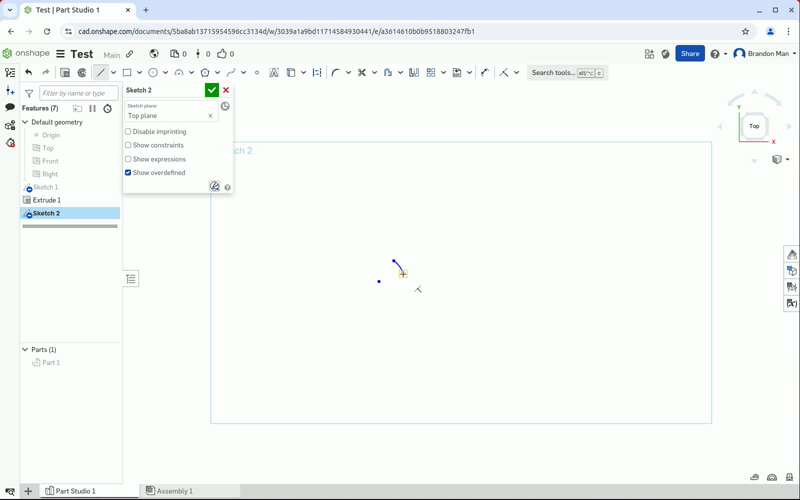
key_down(shift)
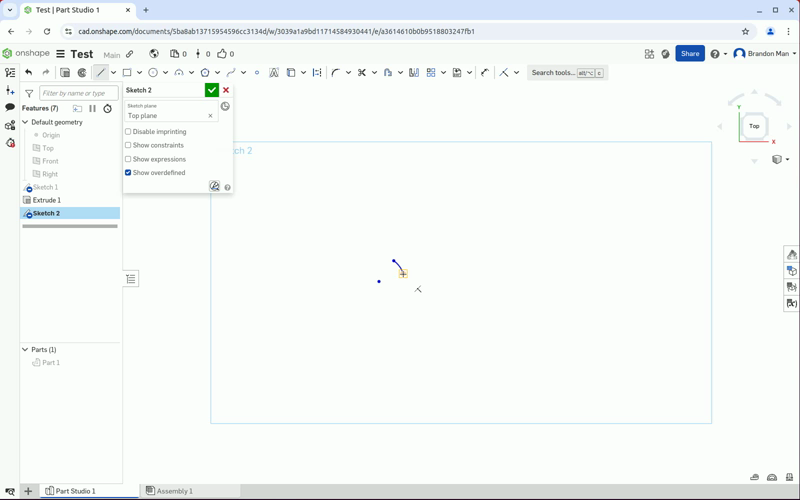
mouse_move(433, 273)
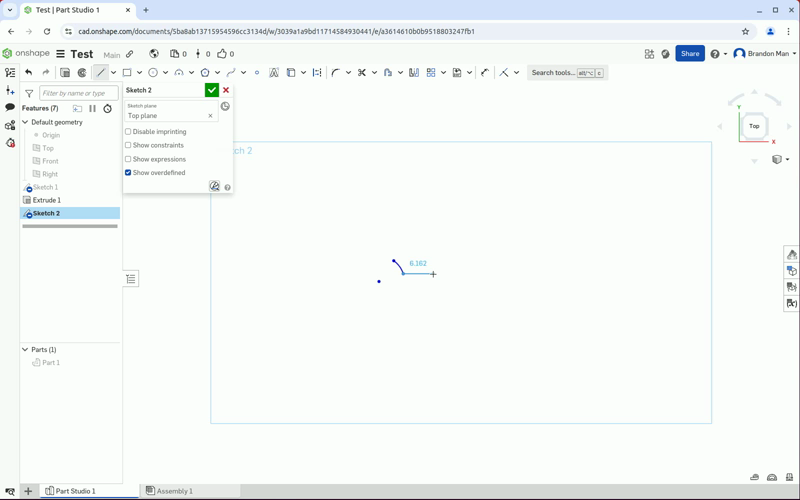
mouse_move(455, 273)
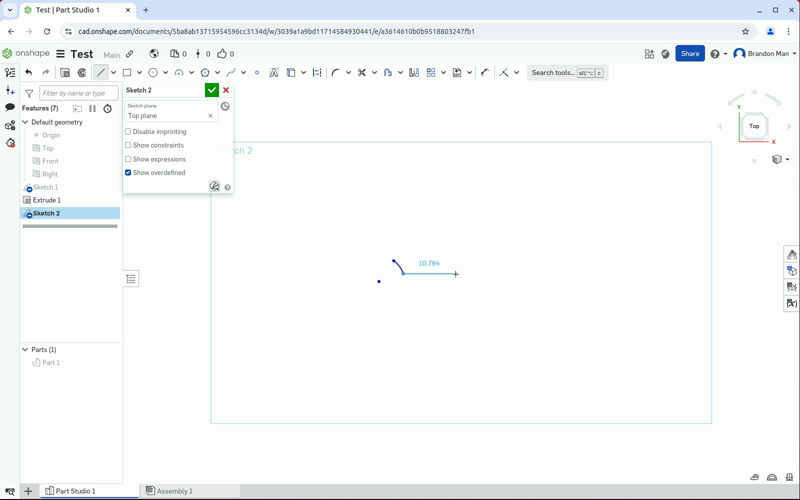
click(455, 273)
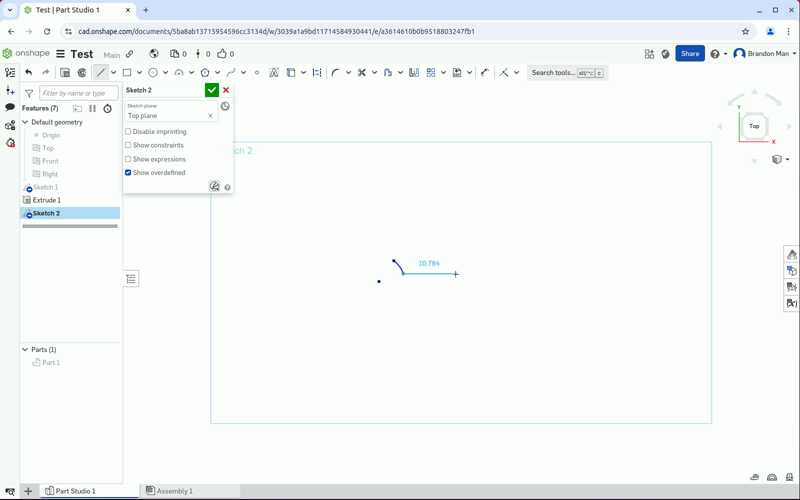
key_up(shift)
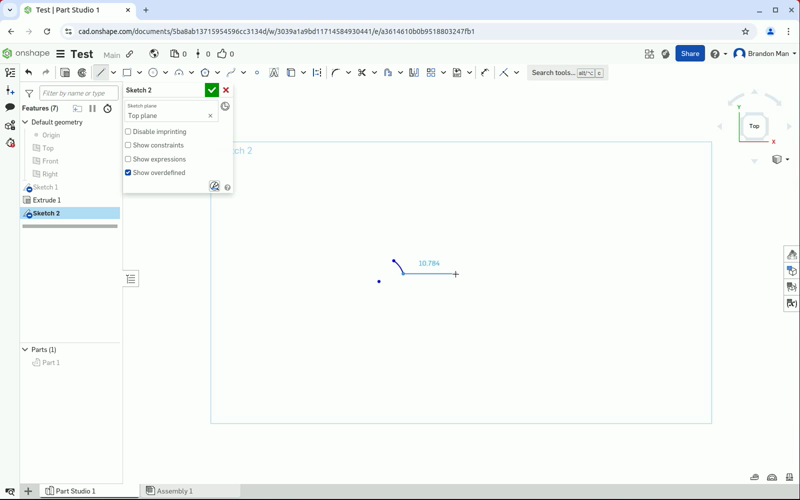
key(esc)
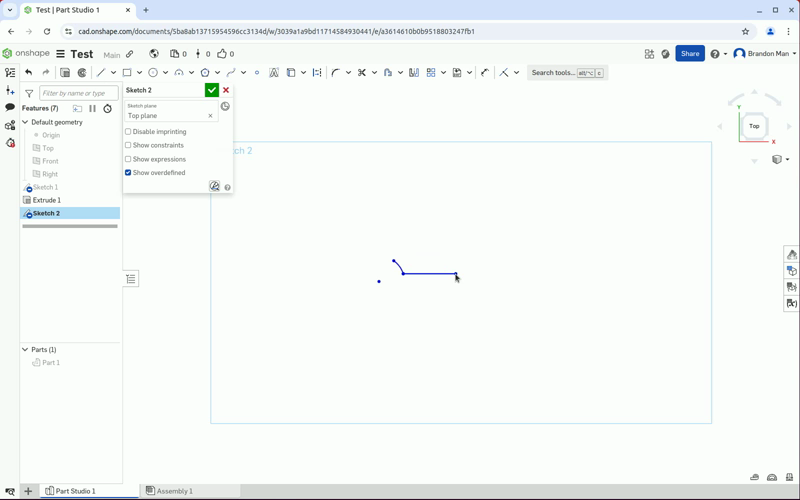
key(a)
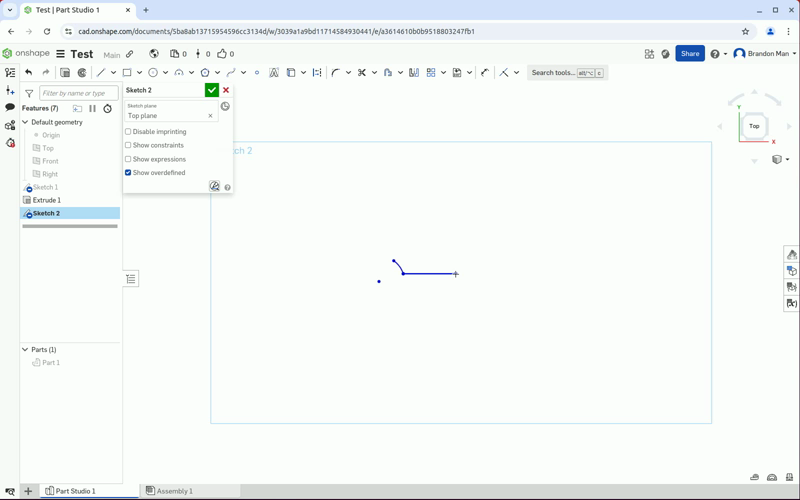
mouse_move(455, 273)
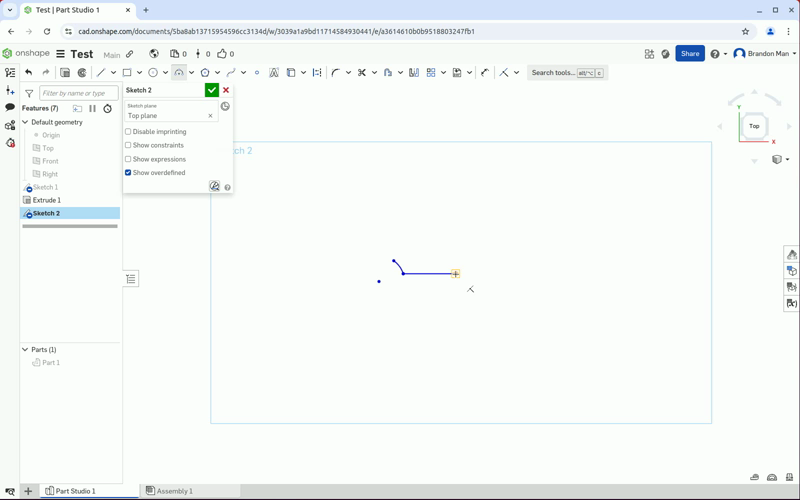
click(455, 273)
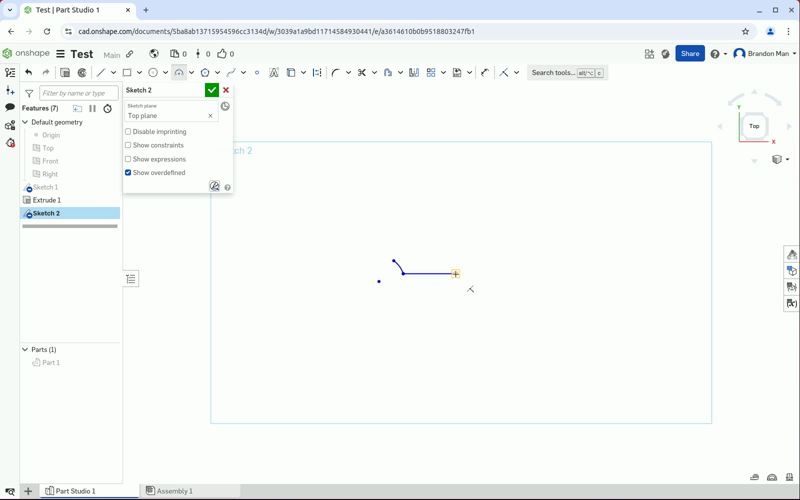
key_down(shift)
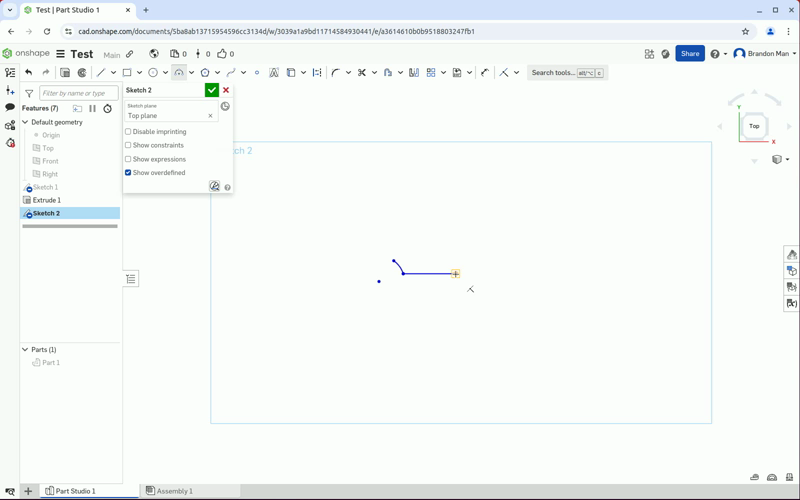
mouse_move(463, 260)
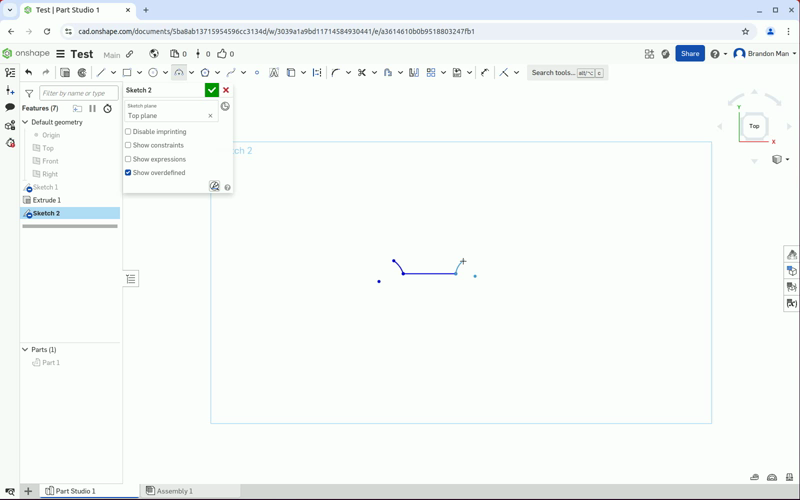
click(463, 260)
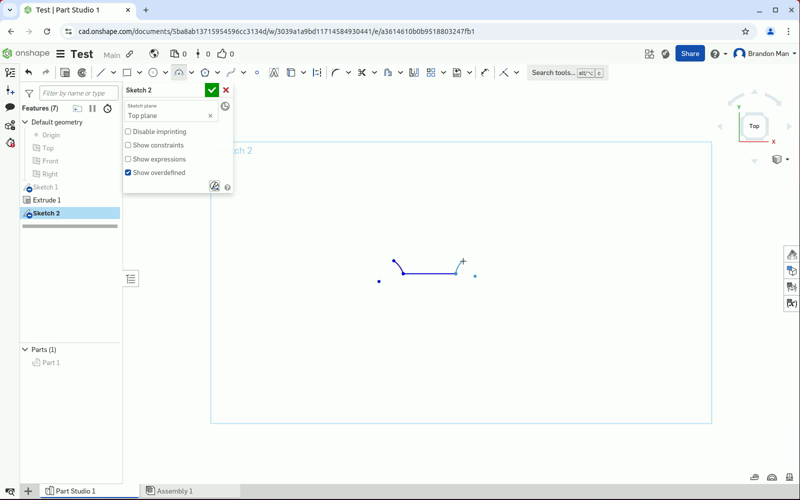
mouse_move(458, 266)
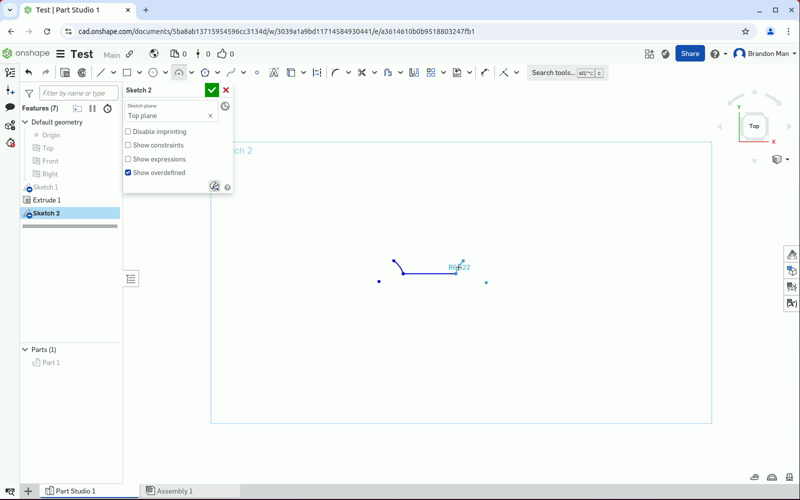
click(458, 266)
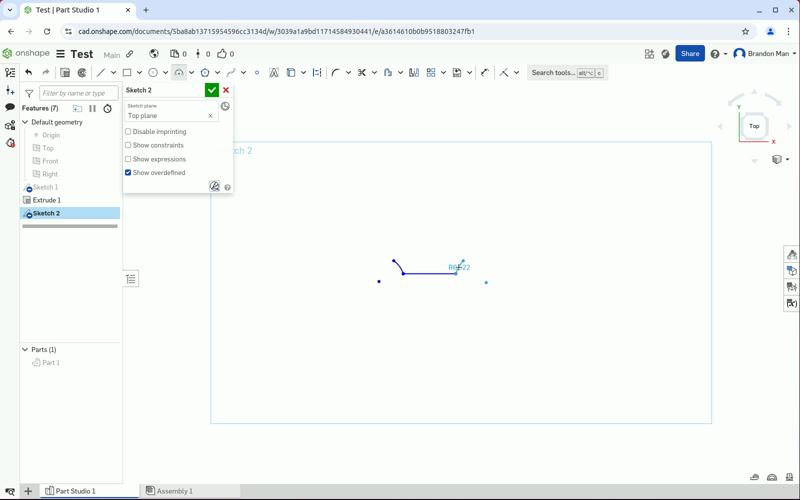
key_up(shift)
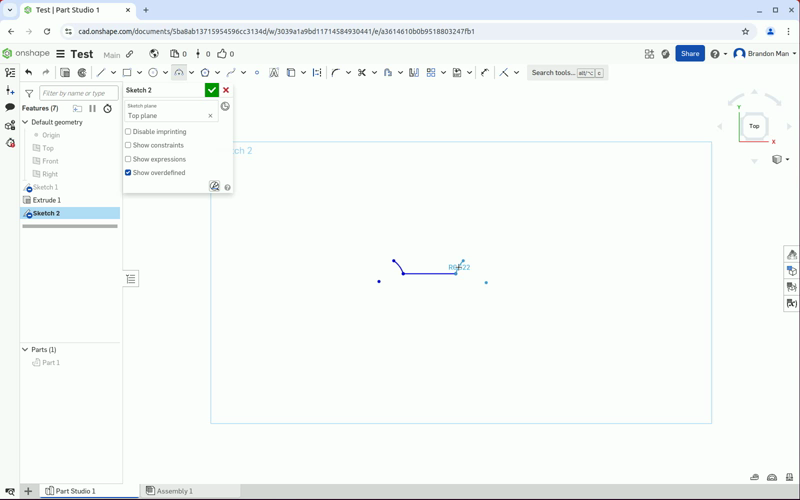
key(esc)
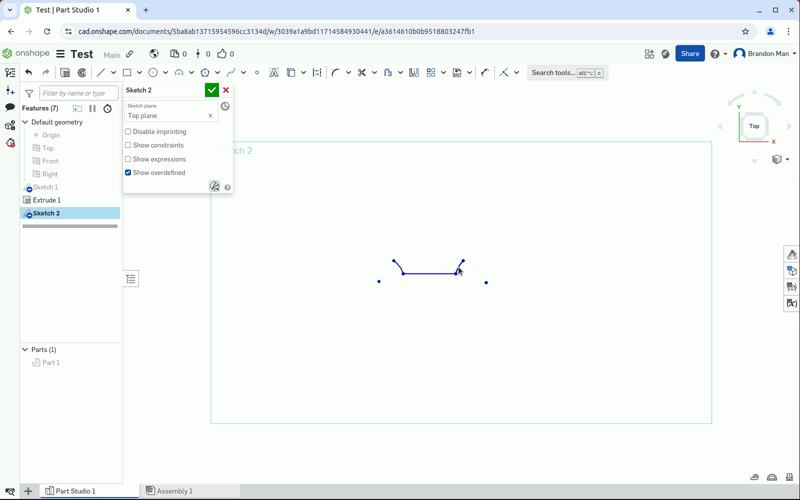
key(l)
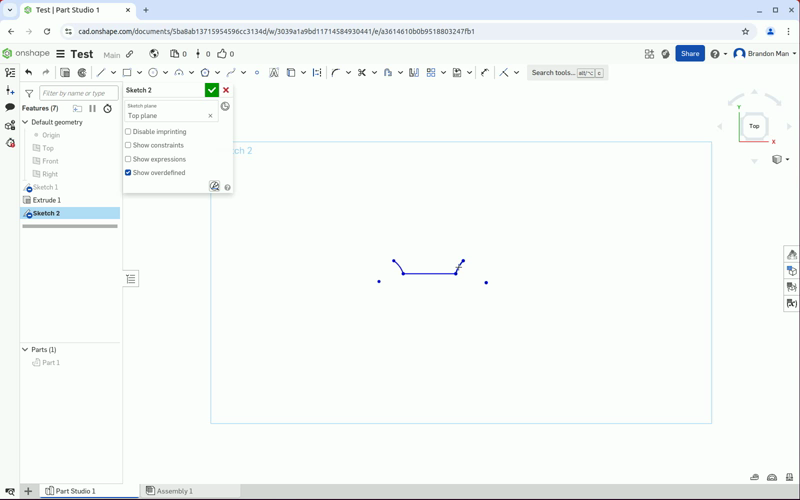
mouse_move(463, 260)
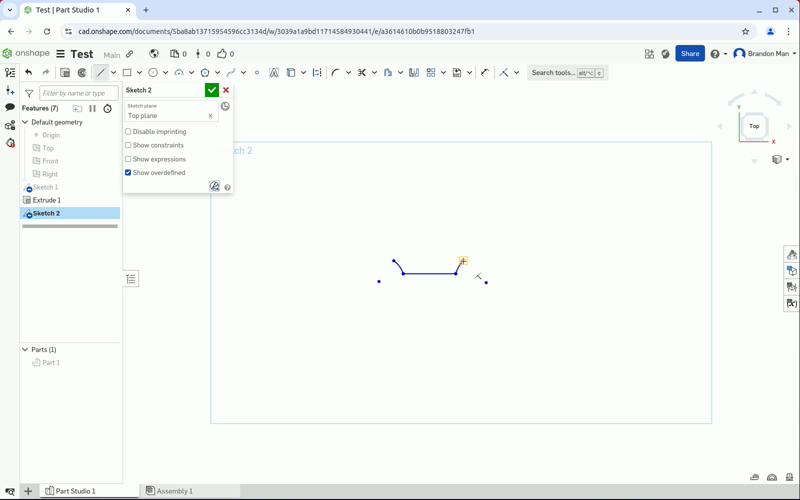
click(463, 260)
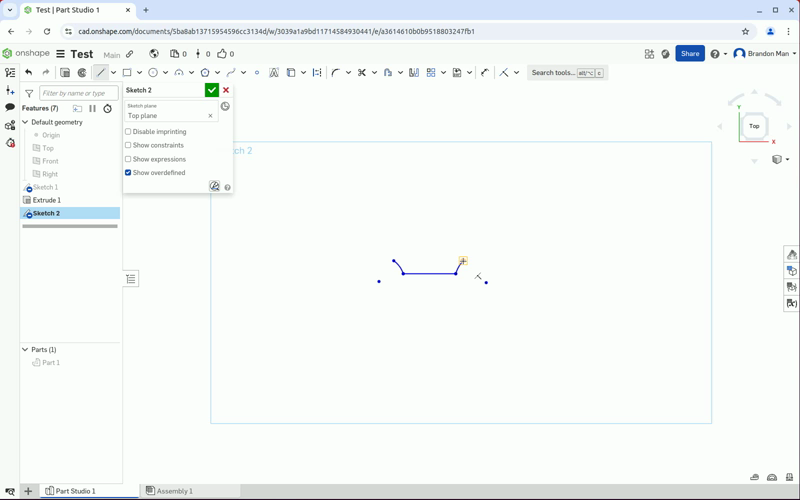
key_down(shift)
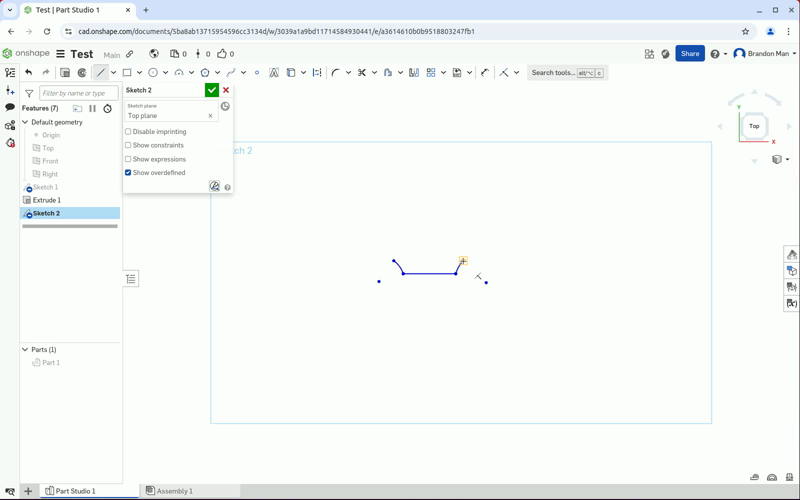
mouse_move(393, 260)
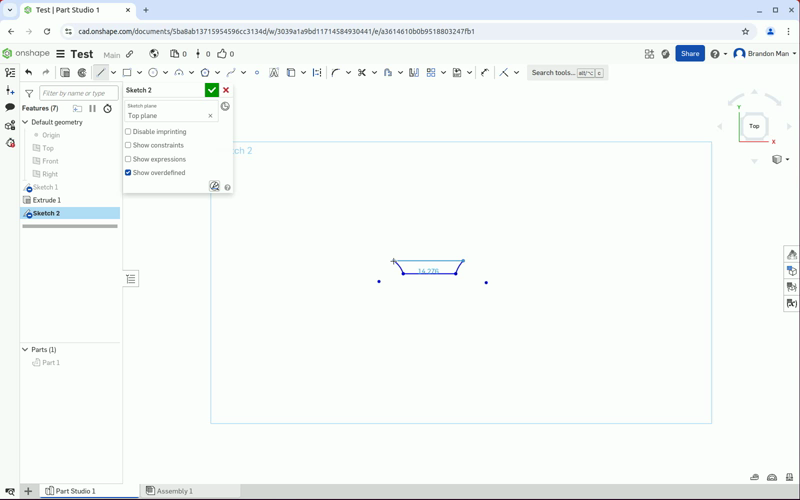
key_up(shift)
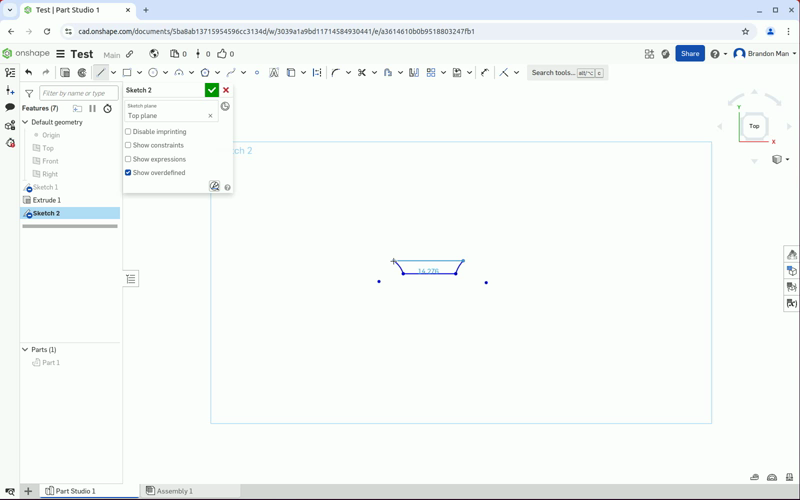
click(393, 260)
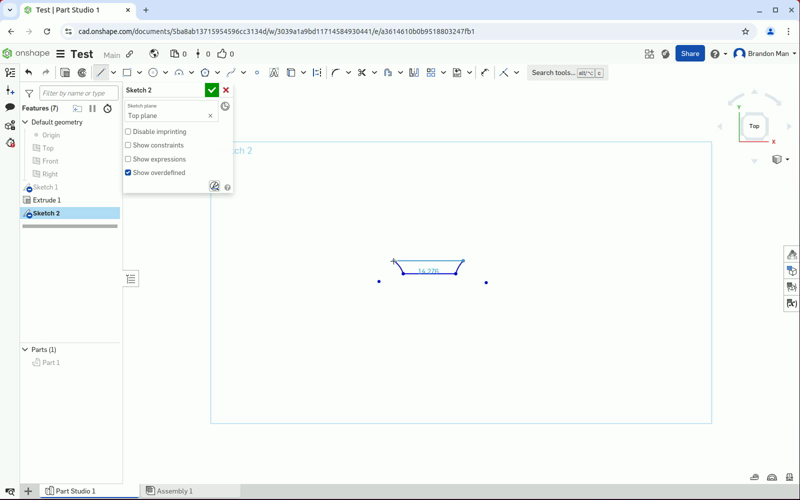
key(esc)
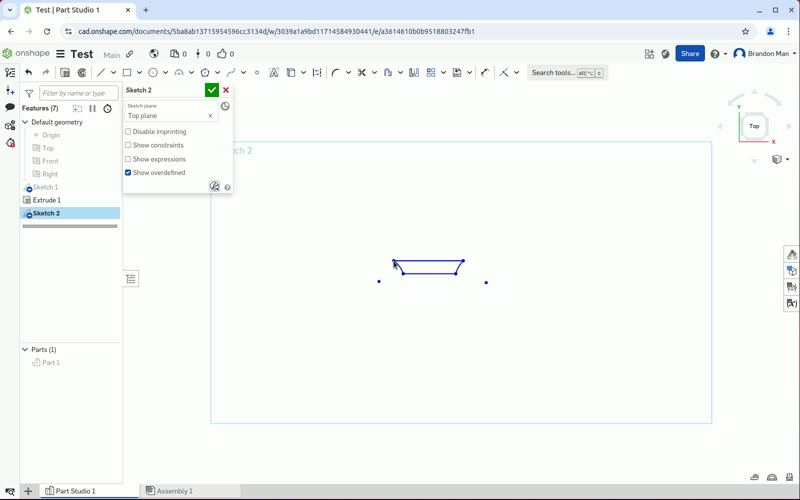
mouse_move(413, 267)
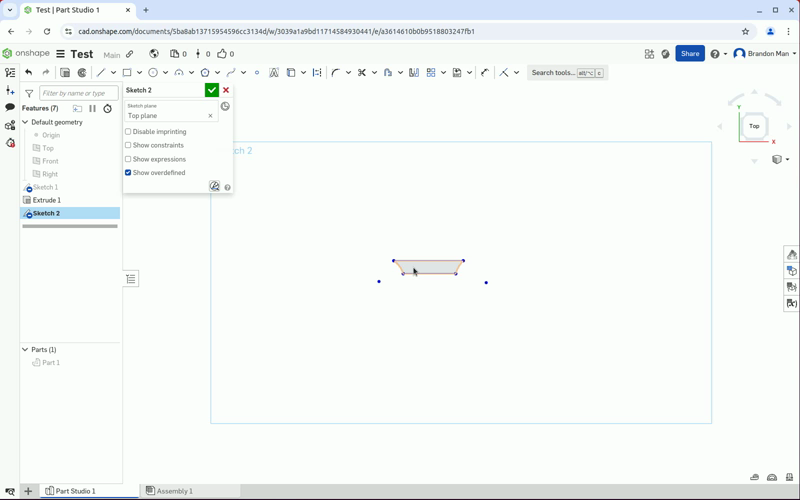
scroll(6)
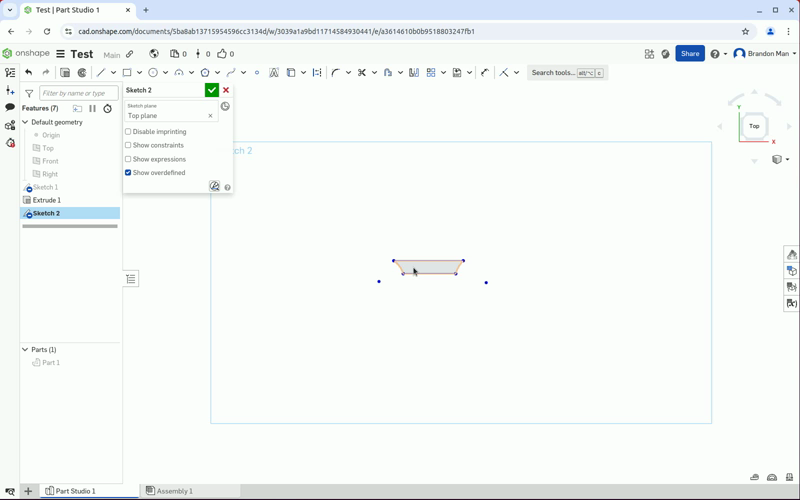
scroll(6)
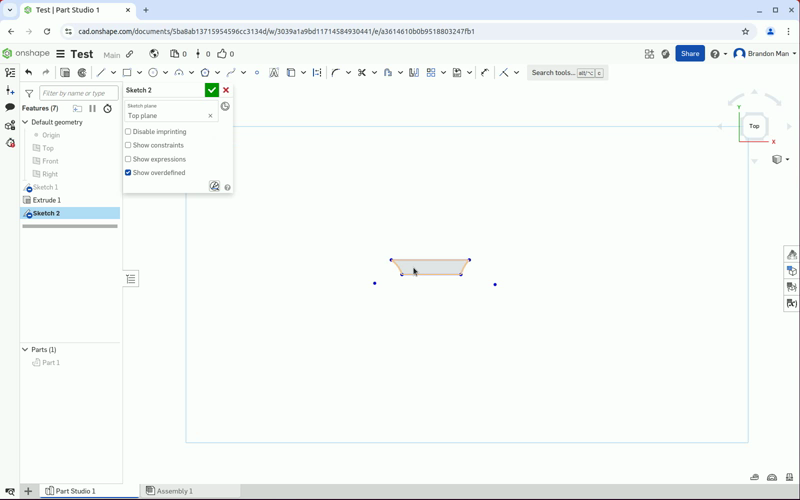
scroll(6)
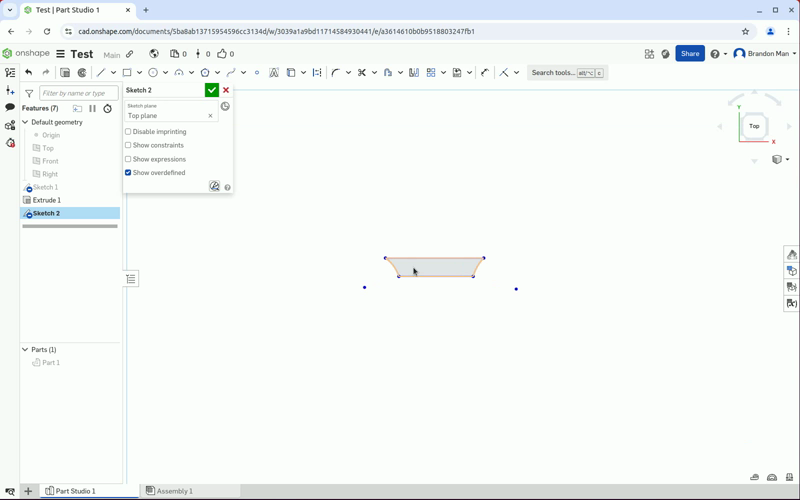
scroll(6)
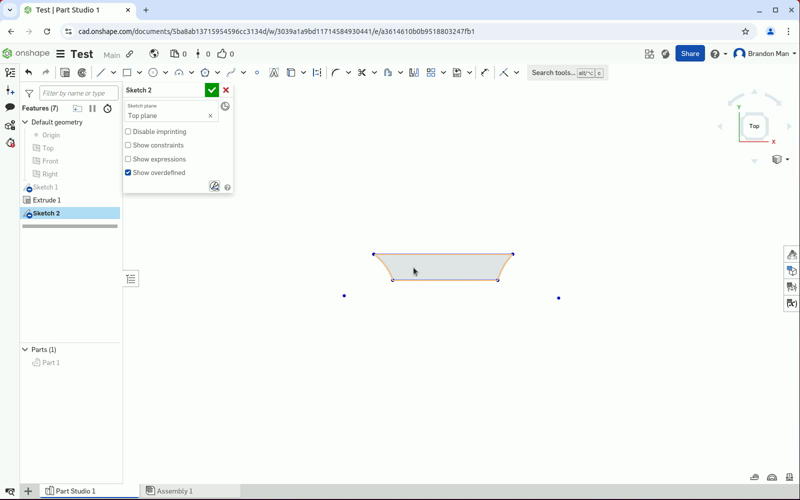
scroll(6)
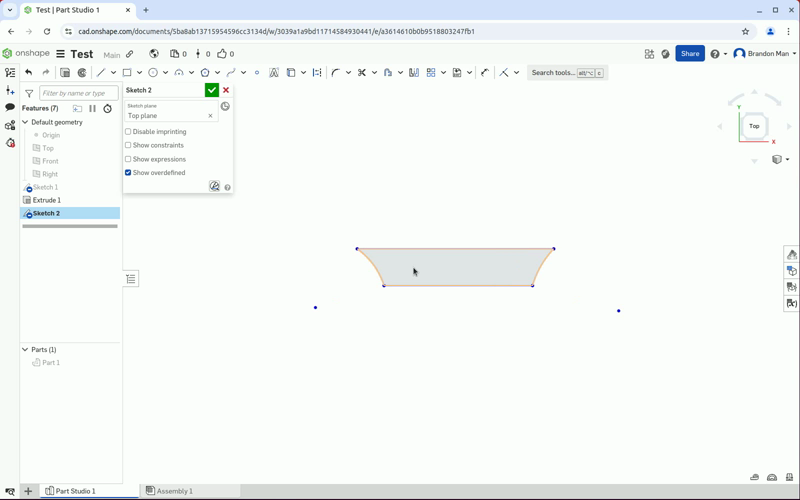
scroll(6)
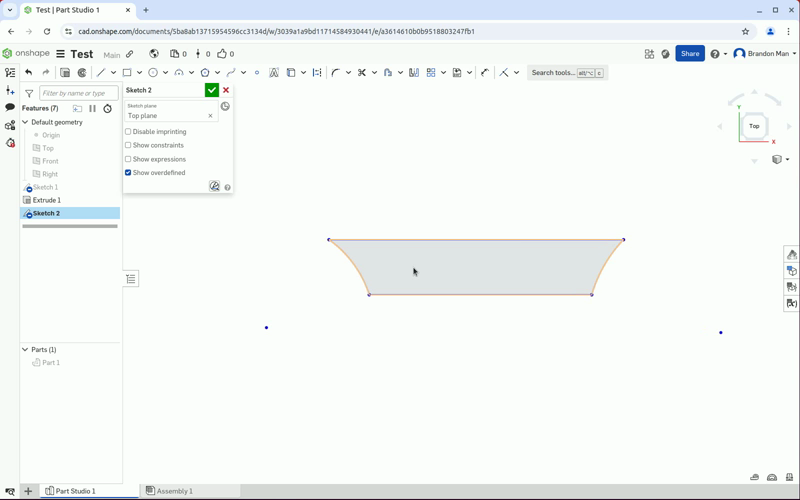
scroll(6)
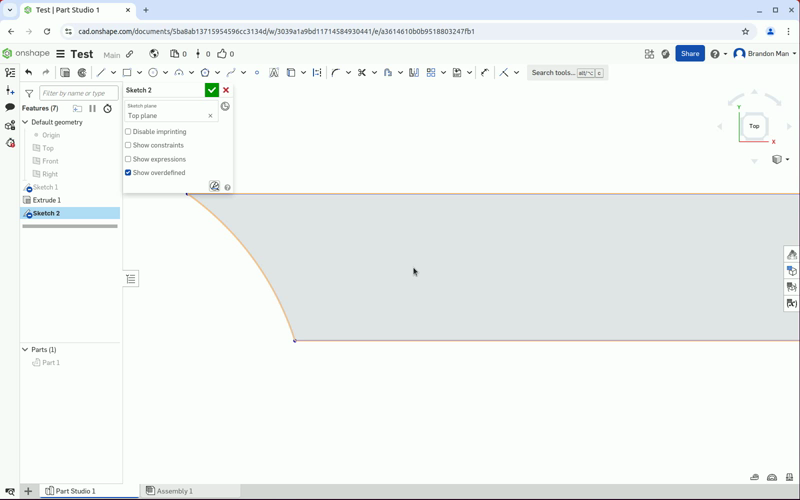
click(413, 267)
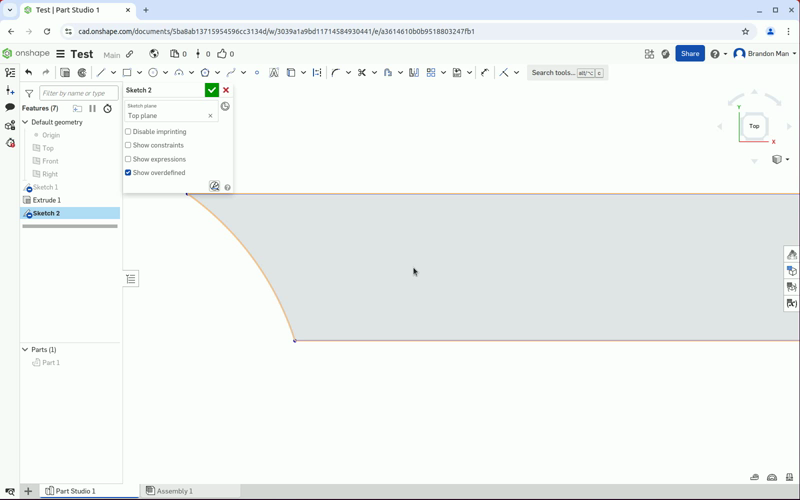
scroll(-6)
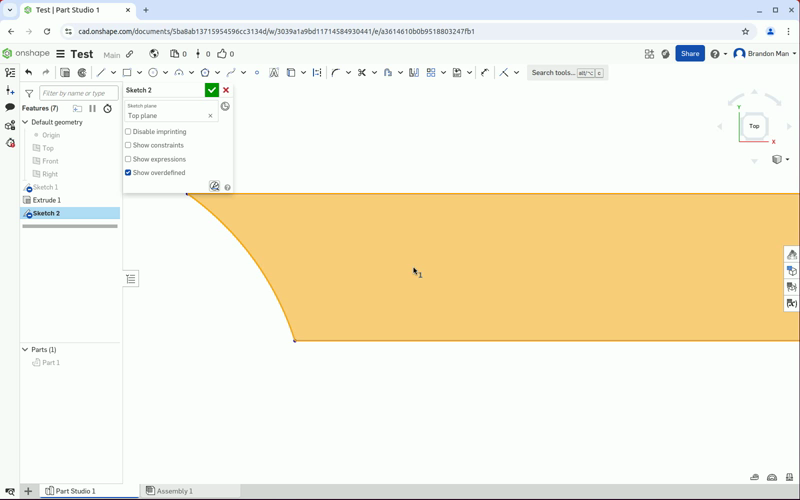
scroll(-6)
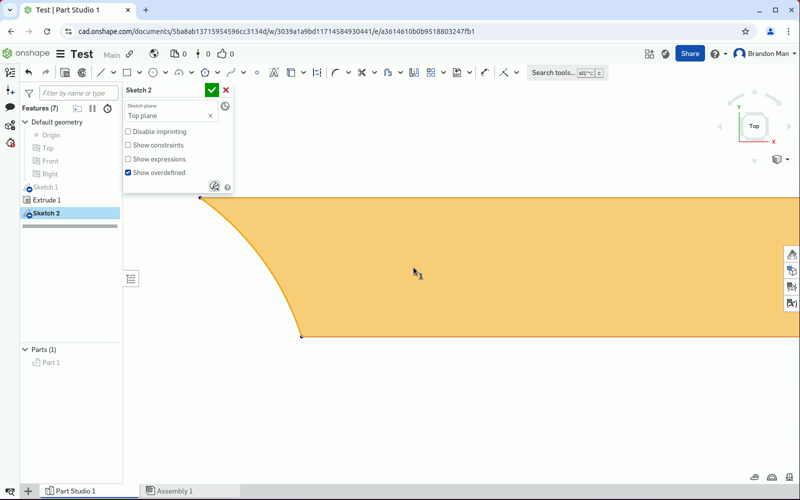
scroll(-6)
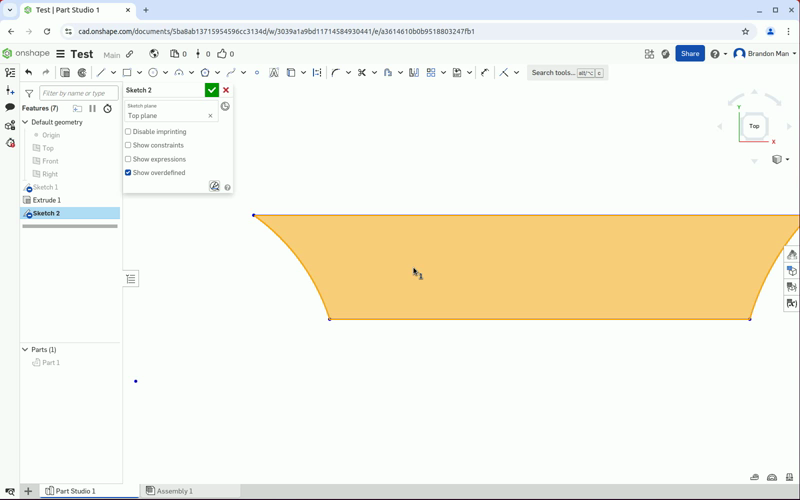
scroll(-6)
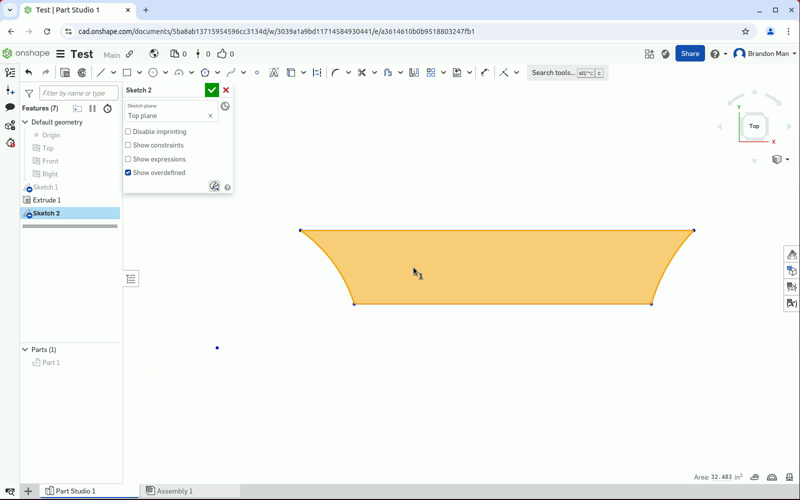
scroll(-6)
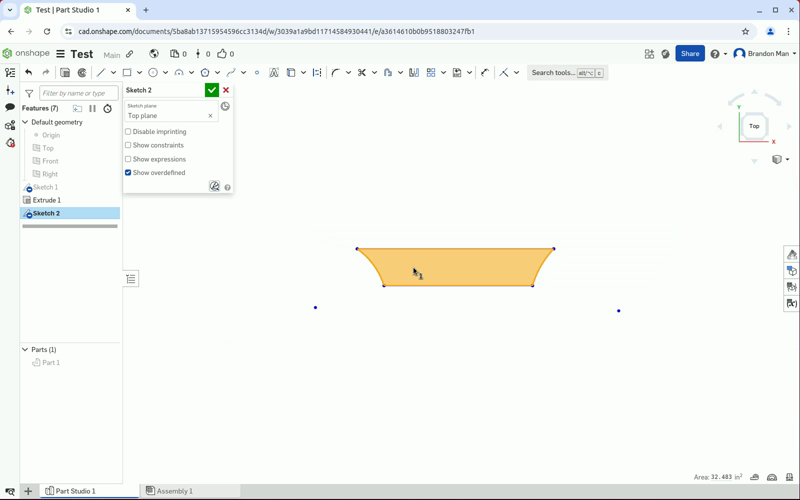
scroll(-6)
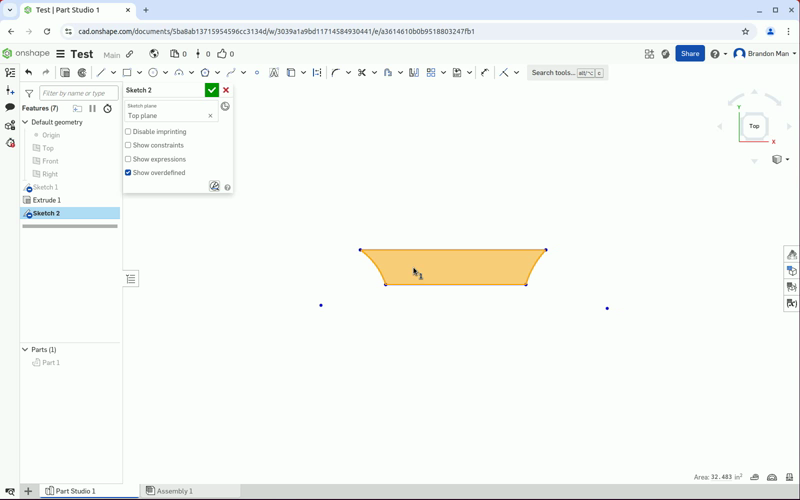
scroll(-6)
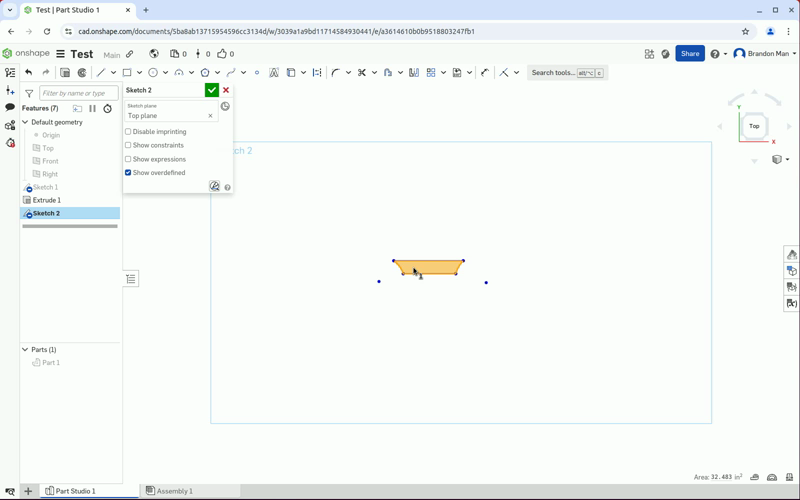
mouse_move(73, 352)
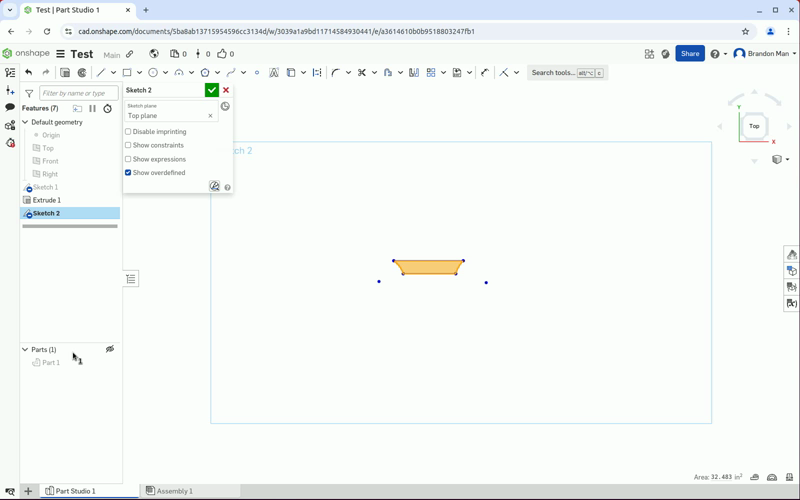
key(shift+y)
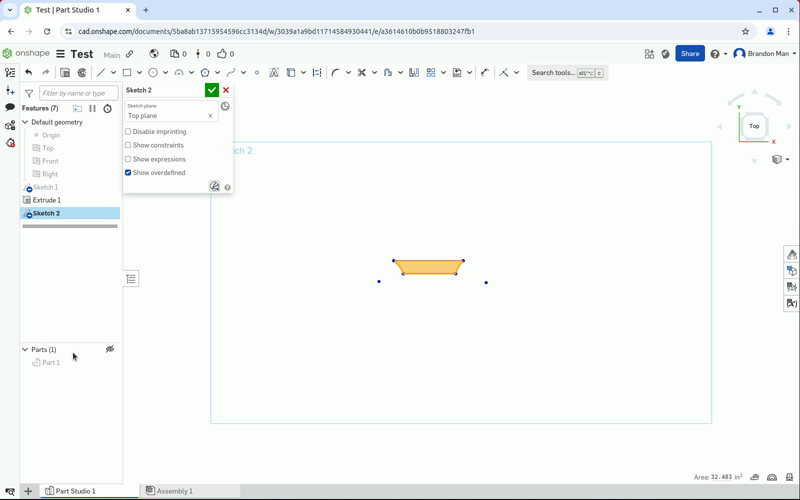
key(shift+e)
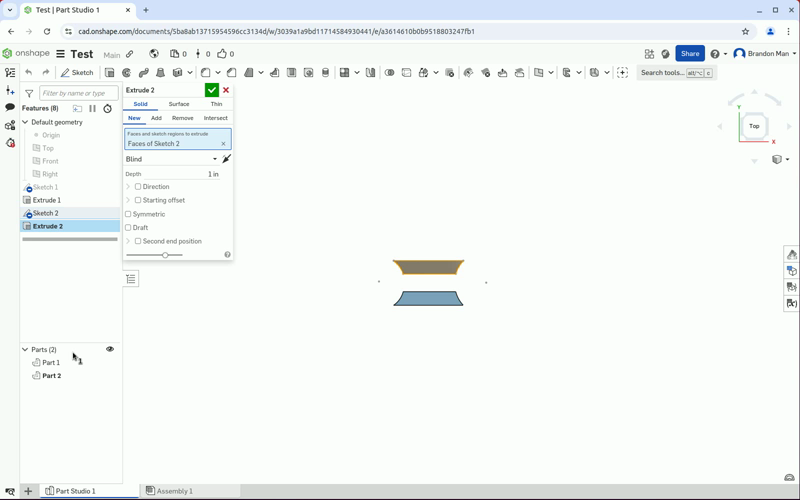
mouse_move(143, 106)
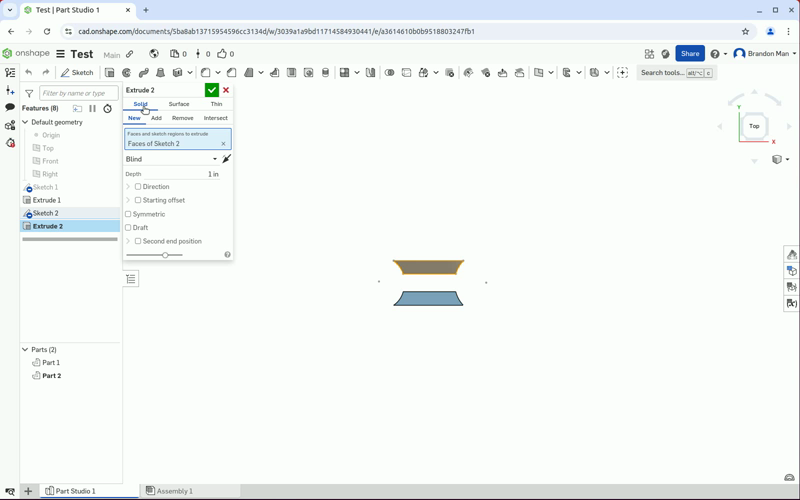
click(143, 106)
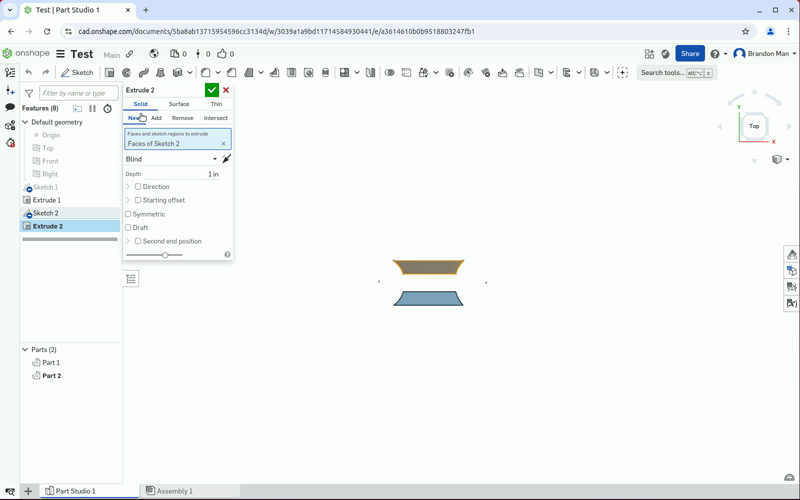
mouse_move(137, 120)
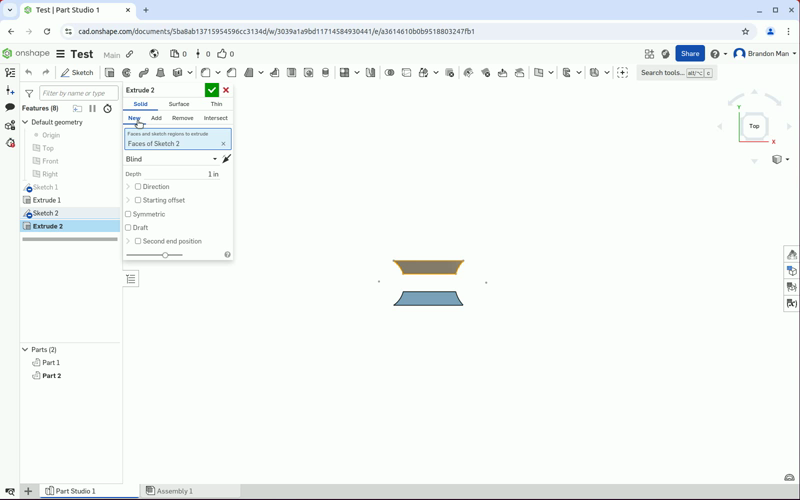
click(137, 120)
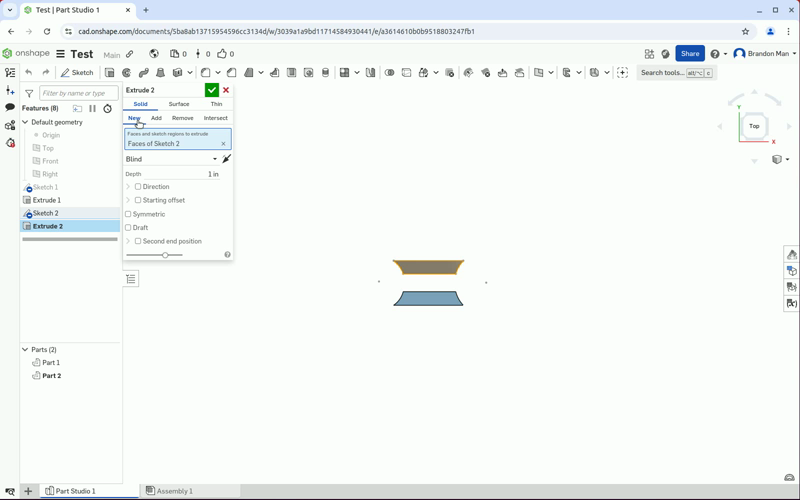
key(tab, 4)
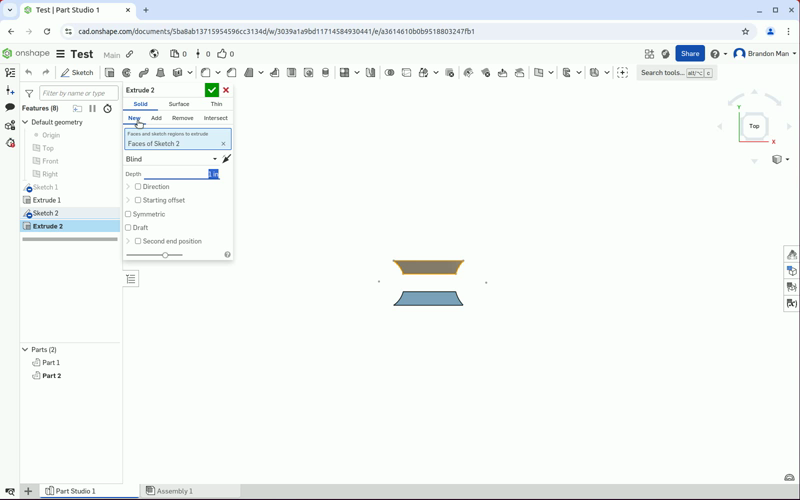
text(4.333)
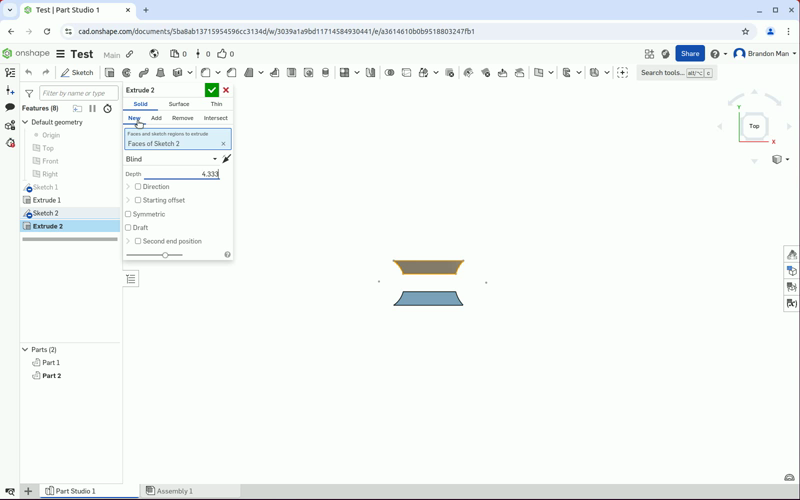
key(enter)
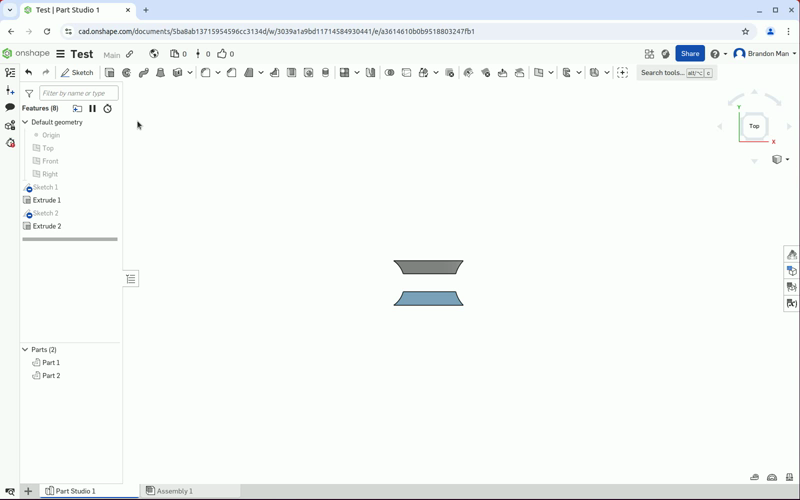
key(shift+h)
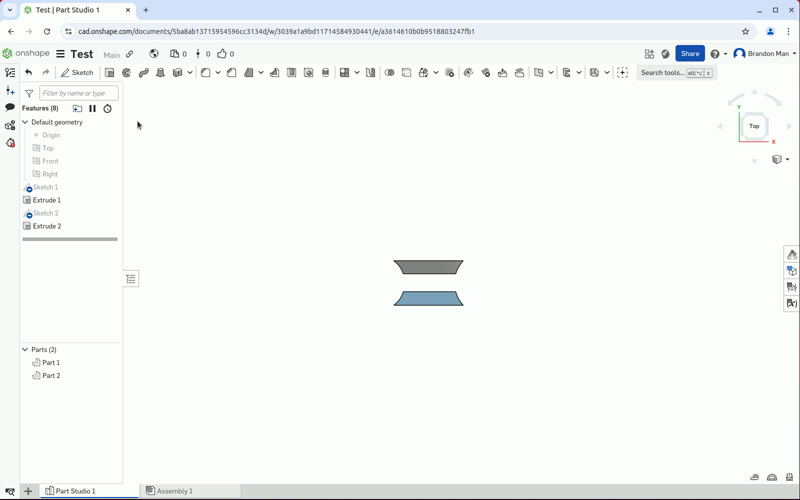
key(shift+h)
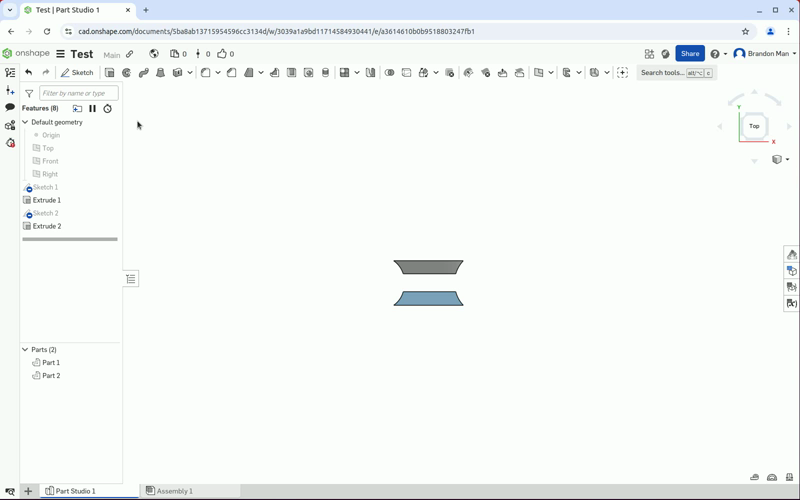
mouse_move(73, 189)
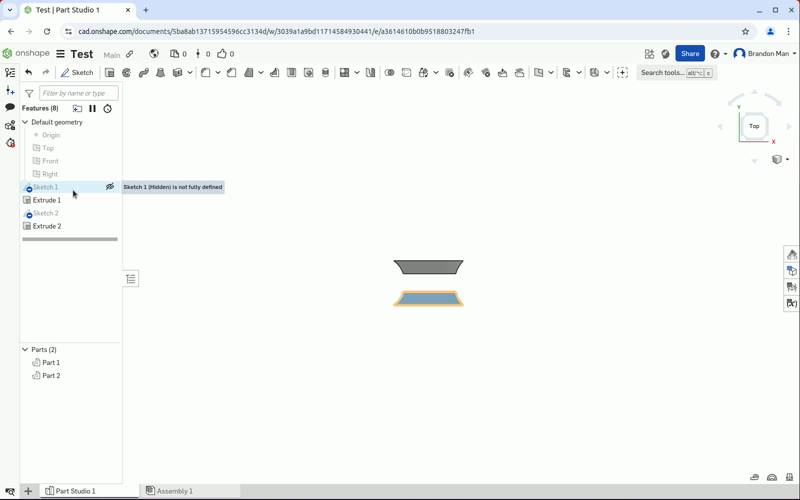
click(73, 189)
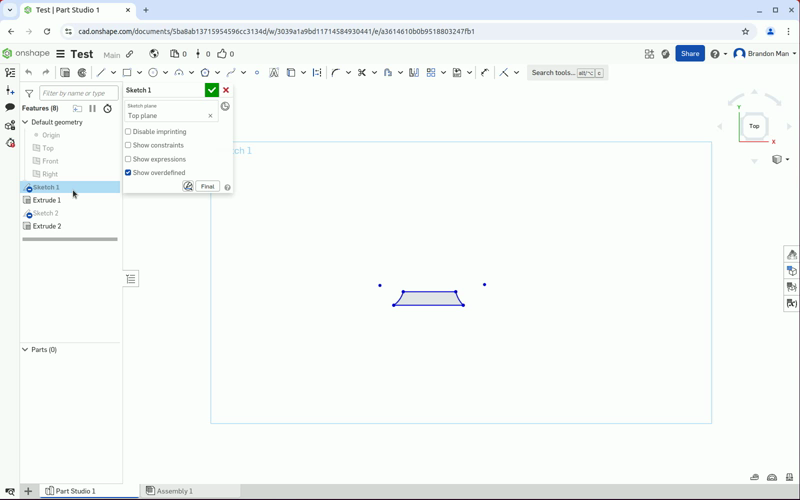
mouse_move(229, 92)
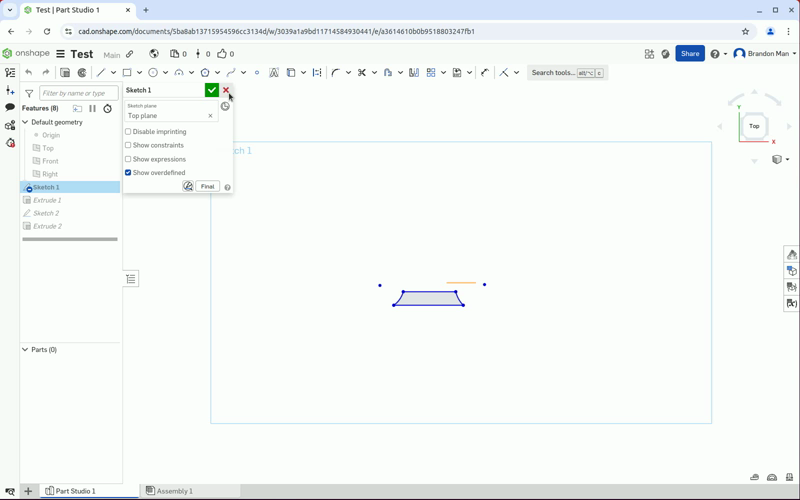
click(229, 92)
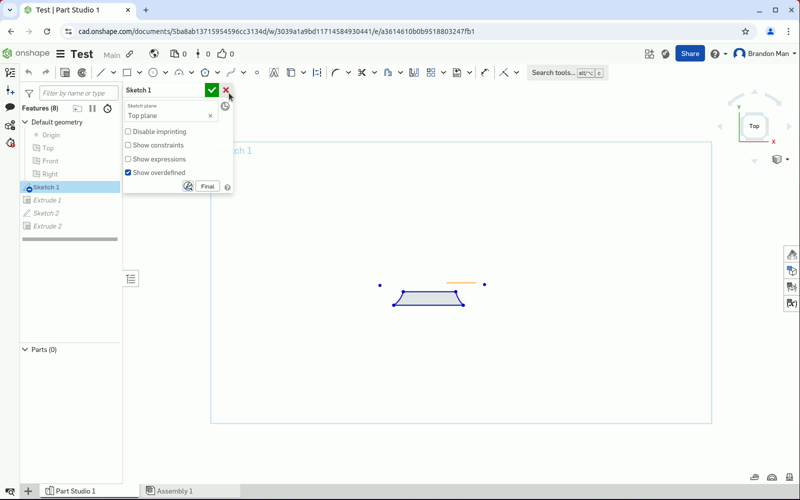
key(shift+s)
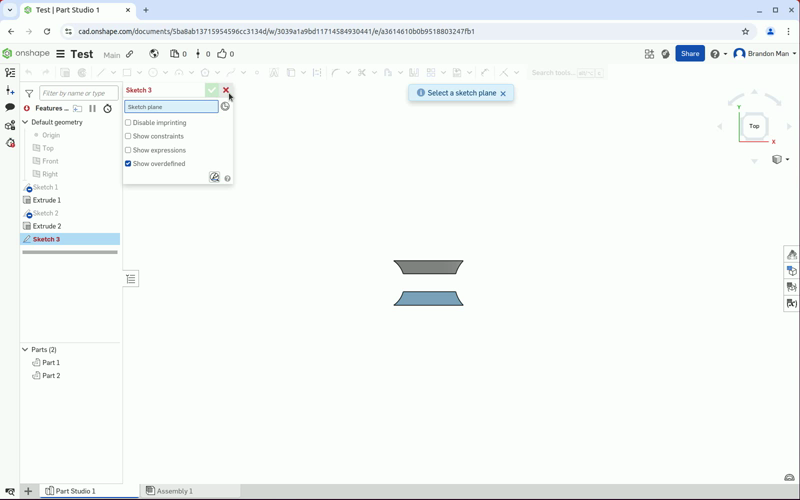
mouse_move(73, 150)
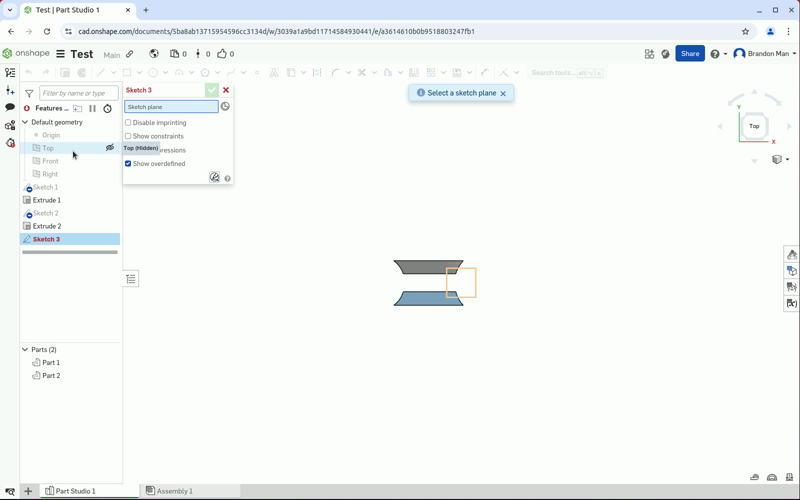
click(73, 150)
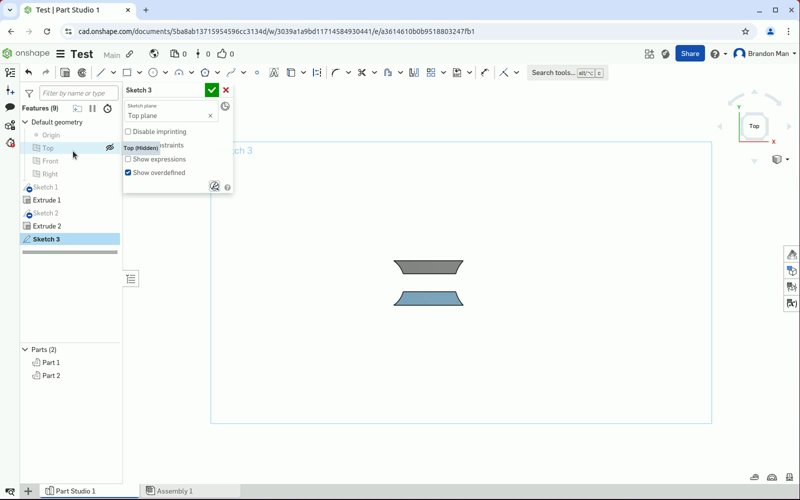
mouse_move(73, 352)
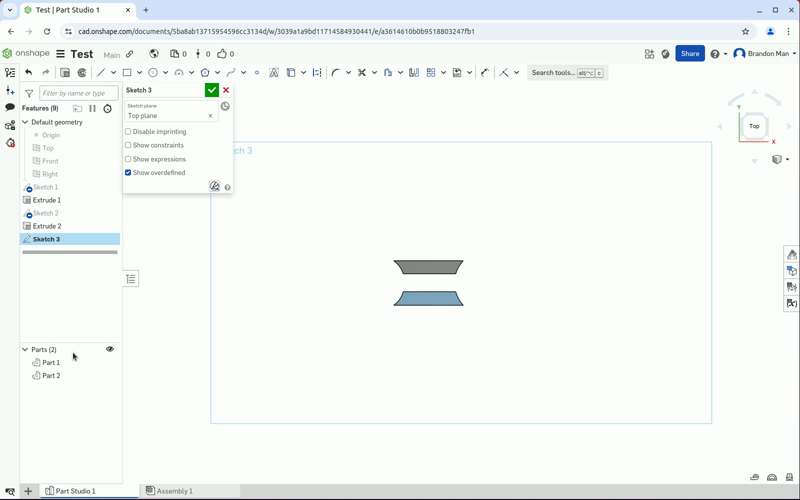
key(y)
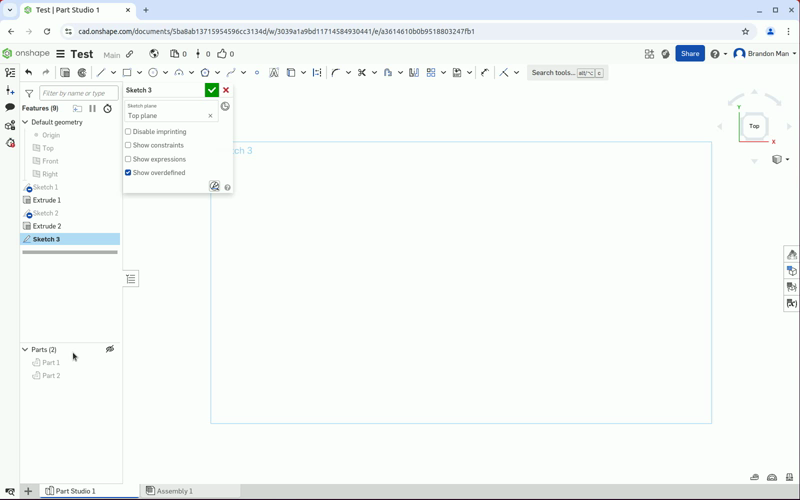
key(l)
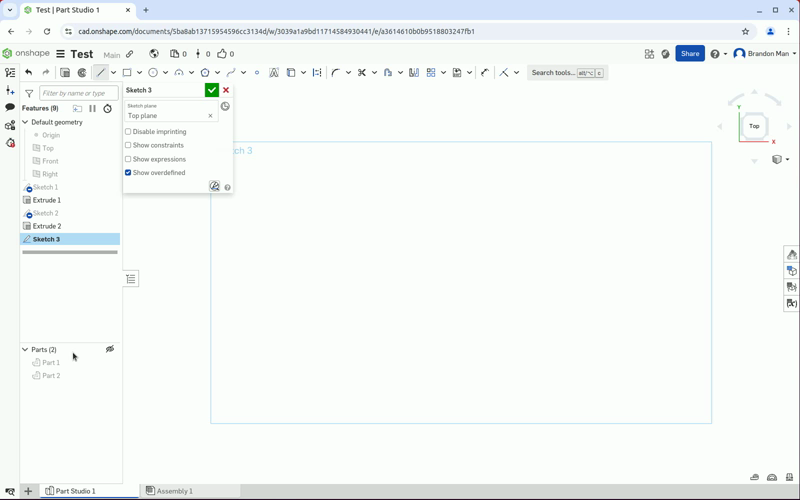
key_down(shift)
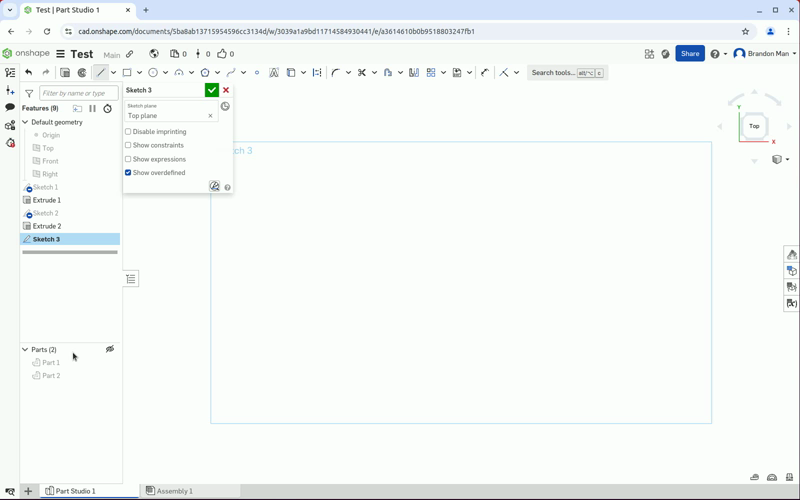
mouse_move(463, 305)
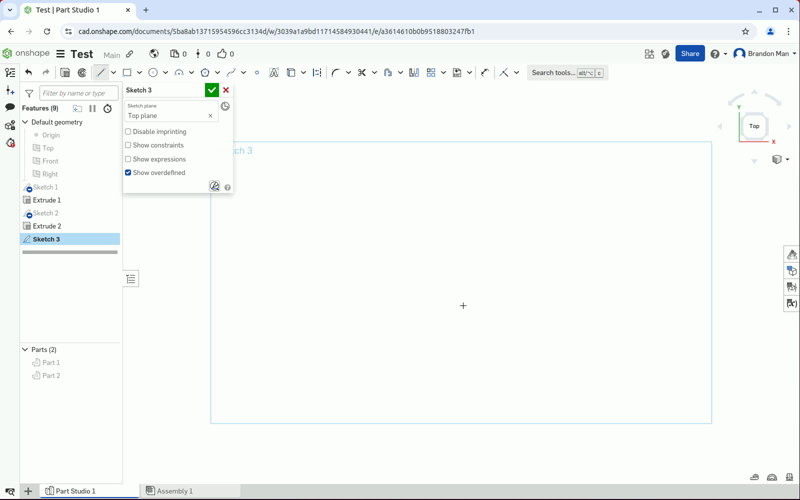
click(463, 305)
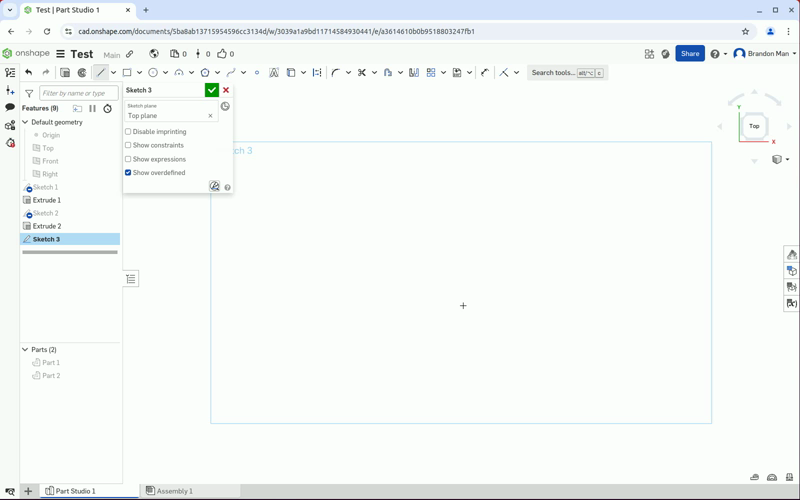
key_up(shift)
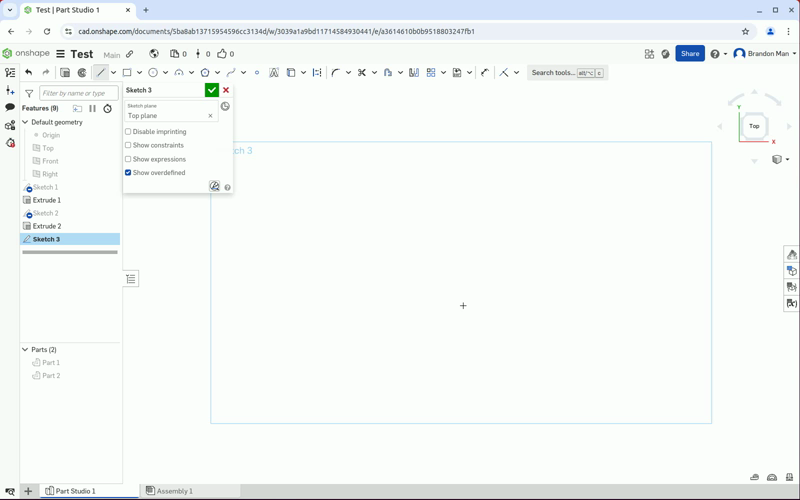
key_down(shift)
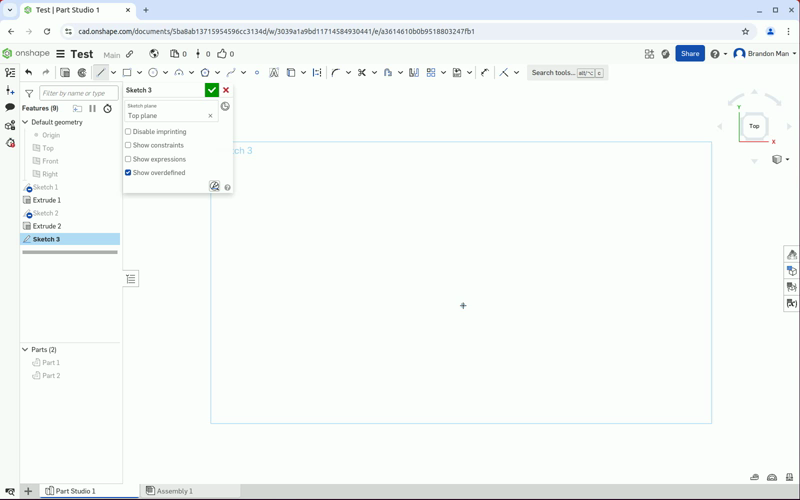
mouse_move(493, 305)
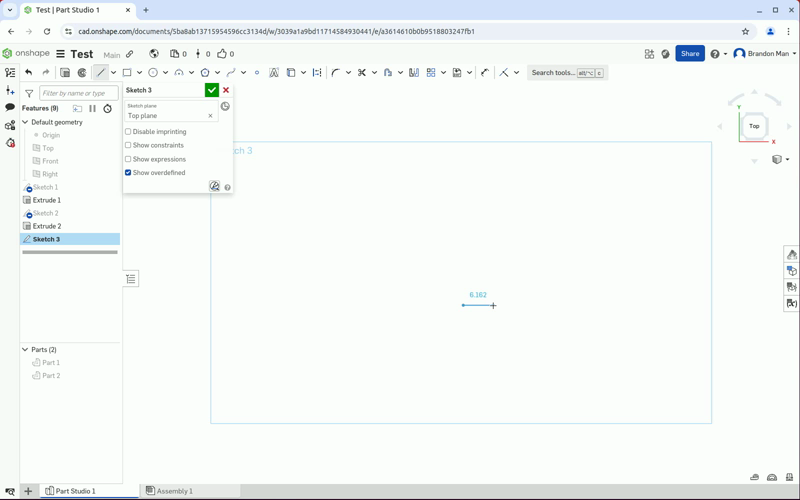
mouse_move(463, 259)
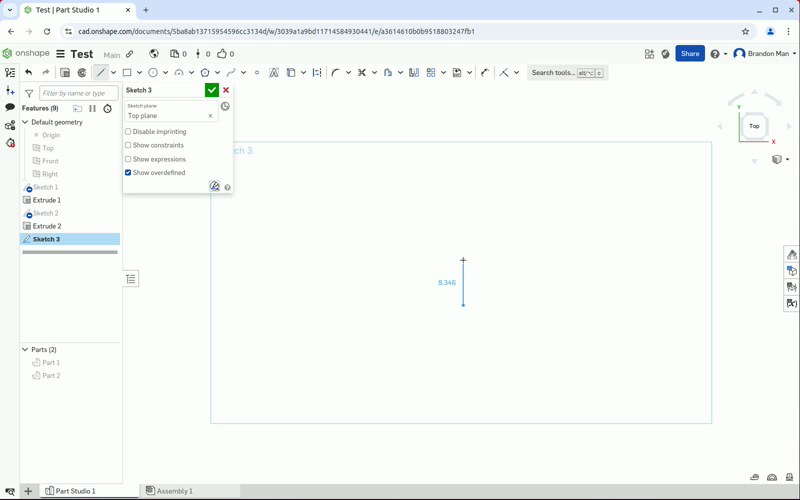
click(463, 259)
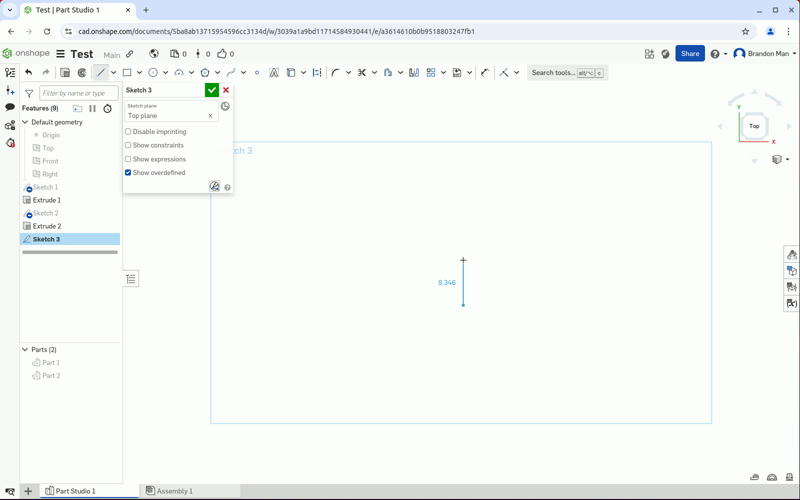
key_up(shift)
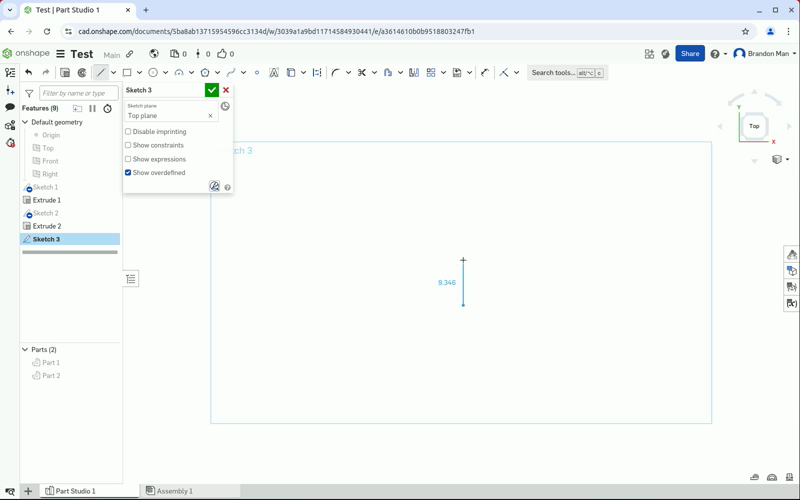
key(esc)
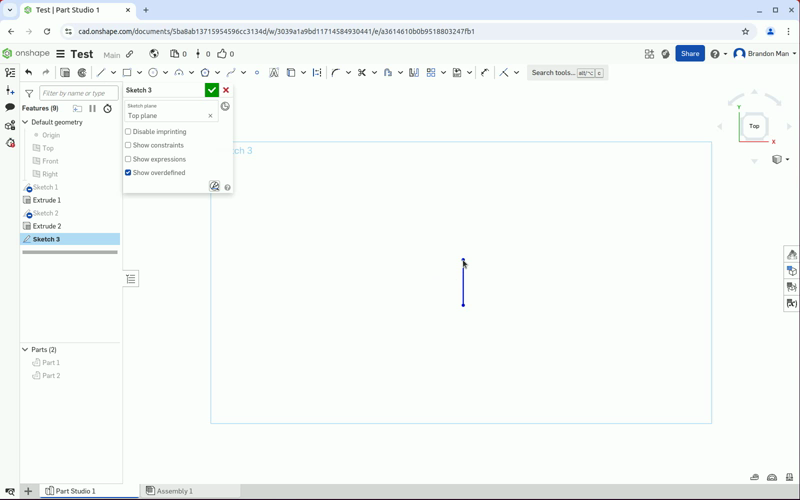
key(a)
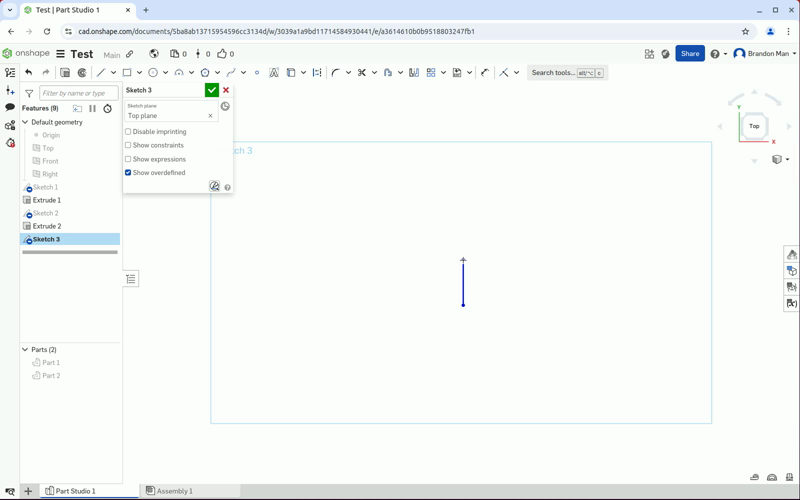
mouse_move(463, 259)
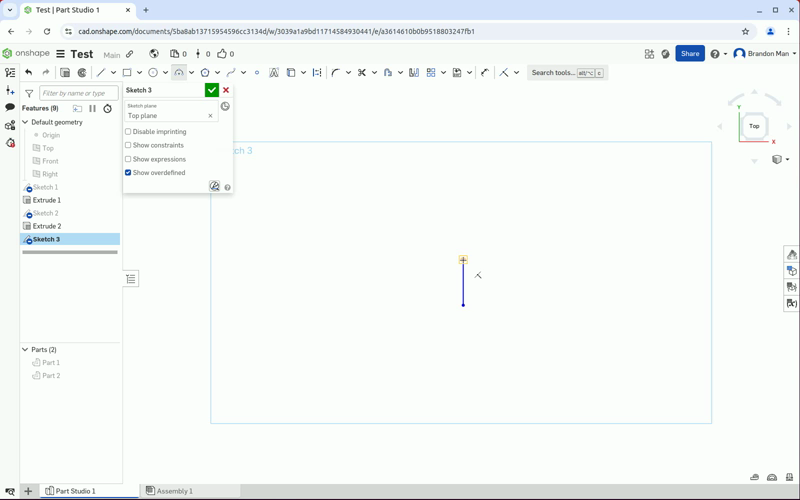
click(463, 259)
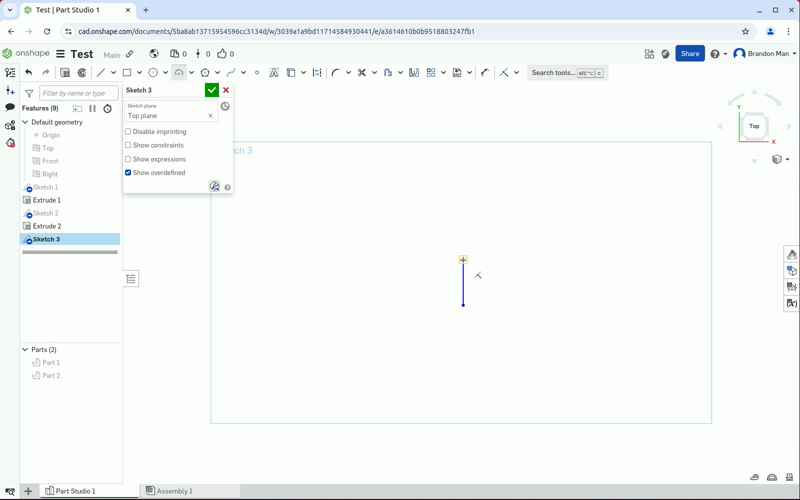
mouse_move(463, 305)
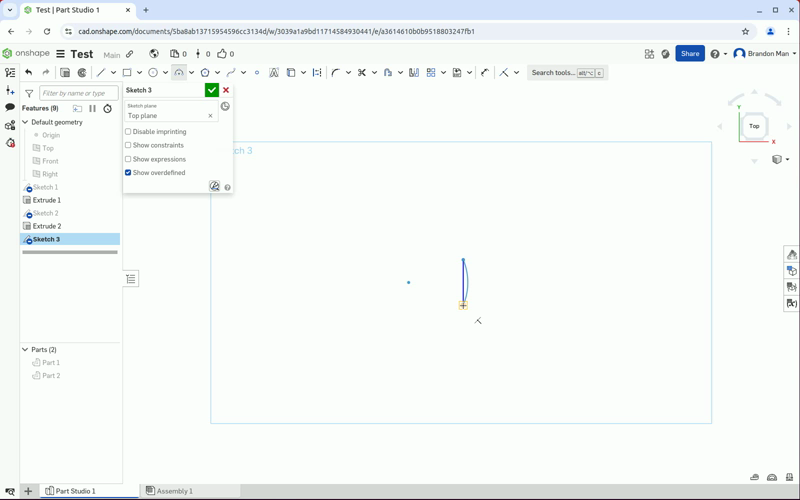
click(463, 305)
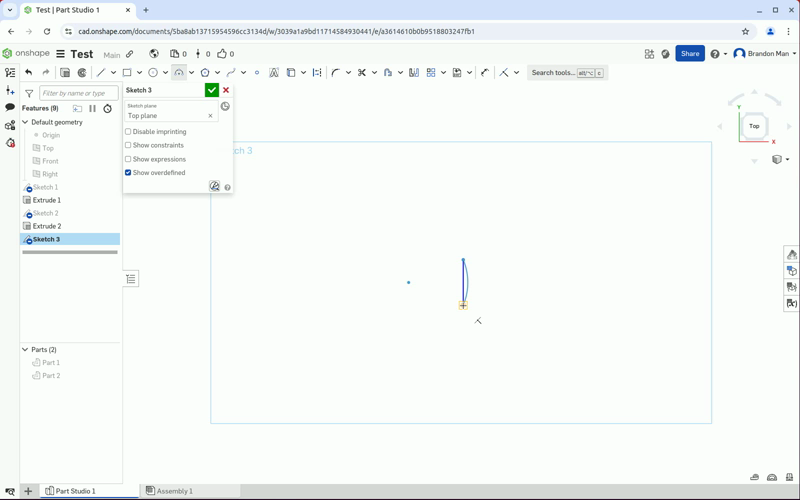
key_down(shift)
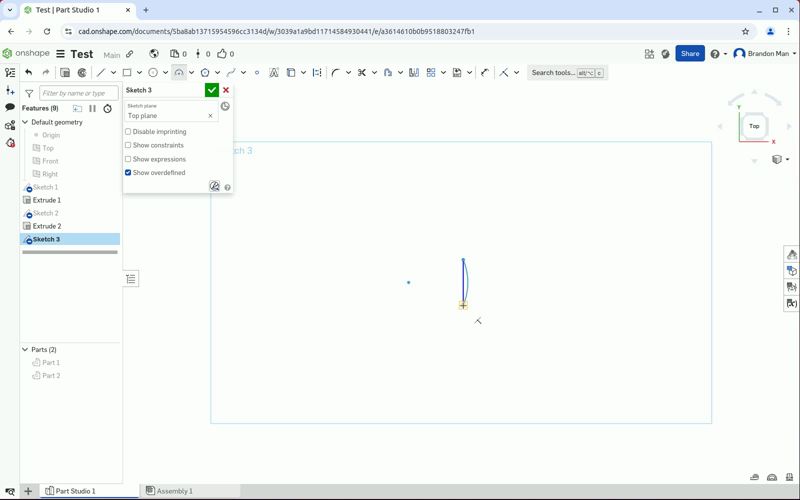
mouse_move(453, 282)
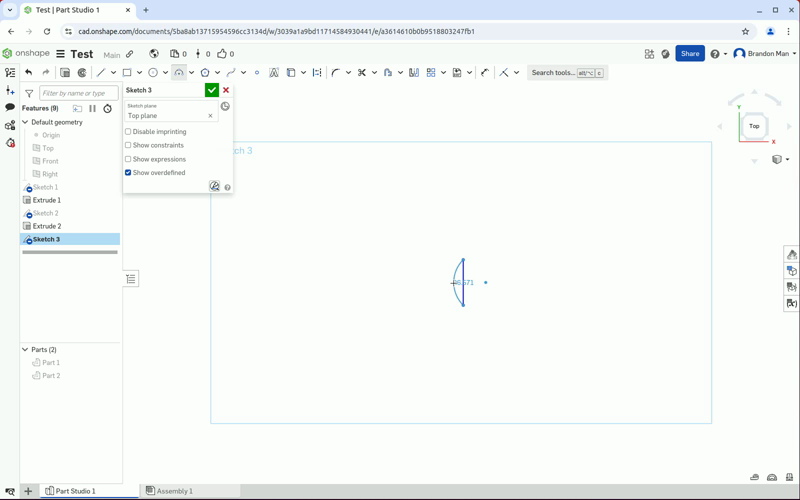
click(453, 282)
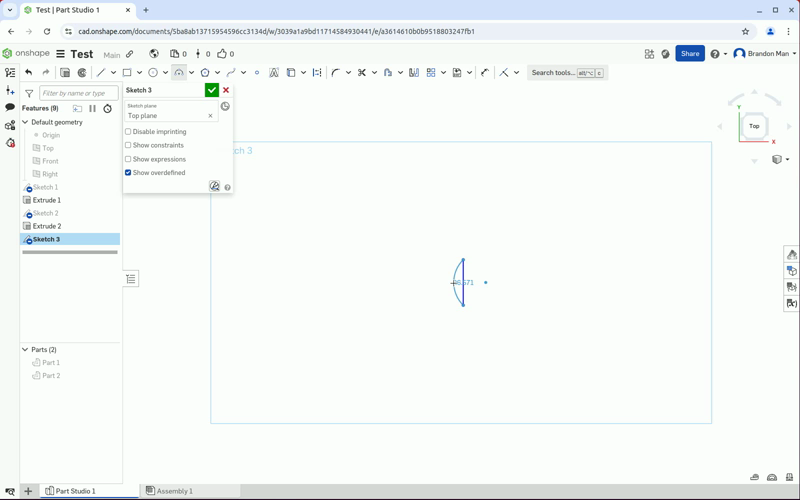
key_up(shift)
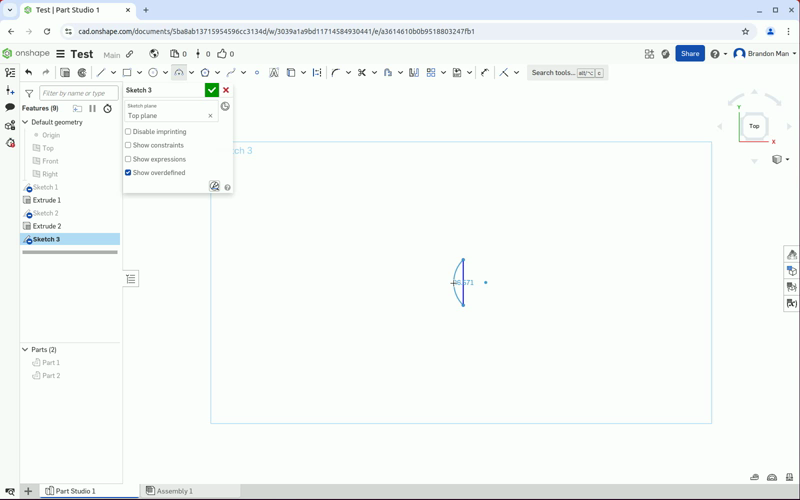
key(esc)
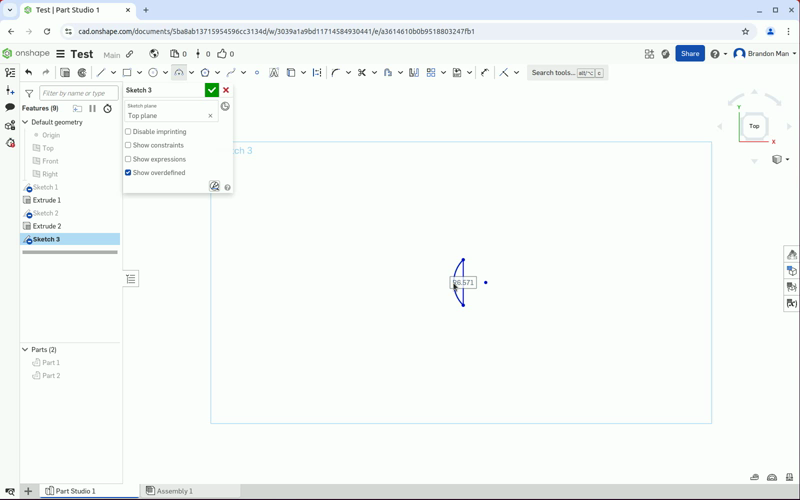
mouse_move(460, 292)
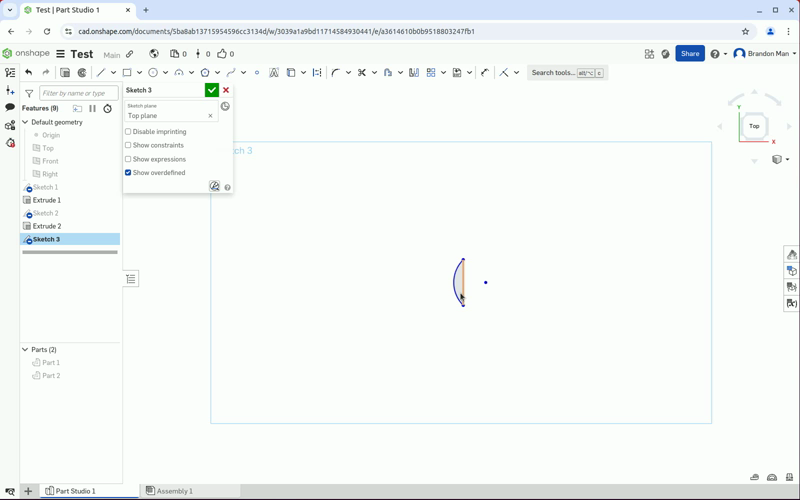
scroll(6)
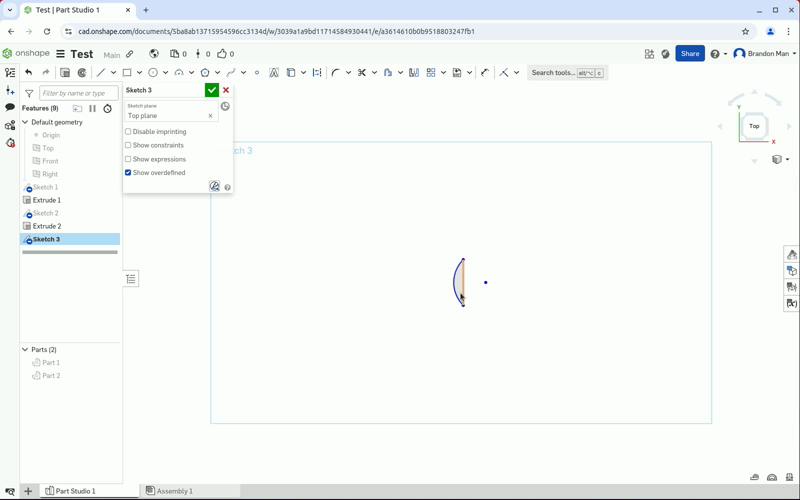
scroll(6)
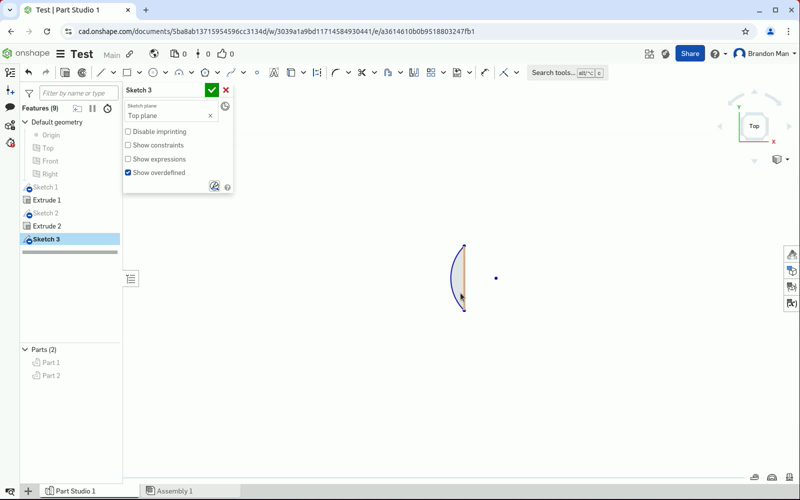
scroll(6)
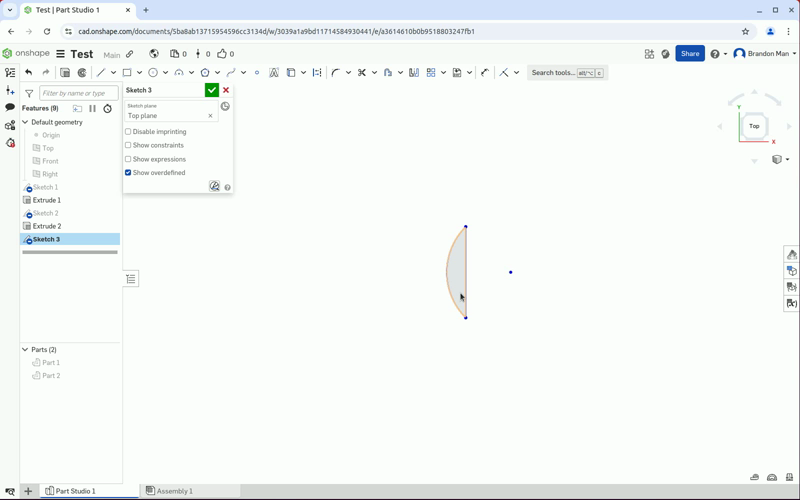
scroll(6)
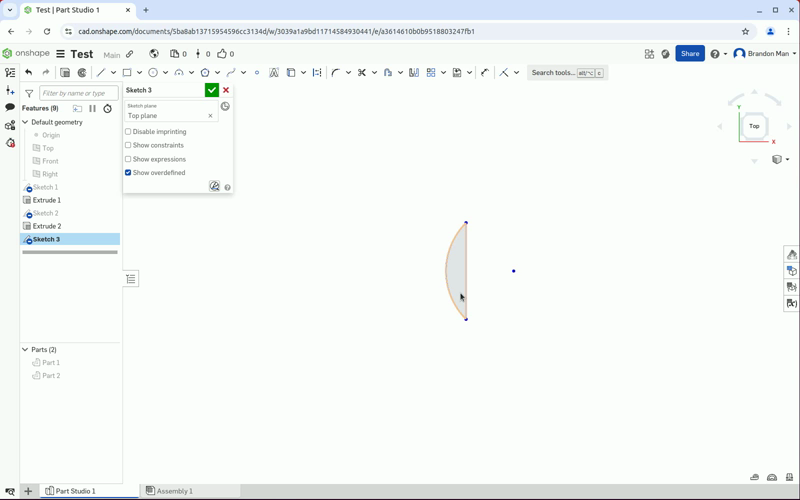
scroll(6)
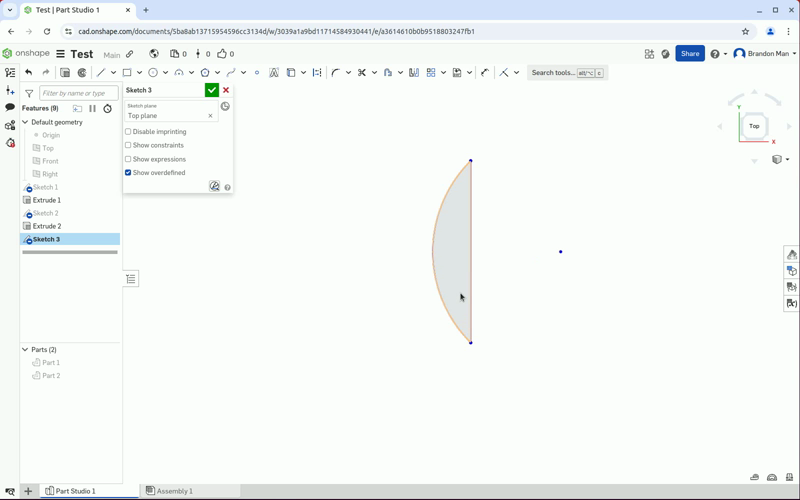
scroll(6)
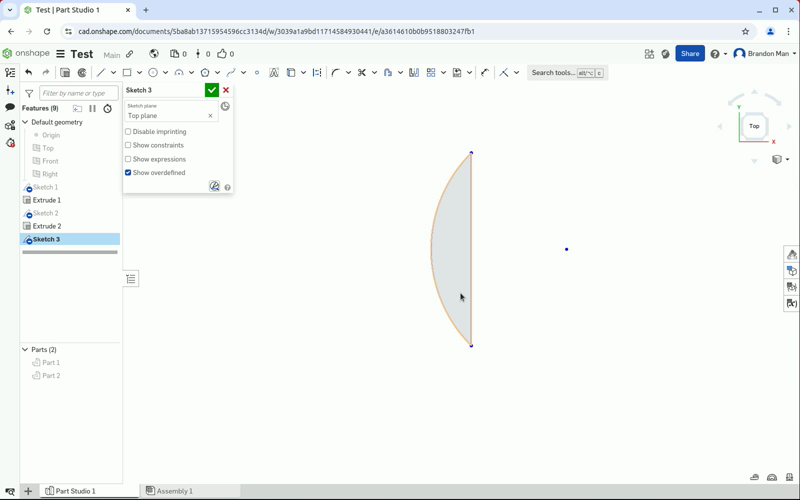
scroll(6)
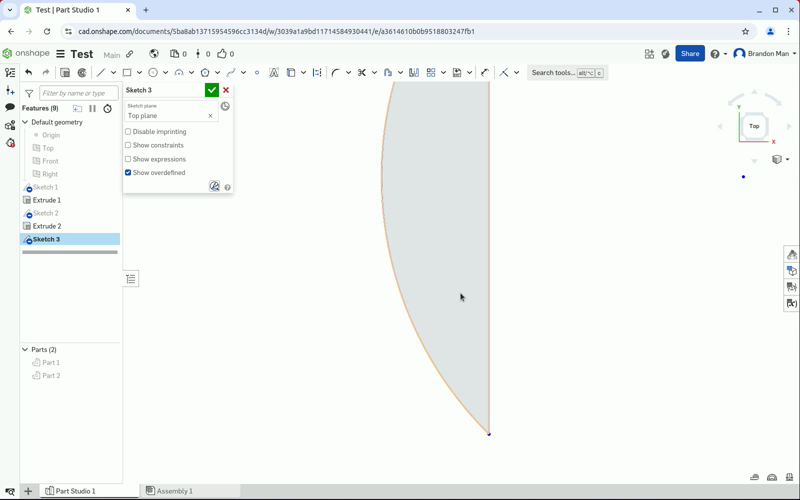
click(460, 292)
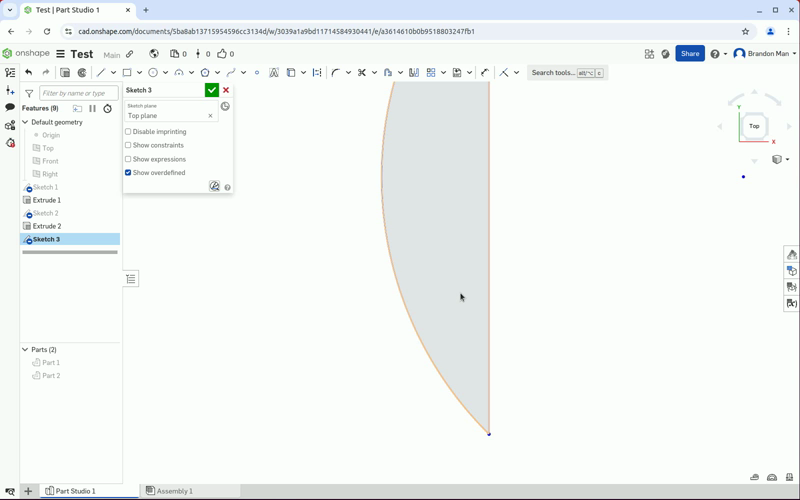
scroll(-6)
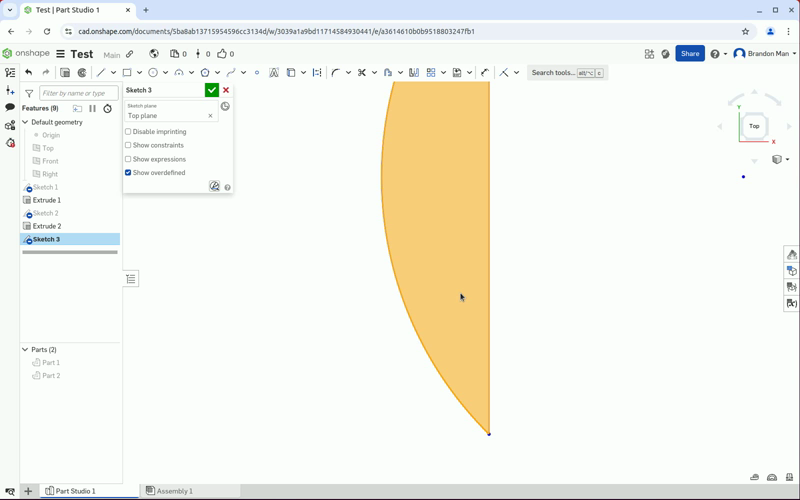
scroll(-6)
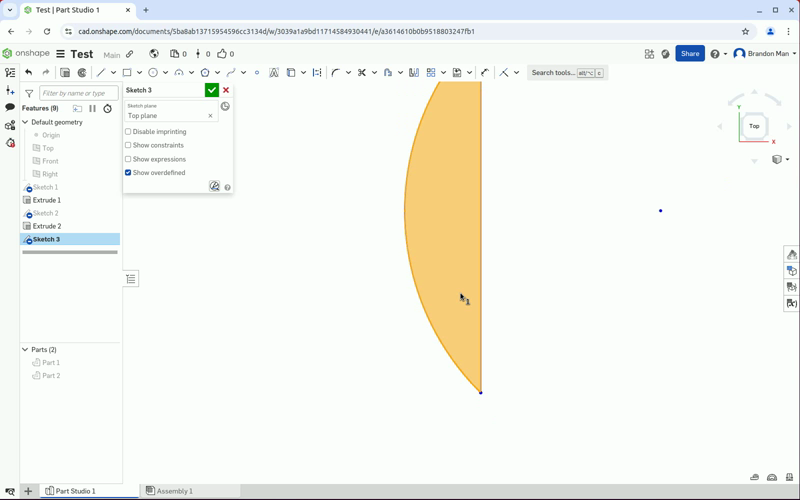
scroll(-6)
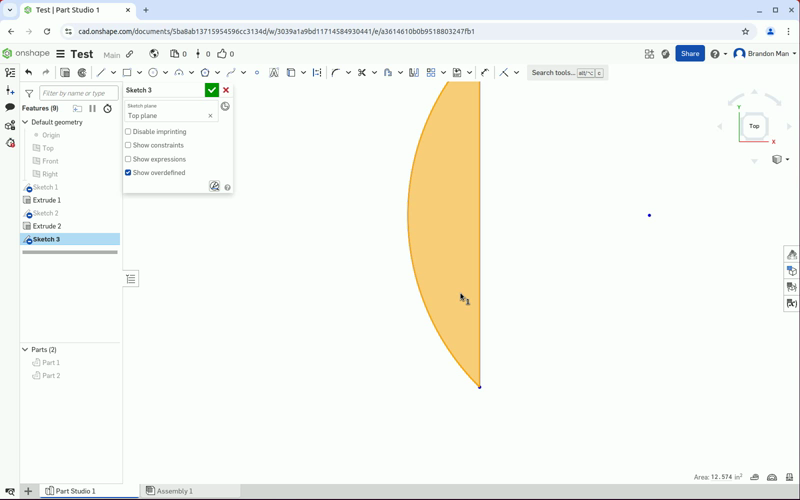
scroll(-6)
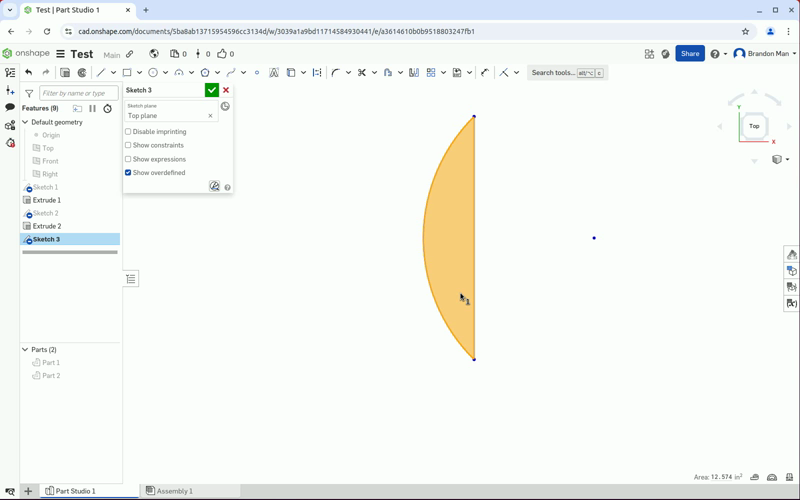
scroll(-6)
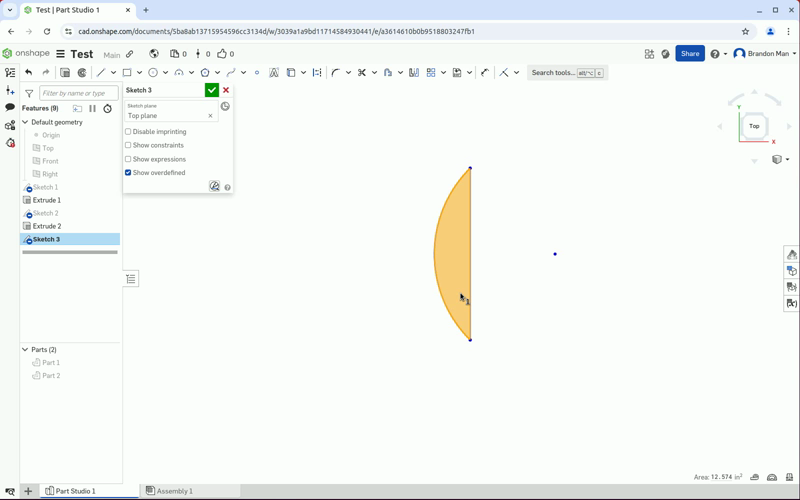
scroll(-6)
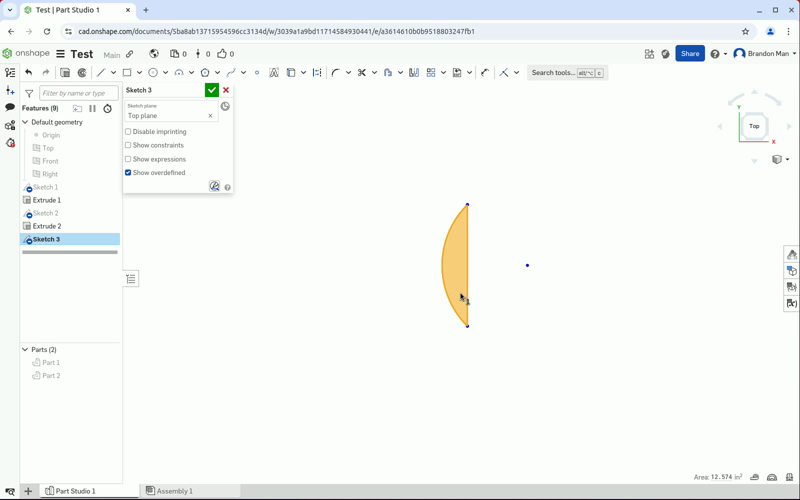
scroll(-6)
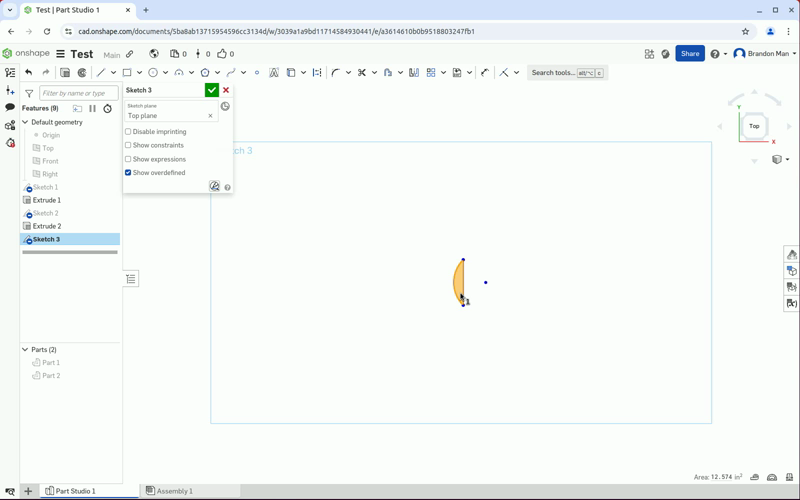
mouse_move(73, 352)
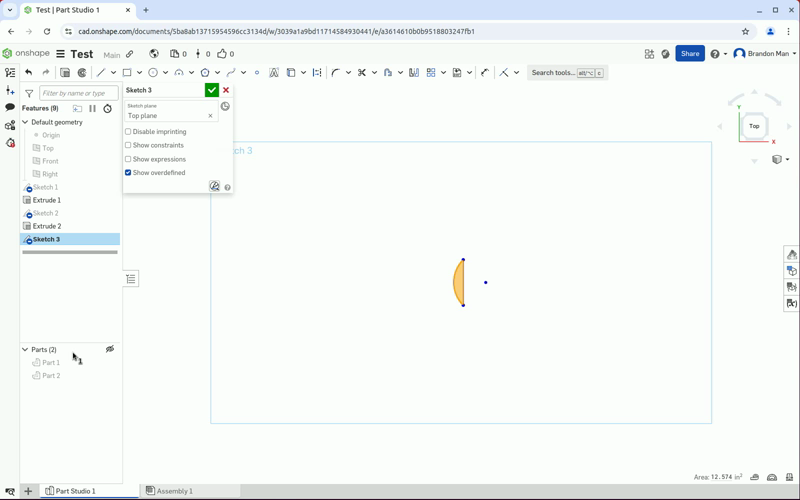
key(shift+y)
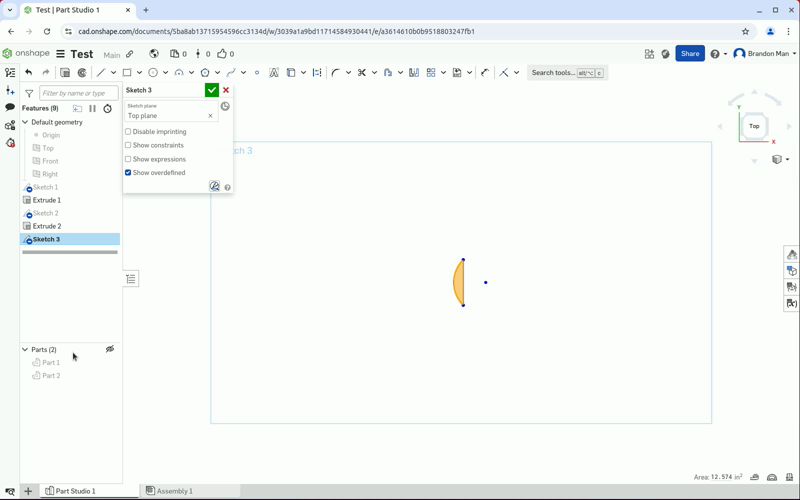
key(shift+e)
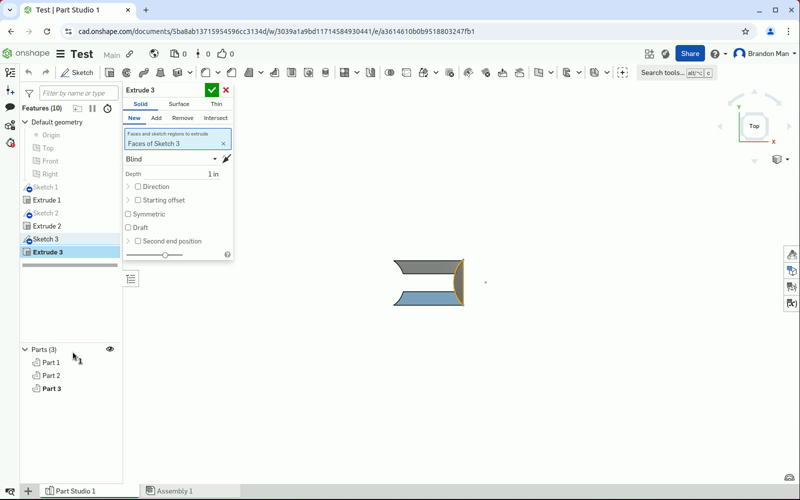
mouse_move(143, 106)
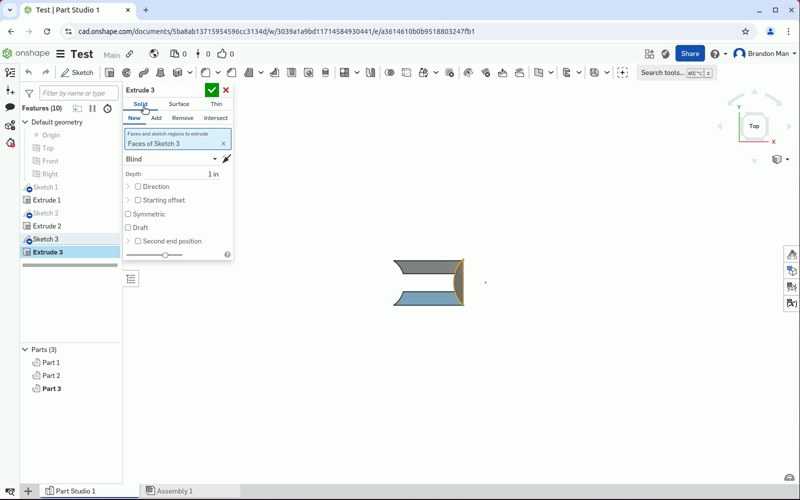
click(143, 106)
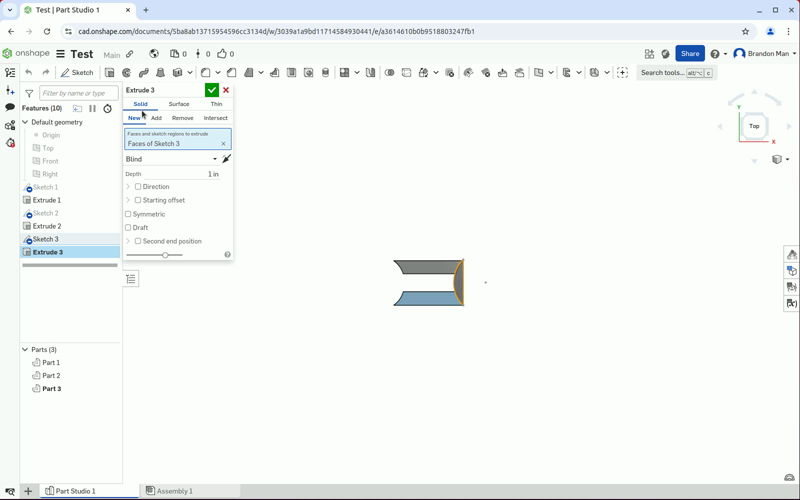
mouse_move(137, 120)
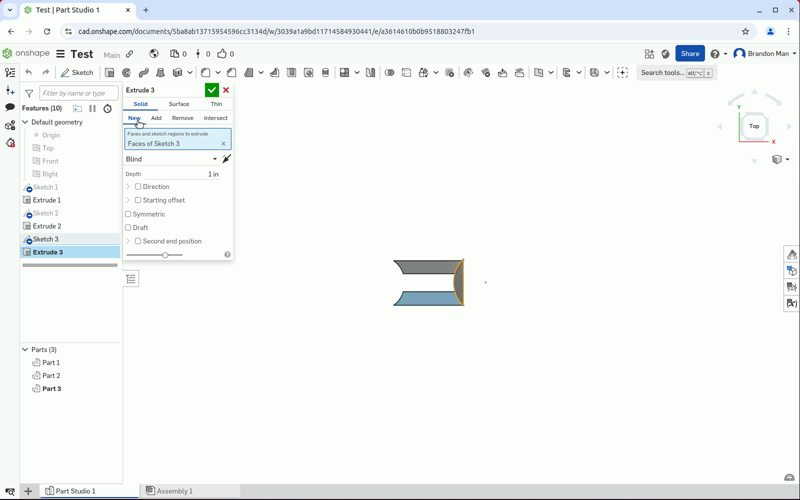
click(137, 120)
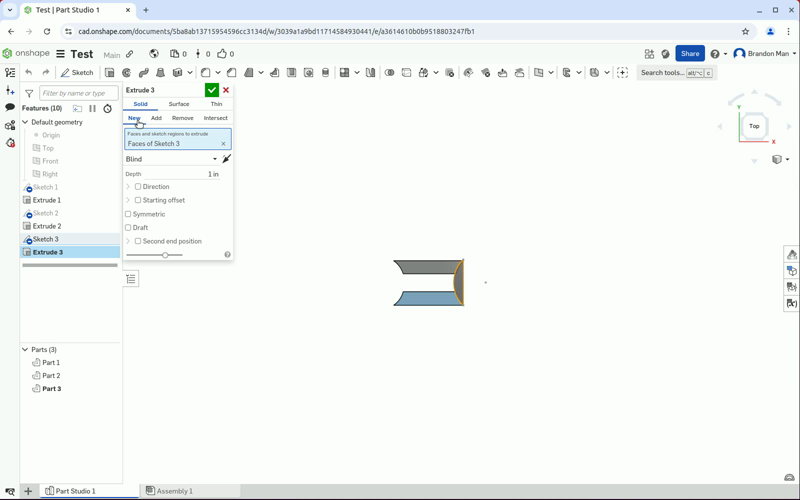
key(tab, 4)
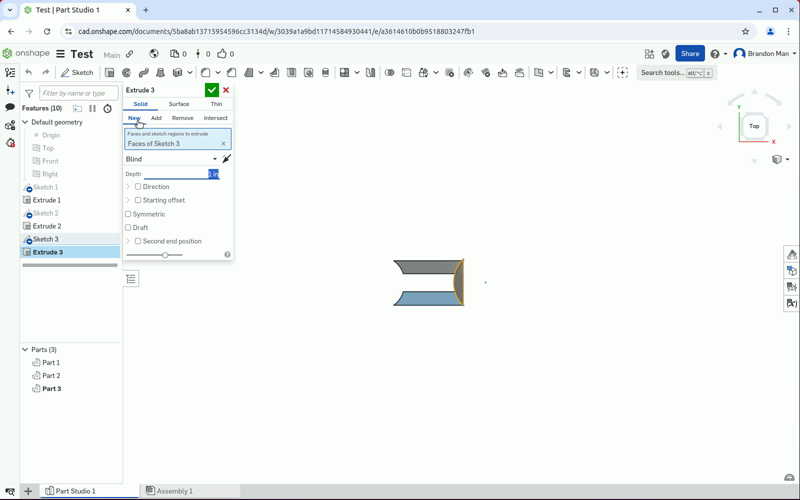
text(4.333)
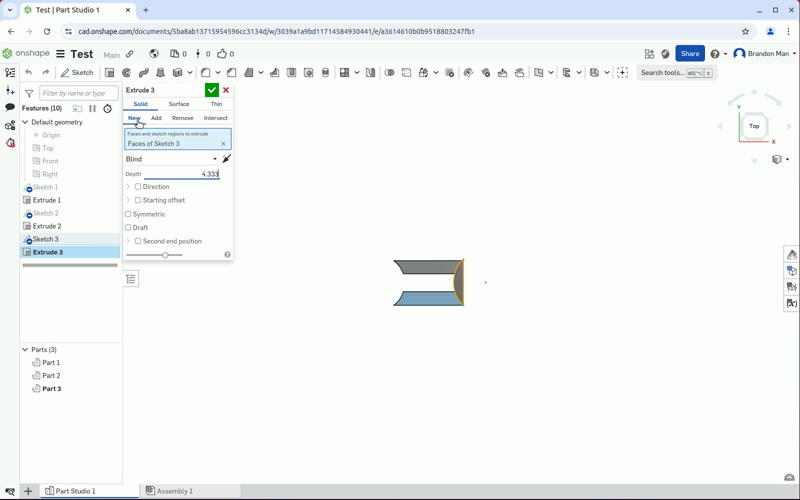
key(enter)
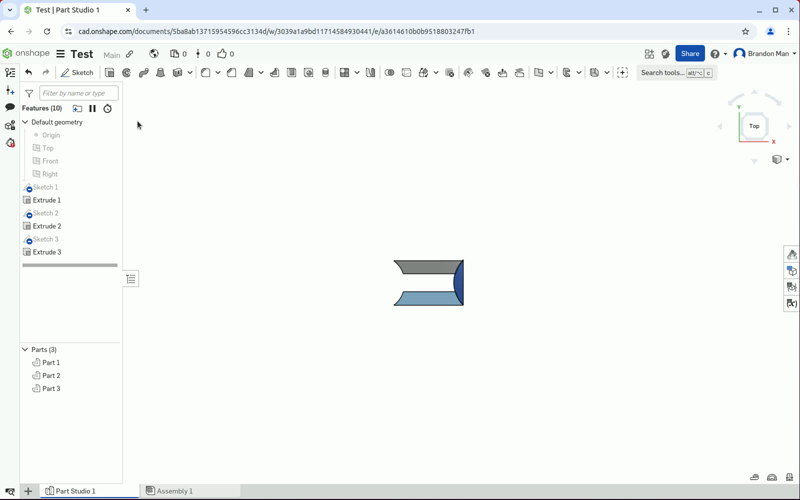
key(shift+h)
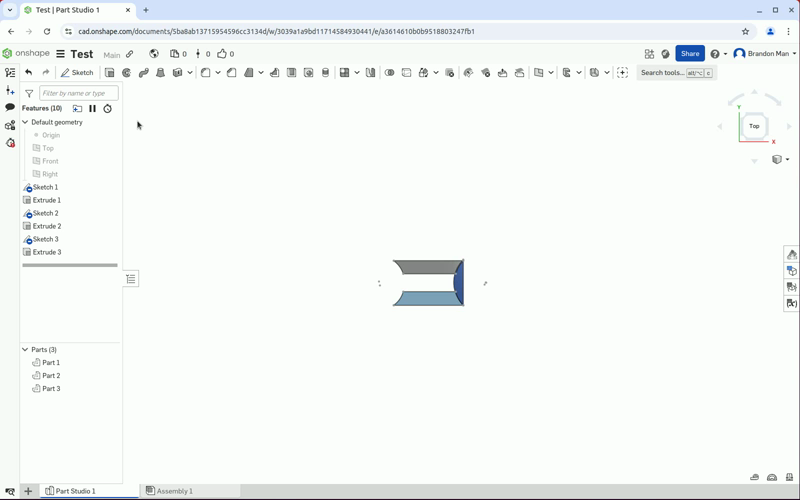
key(shift+h)
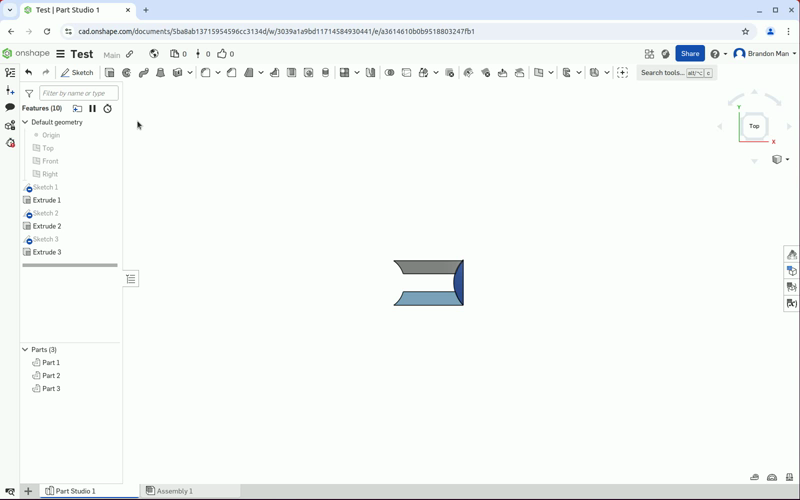
mouse_move(73, 189)
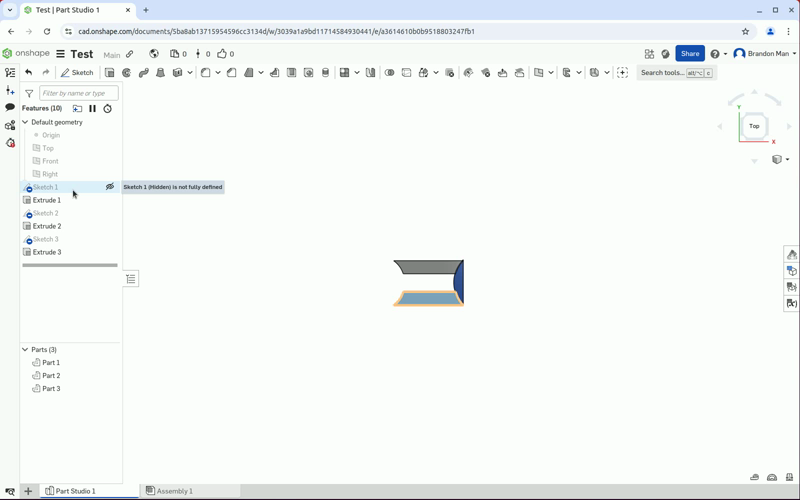
click(73, 189)
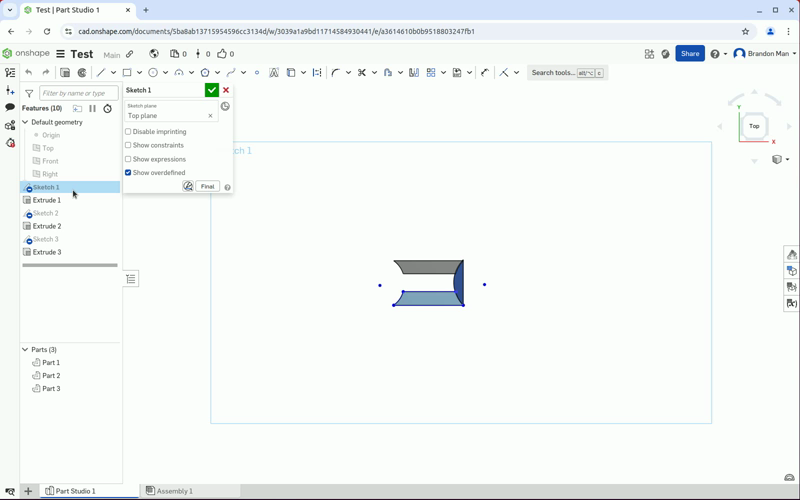
mouse_move(229, 92)
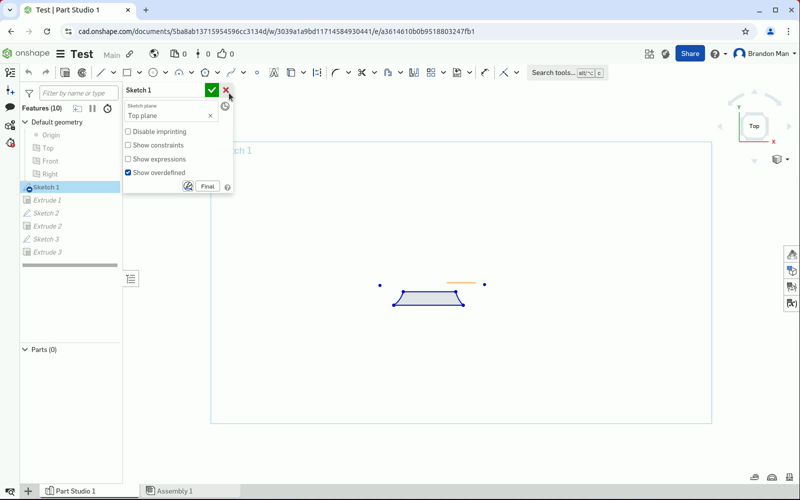
click(229, 92)
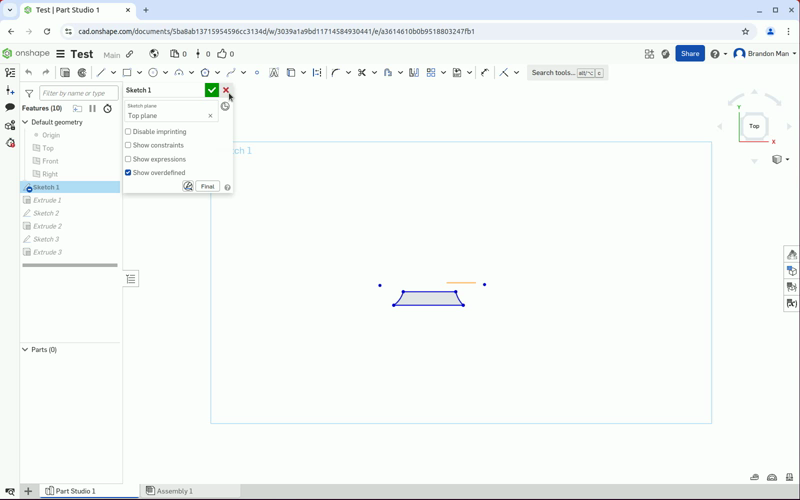
key(shift+s)
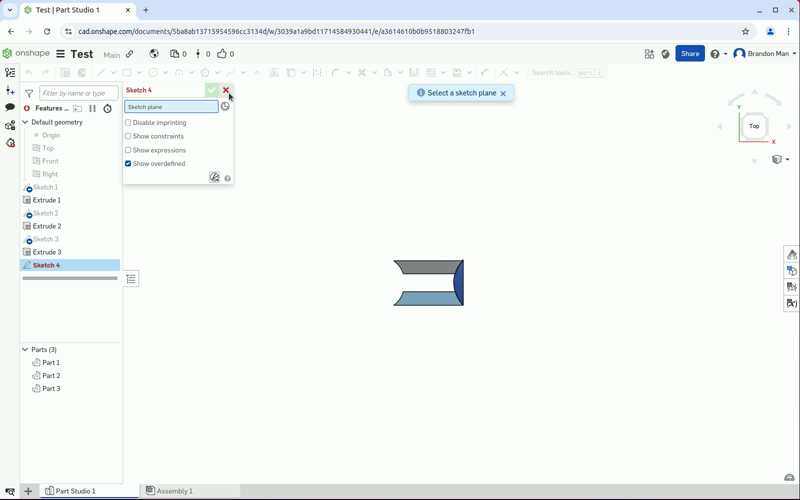
mouse_move(73, 150)
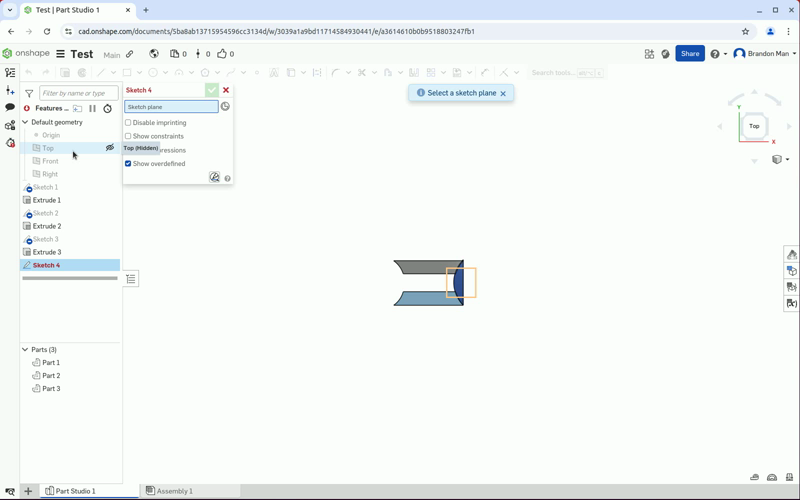
click(73, 150)
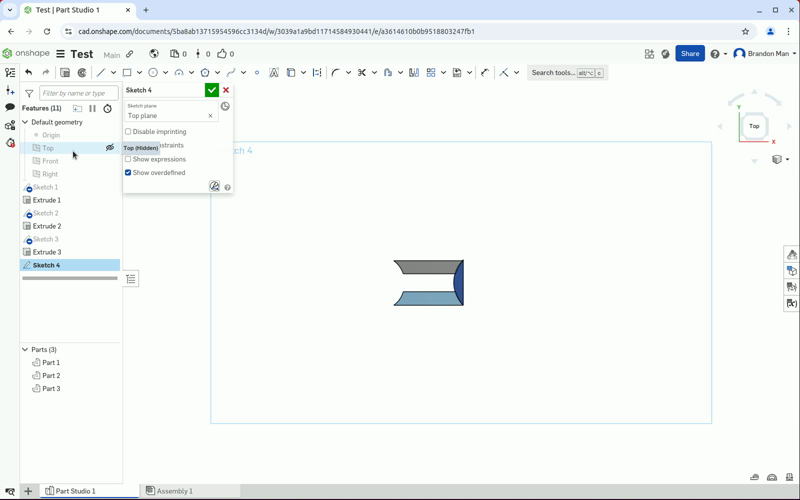
mouse_move(73, 352)
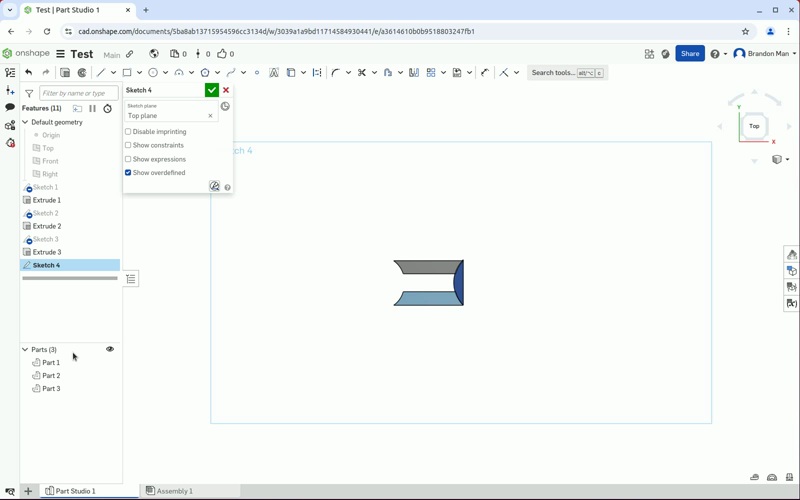
key(y)
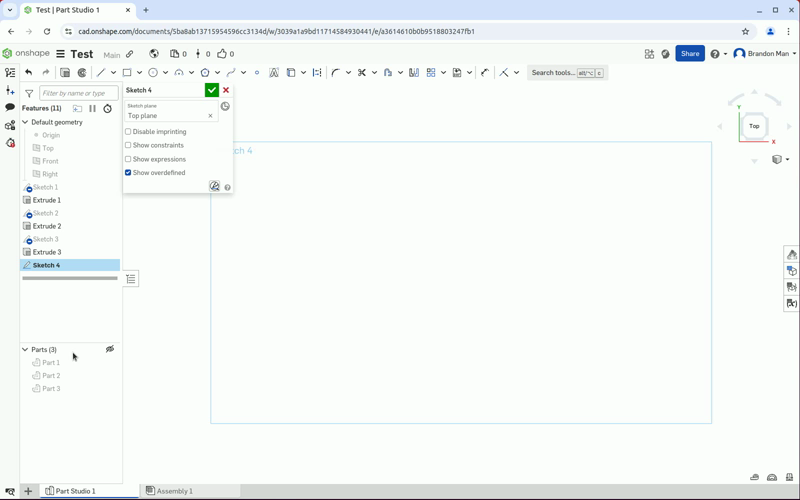
key(a)
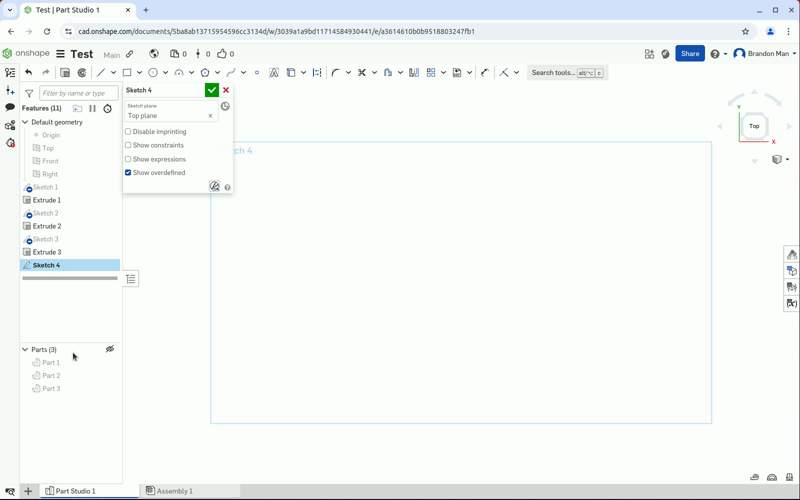
key_down(shift)
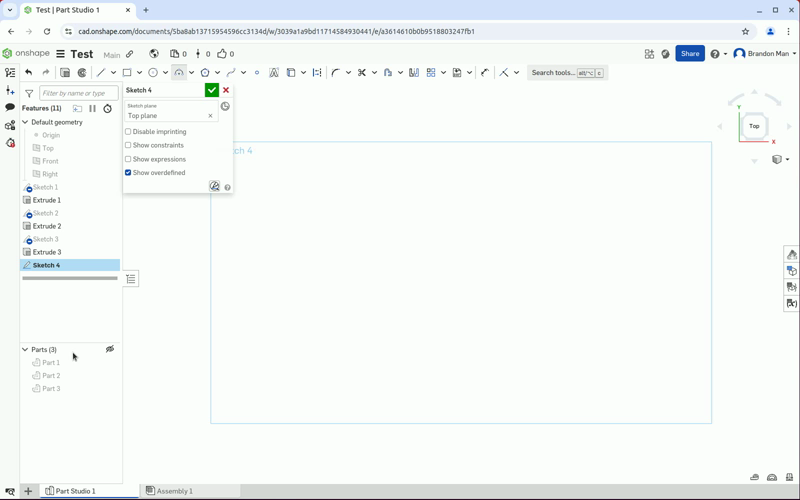
mouse_move(393, 305)
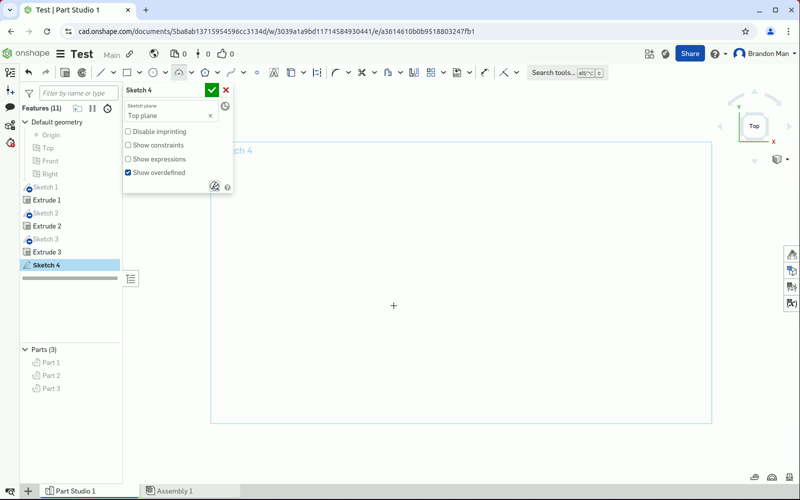
click(393, 305)
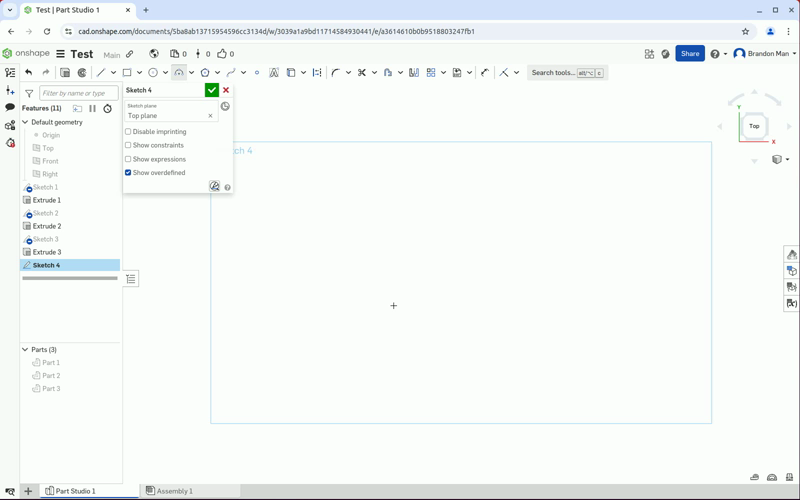
key_up(shift)
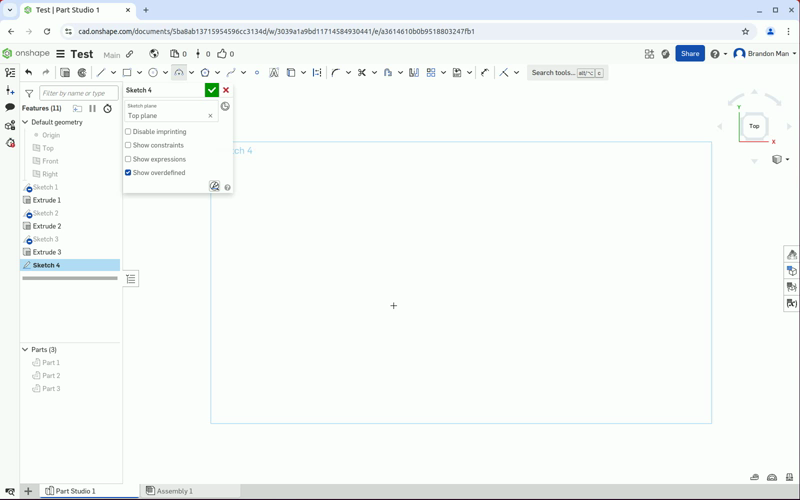
key_down(shift)
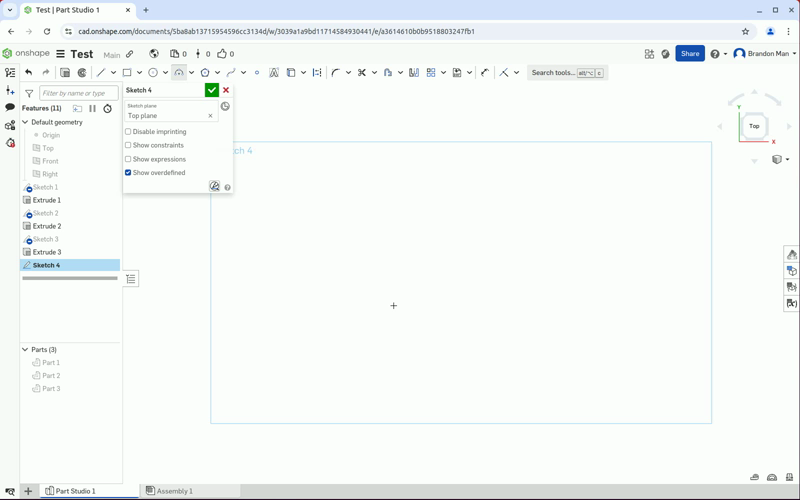
mouse_move(393, 259)
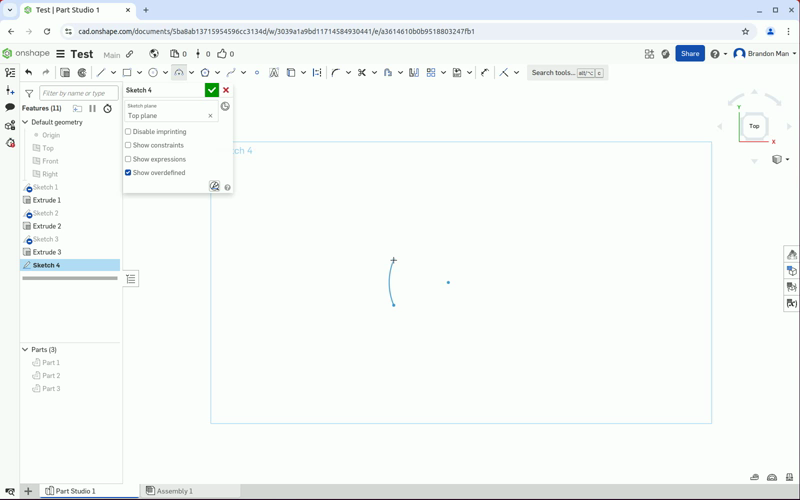
click(393, 259)
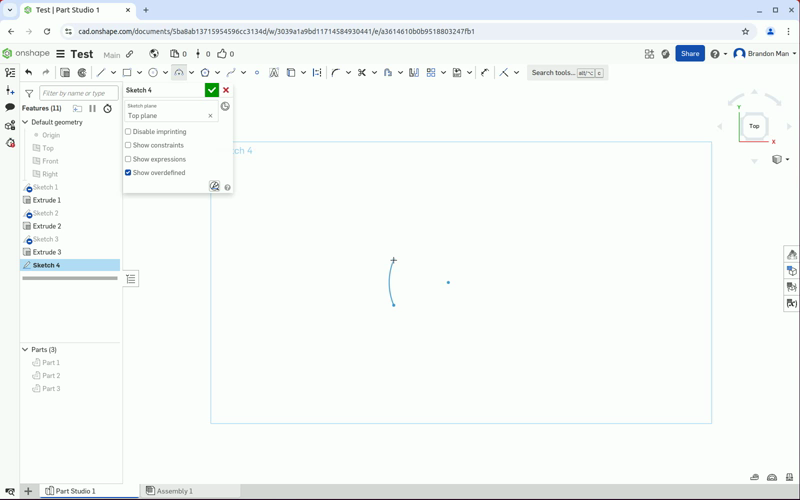
mouse_move(404, 282)
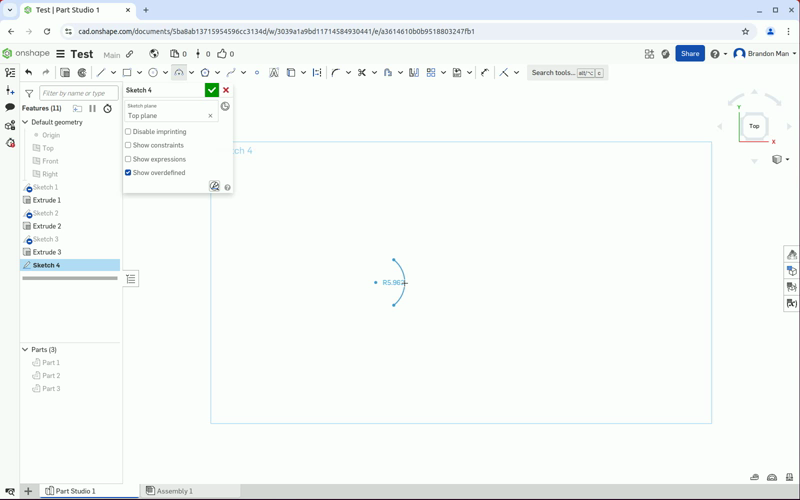
click(404, 282)
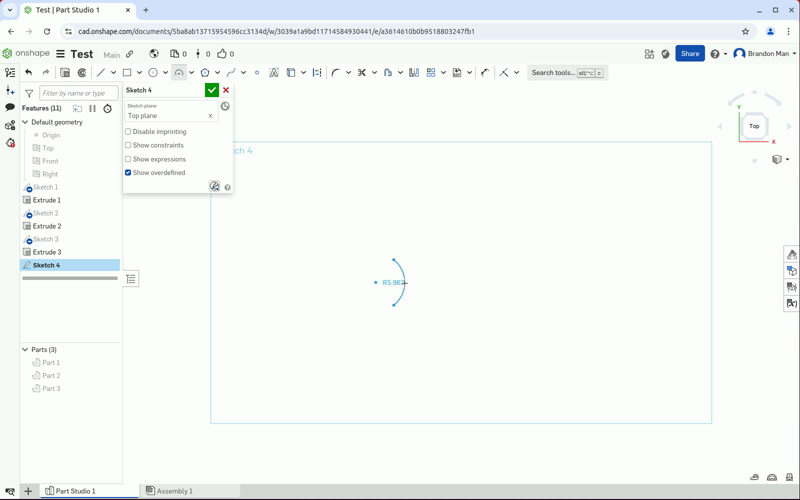
key_up(shift)
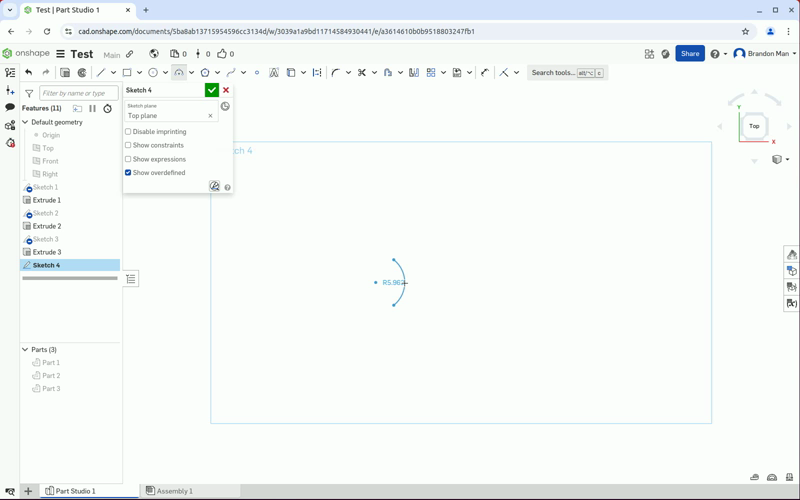
key(esc)
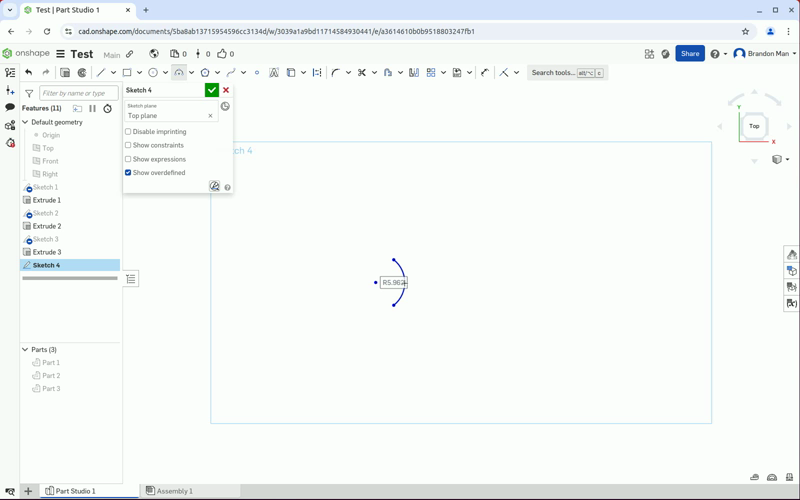
key(l)
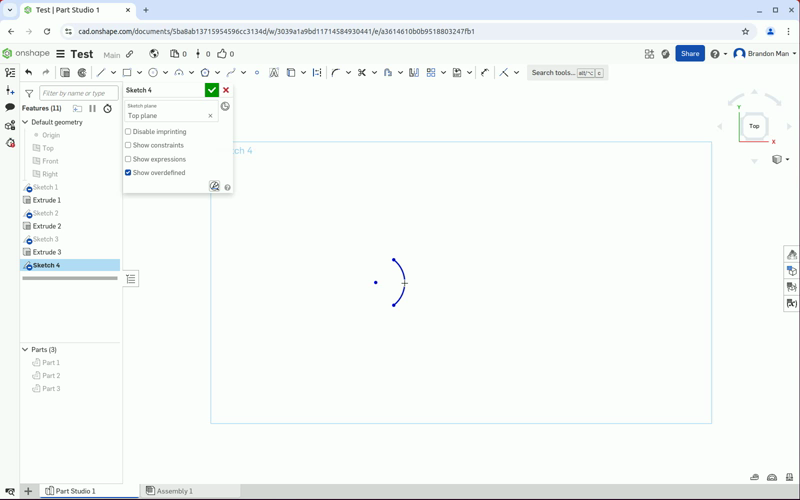
mouse_move(393, 259)
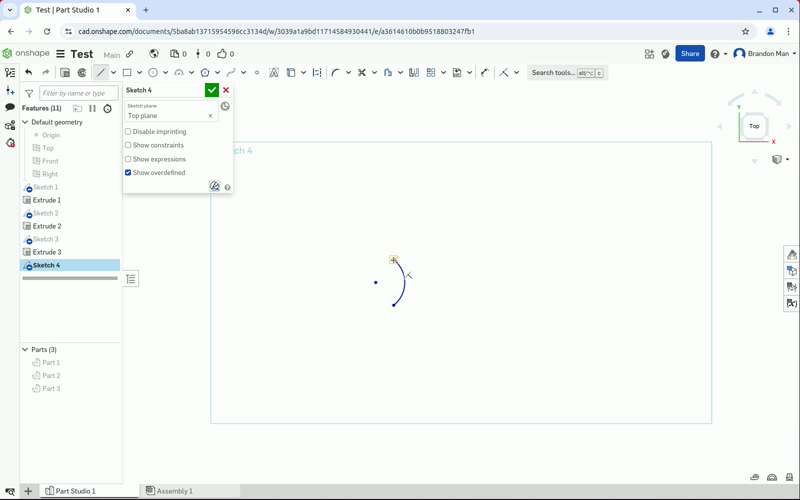
click(393, 259)
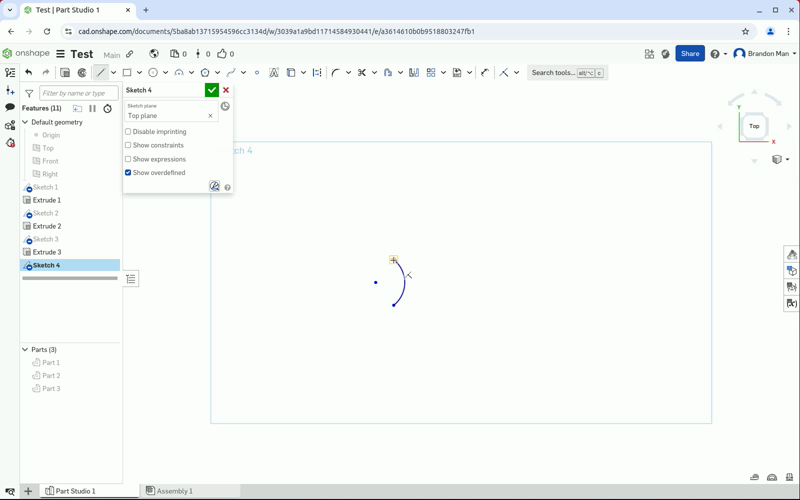
mouse_move(423, 259)
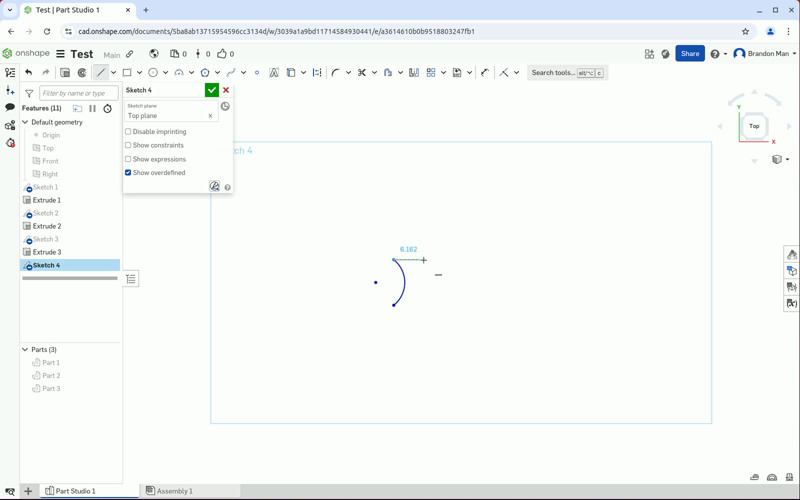
key_down(shift)
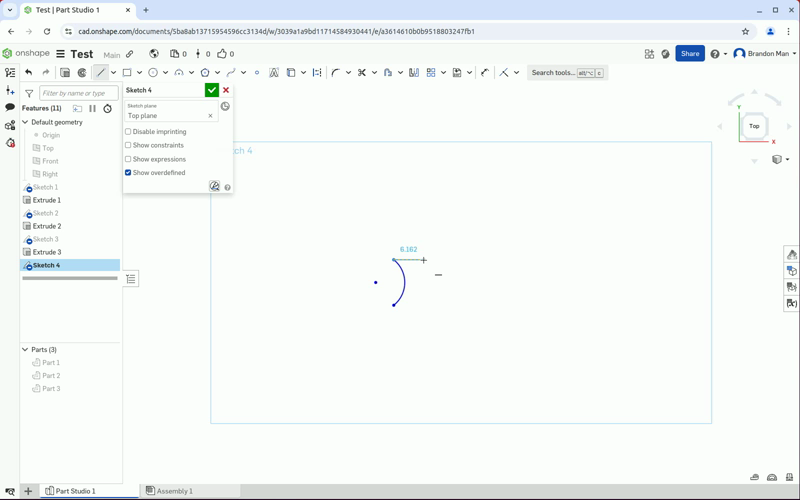
mouse_move(393, 305)
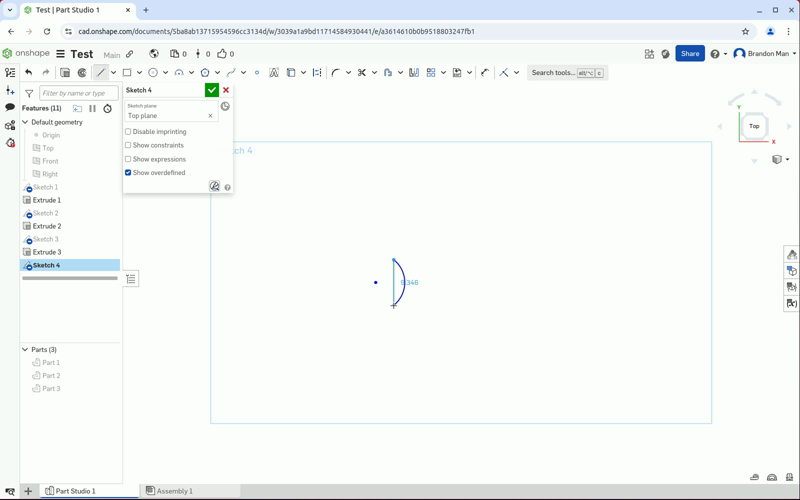
key_up(shift)
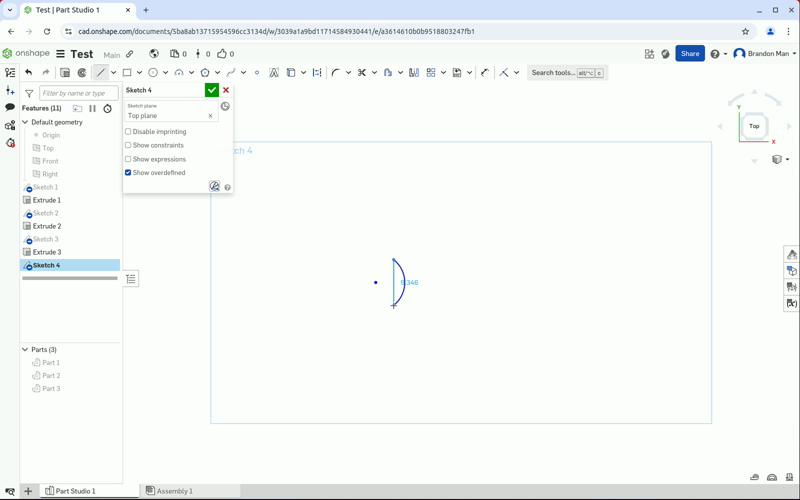
click(393, 305)
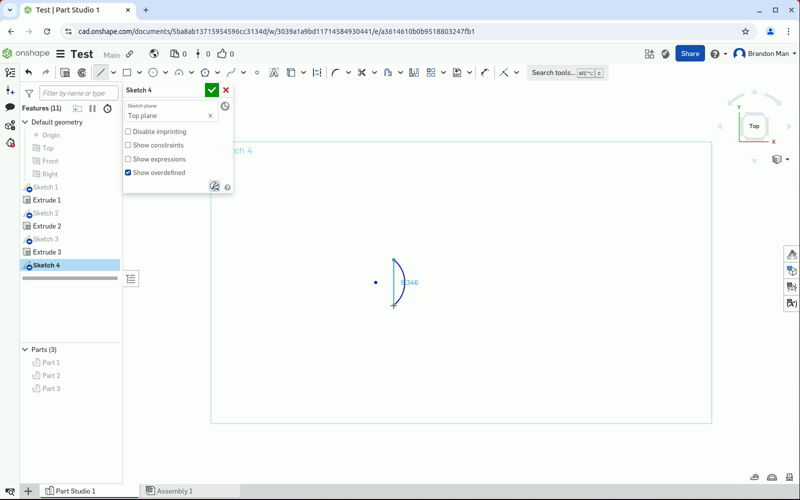
key(esc)
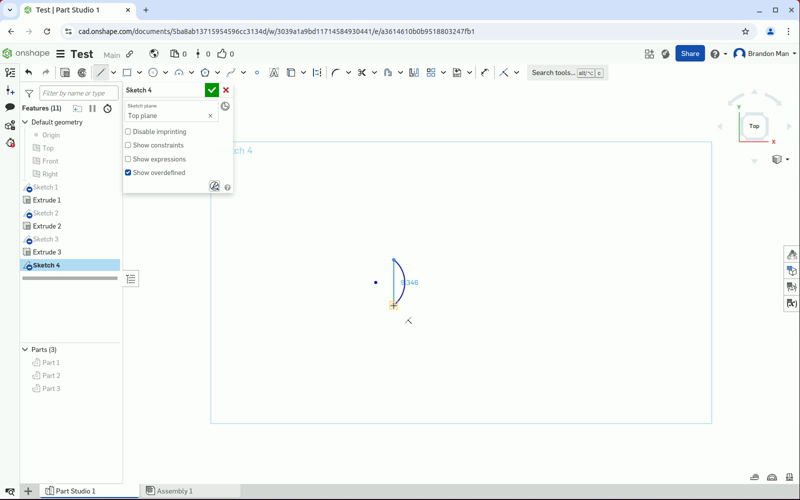
mouse_move(398, 285)
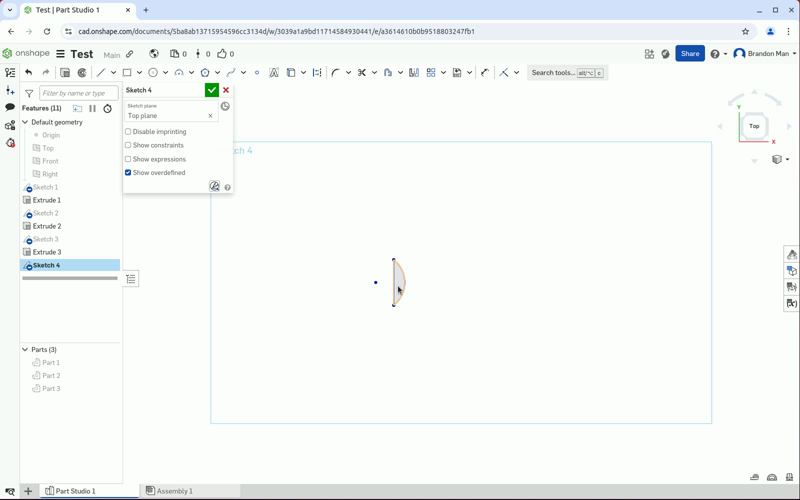
scroll(6)
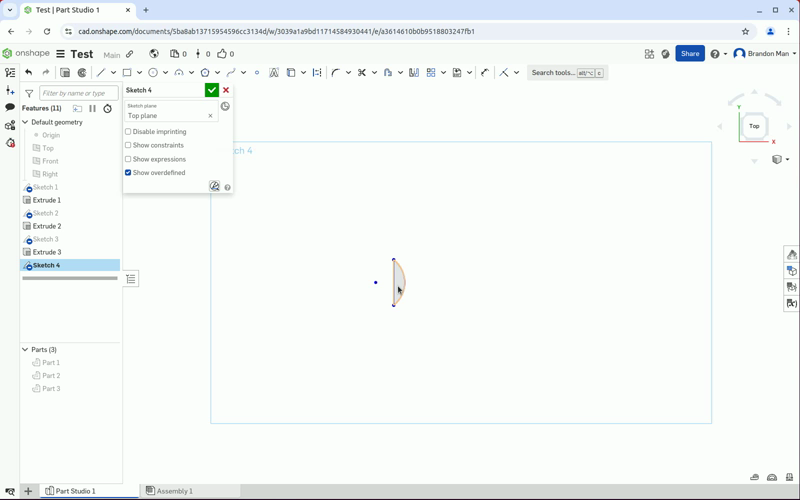
scroll(6)
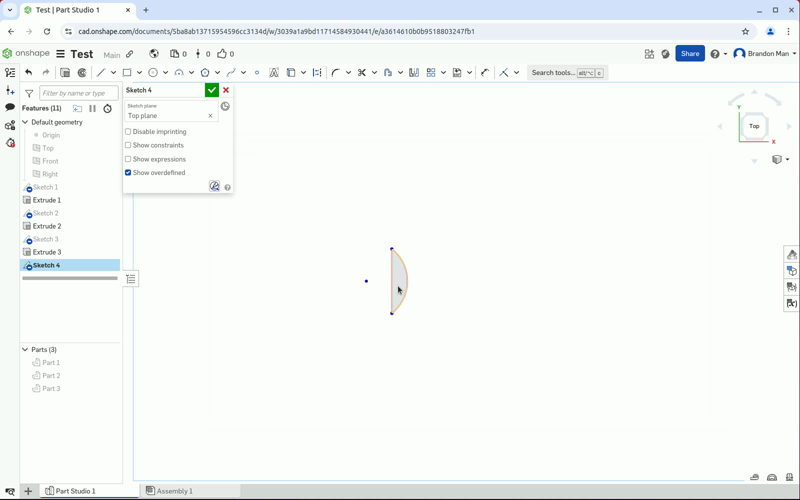
scroll(6)
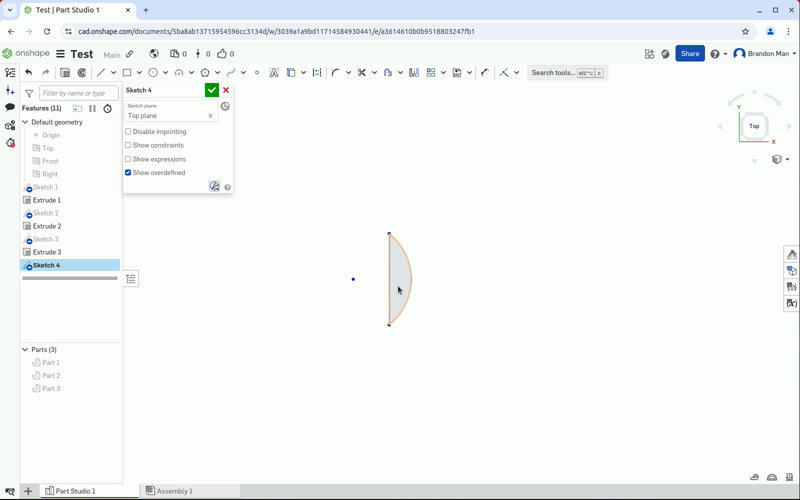
scroll(6)
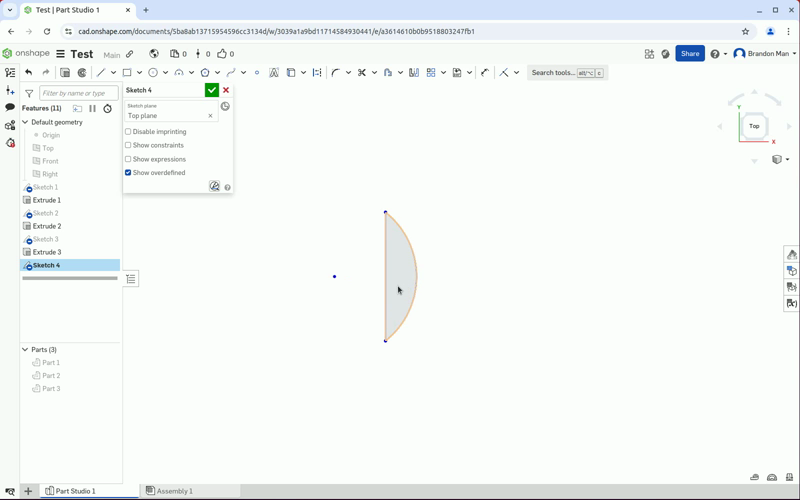
scroll(6)
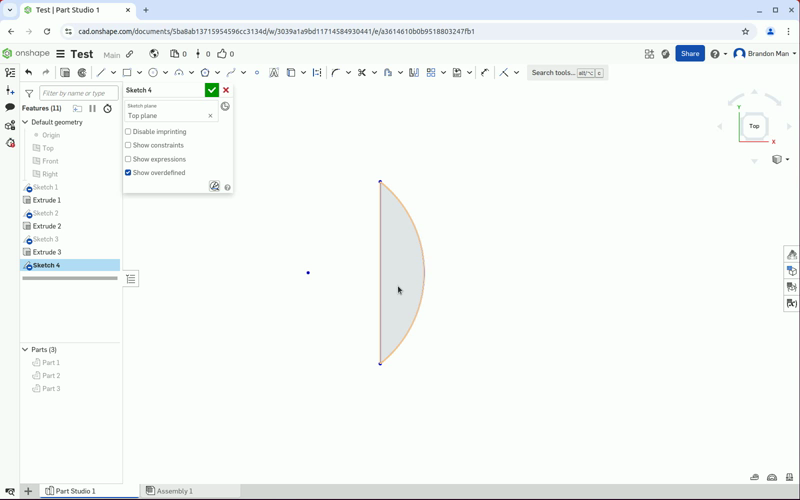
scroll(6)
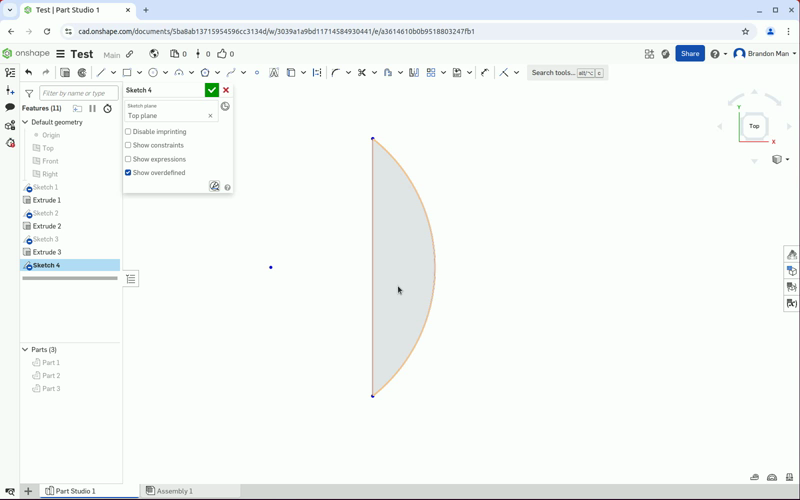
scroll(6)
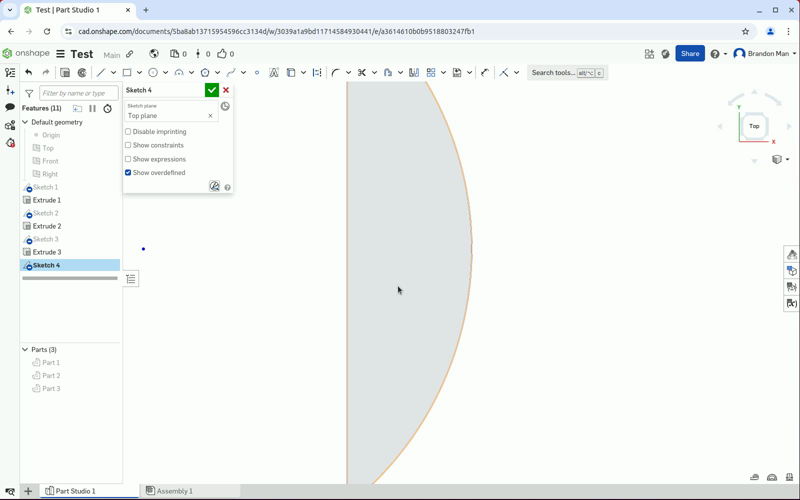
click(398, 285)
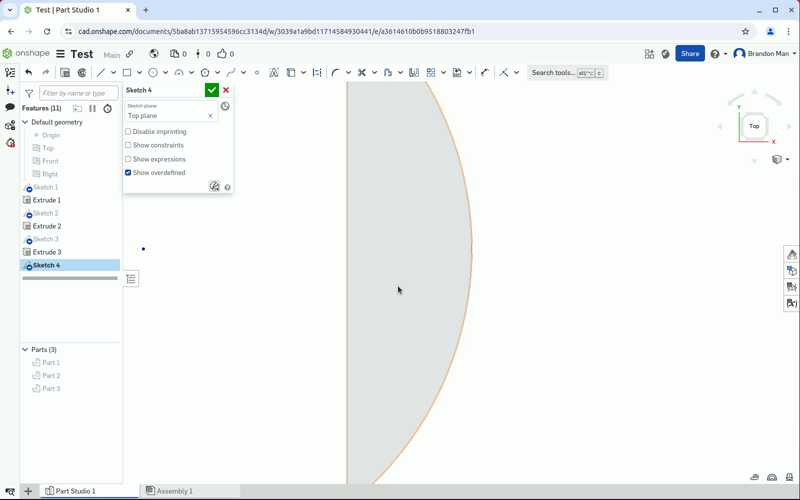
scroll(-6)
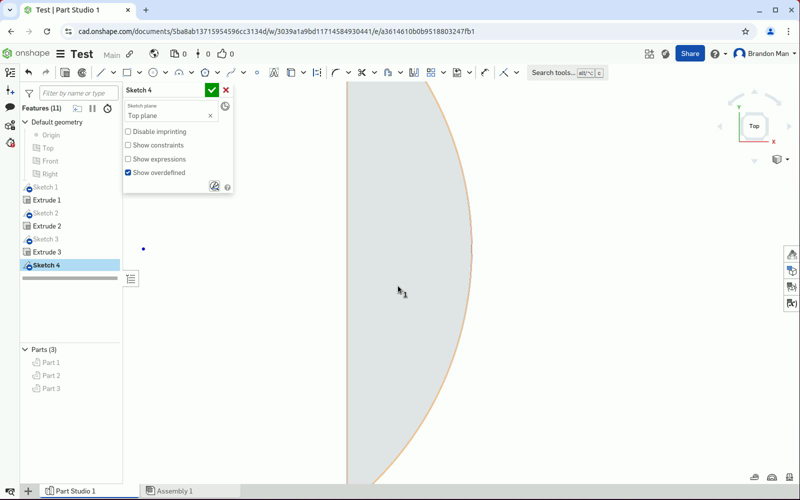
scroll(-6)
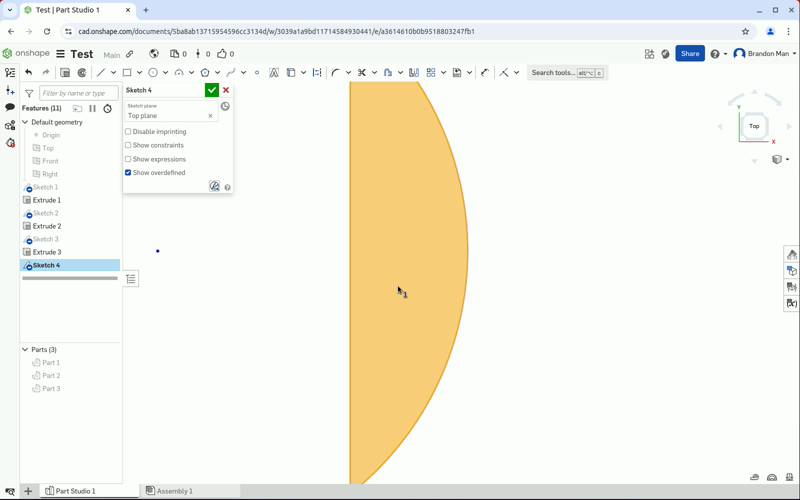
scroll(-6)
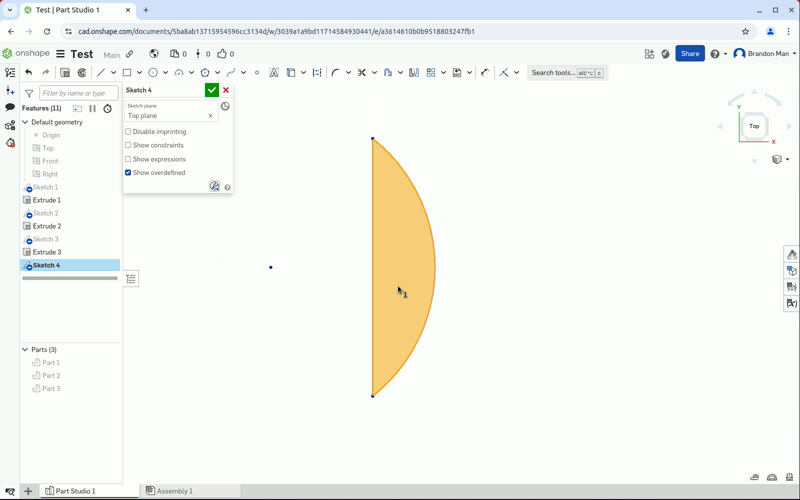
scroll(-6)
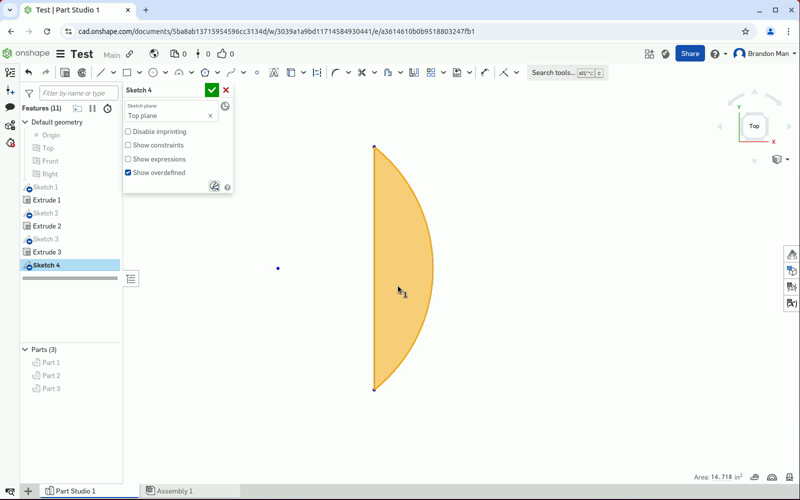
scroll(-6)
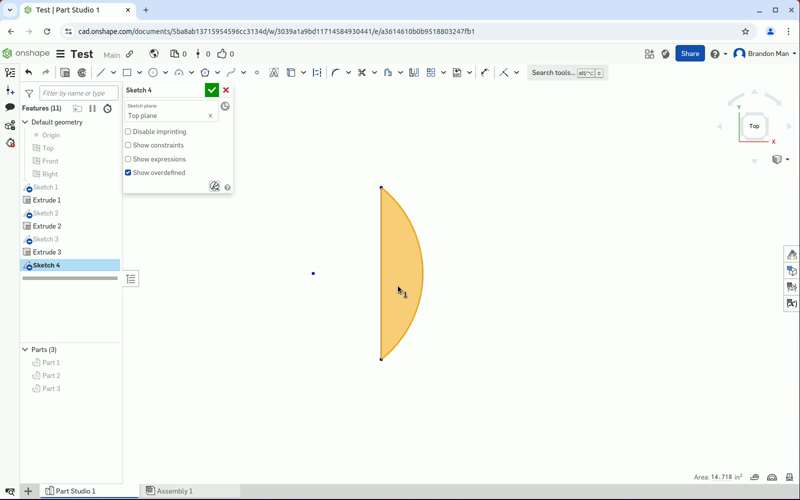
scroll(-6)
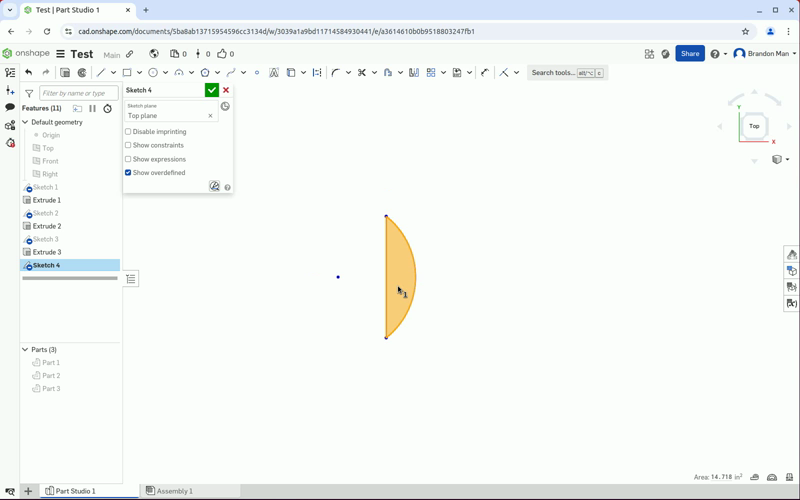
scroll(-6)
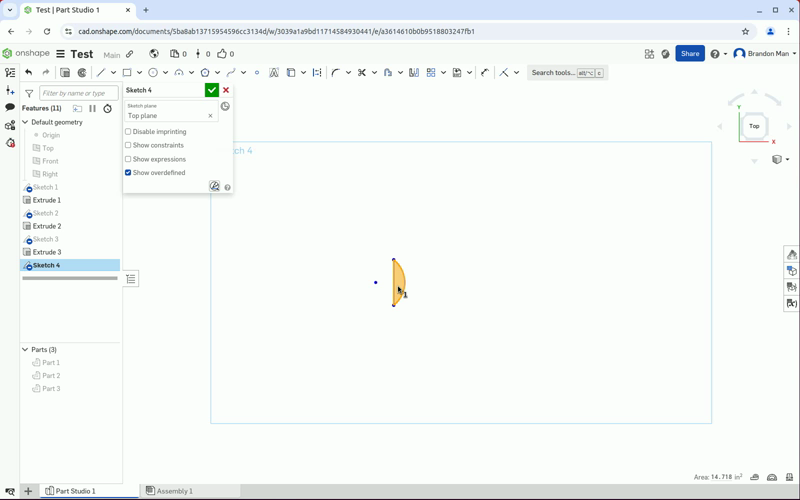
mouse_move(73, 352)
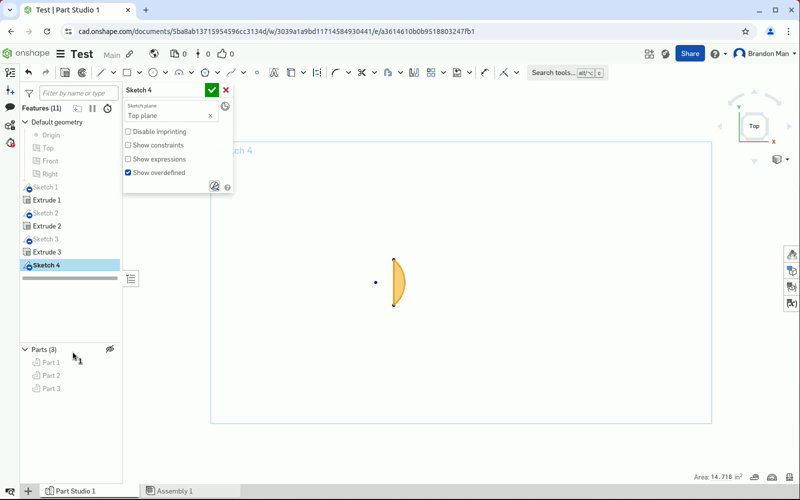
key(shift+y)
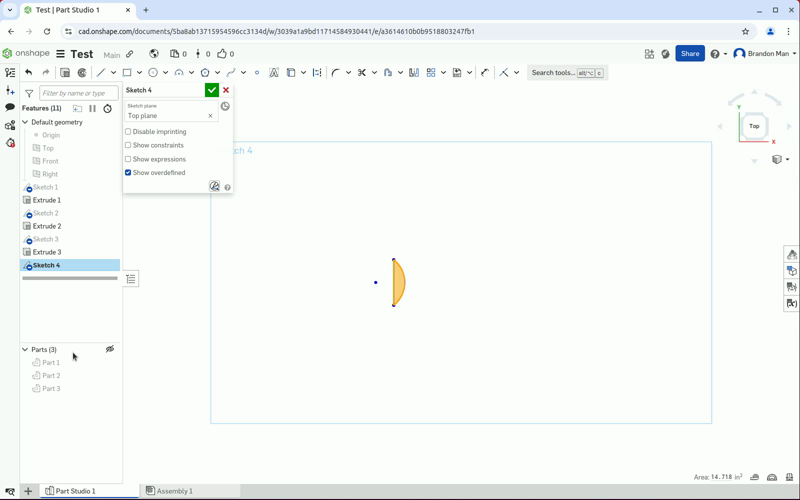
key(shift+e)
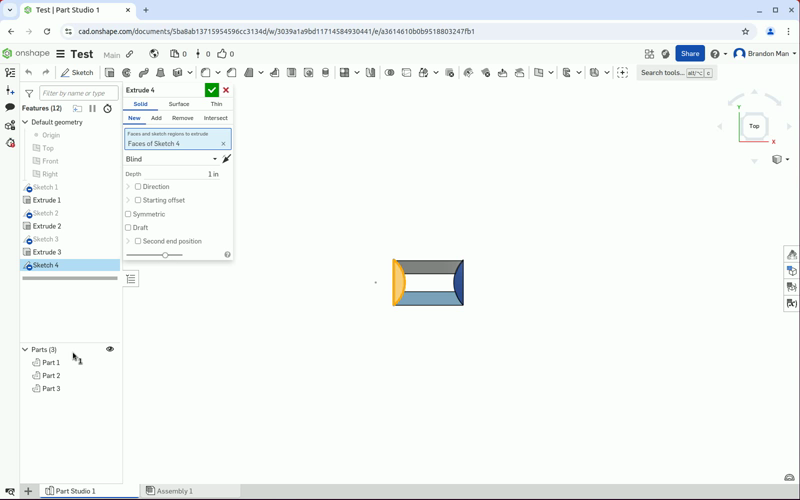
mouse_move(143, 106)
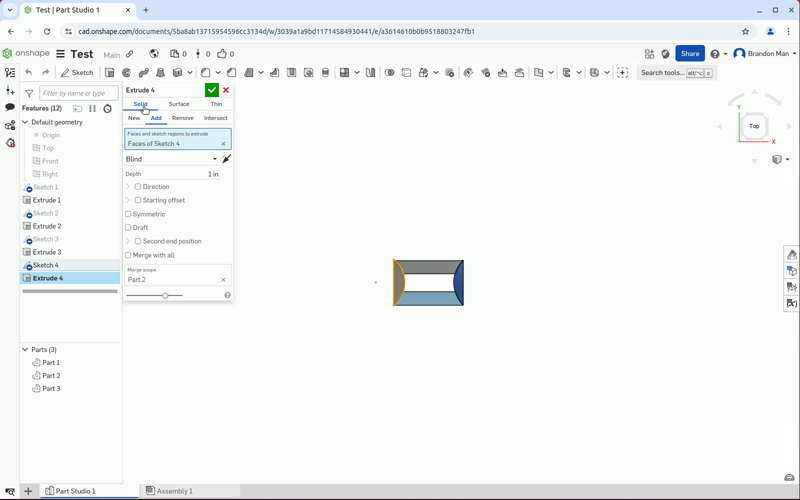
click(143, 106)
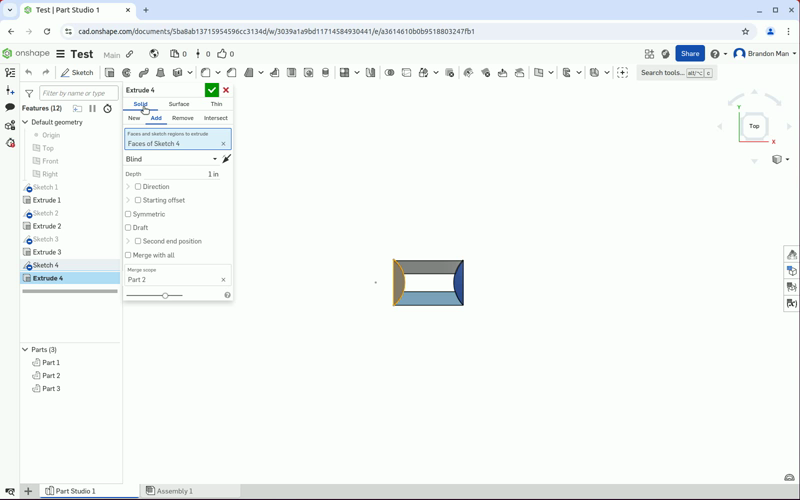
mouse_move(137, 120)
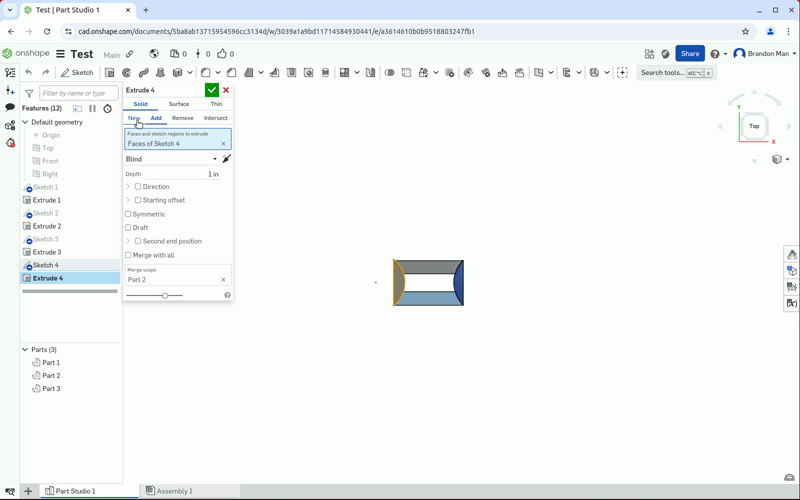
click(137, 120)
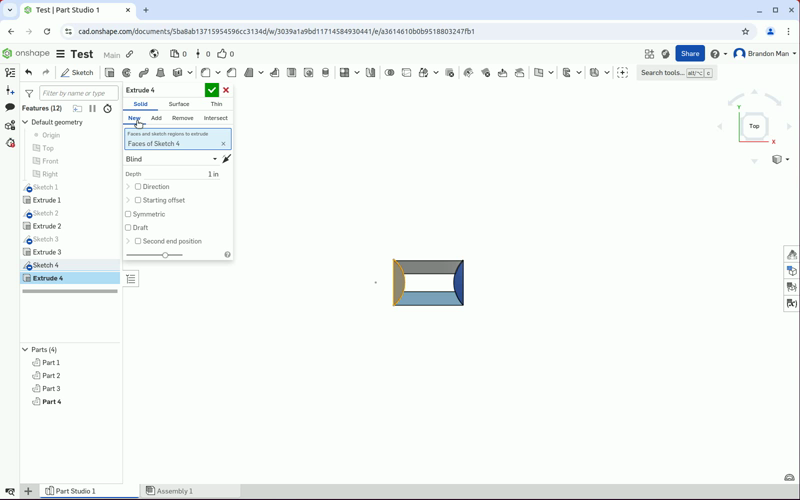
key(tab, 4)
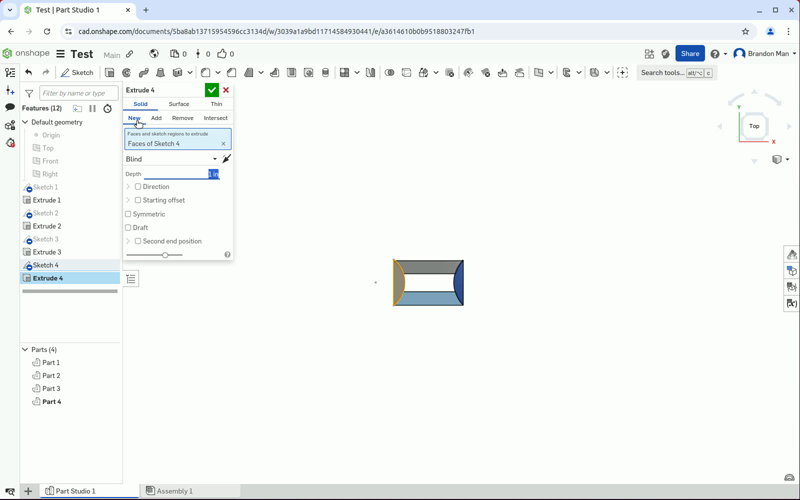
text(4.333)
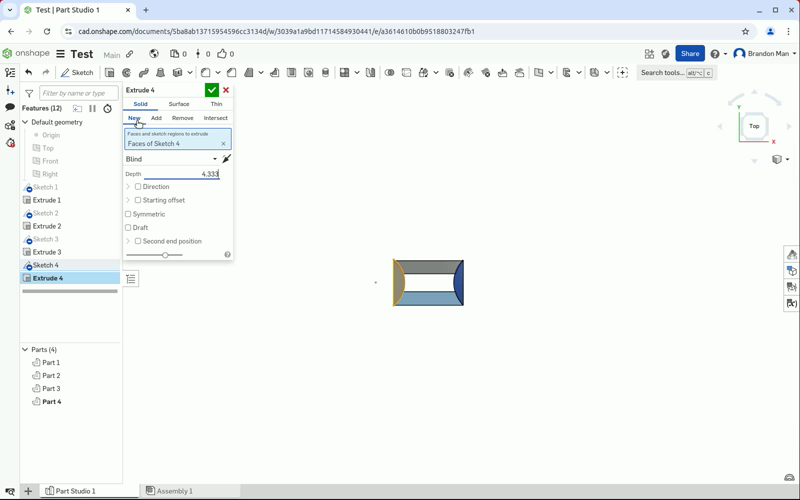
key(enter)
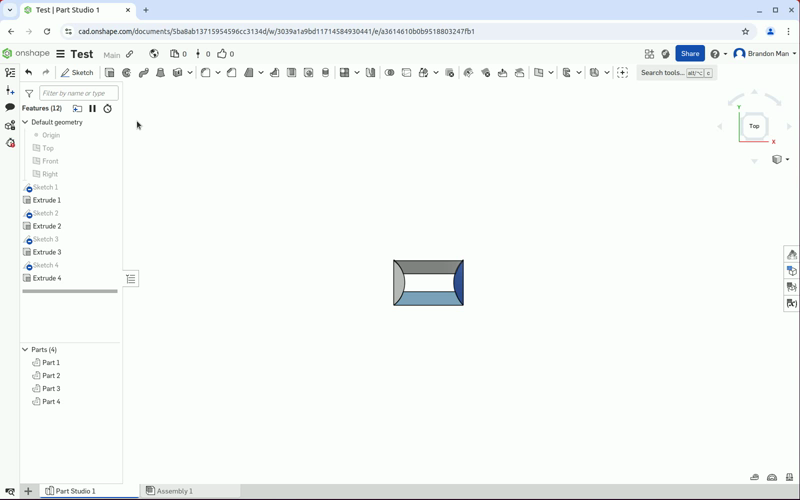
key(shift+h)
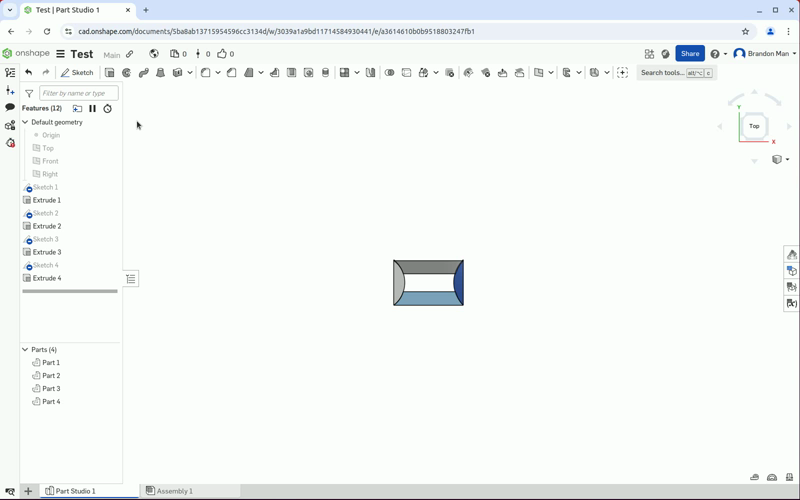
key(shift+h)
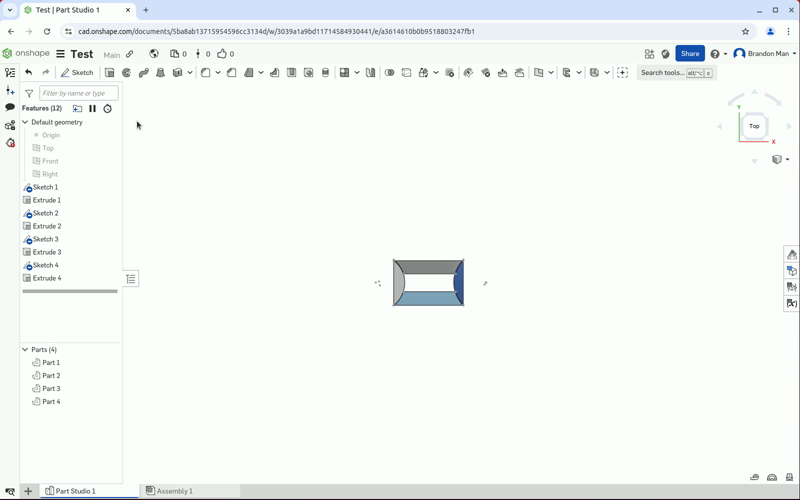
mouse_move(73, 189)
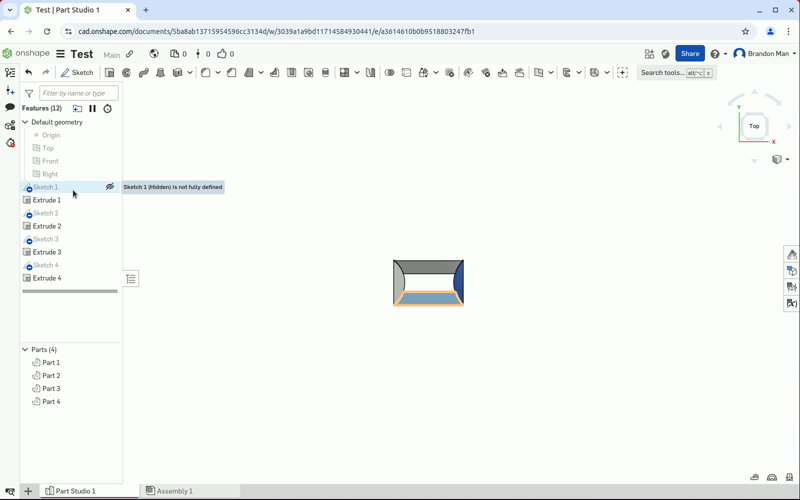
click(73, 189)
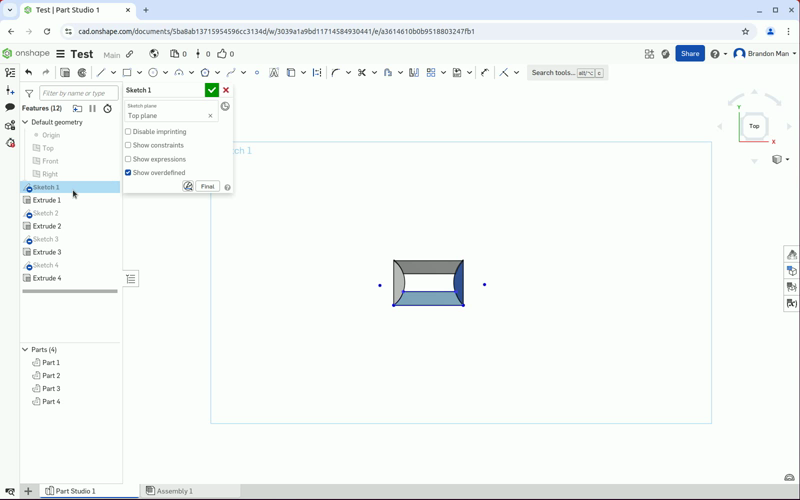
mouse_move(229, 92)
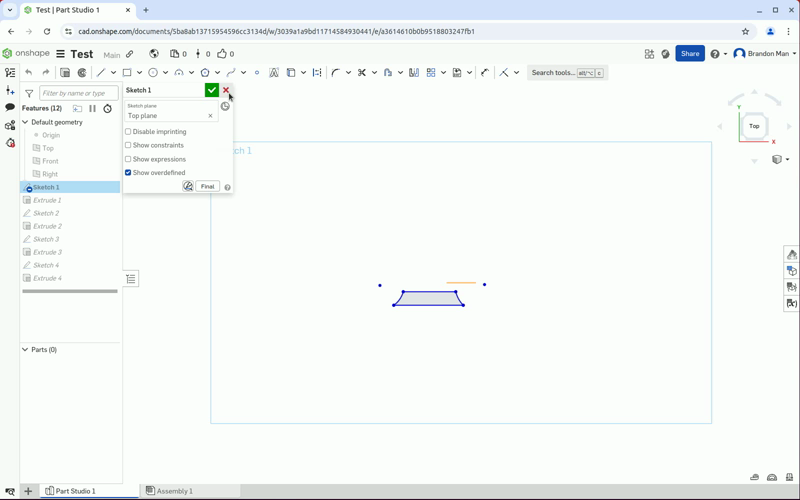
click(229, 92)
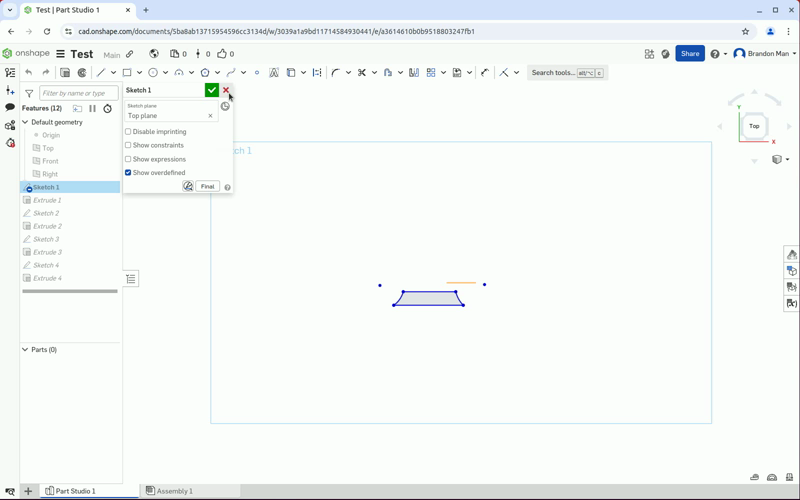
key(shift+s)
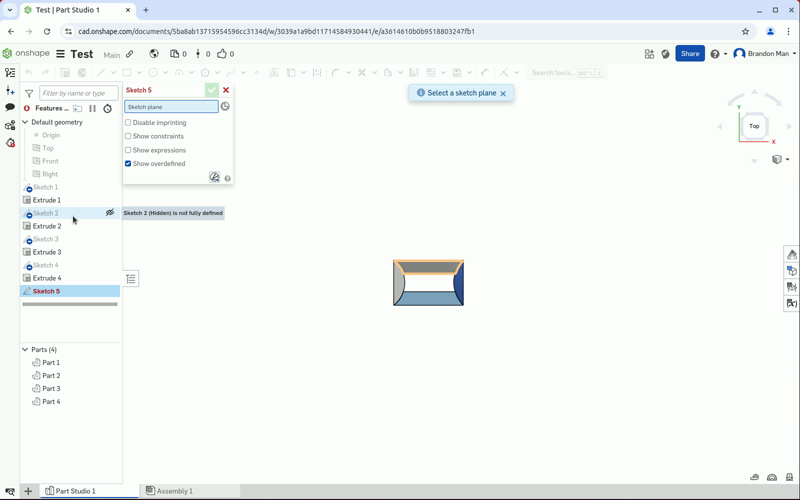
scroll(3)
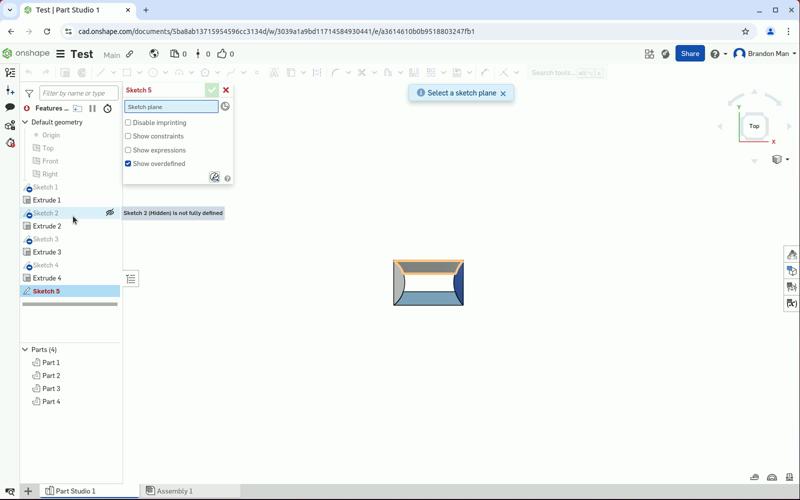
mouse_move(73, 150)
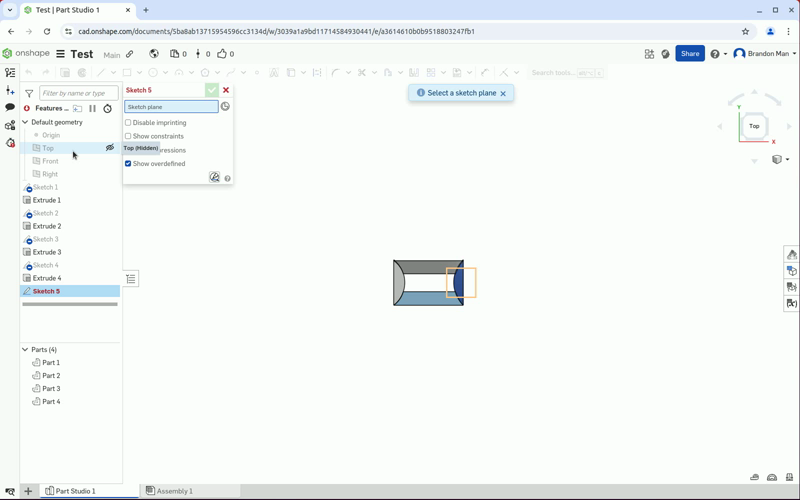
click(73, 150)
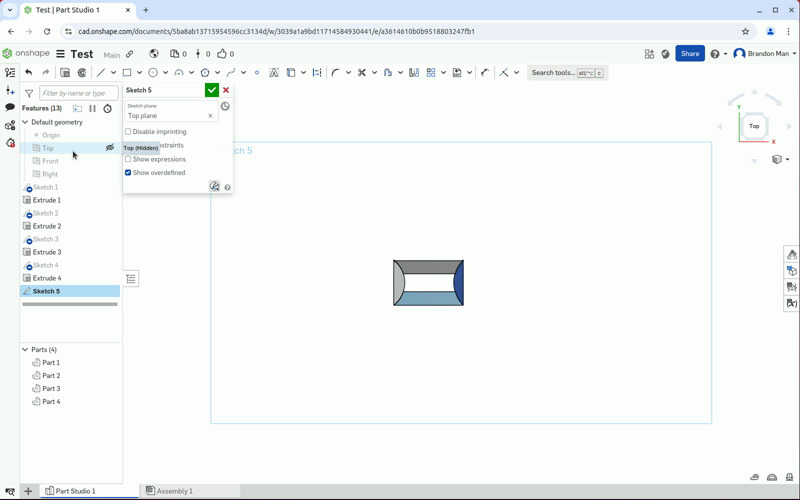
mouse_move(73, 352)
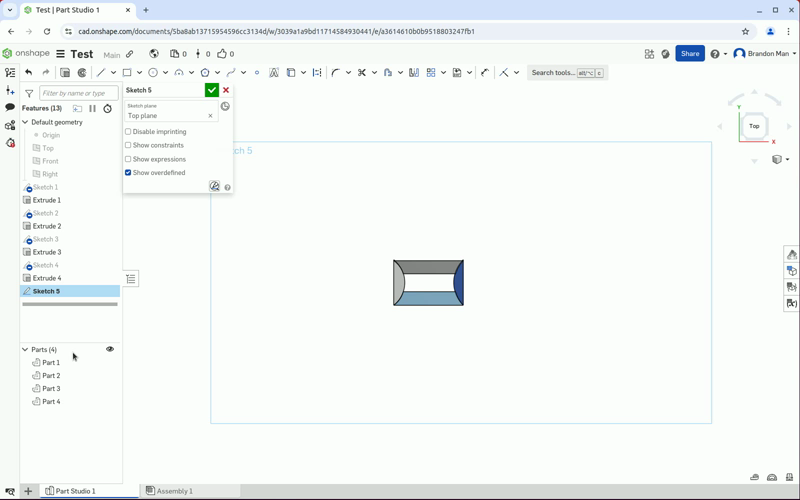
key(y)
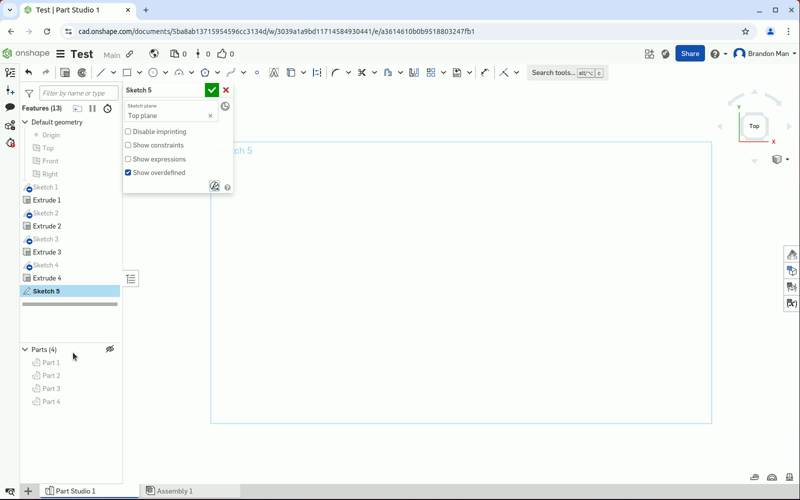
key(l)
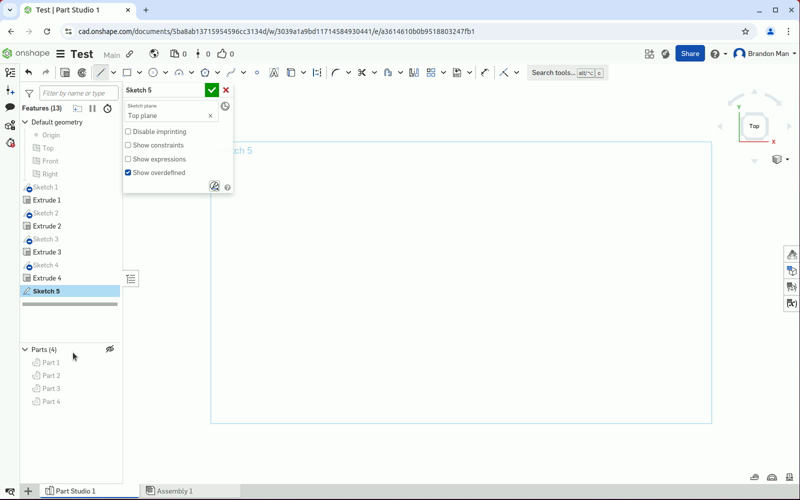
key_down(shift)
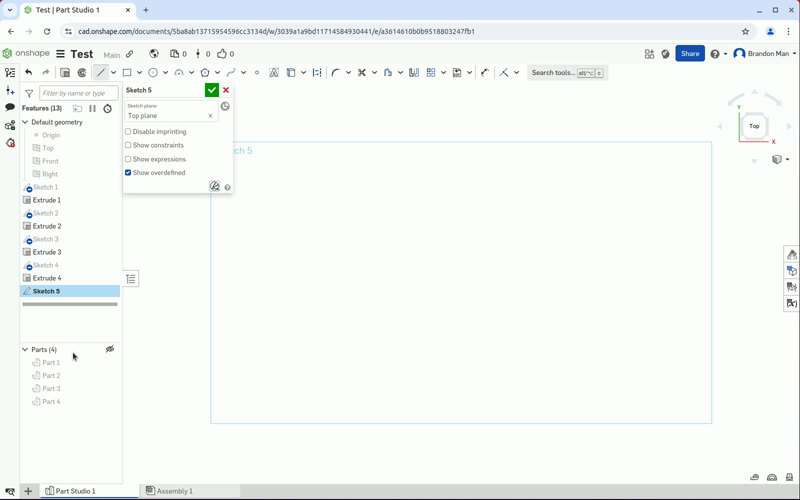
mouse_move(393, 305)
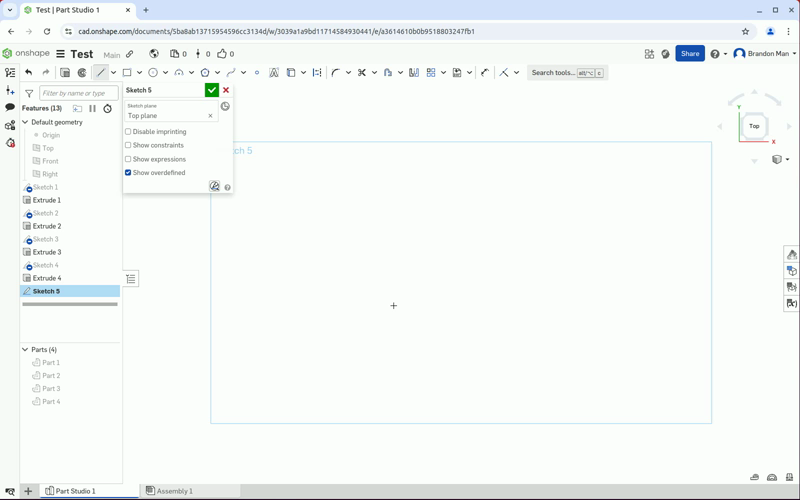
click(393, 305)
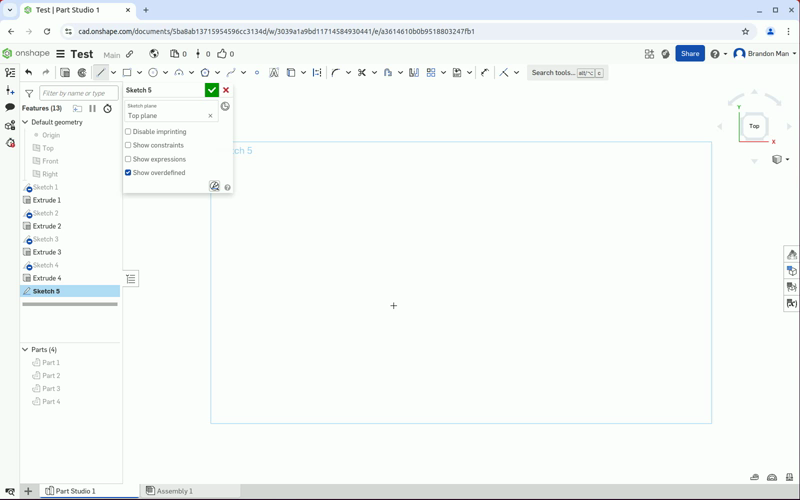
key_up(shift)
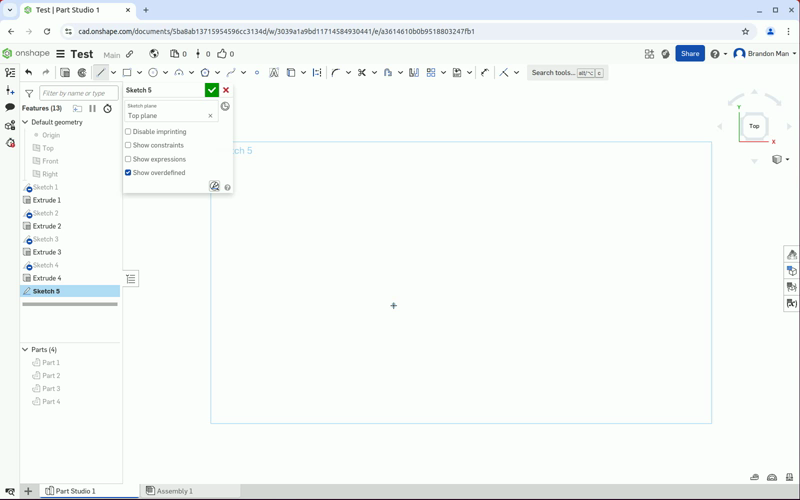
key_down(shift)
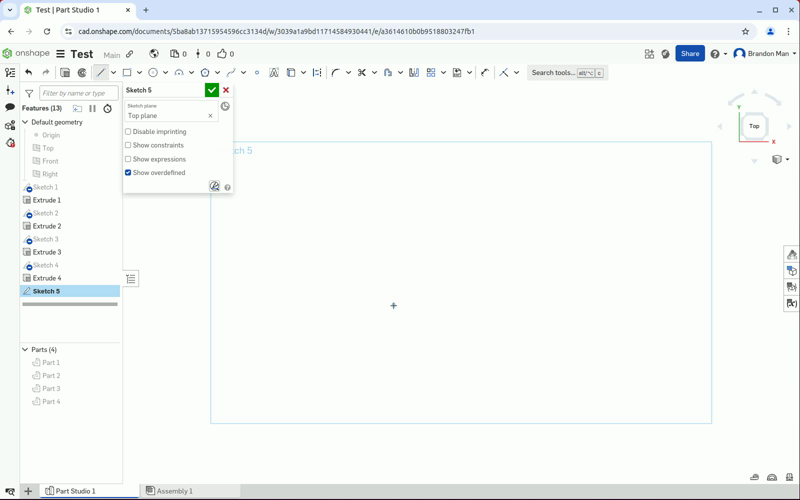
mouse_move(423, 305)
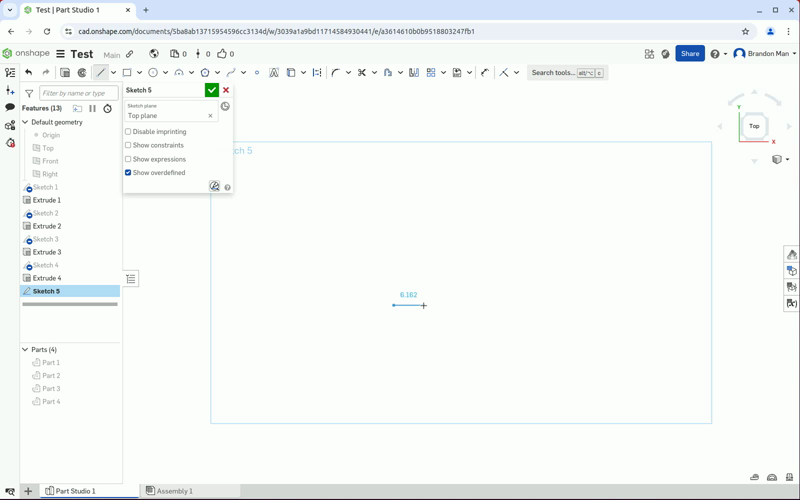
mouse_move(393, 260)
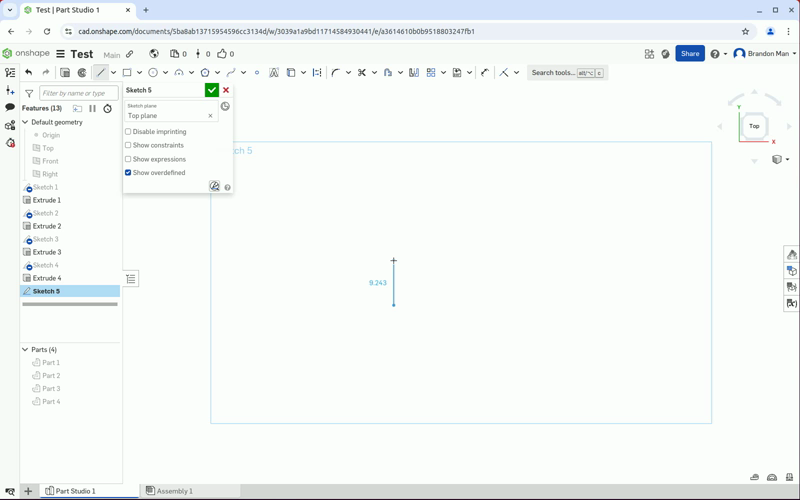
click(393, 260)
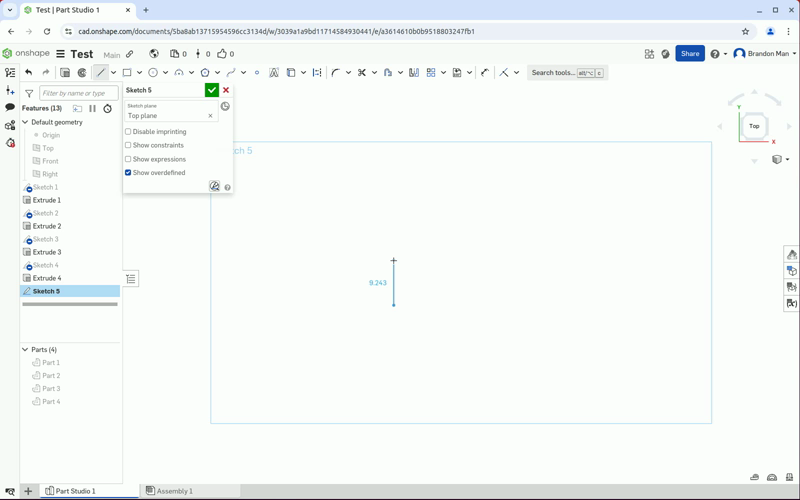
key_up(shift)
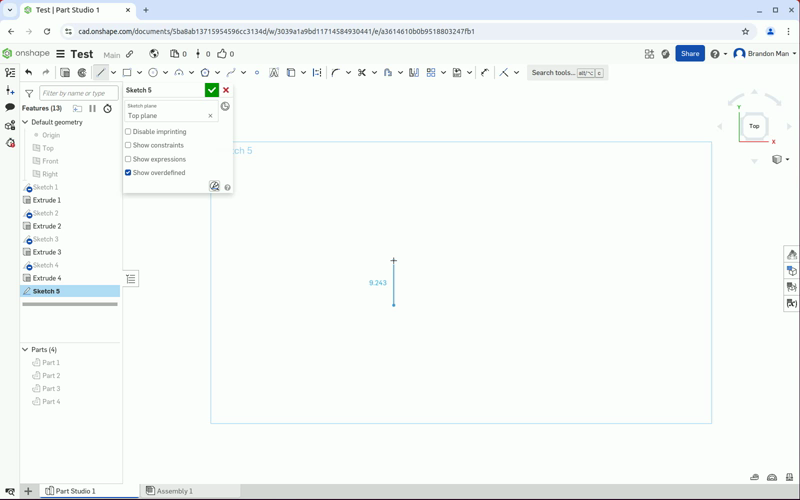
key(esc)
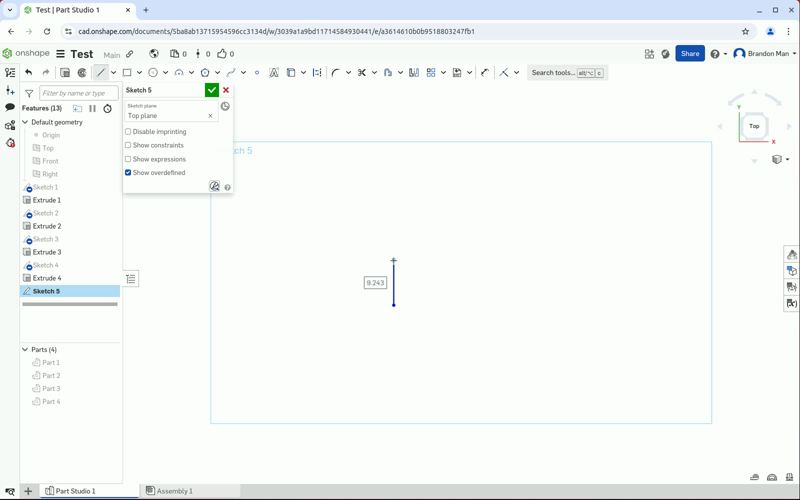
key(a)
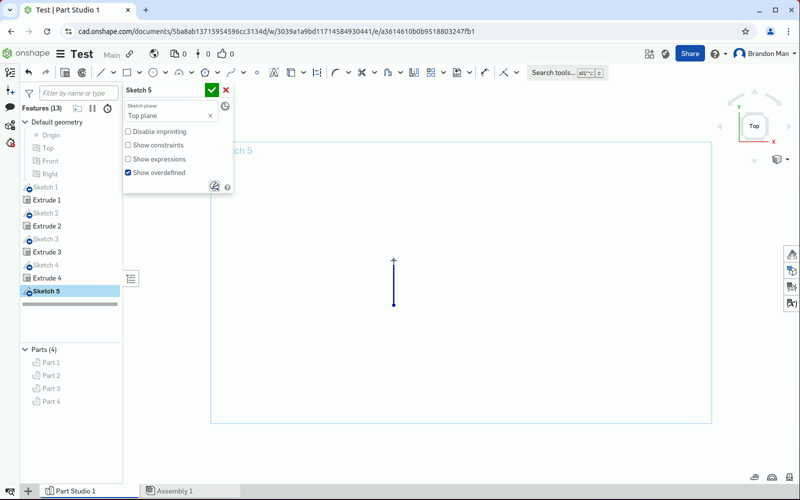
mouse_move(393, 260)
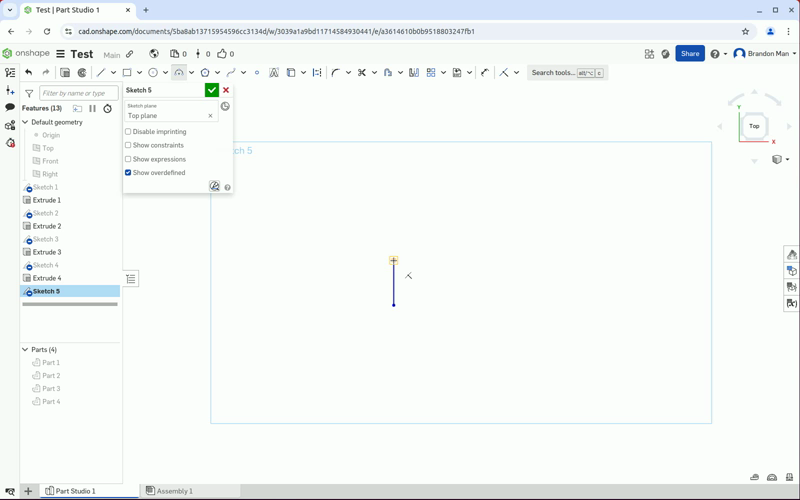
click(393, 260)
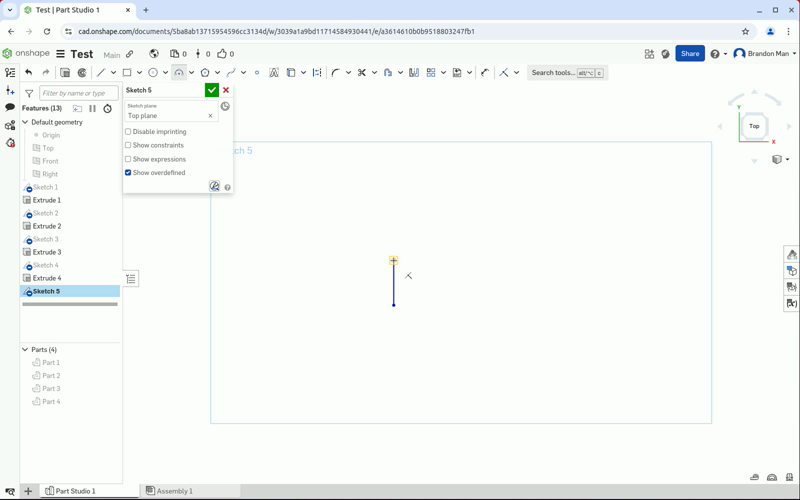
mouse_move(393, 305)
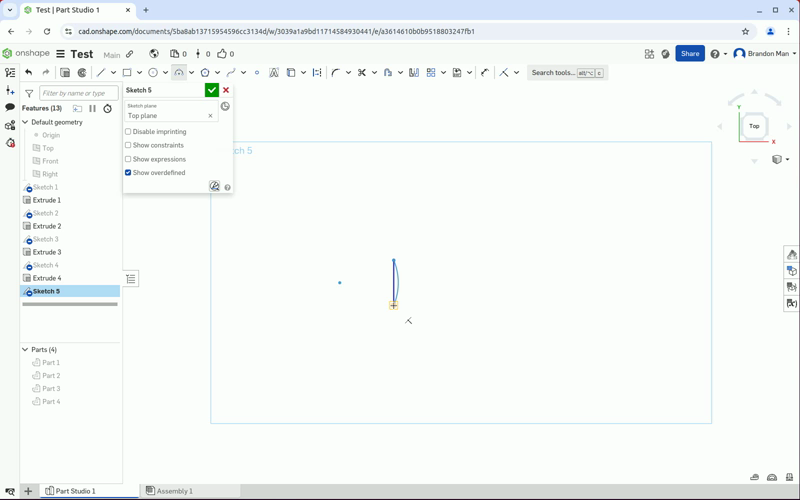
click(393, 305)
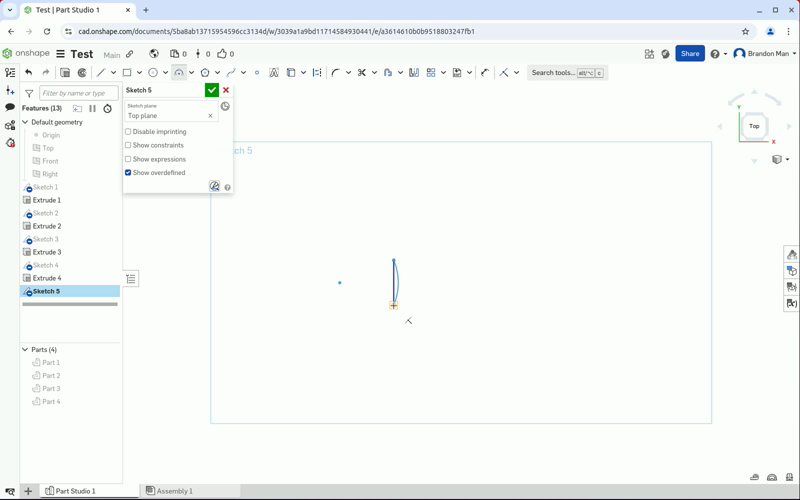
key_down(shift)
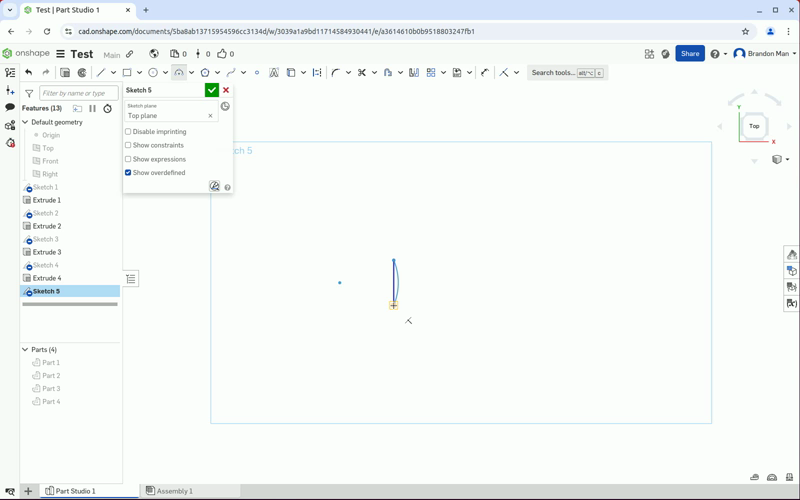
mouse_move(347, 282)
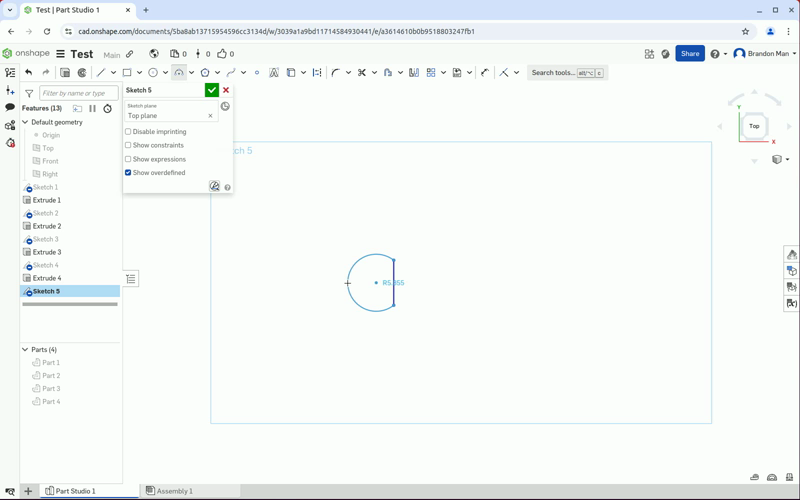
click(347, 282)
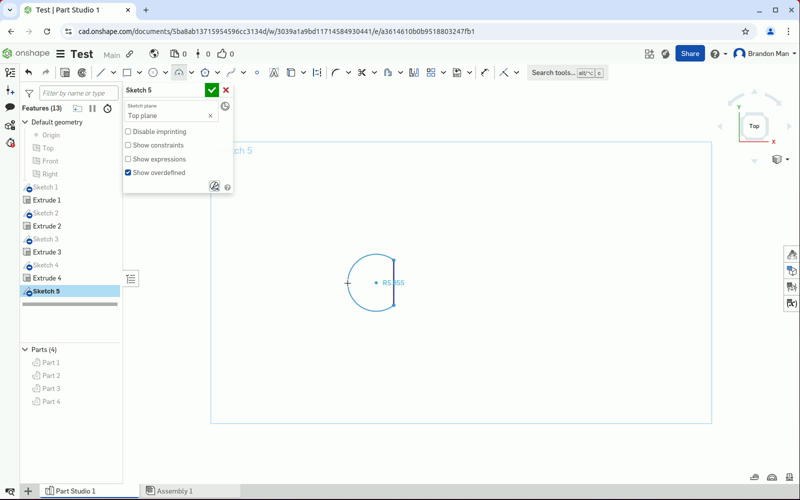
key_up(shift)
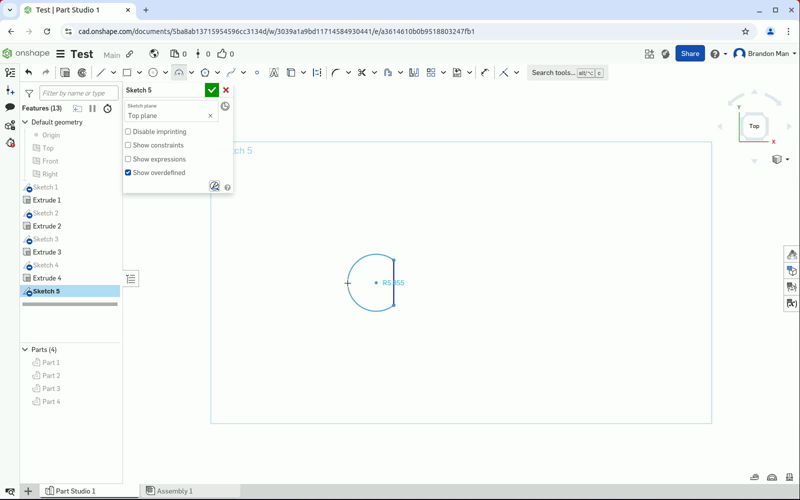
key(esc)
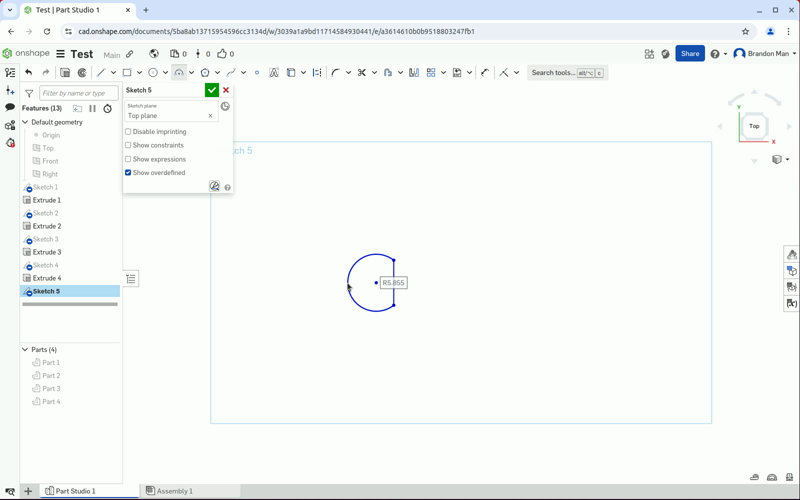
key(c)
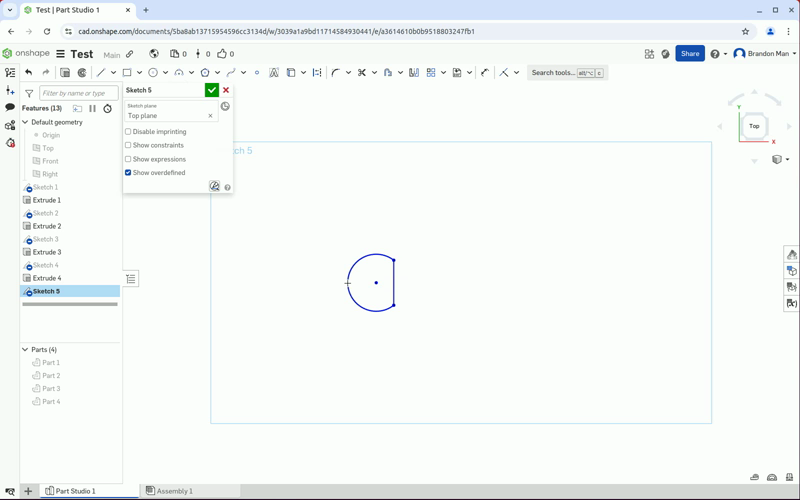
key_down(shift)
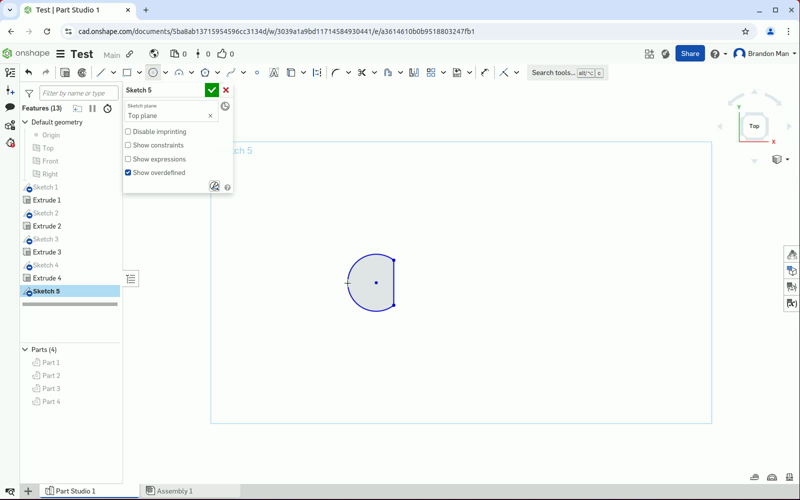
mouse_move(376, 282)
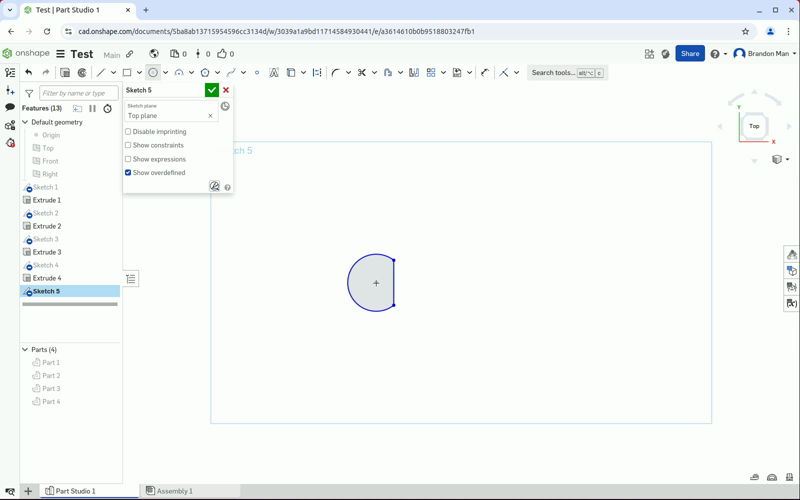
click(376, 282)
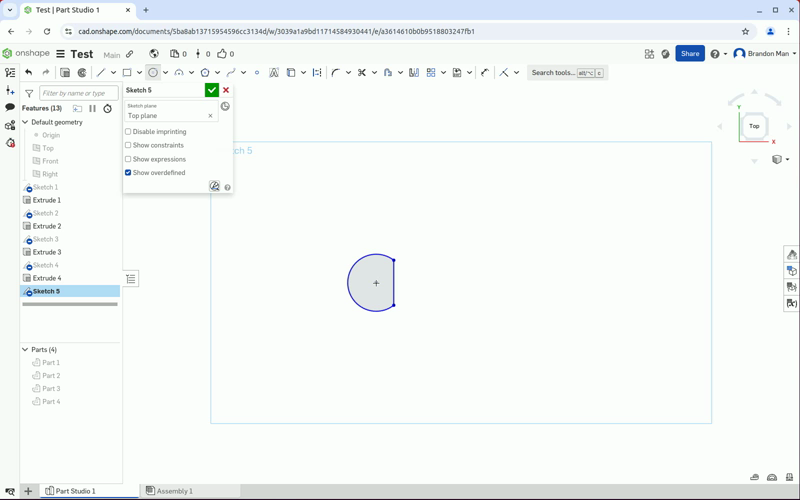
key_up(shift)
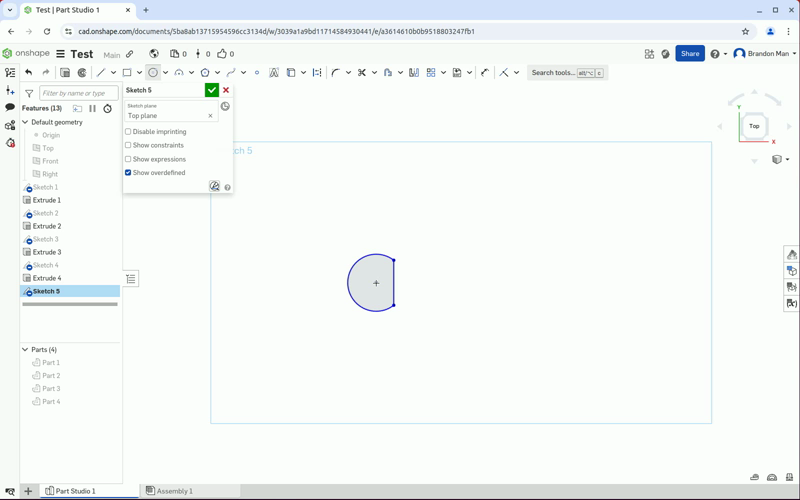
mouse_move(388, 282)
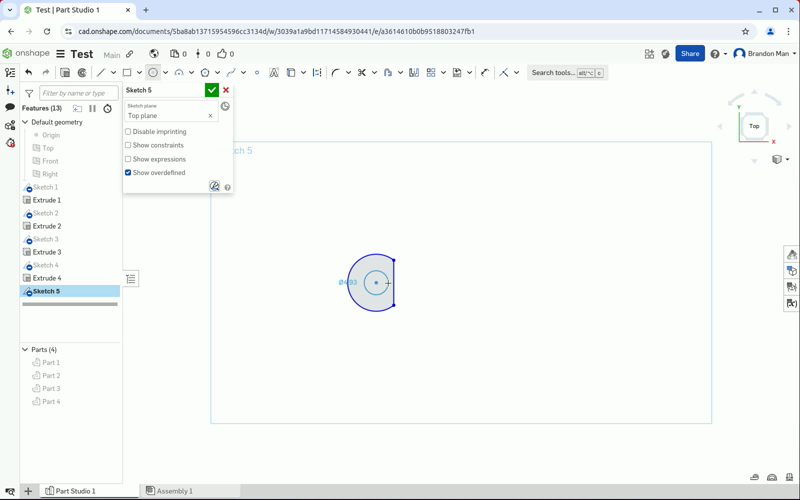
click(388, 282)
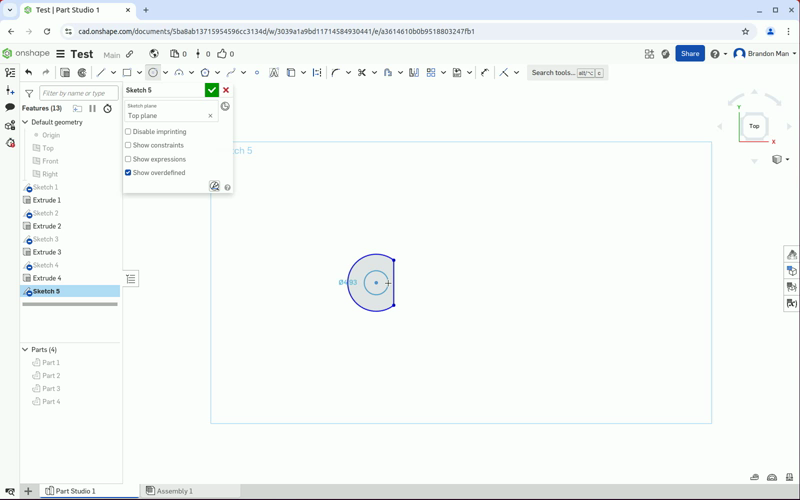
key(esc)
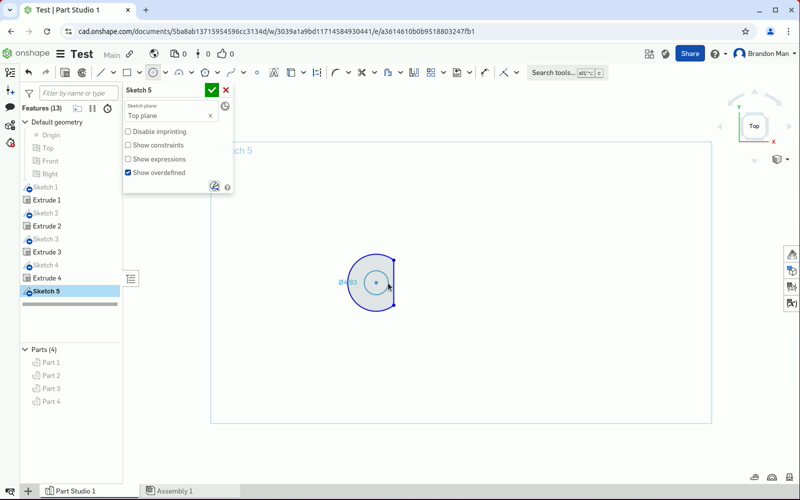
mouse_move(349, 283)
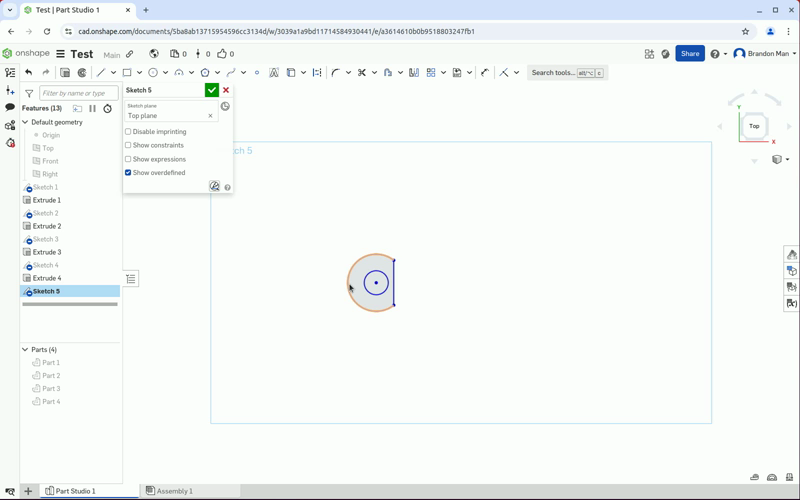
scroll(6)
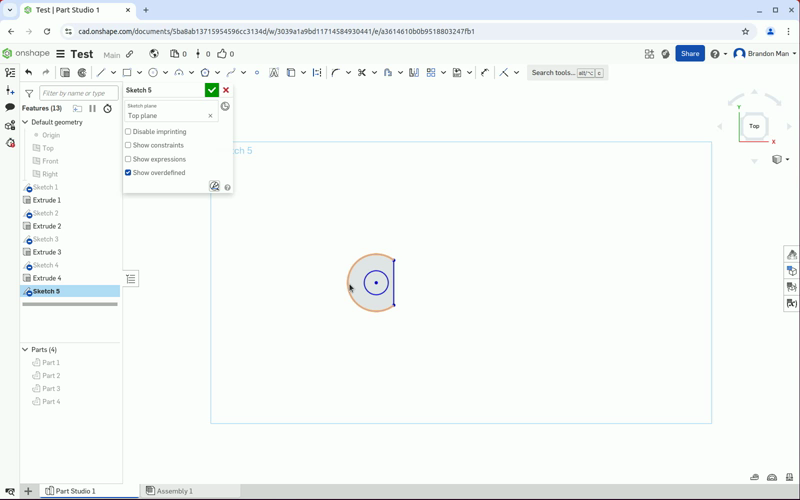
scroll(6)
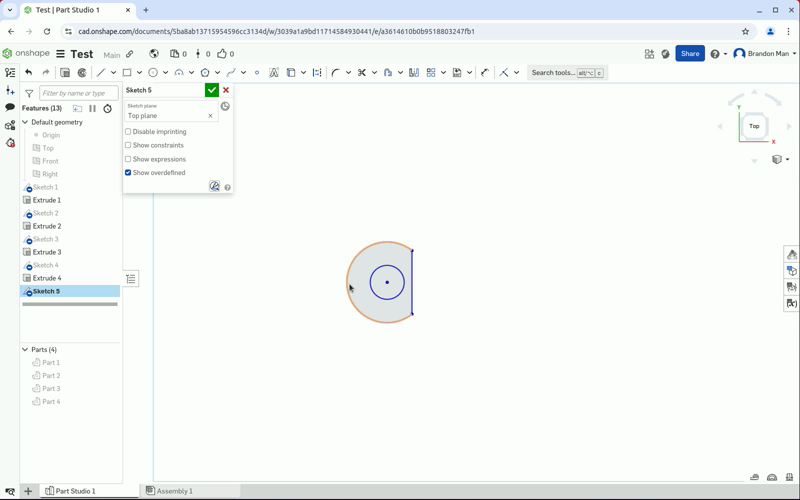
scroll(6)
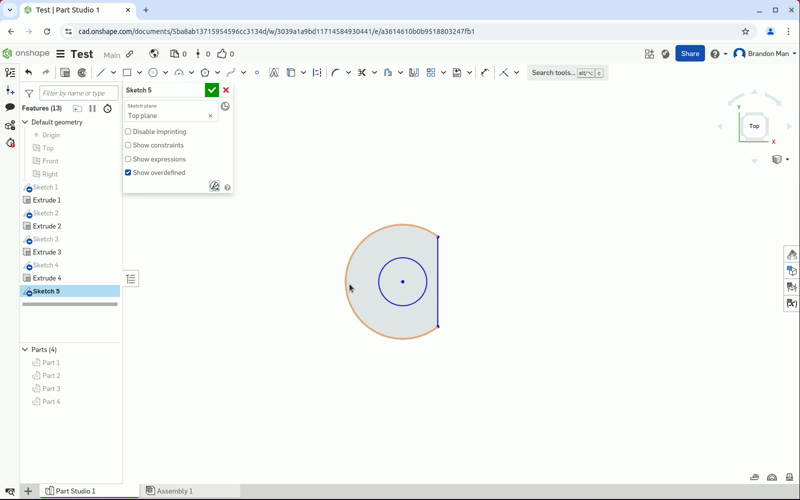
scroll(6)
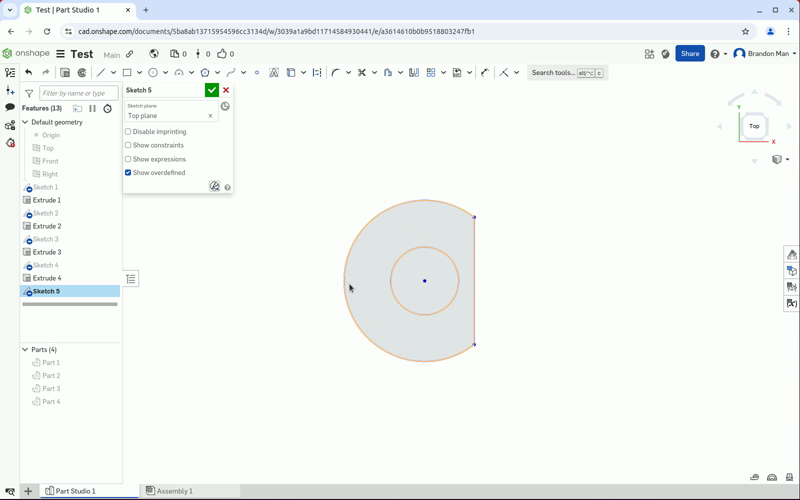
scroll(6)
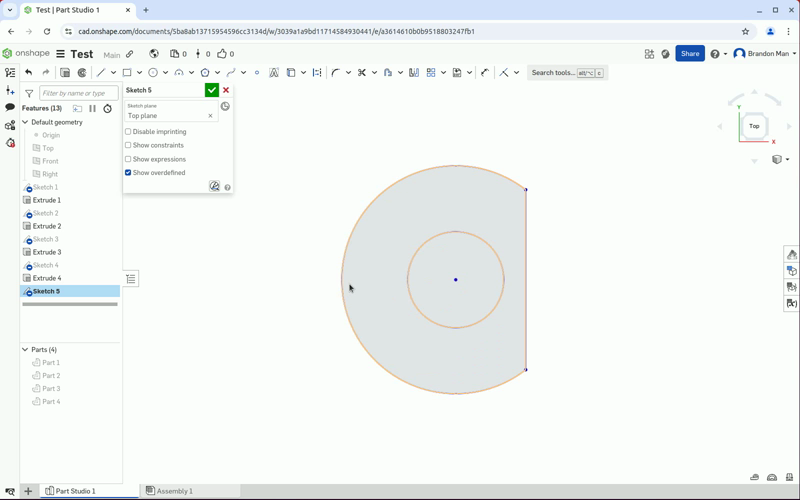
scroll(6)
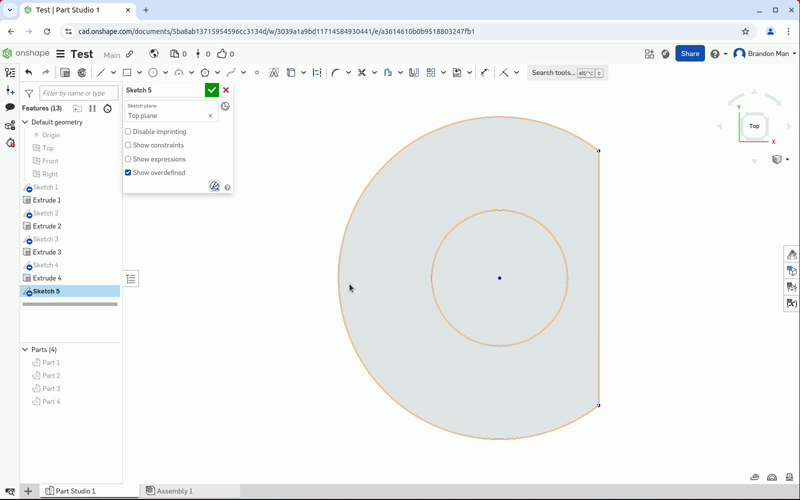
scroll(6)
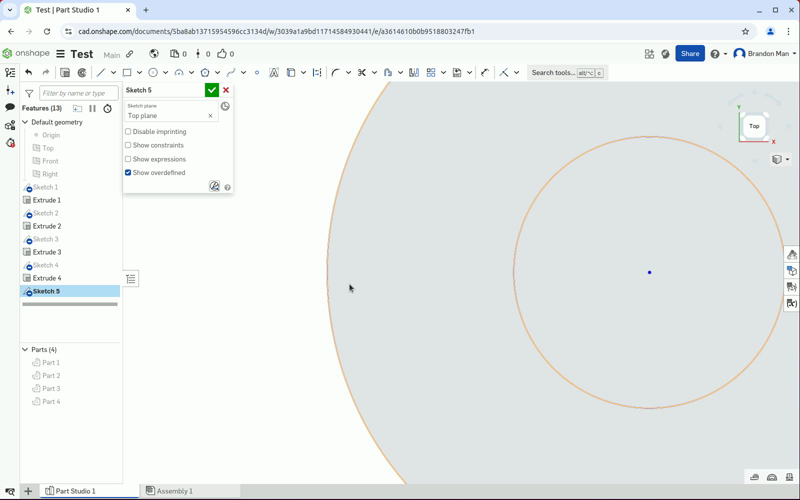
click(349, 283)
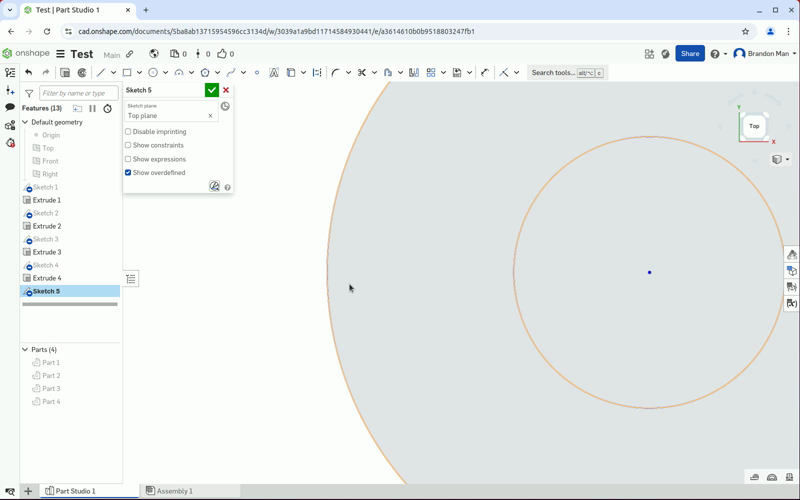
scroll(-6)
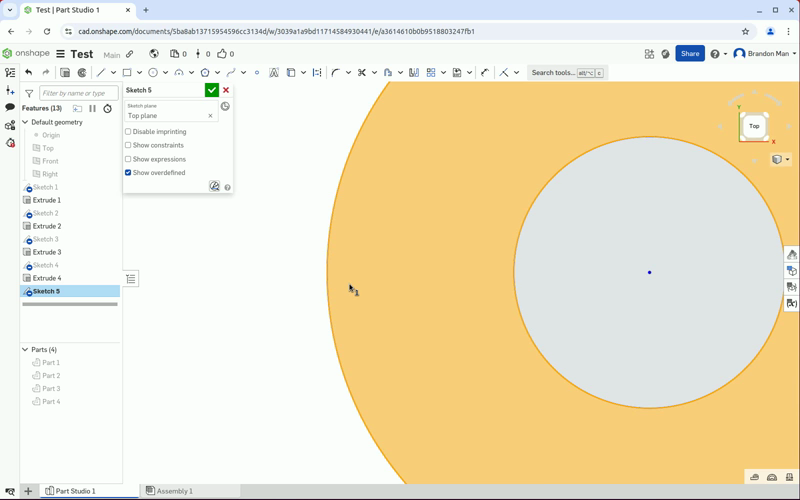
scroll(-6)
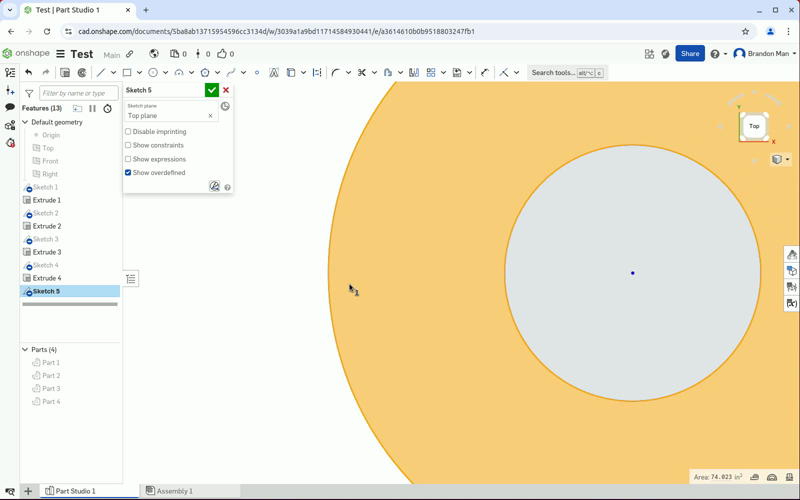
scroll(-6)
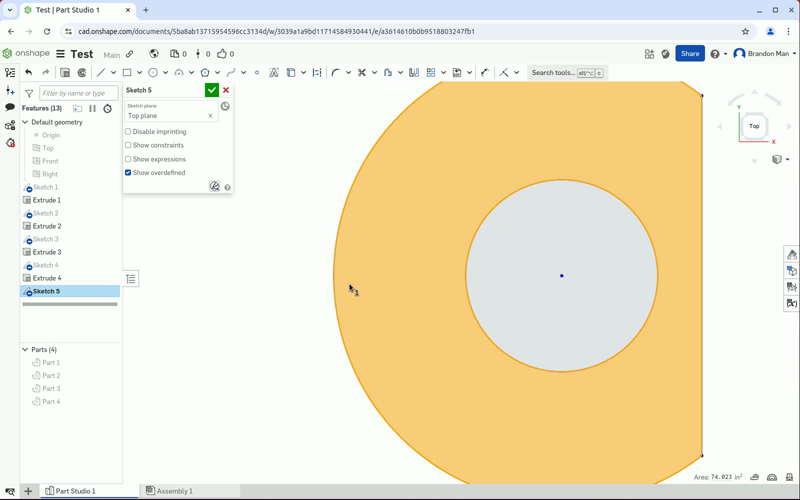
scroll(-6)
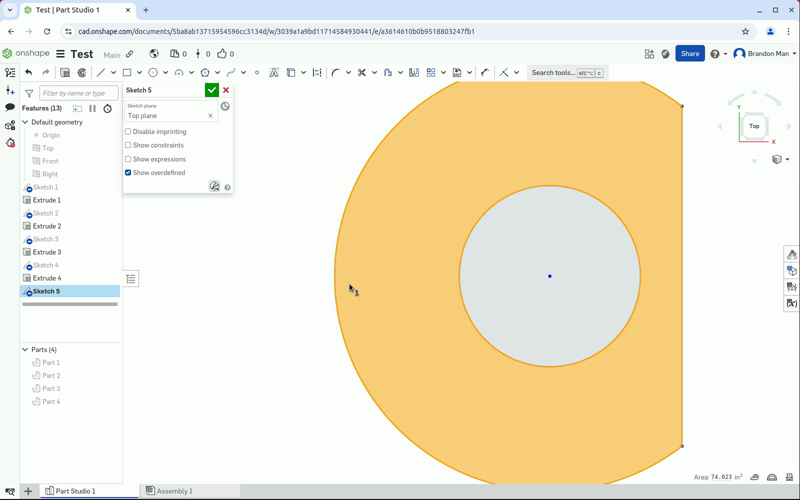
scroll(-6)
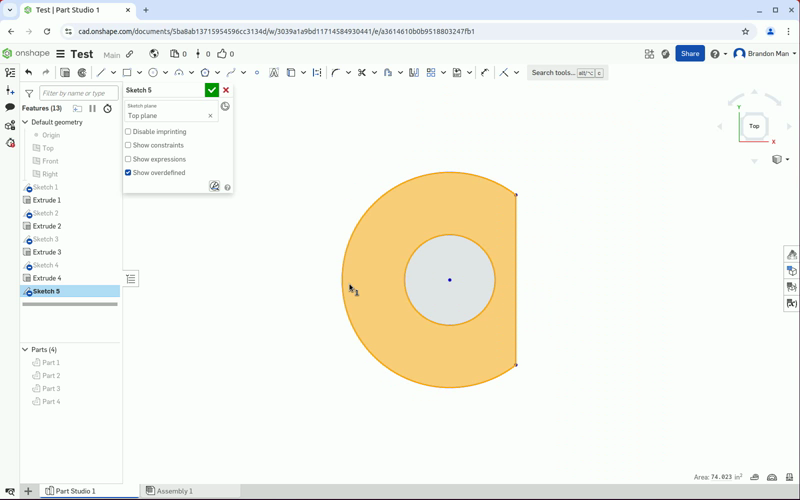
scroll(-6)
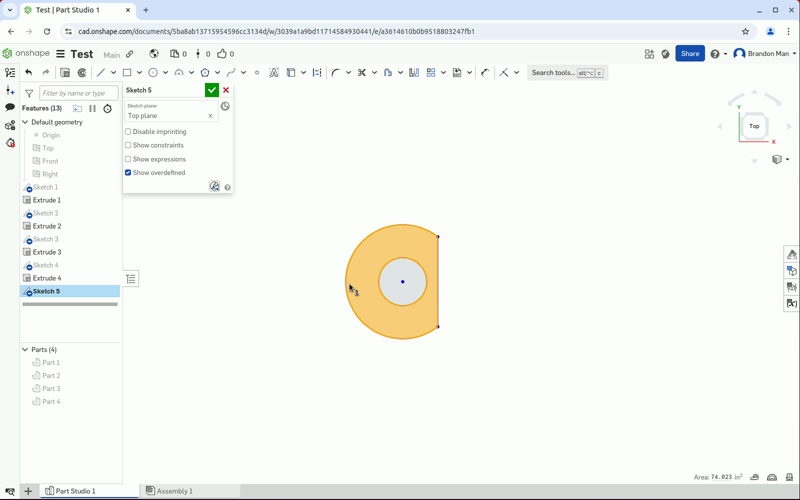
scroll(-6)
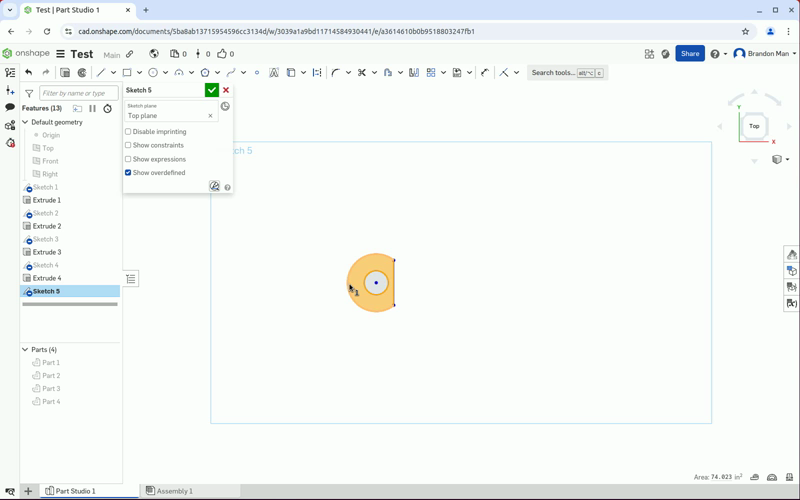
mouse_move(73, 352)
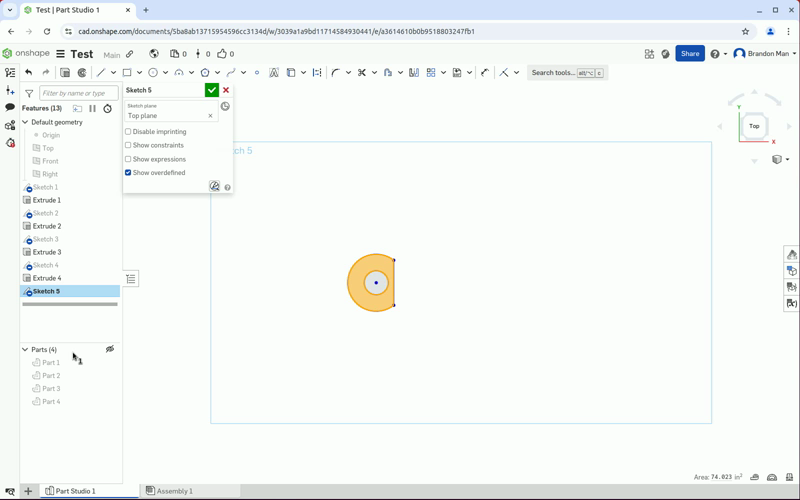
key(shift+y)
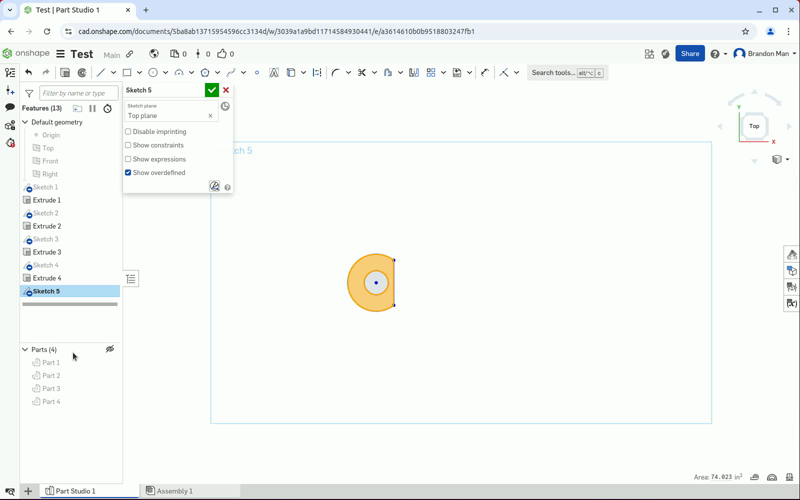
key(shift+e)
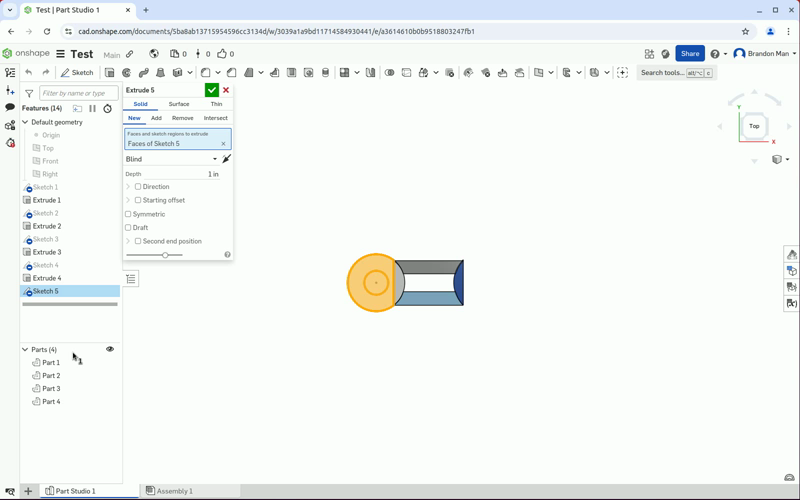
mouse_move(143, 106)
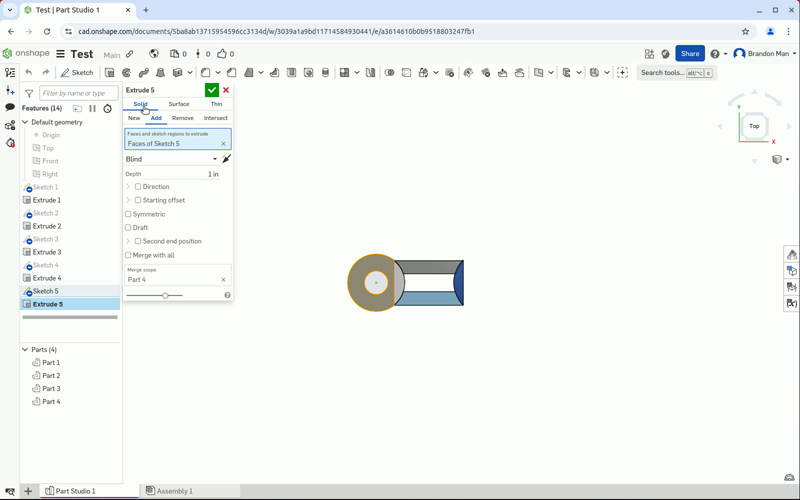
click(143, 106)
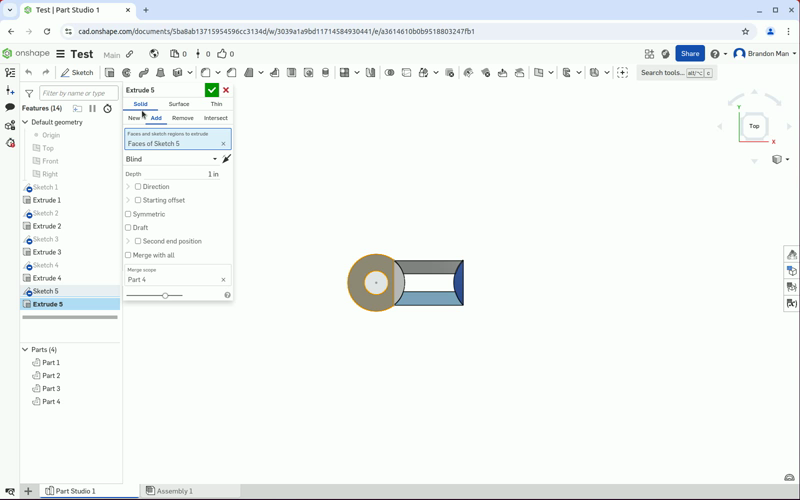
mouse_move(137, 120)
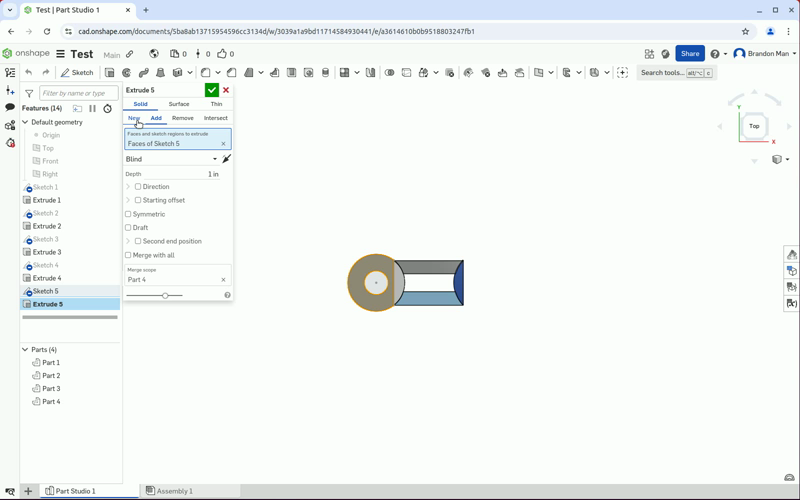
click(137, 120)
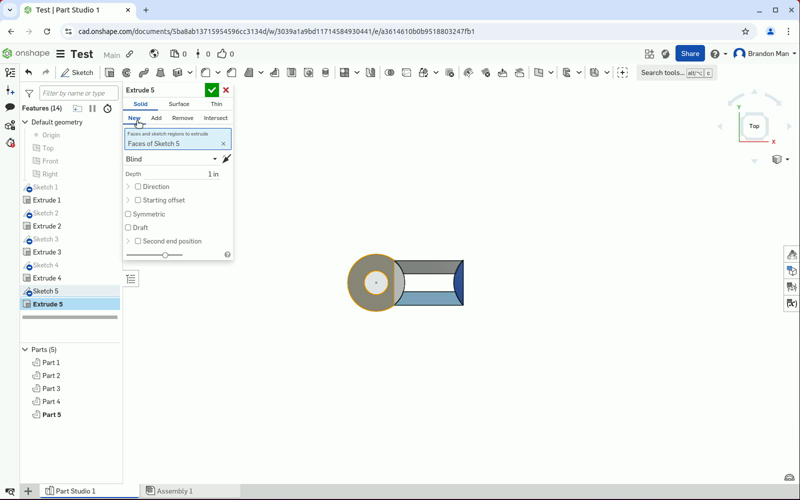
key(tab, 4)
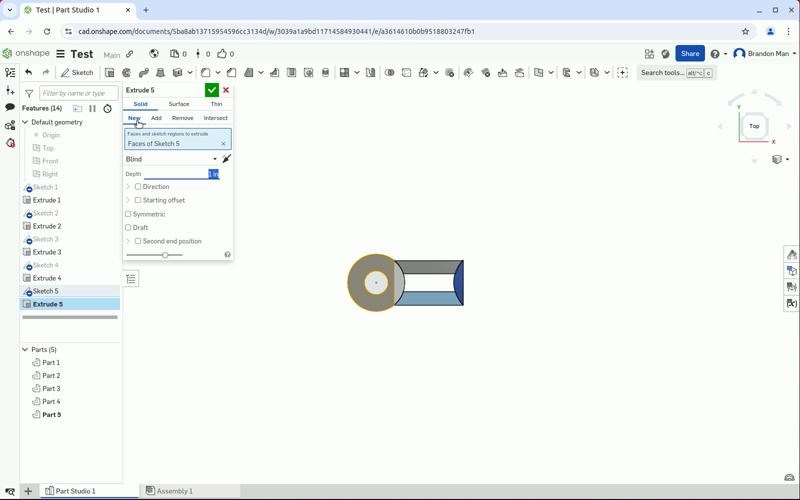
text(4.333)
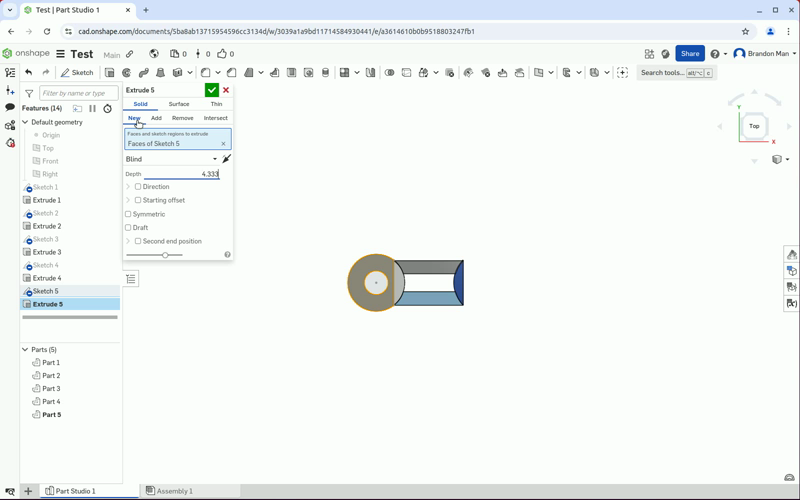
key(enter)
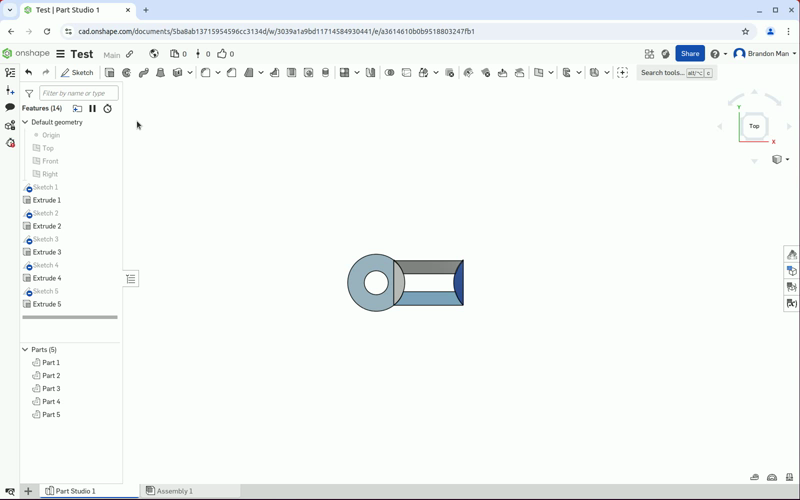
key(shift+h)
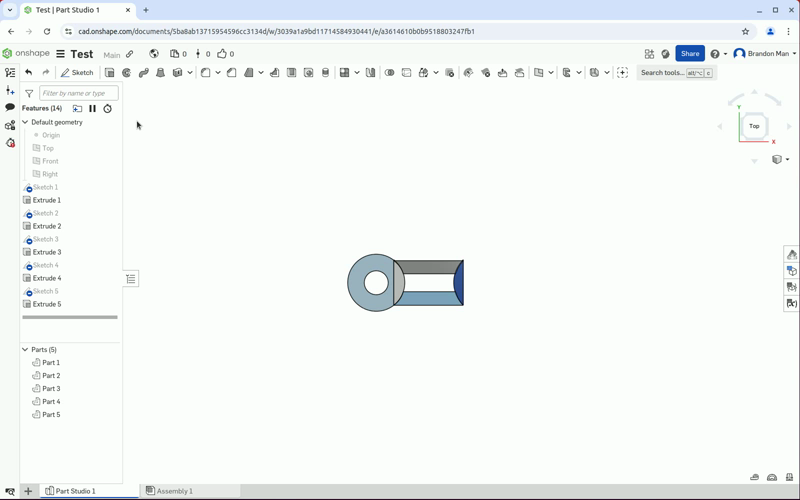
key(shift+h)
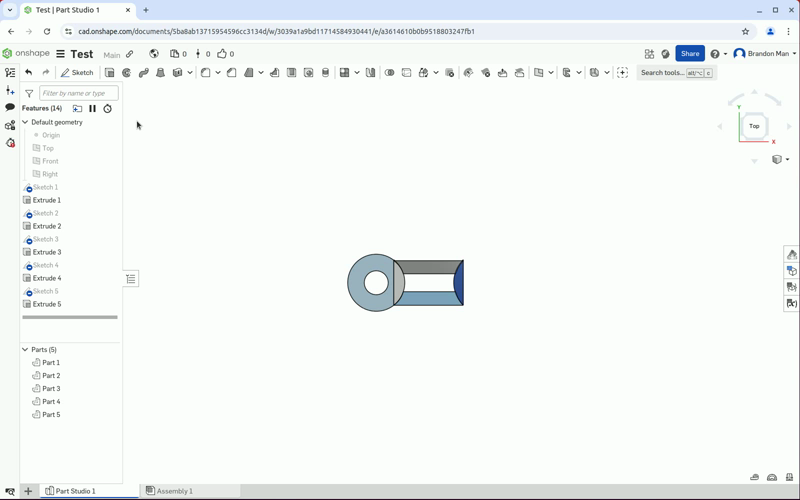
mouse_move(73, 189)
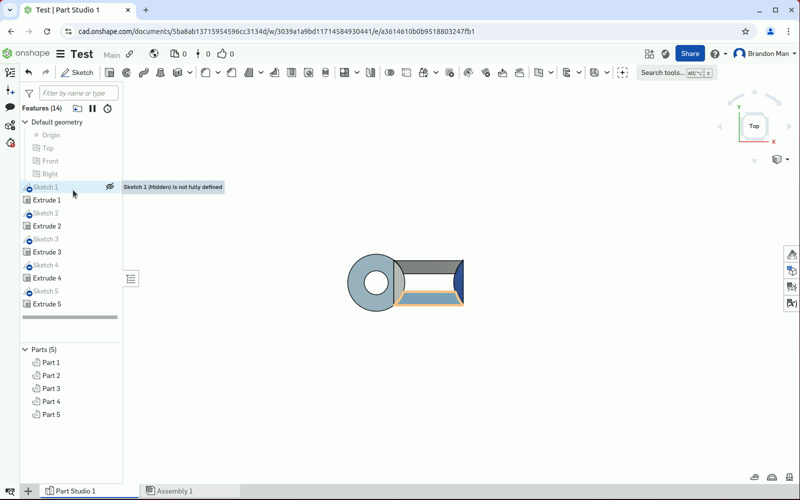
click(73, 189)
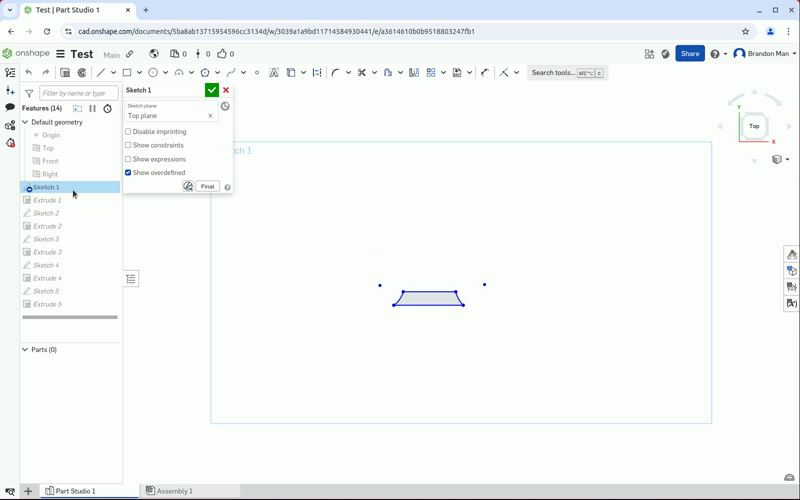
mouse_move(229, 92)
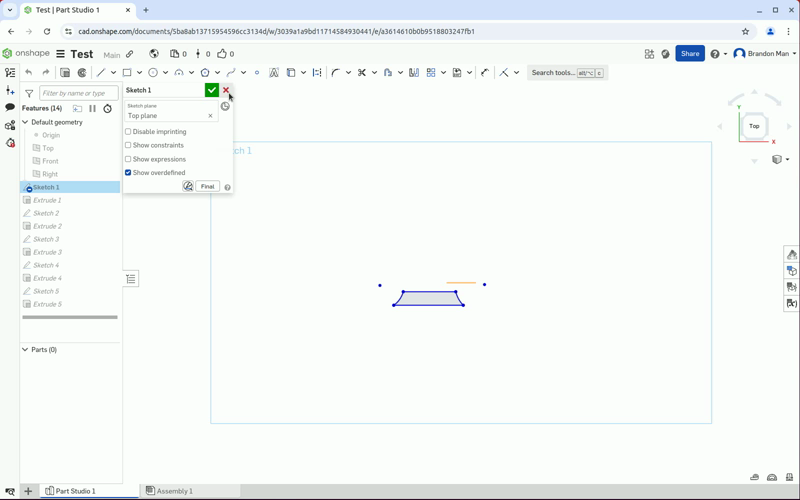
click(229, 92)
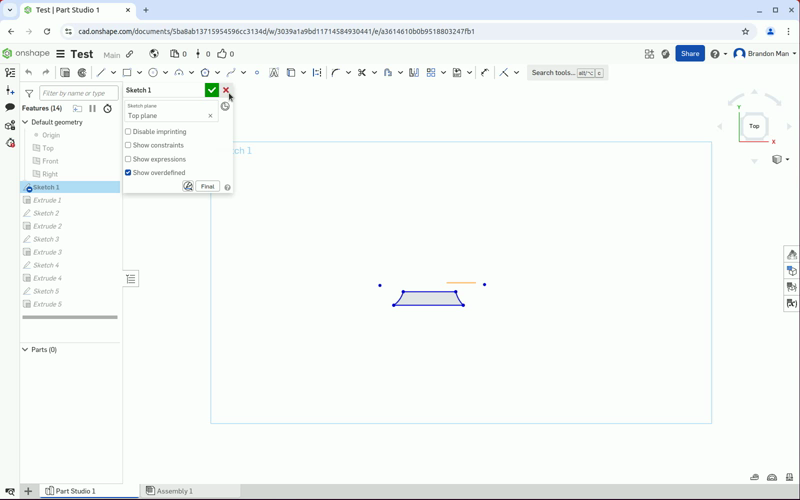
key(shift+s)
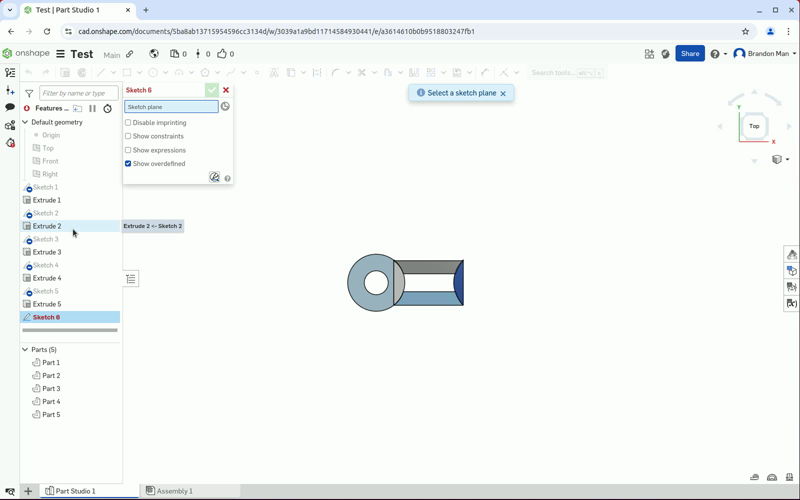
scroll(3)
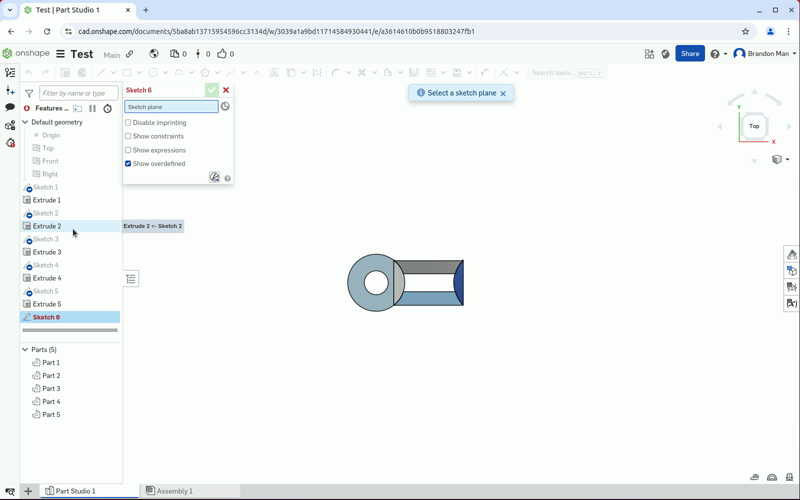
mouse_move(73, 150)
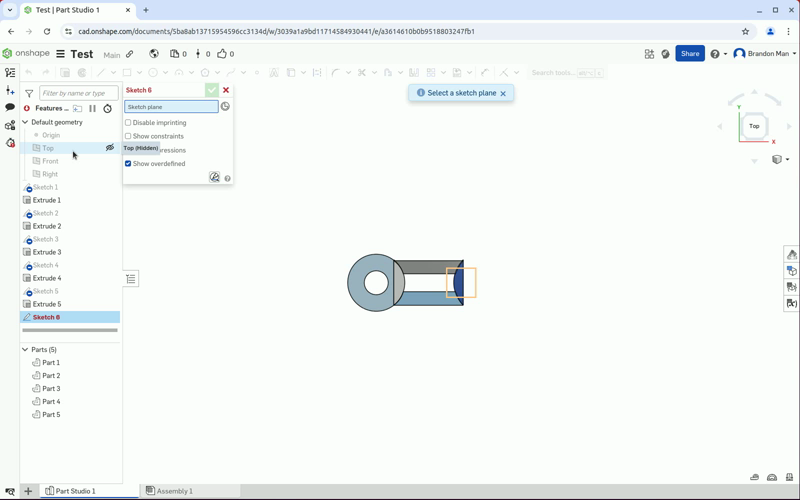
click(73, 150)
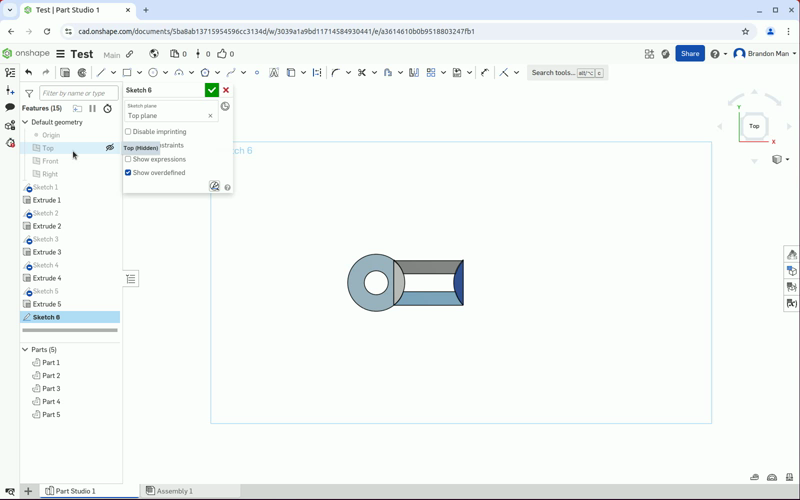
mouse_move(73, 352)
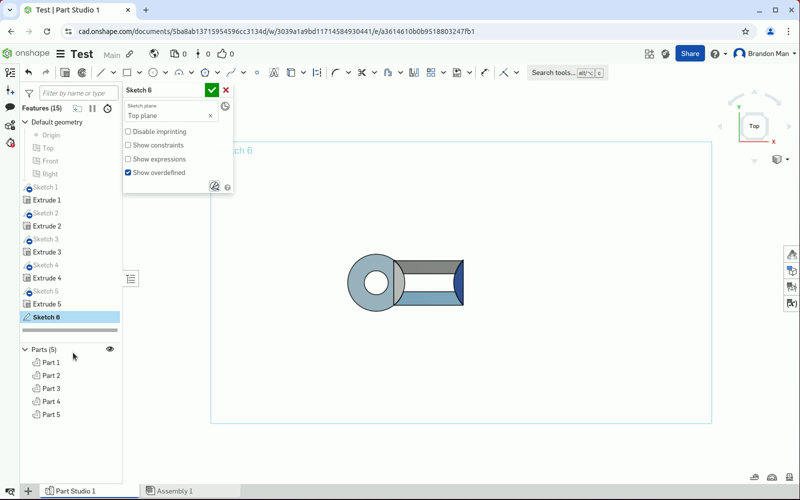
key(y)
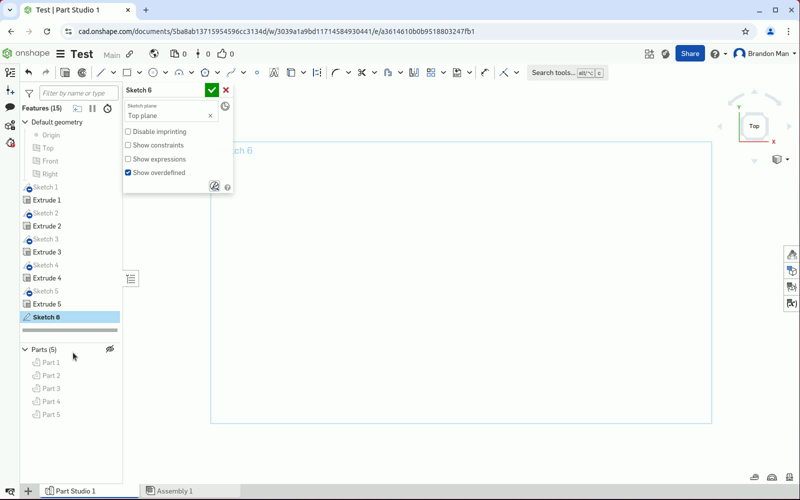
key(a)
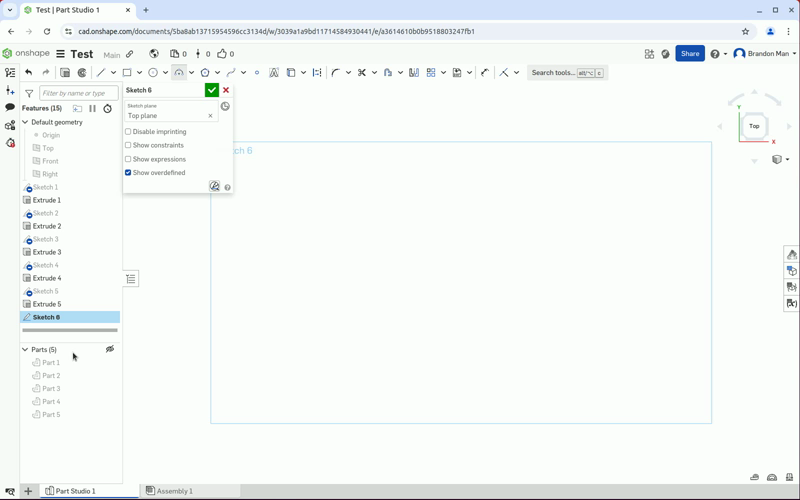
key_down(shift)
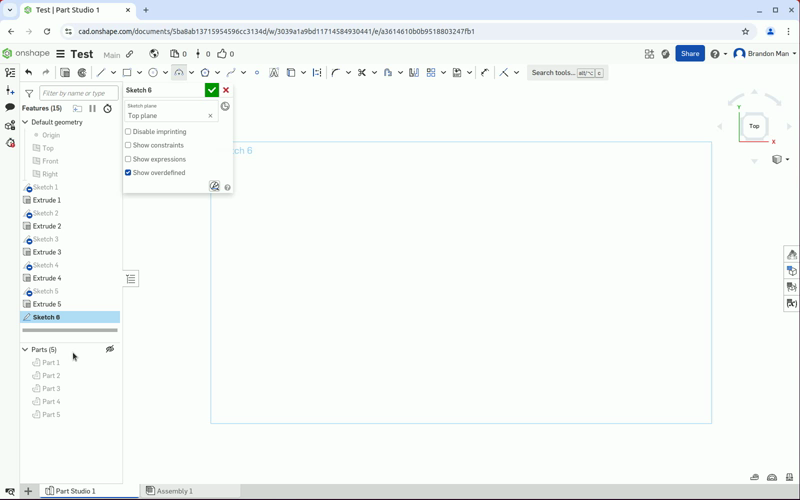
mouse_move(463, 305)
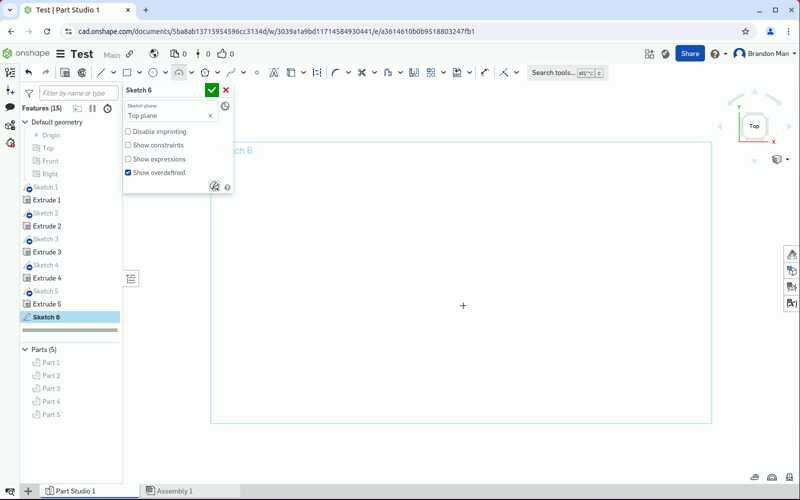
click(463, 305)
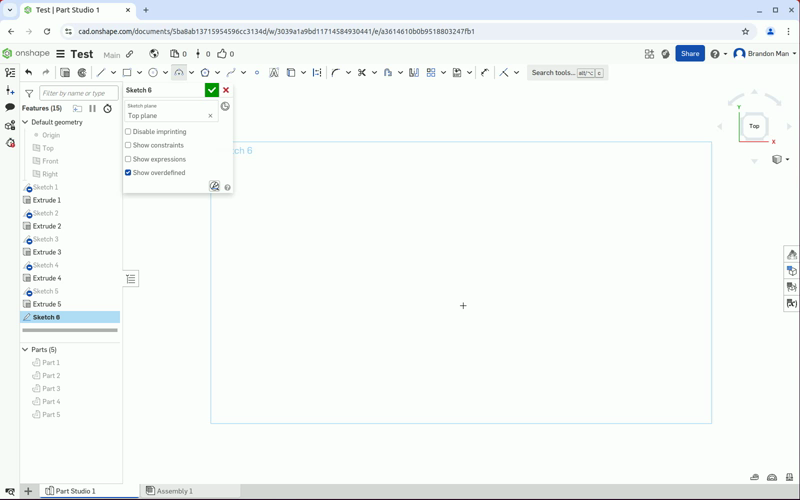
key_up(shift)
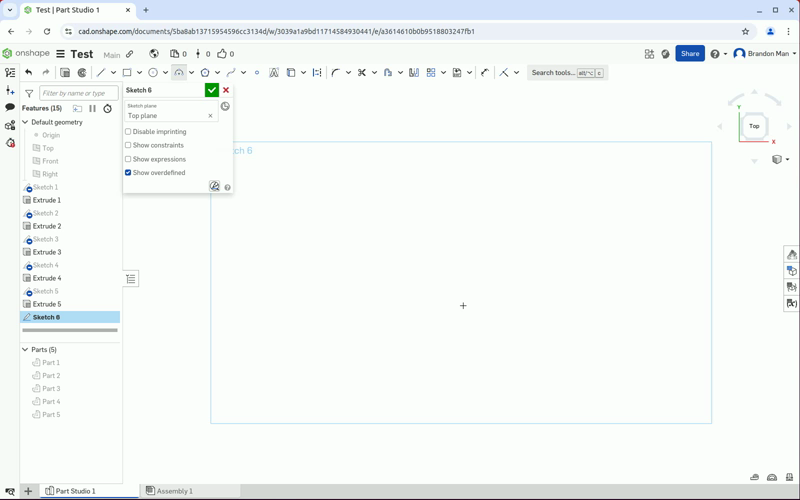
key_down(shift)
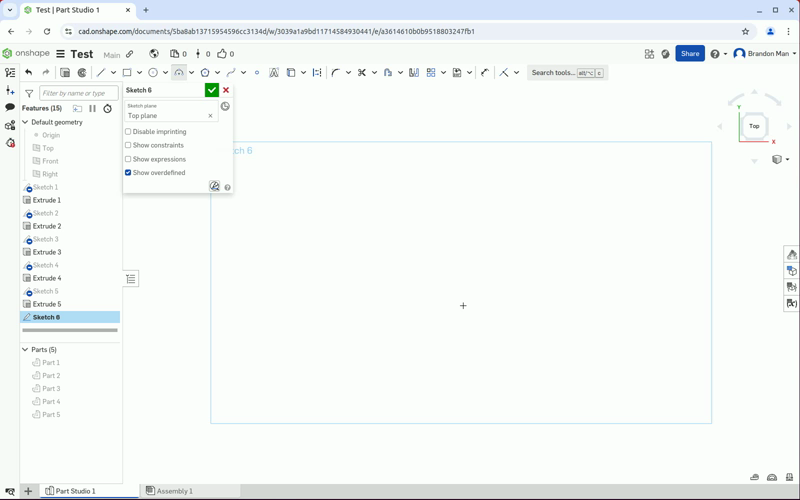
mouse_move(463, 260)
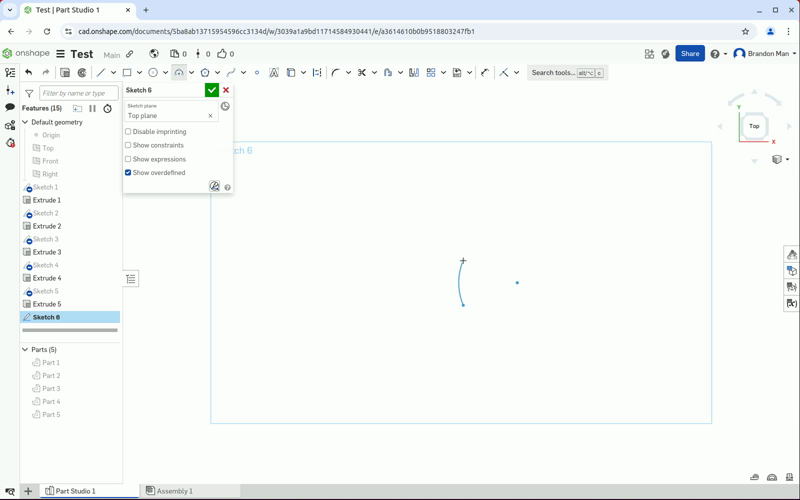
click(463, 260)
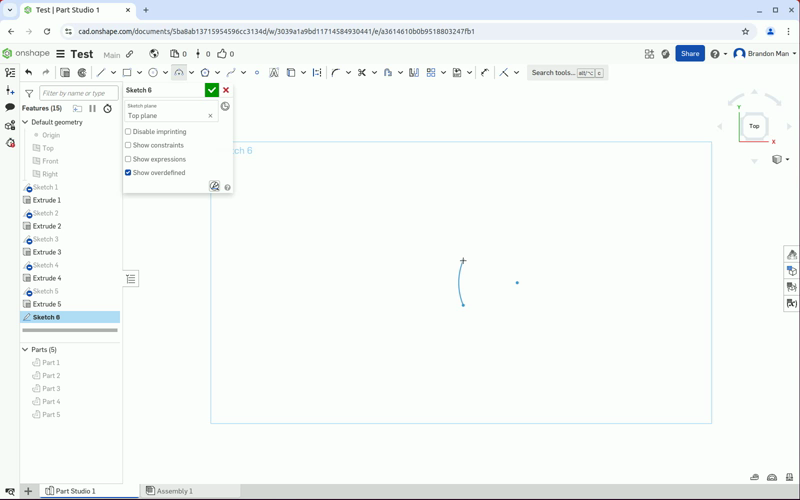
mouse_move(515, 282)
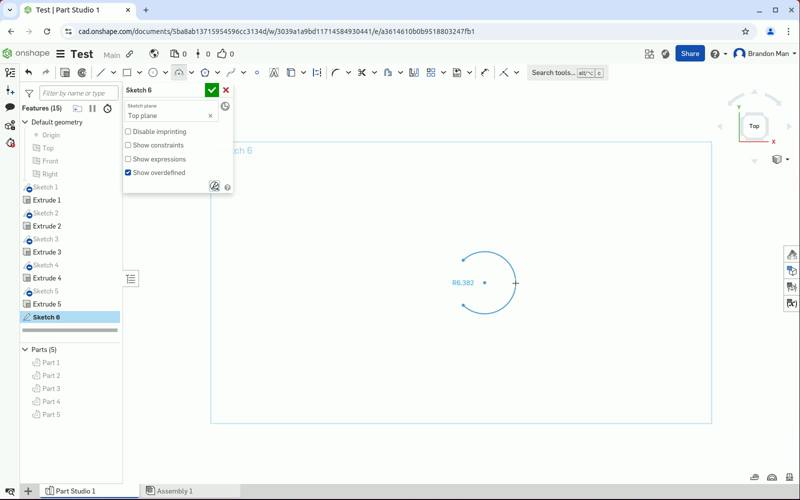
click(515, 282)
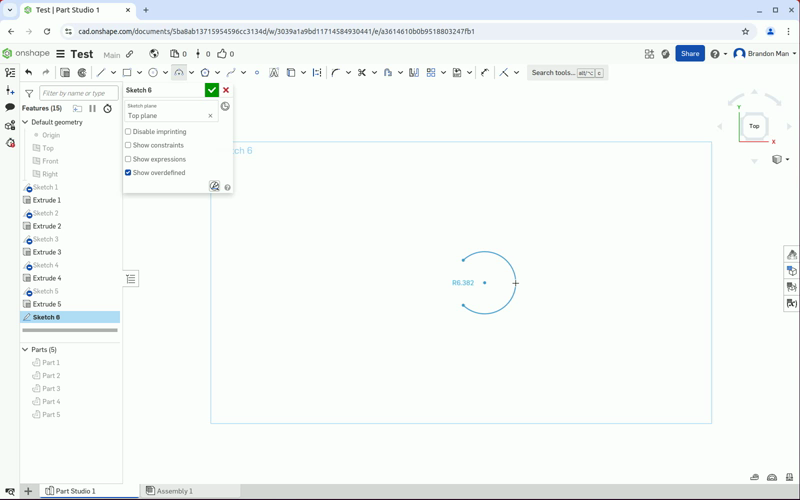
key_up(shift)
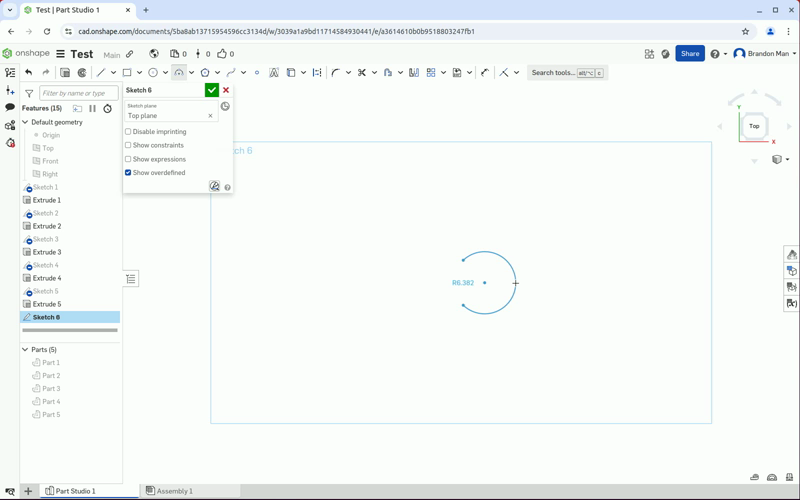
key(esc)
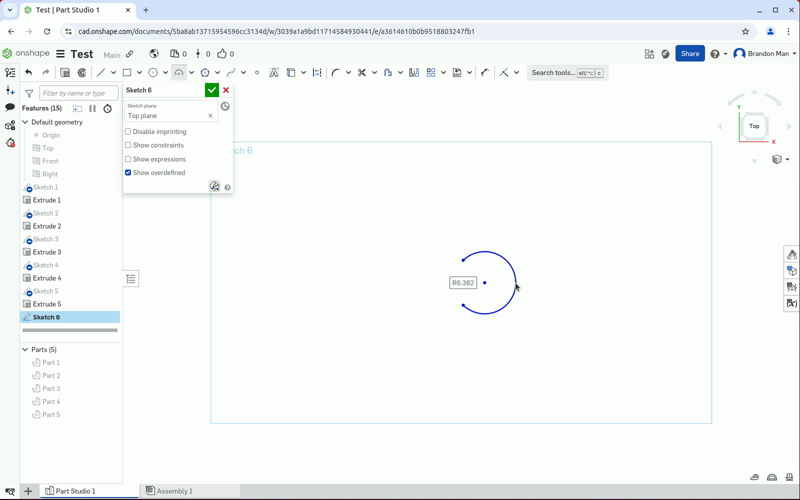
key(l)
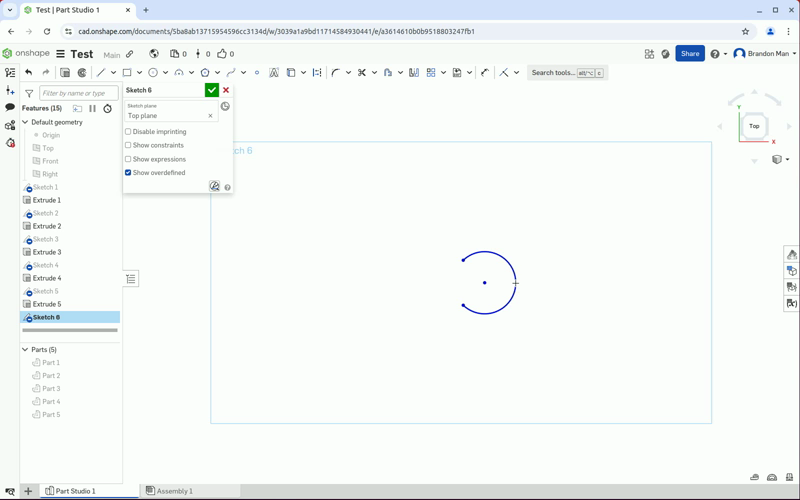
mouse_move(463, 260)
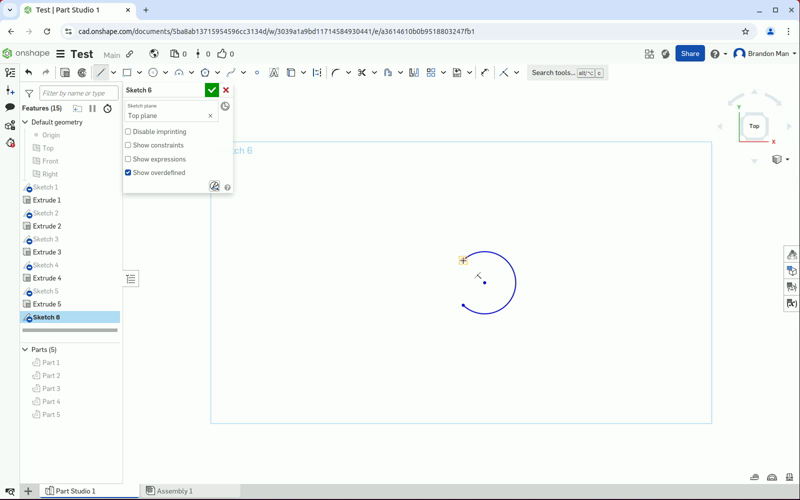
click(463, 260)
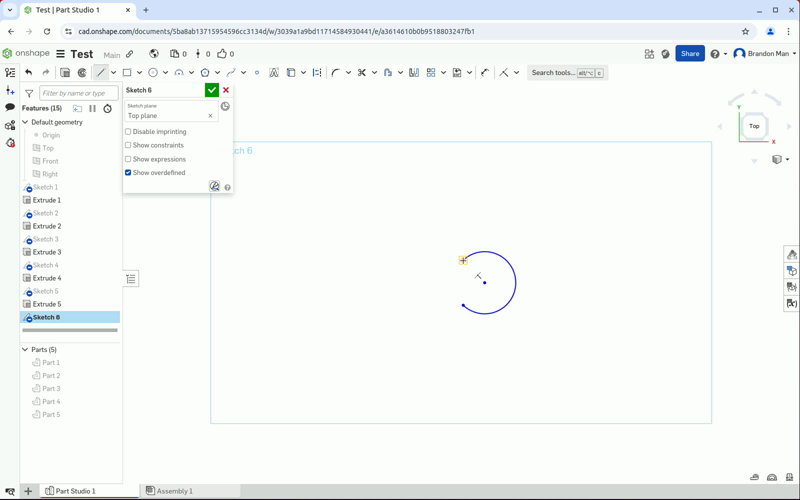
mouse_move(493, 260)
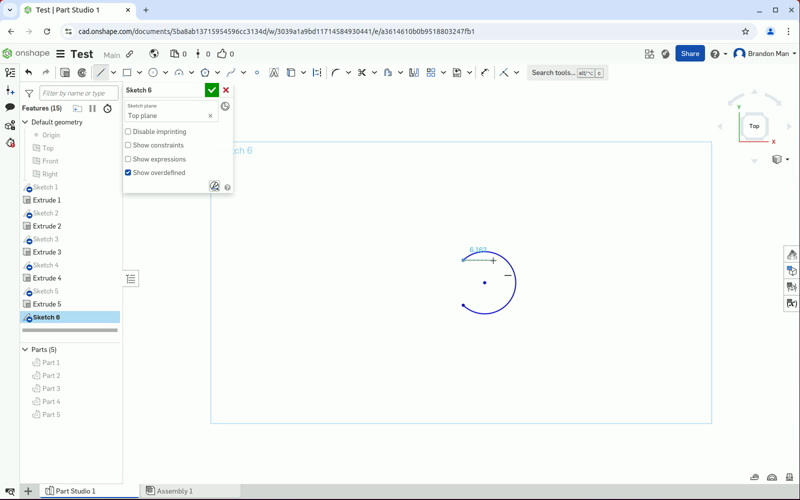
key_down(shift)
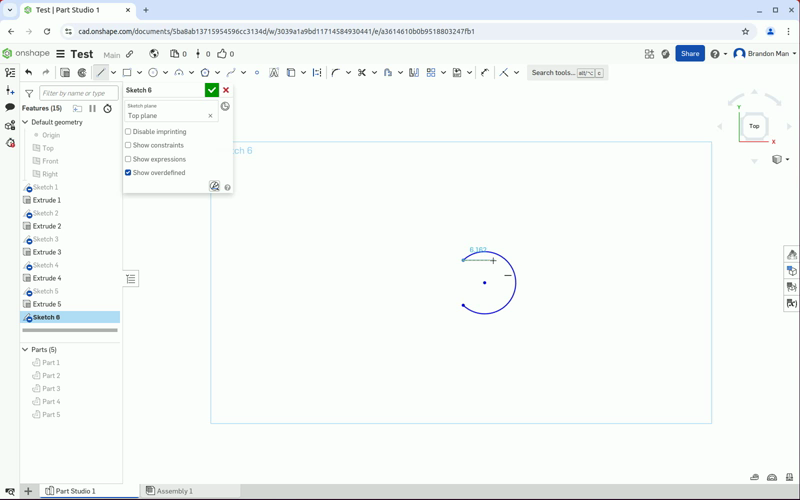
mouse_move(463, 305)
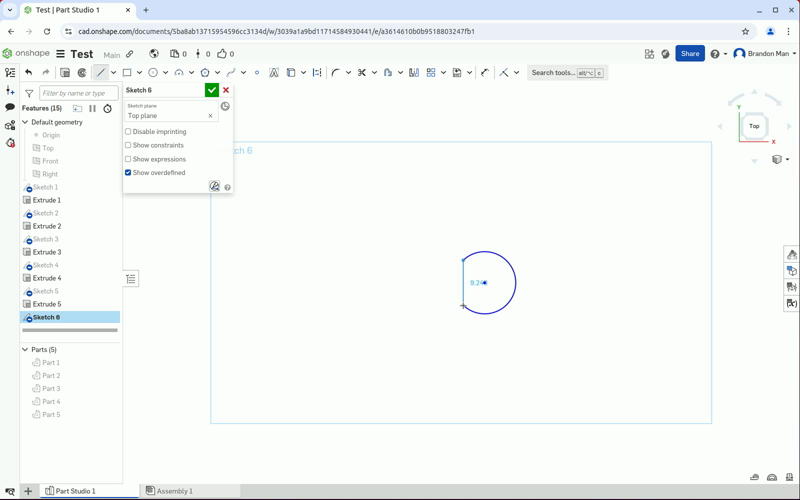
key_up(shift)
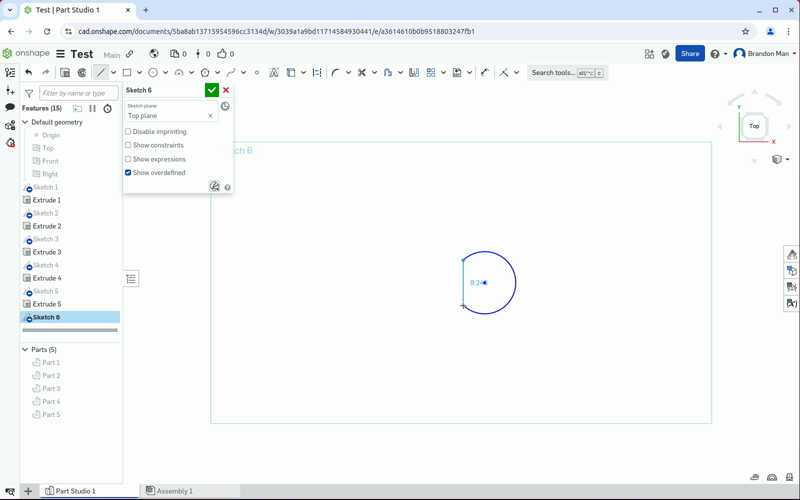
click(463, 305)
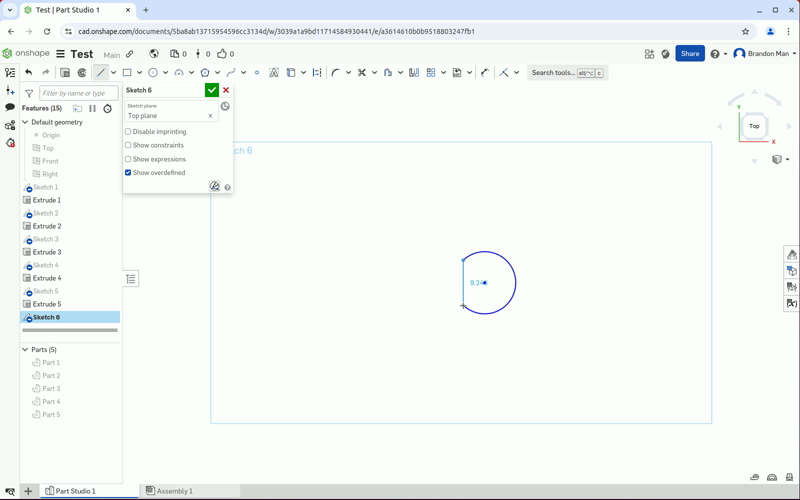
key(esc)
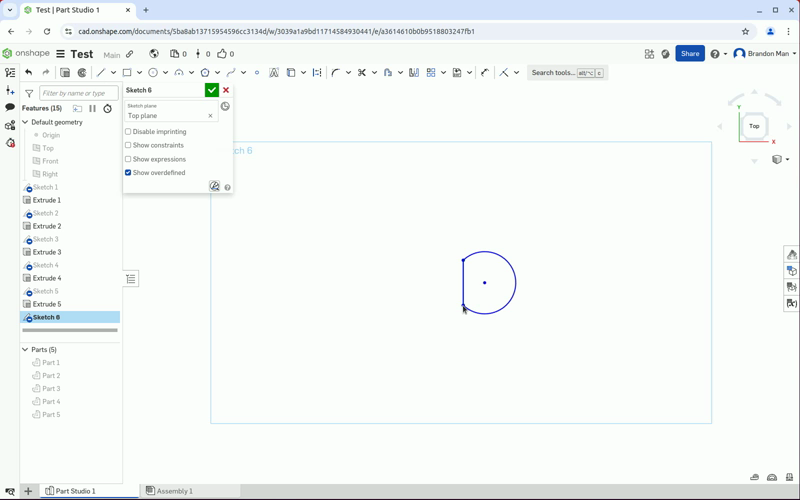
key(c)
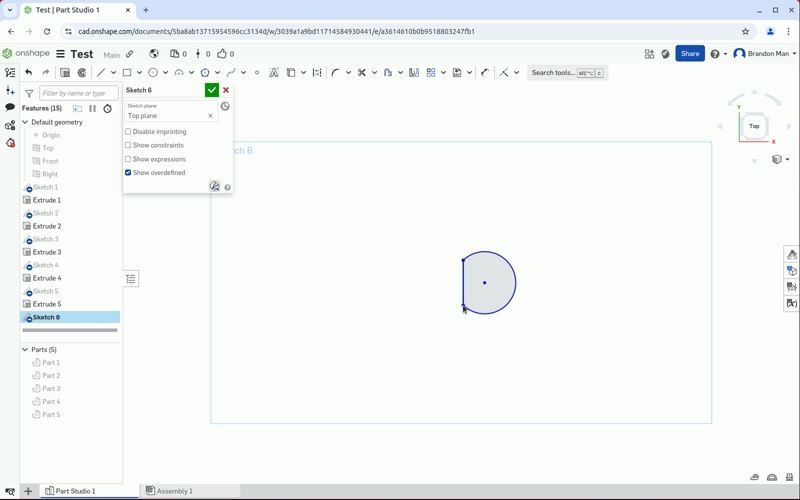
key_down(shift)
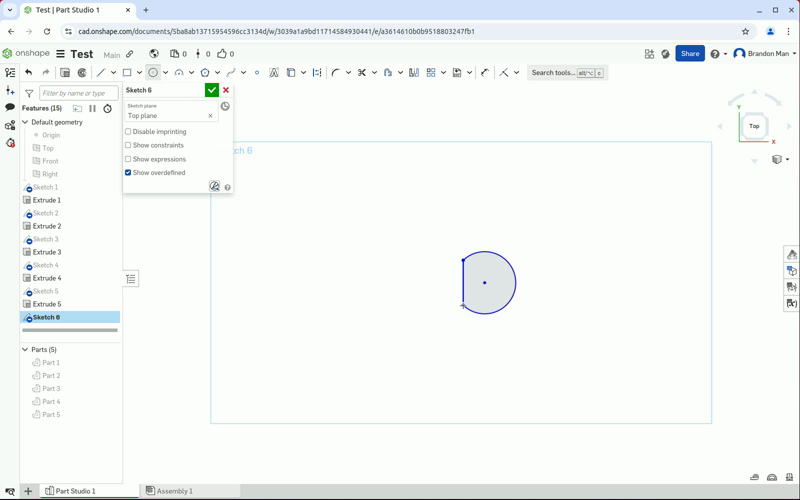
mouse_move(484, 282)
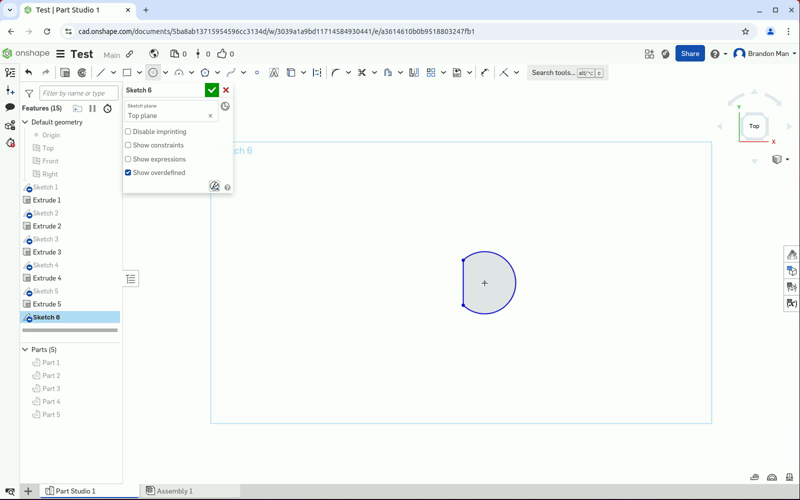
click(484, 282)
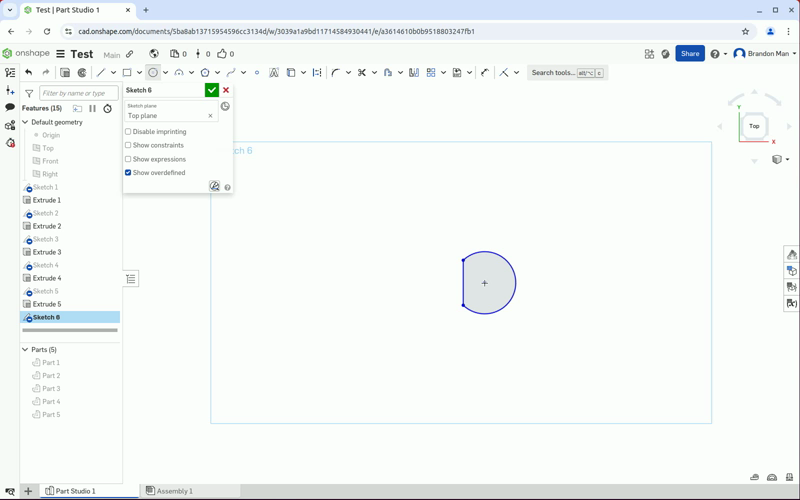
key_up(shift)
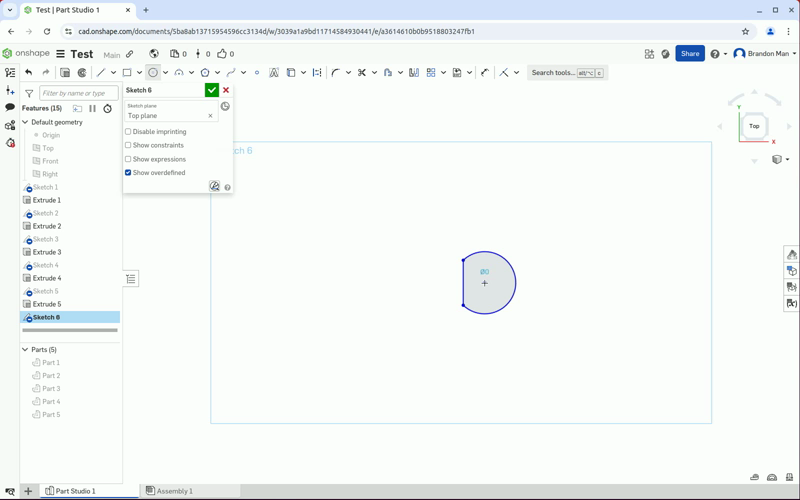
mouse_move(504, 282)
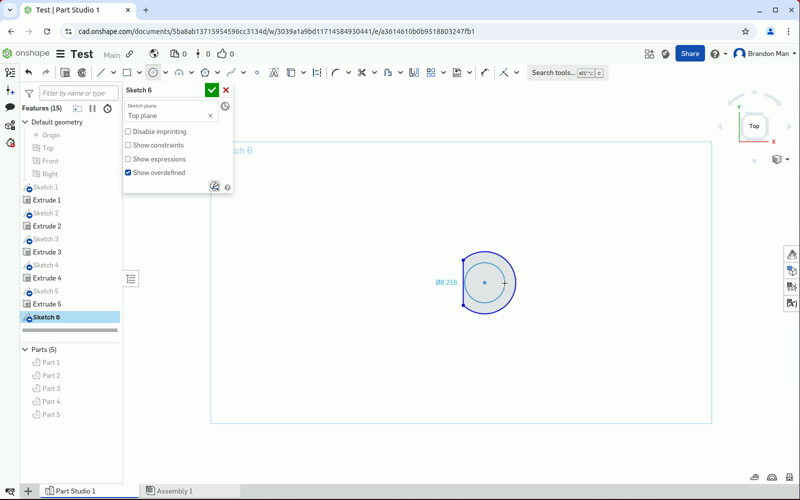
click(504, 282)
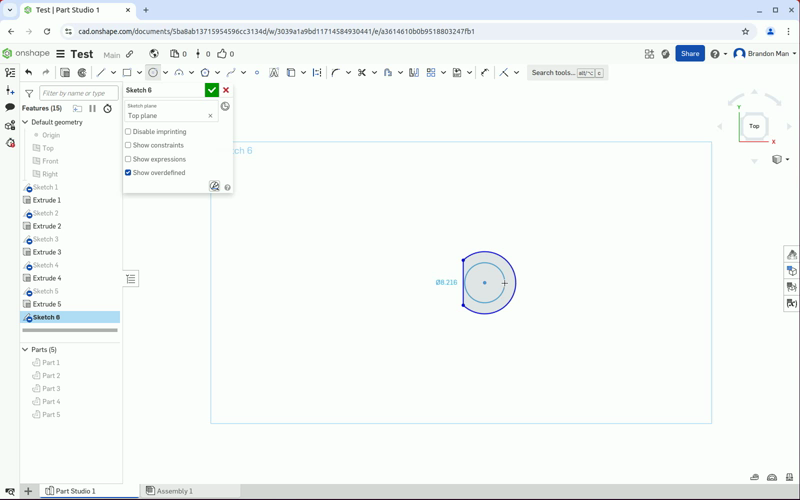
key(esc)
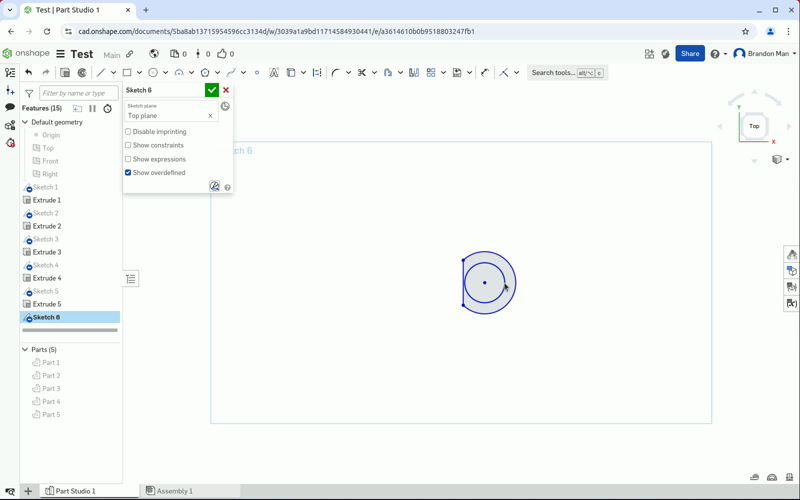
mouse_move(510, 293)
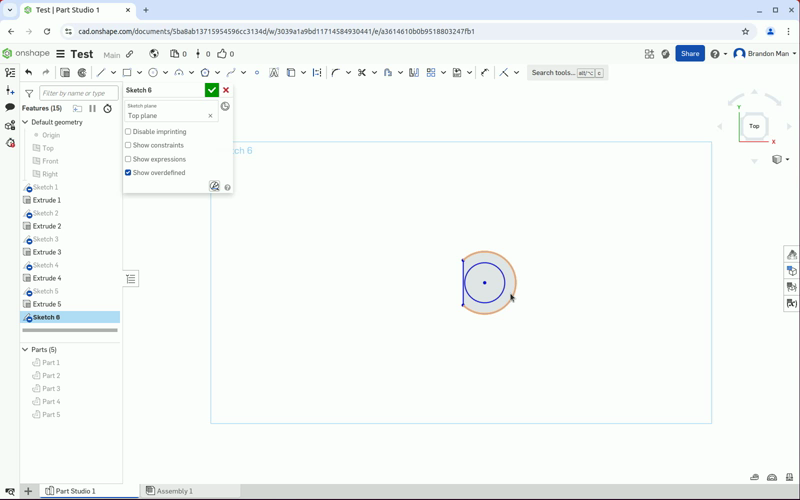
scroll(6)
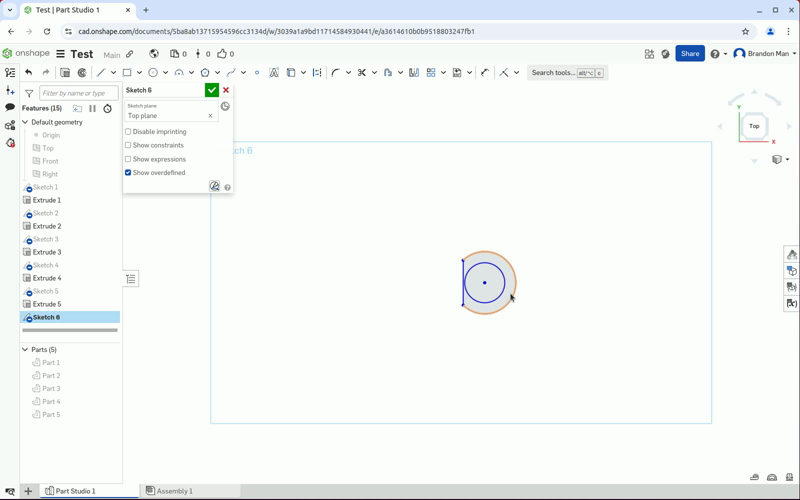
scroll(6)
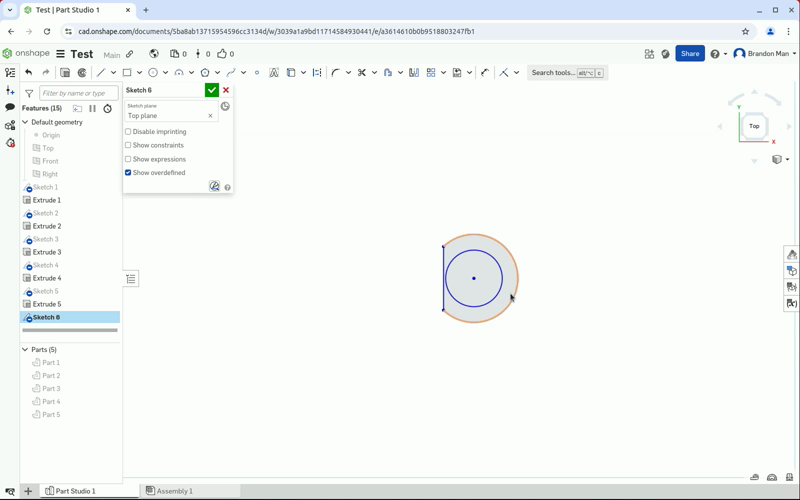
scroll(6)
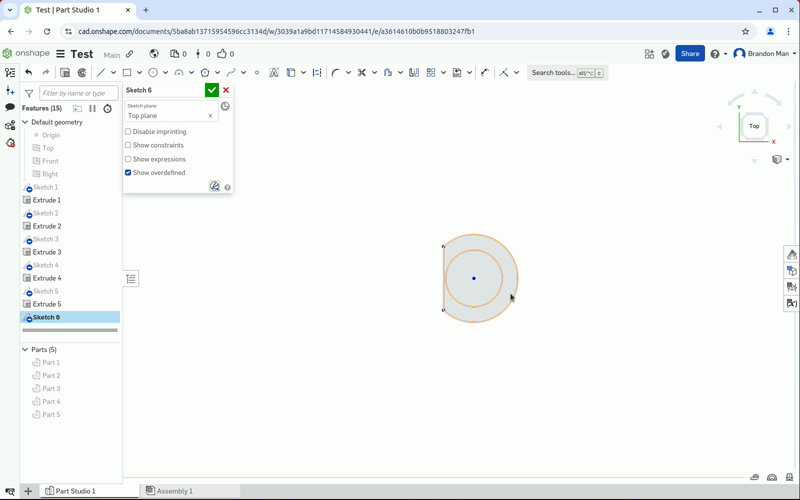
scroll(6)
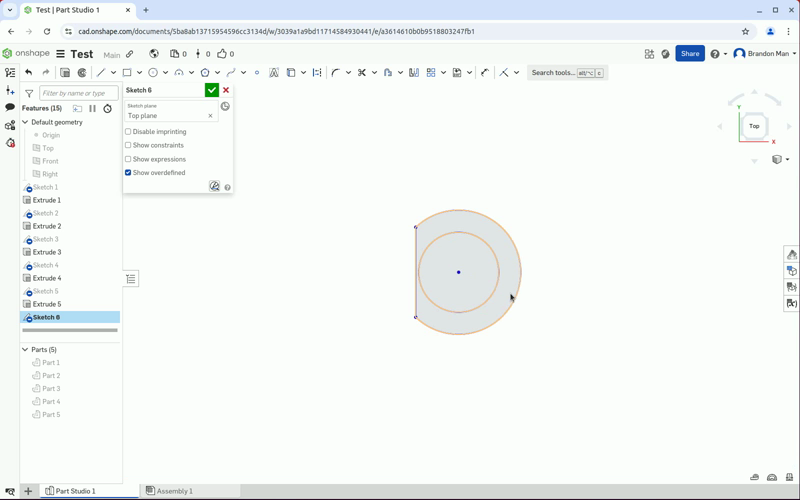
scroll(6)
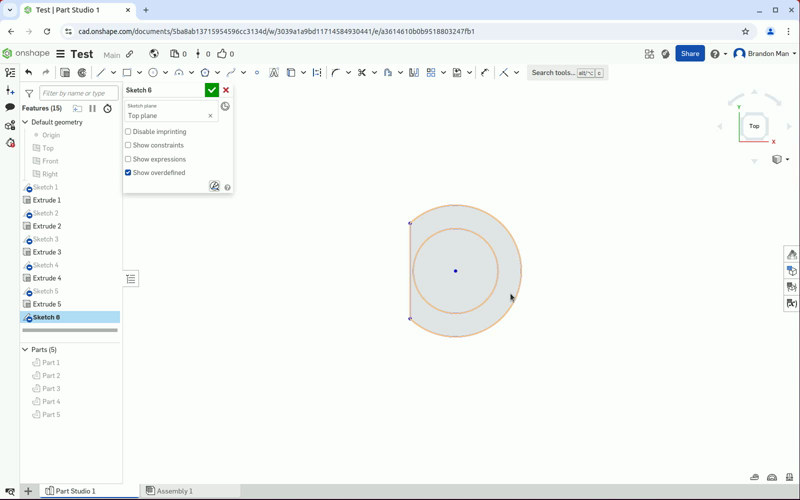
scroll(6)
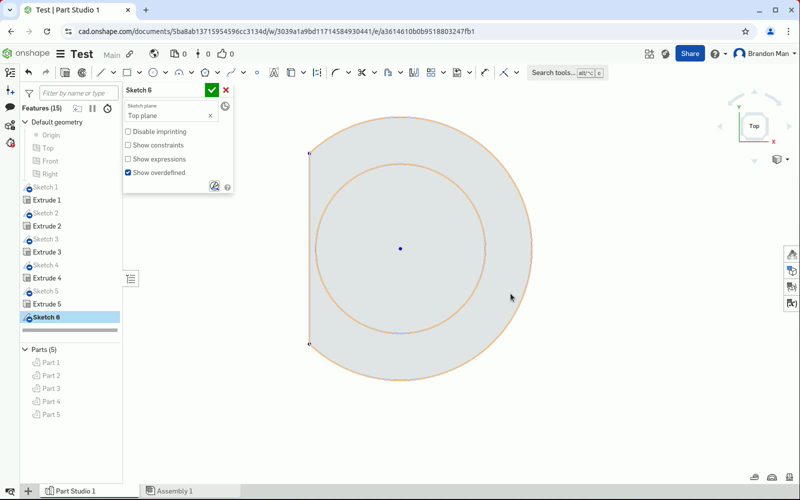
scroll(6)
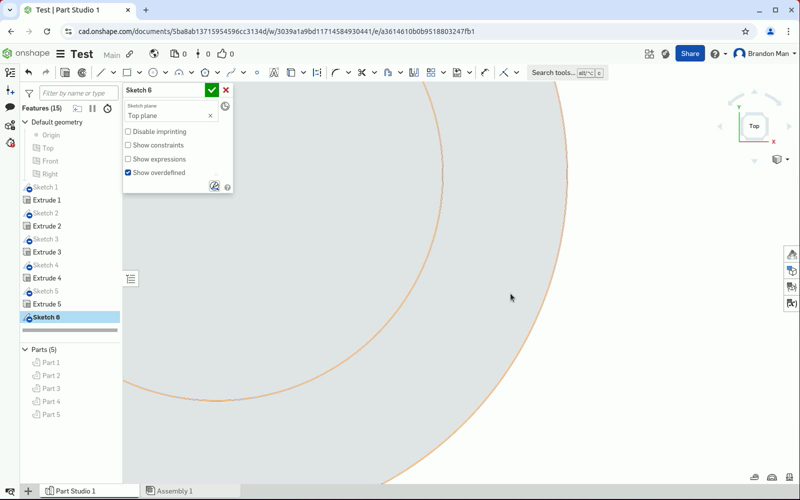
click(510, 293)
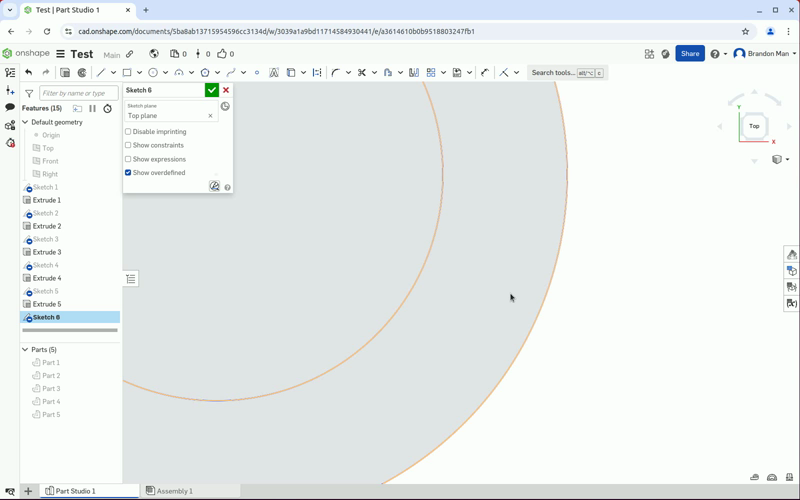
scroll(-6)
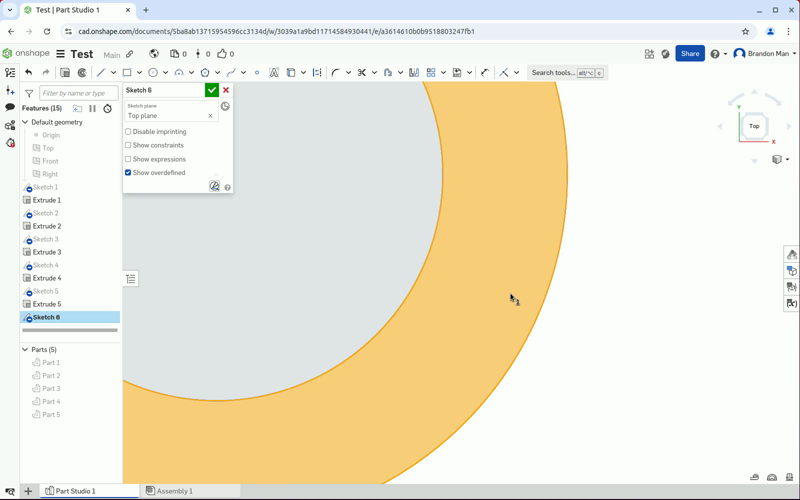
scroll(-6)
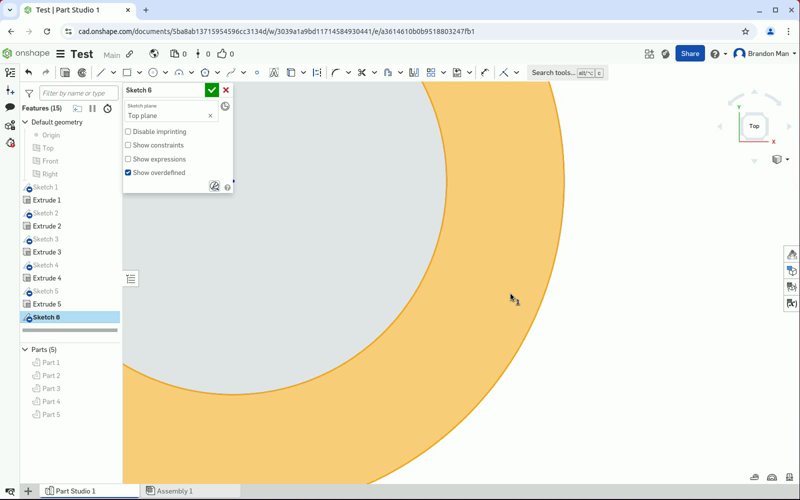
scroll(-6)
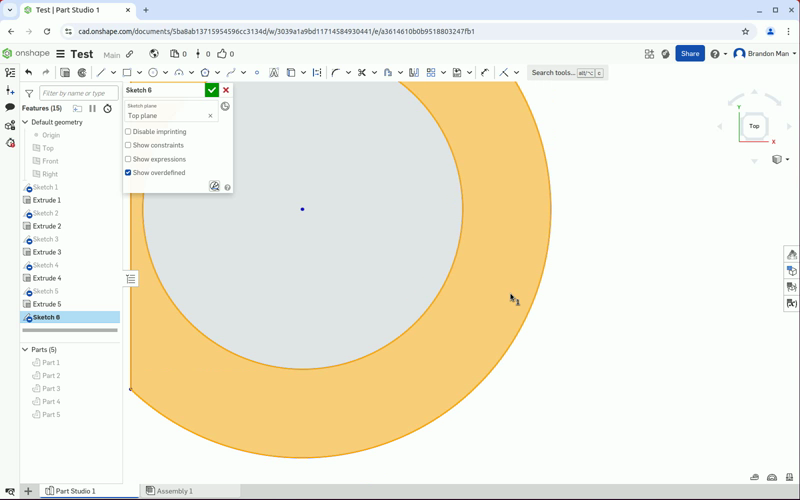
scroll(-6)
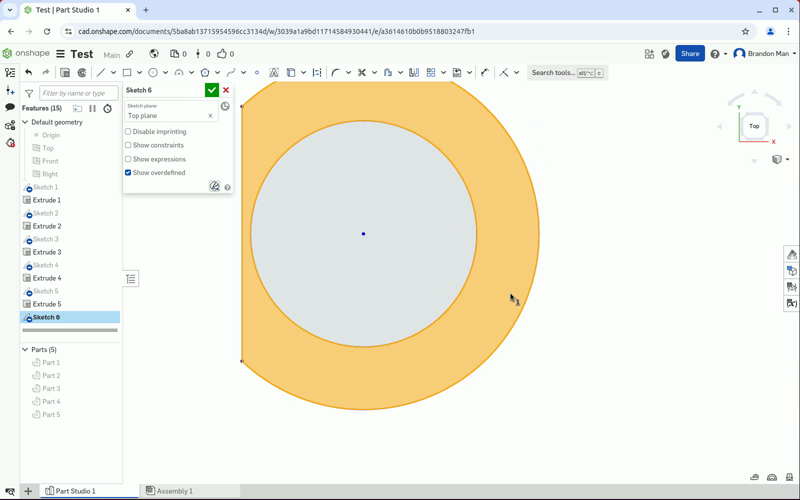
scroll(-6)
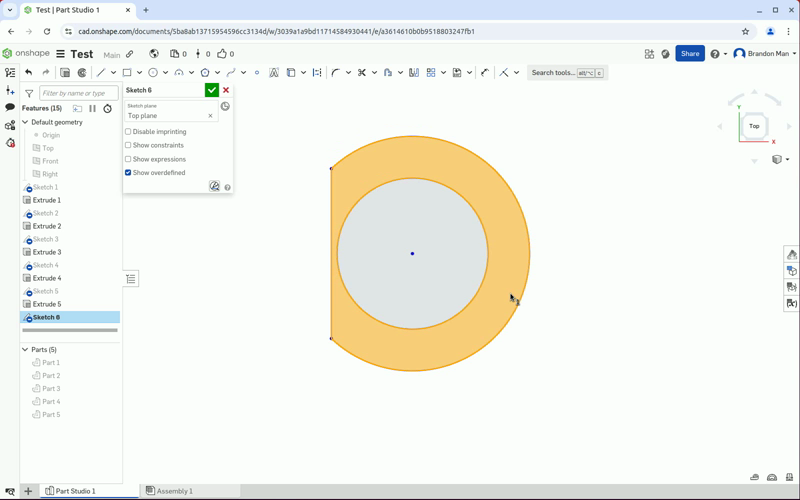
scroll(-6)
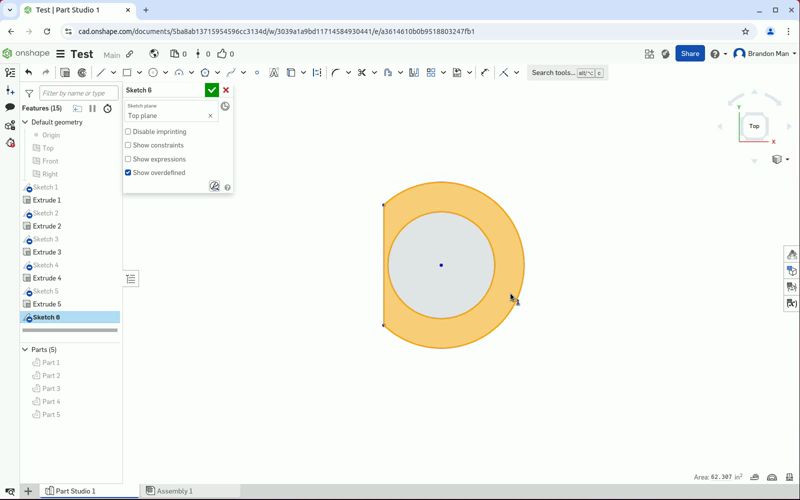
scroll(-6)
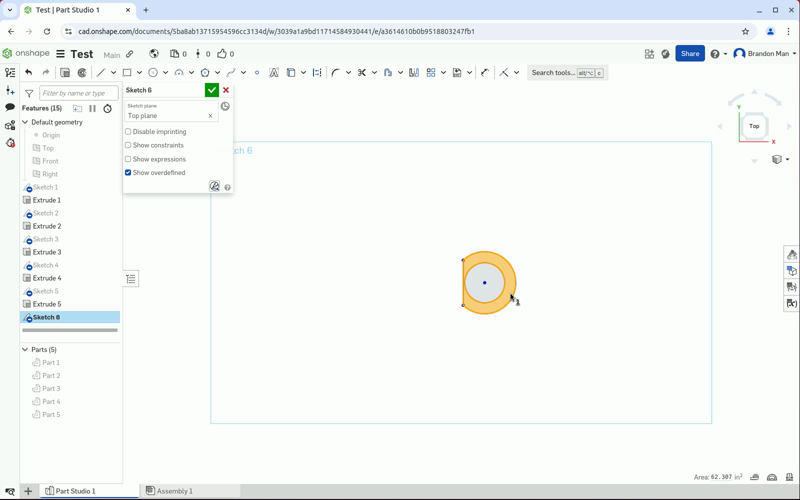
mouse_move(73, 352)
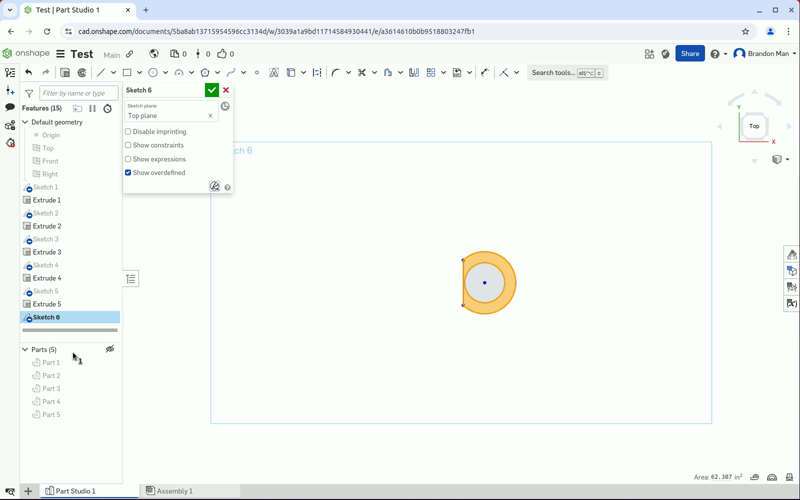
key(shift+y)
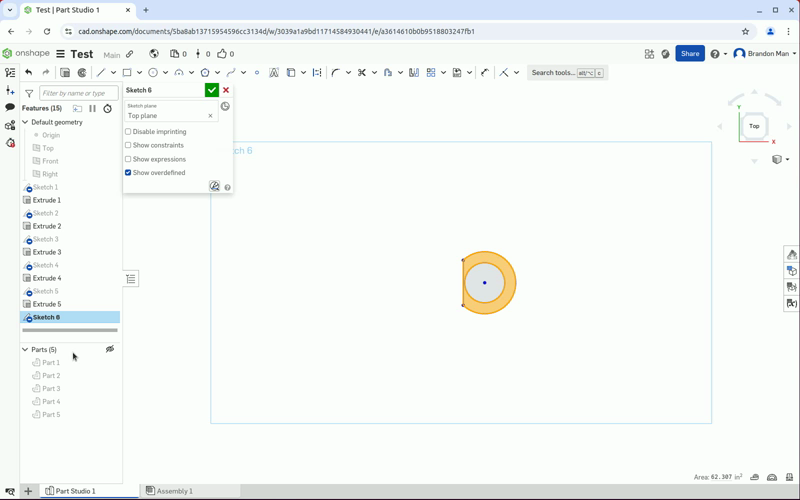
key(shift+e)
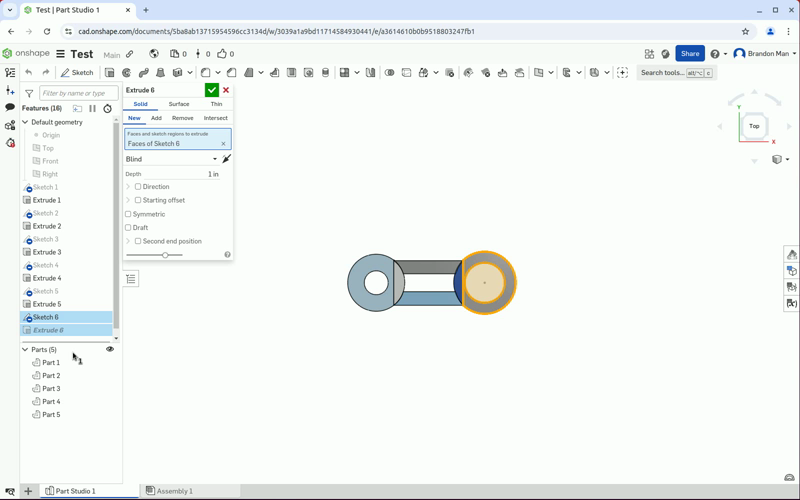
mouse_move(143, 106)
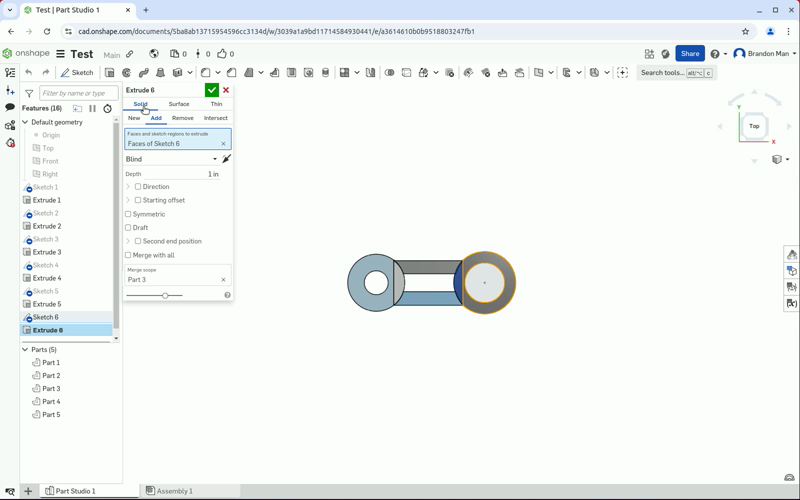
click(143, 106)
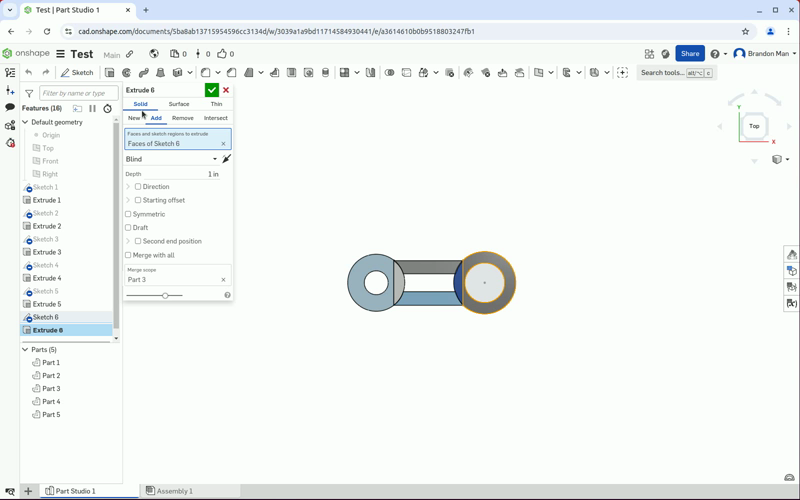
mouse_move(137, 120)
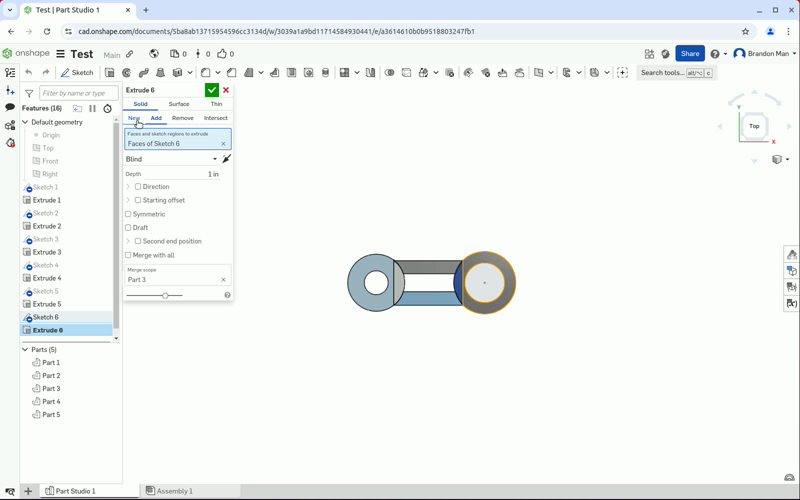
click(137, 120)
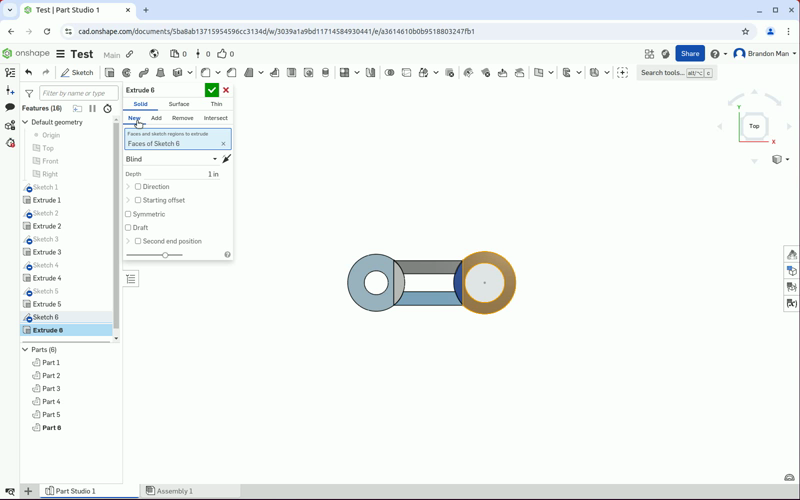
key(tab, 4)
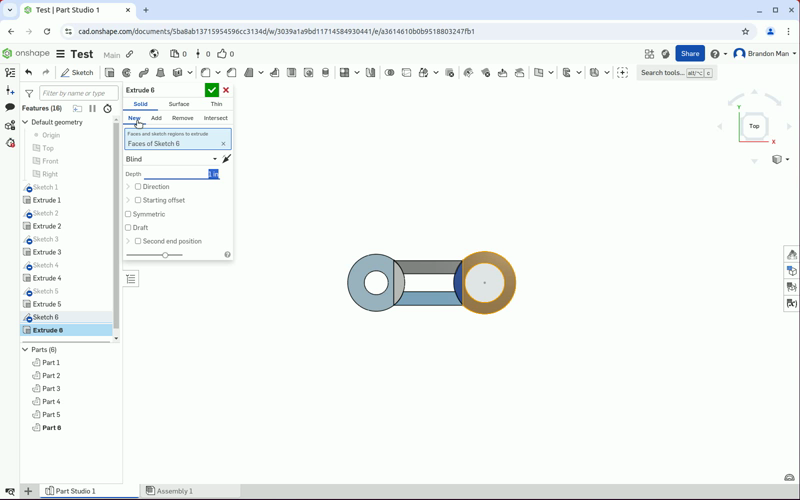
text(4.333)
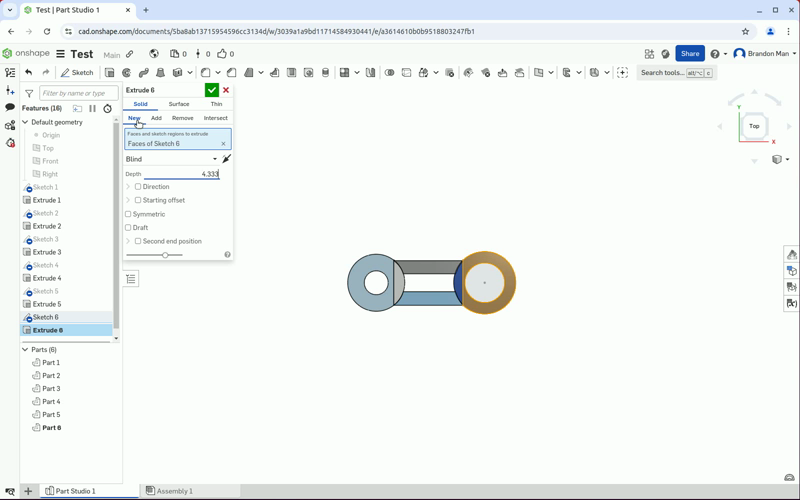
key(enter)
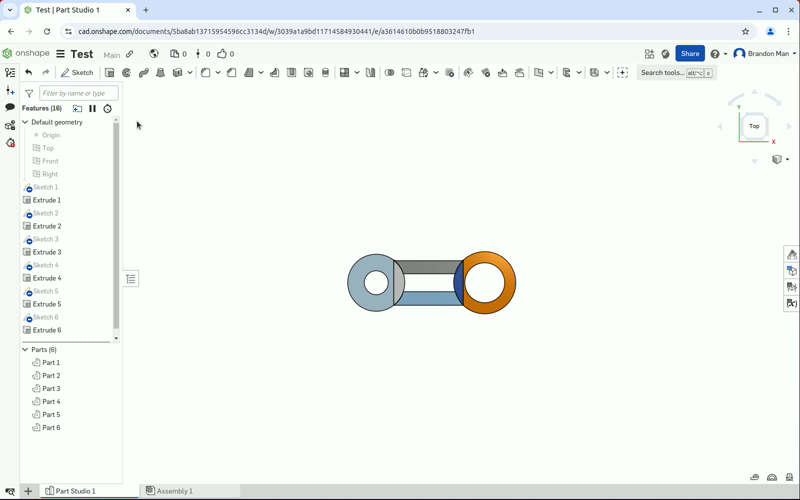
key(shift+h)
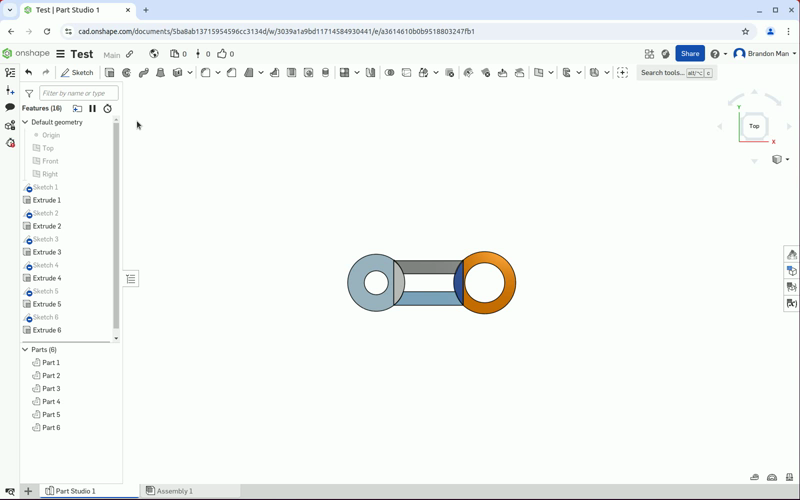
key(shift+h)
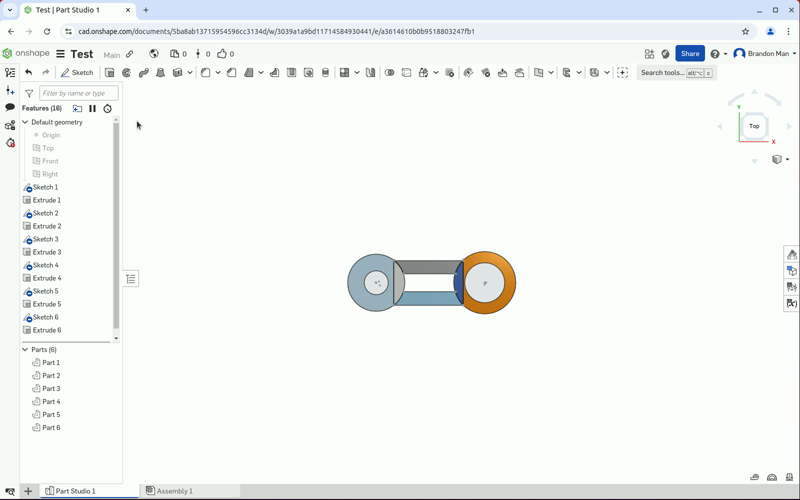
key(shift+7)
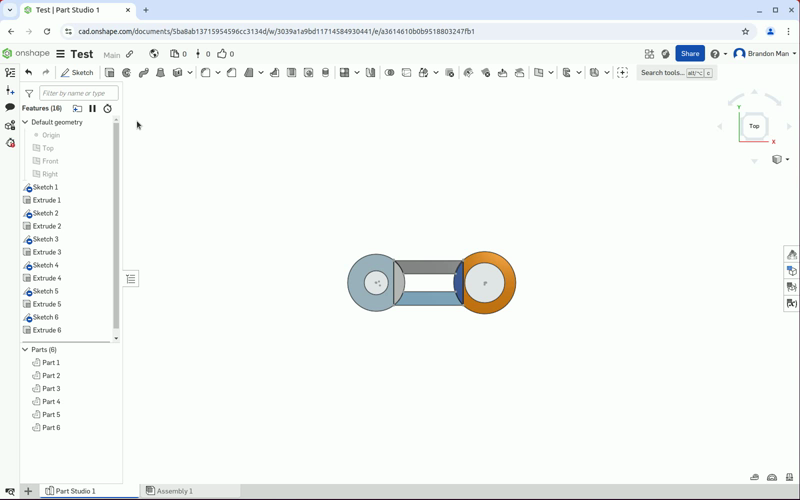
key(up, 3)
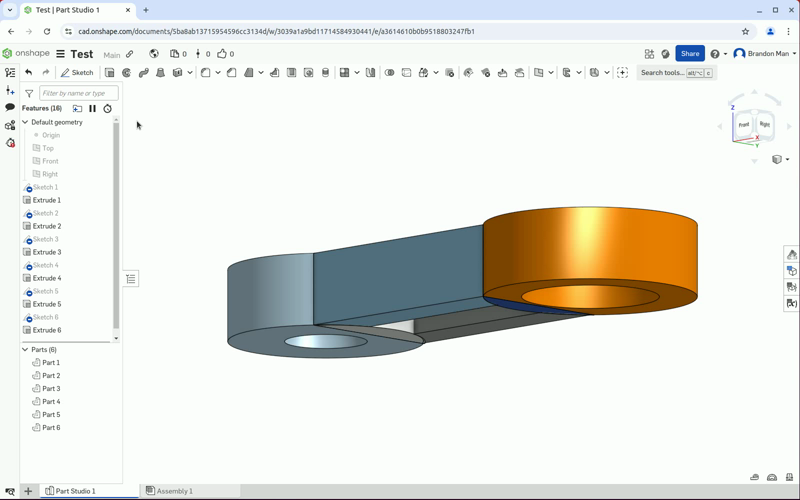
key(left, 3)
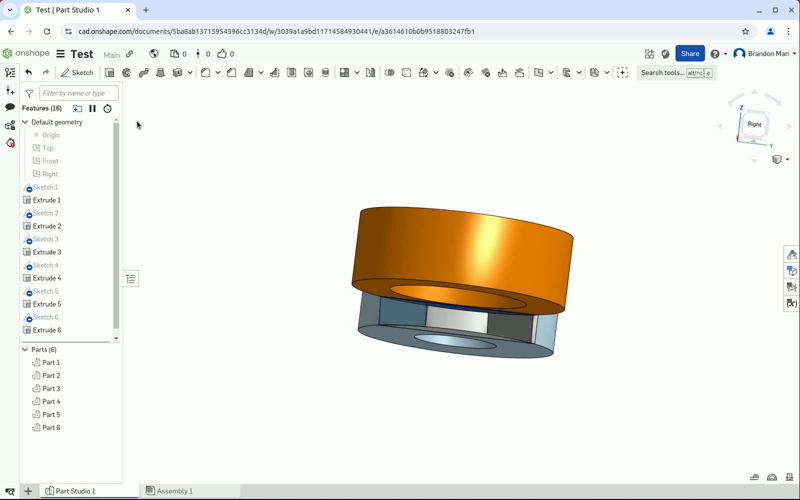
key(right, 3)
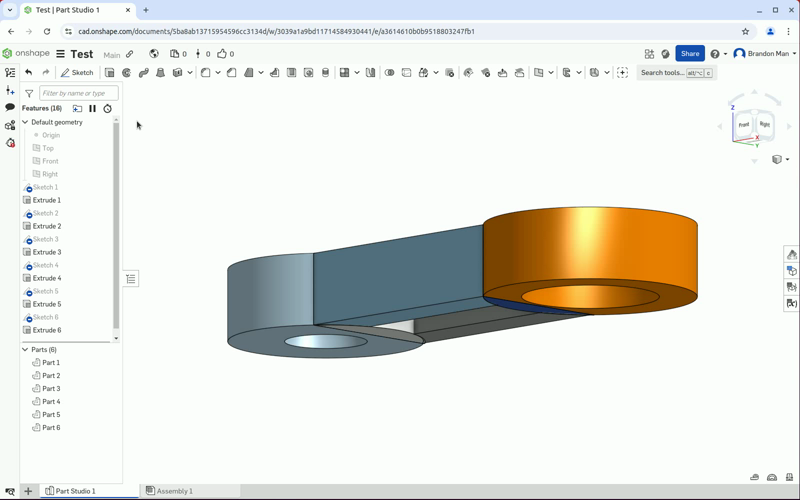
key(down, 3)
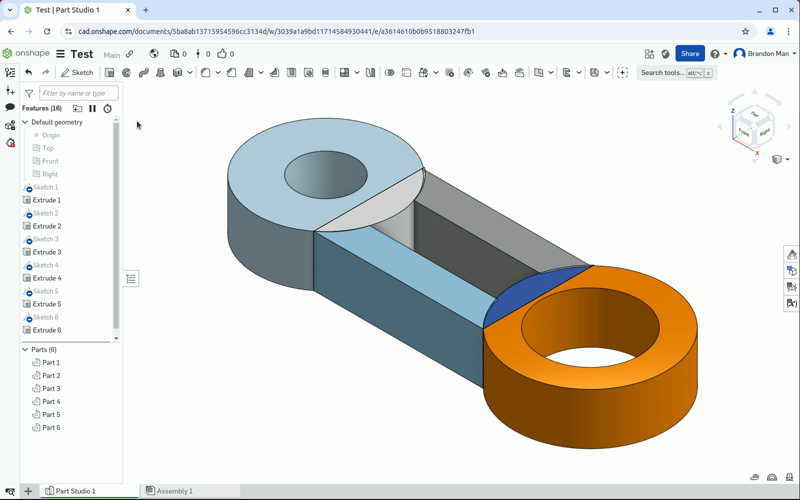
mouse_move(69, 189)
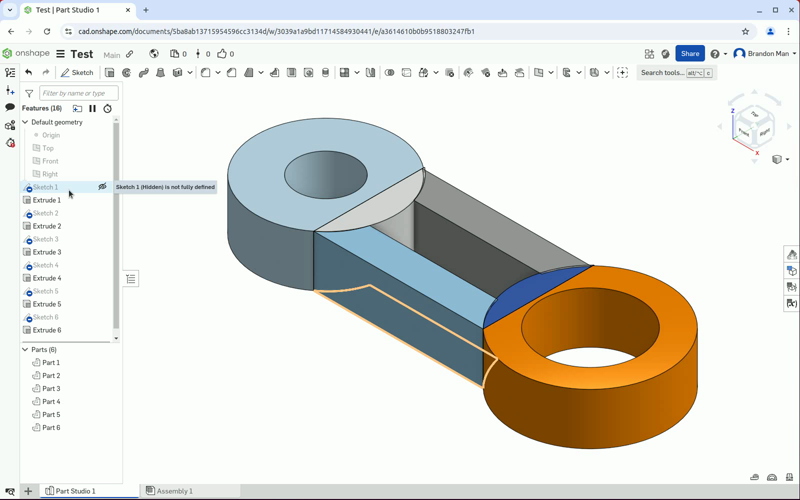
click(69, 189)